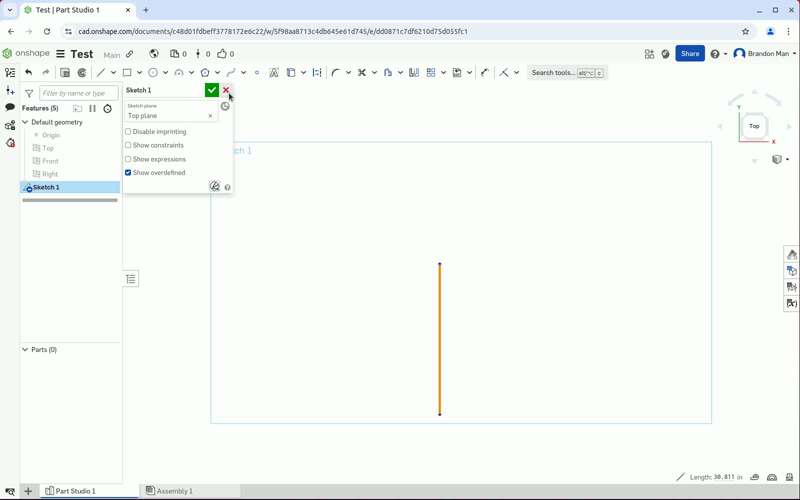
key(shift+h)
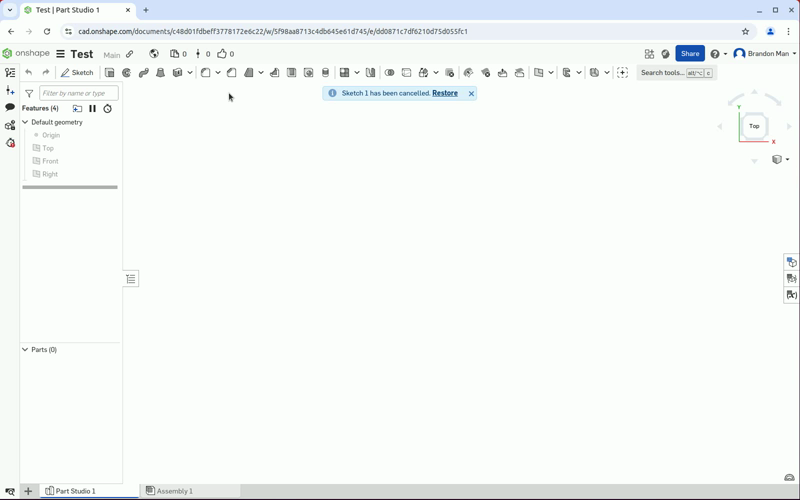
mouse_move(73, 352)
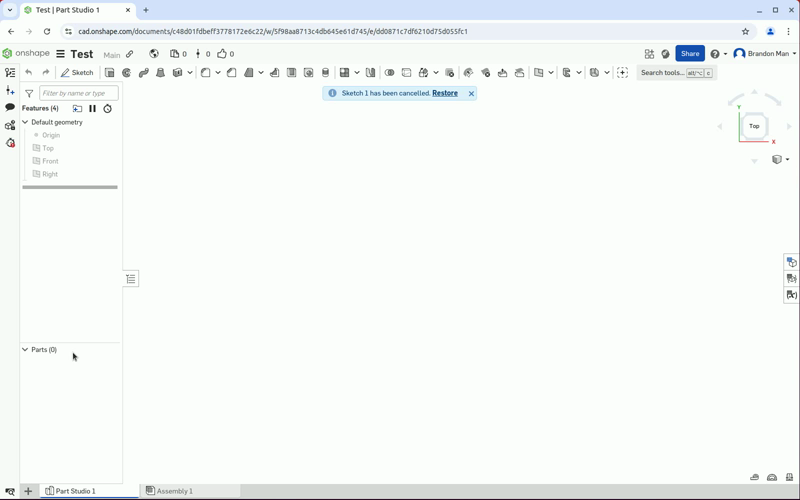
key(y)
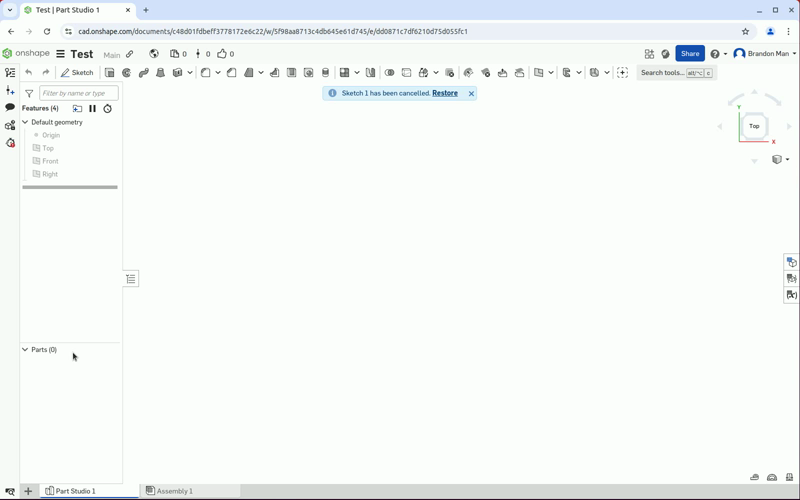
key(shift+p)
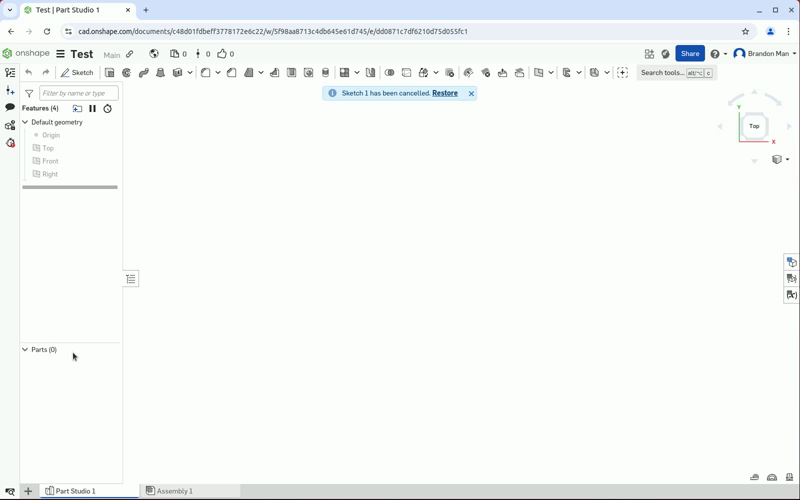
key(space)
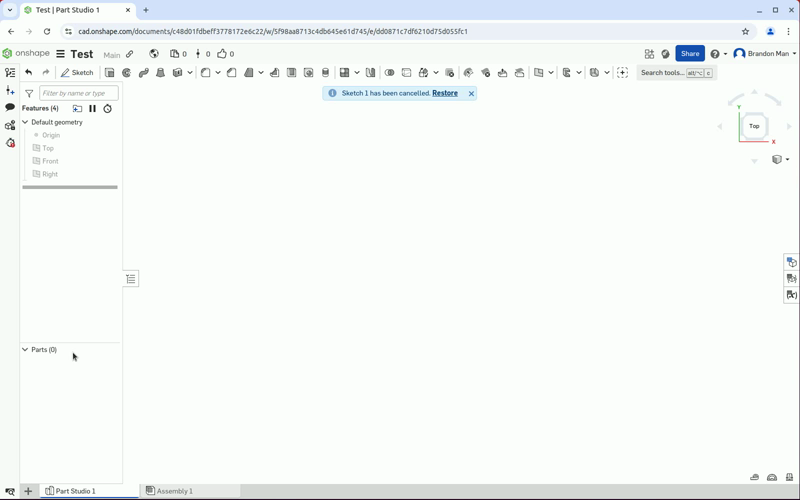
key_down(shift)
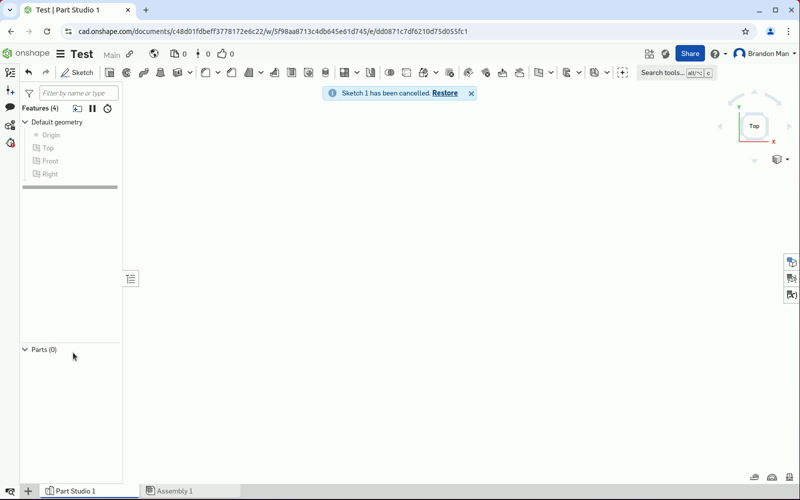
key(up)
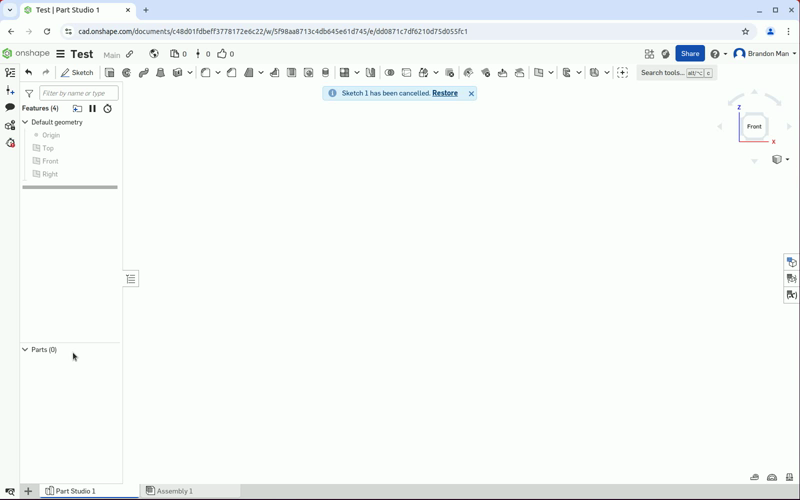
key_up(shift)
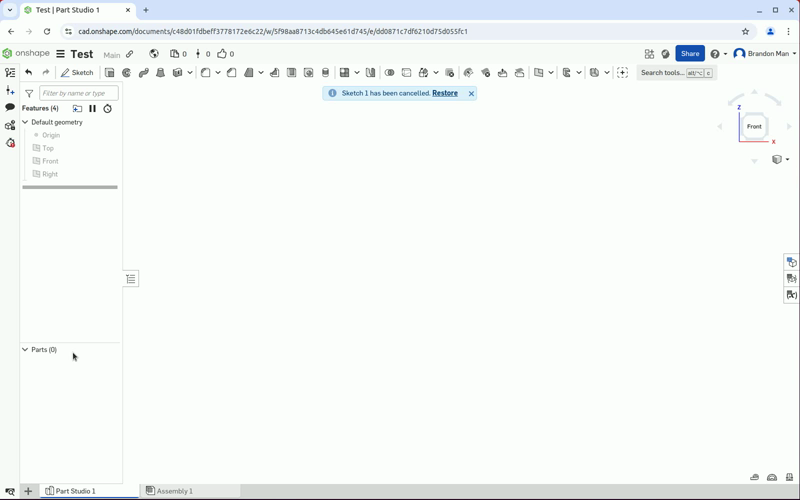
key(space)
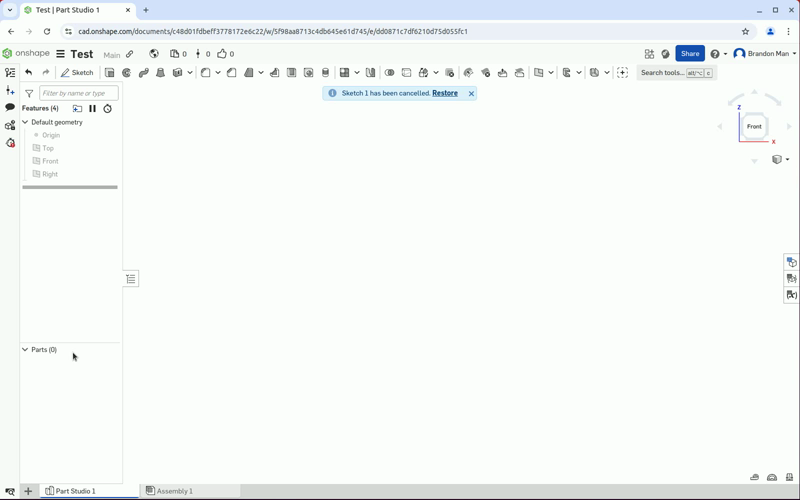
key_down(shift)
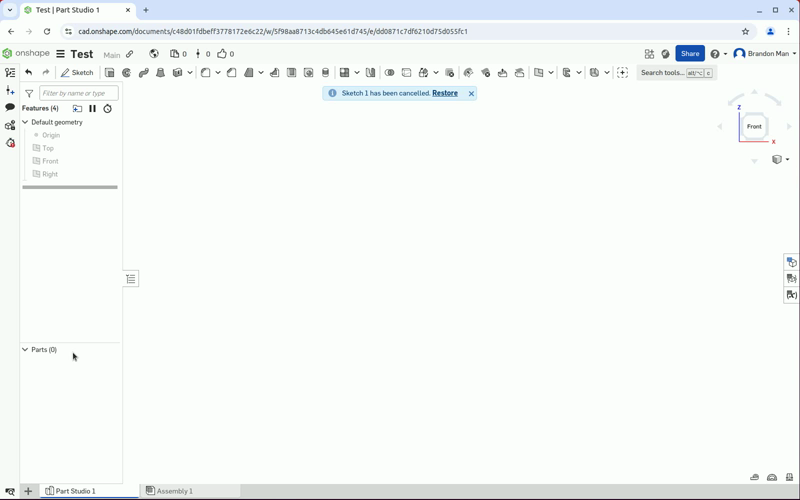
key(left)
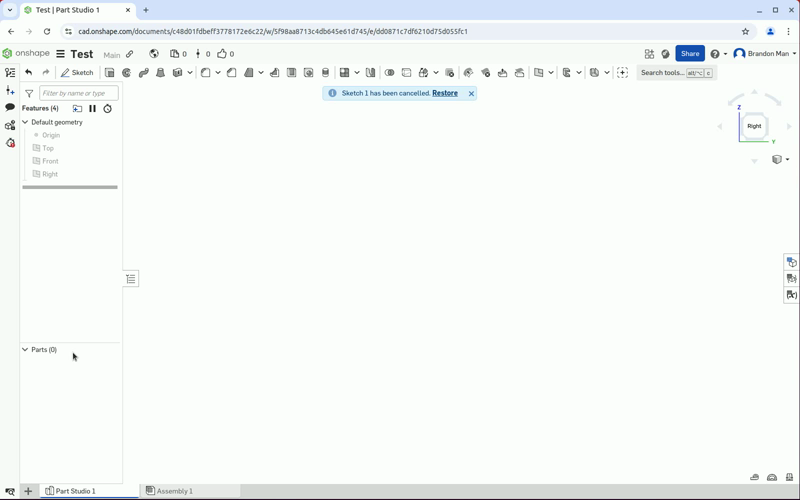
key_up(shift)
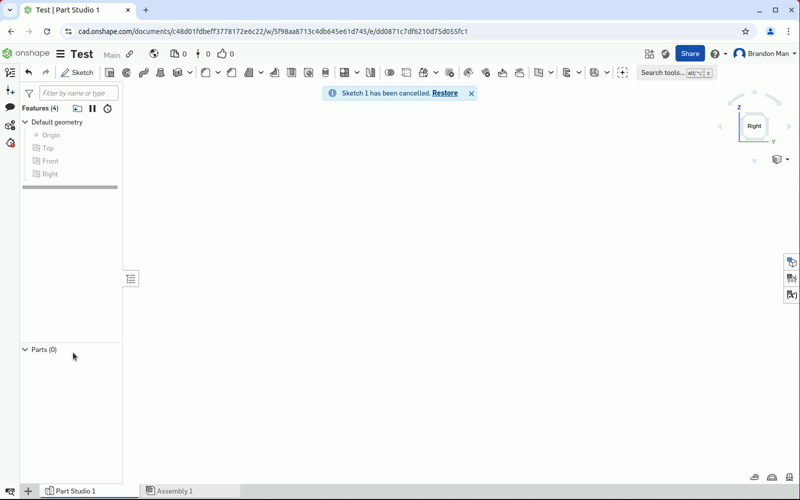
mouse_move(73, 352)
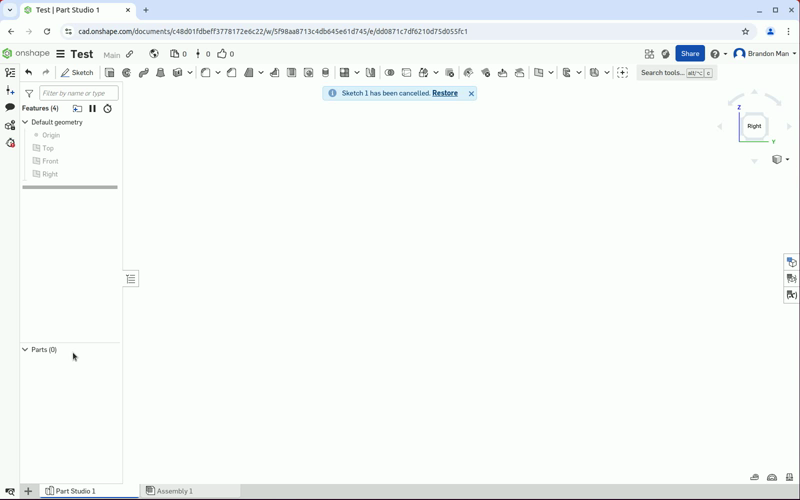
key(shift+y)
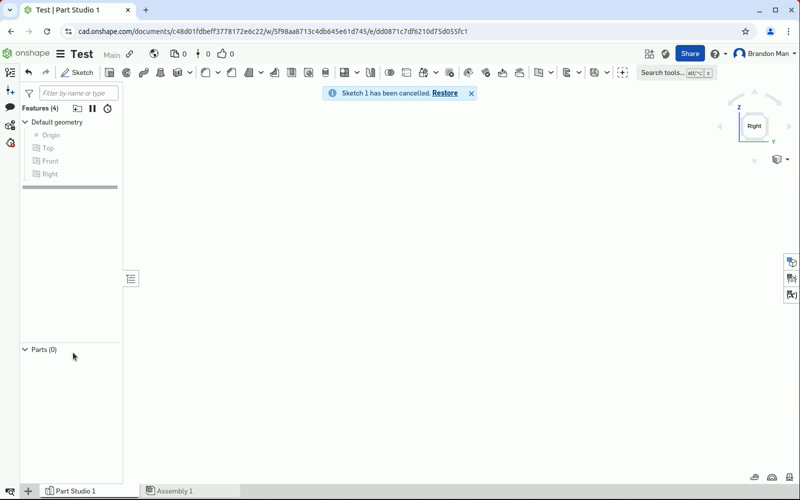
key(shift+s)
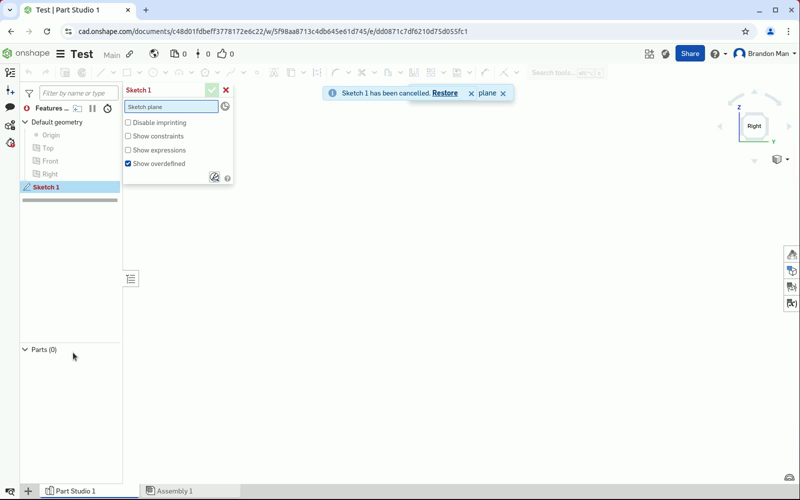
mouse_move(73, 176)
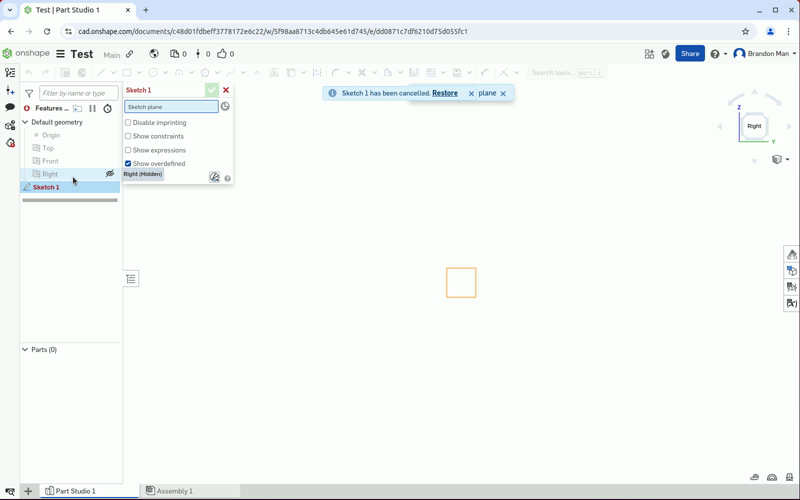
click(73, 176)
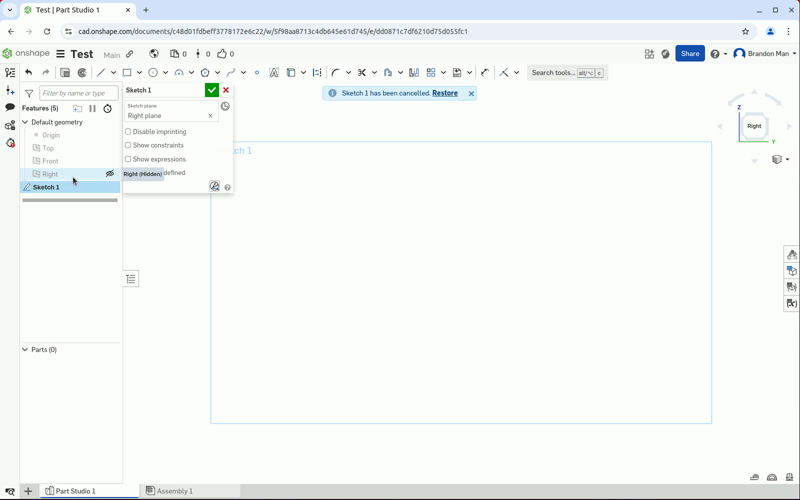
mouse_move(73, 352)
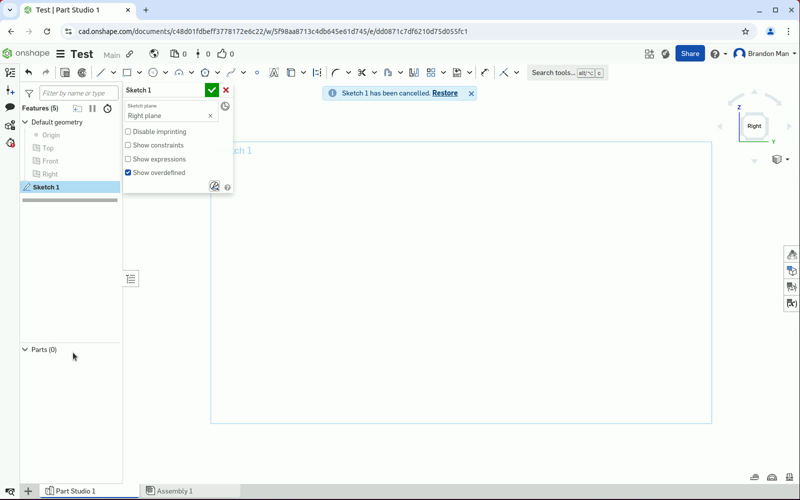
key(y)
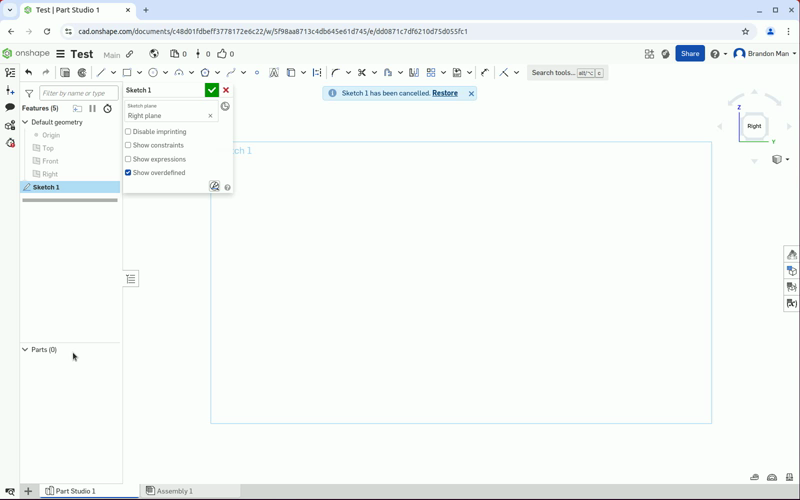
key(l)
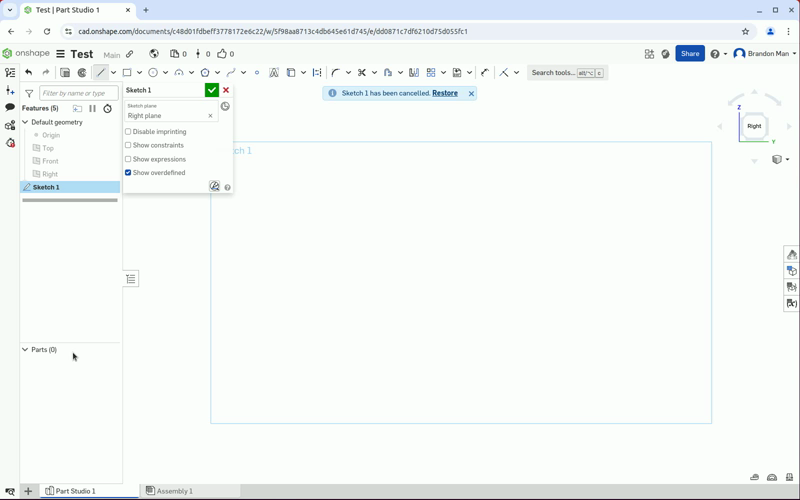
key_down(shift)
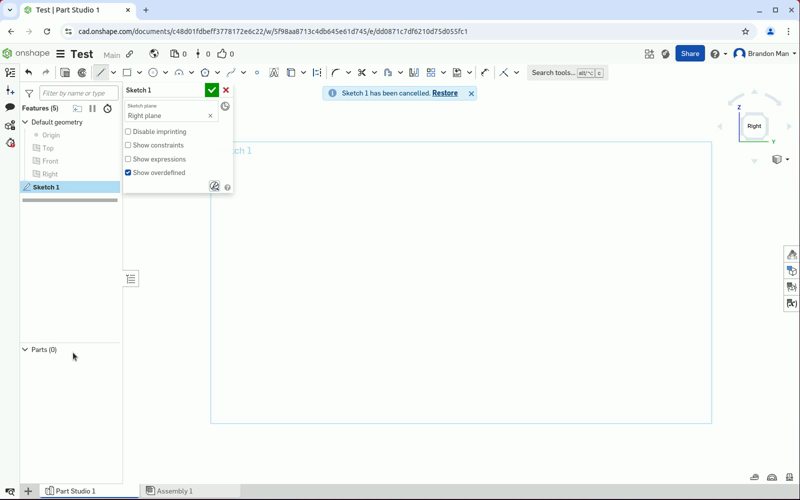
mouse_move(461, 285)
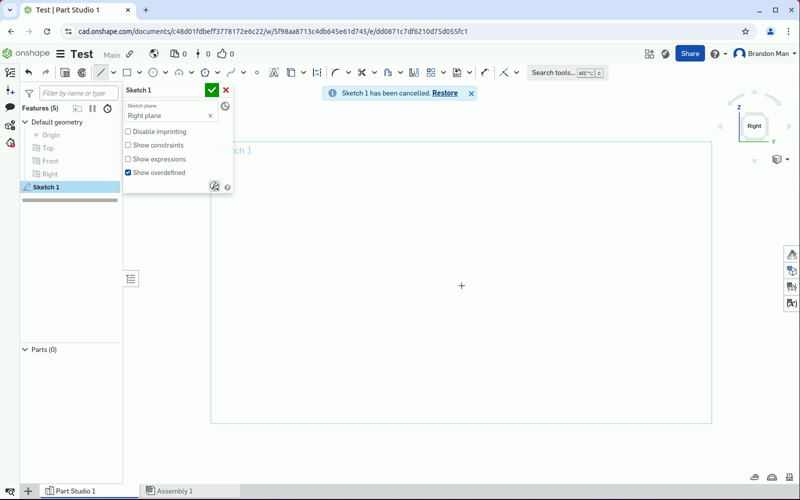
click(461, 285)
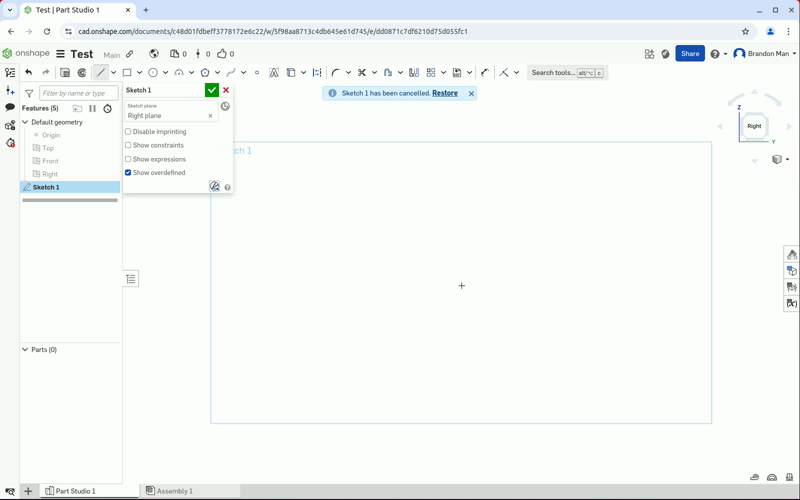
key_up(shift)
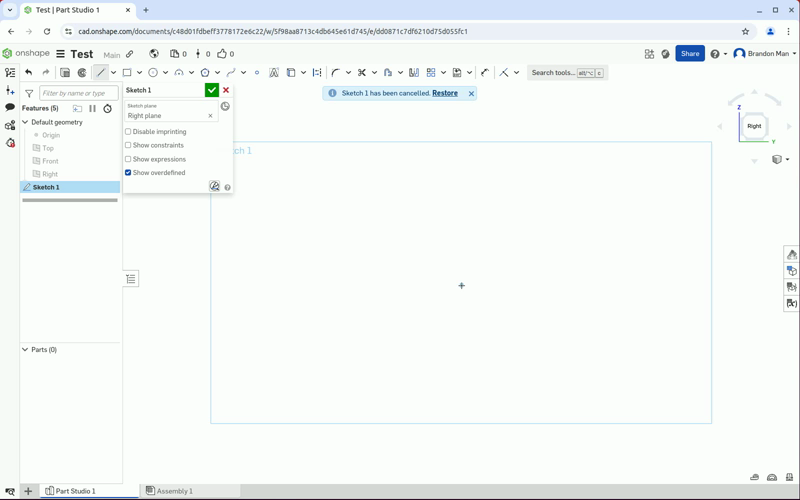
key_down(shift)
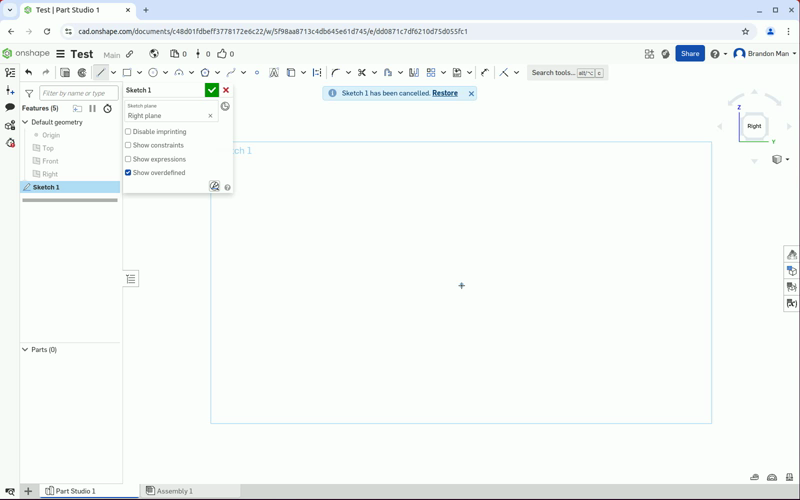
mouse_move(492, 285)
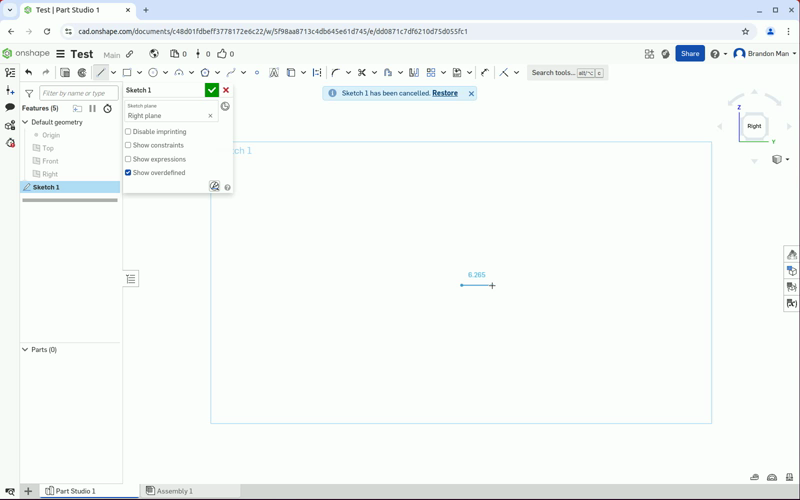
mouse_move(463, 285)
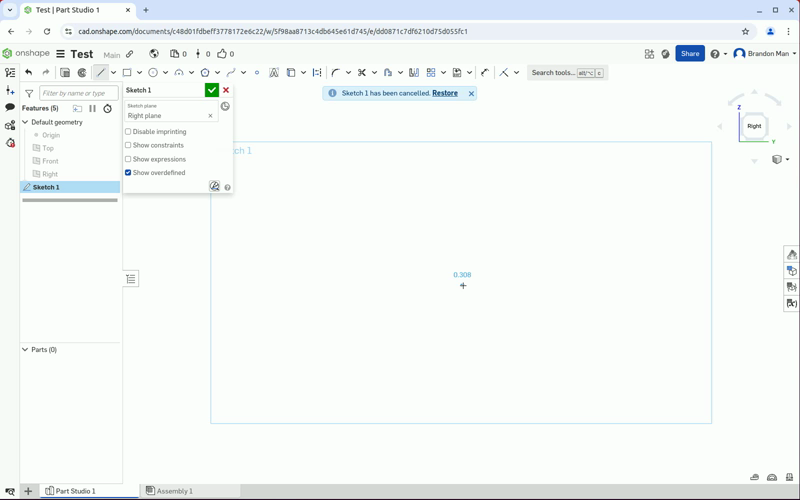
scroll(6)
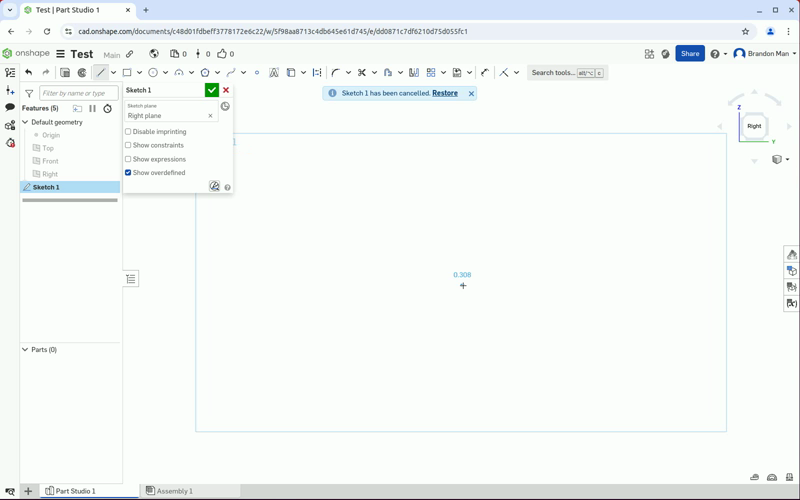
scroll(6)
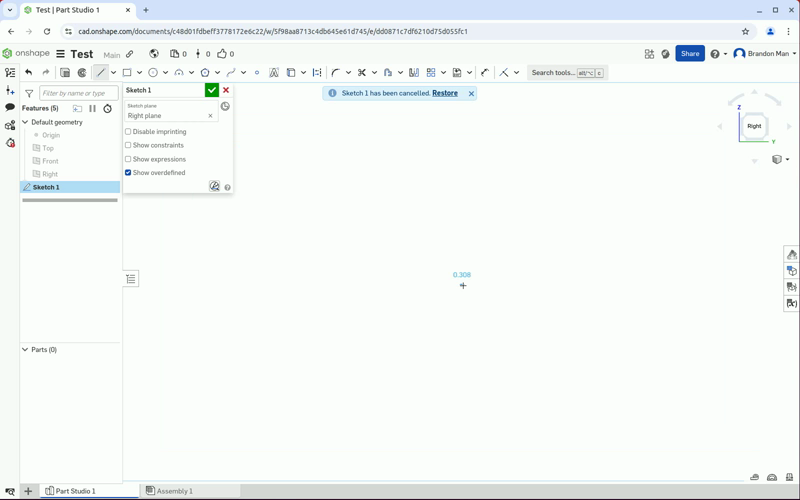
scroll(6)
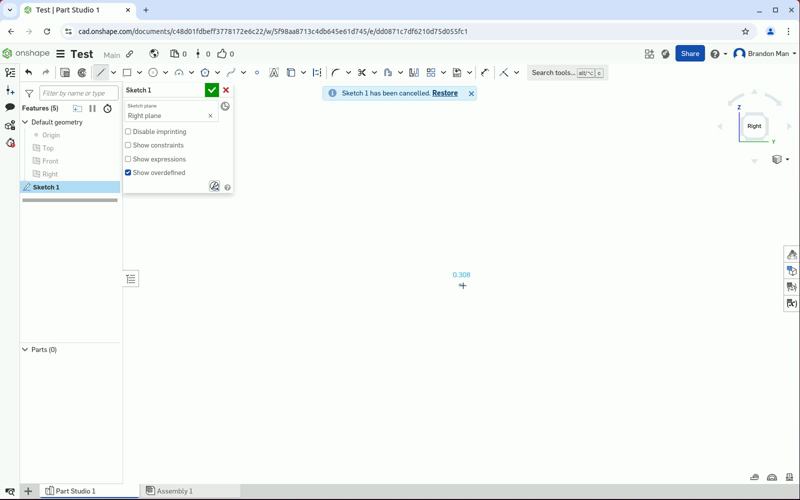
scroll(6)
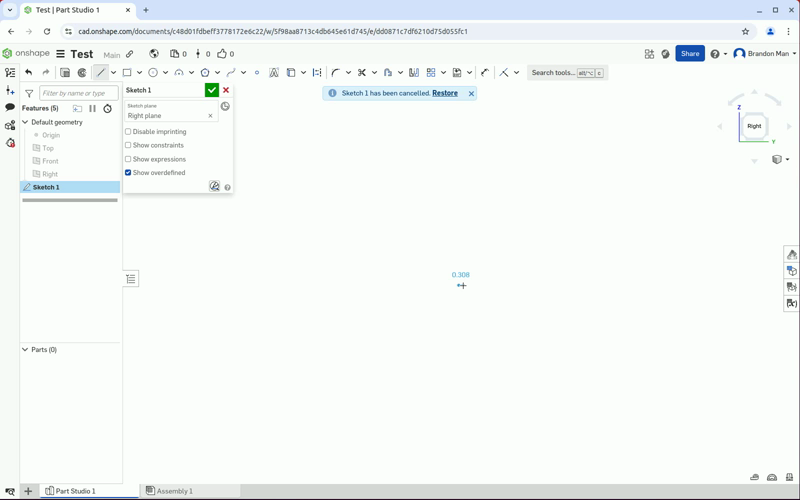
scroll(6)
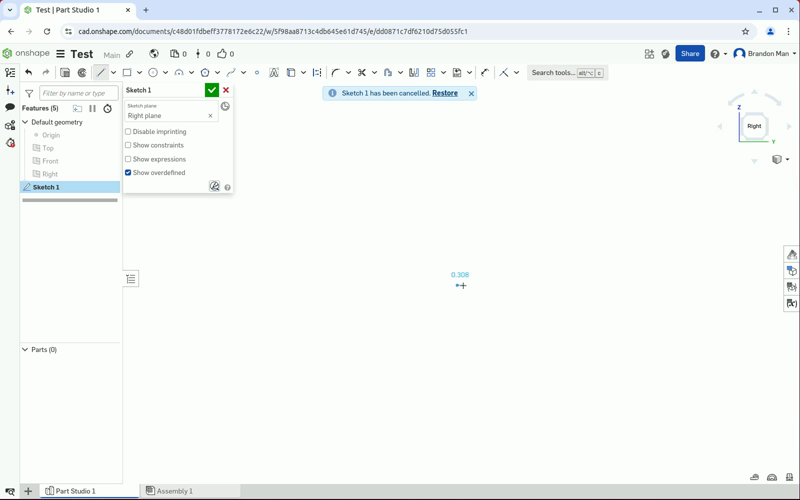
scroll(6)
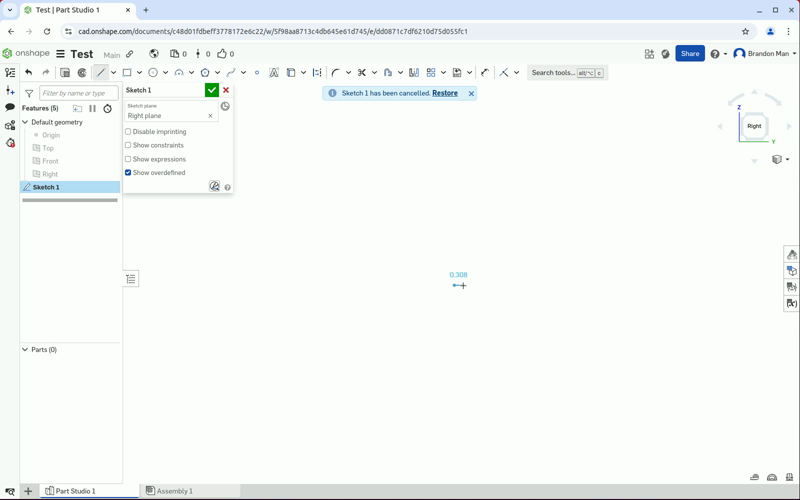
scroll(6)
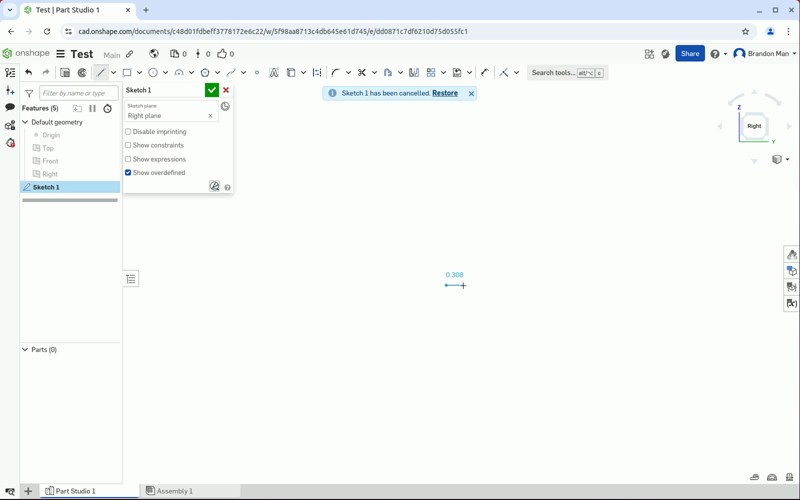
click(463, 285)
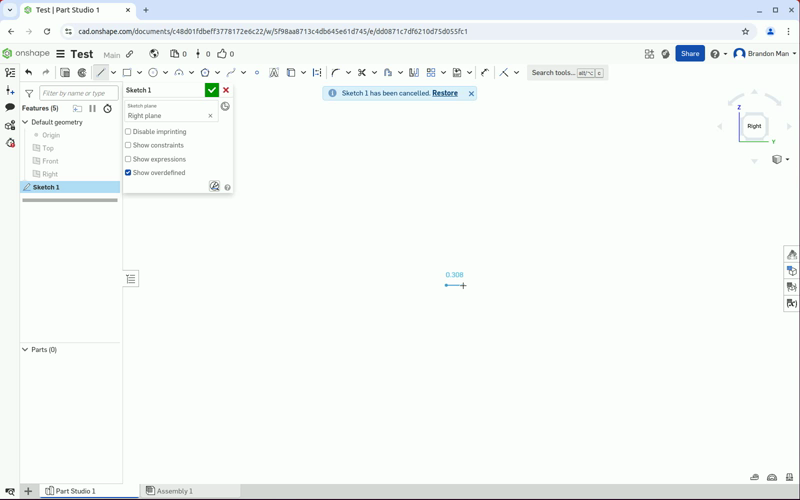
scroll(-6)
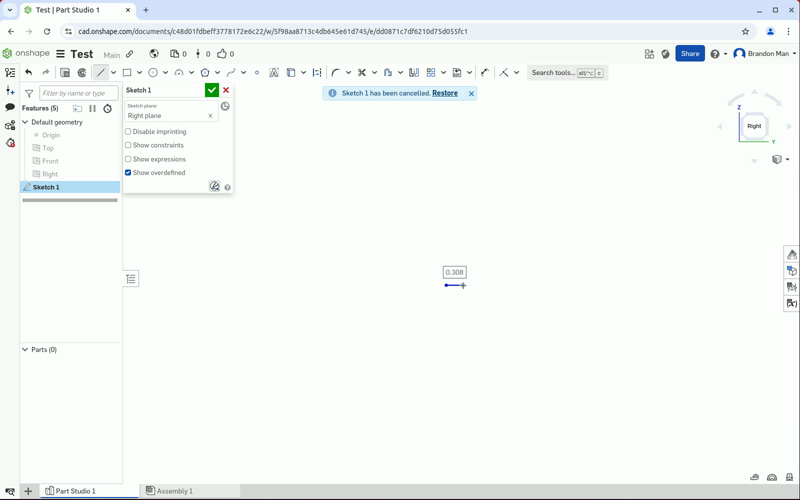
scroll(-6)
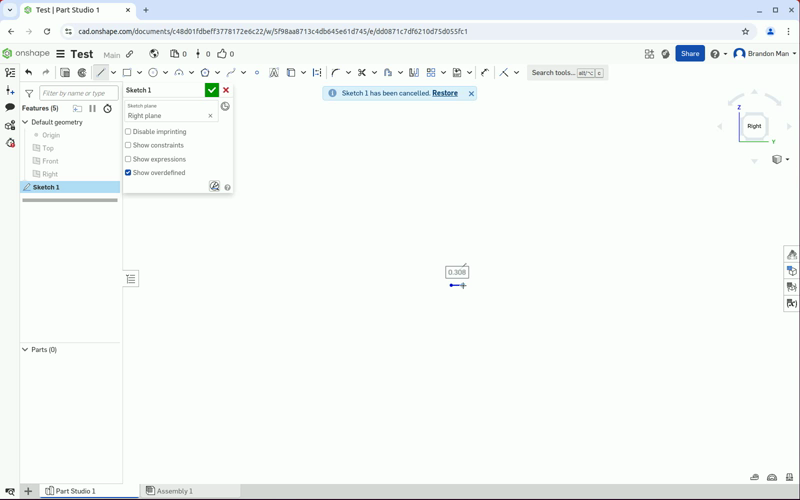
scroll(-6)
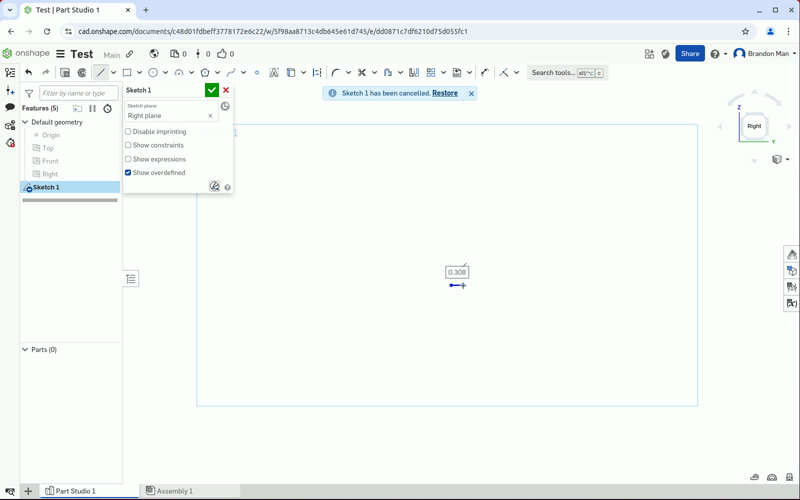
scroll(-6)
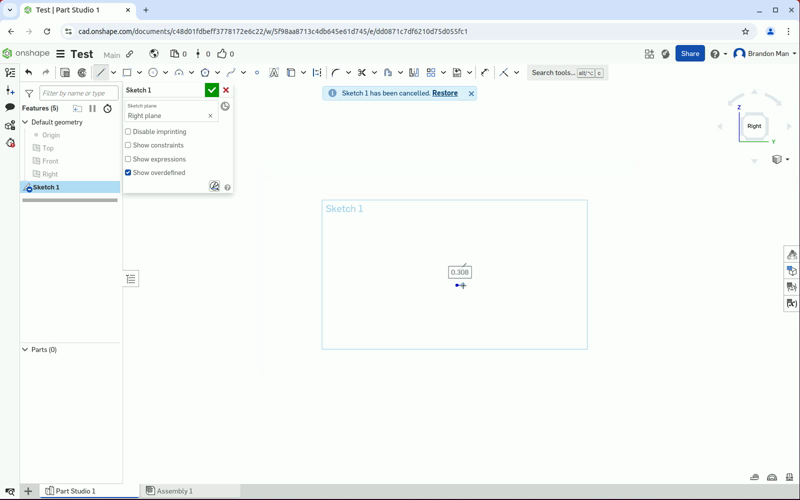
scroll(-6)
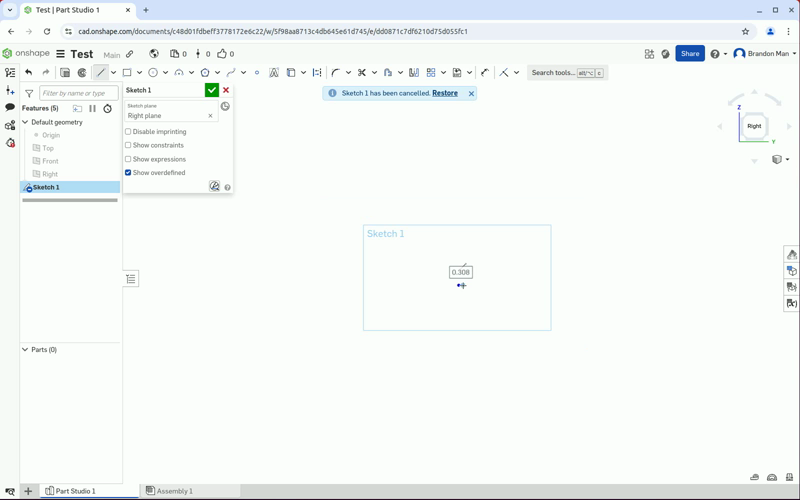
scroll(-6)
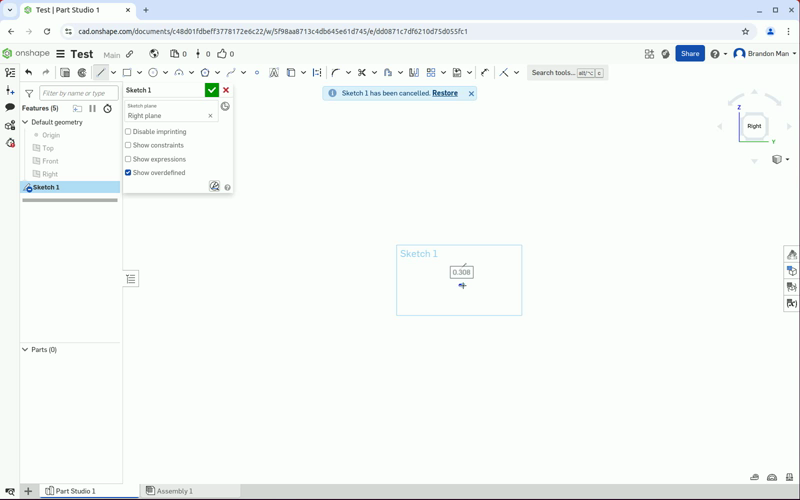
scroll(-6)
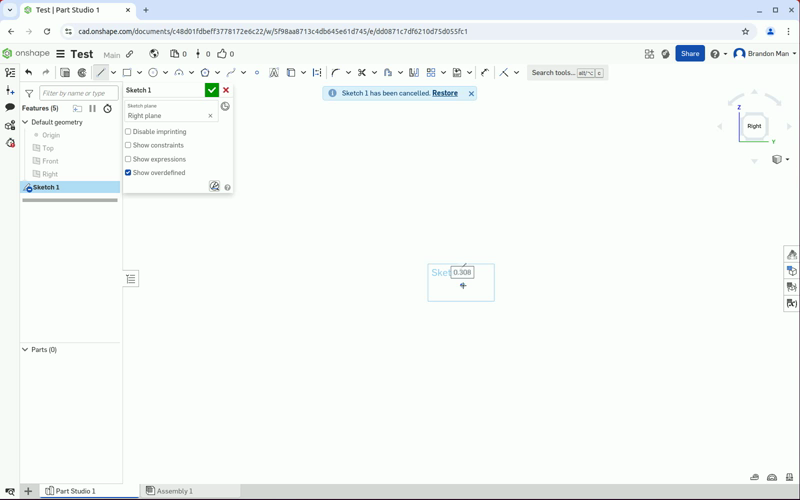
key_up(shift)
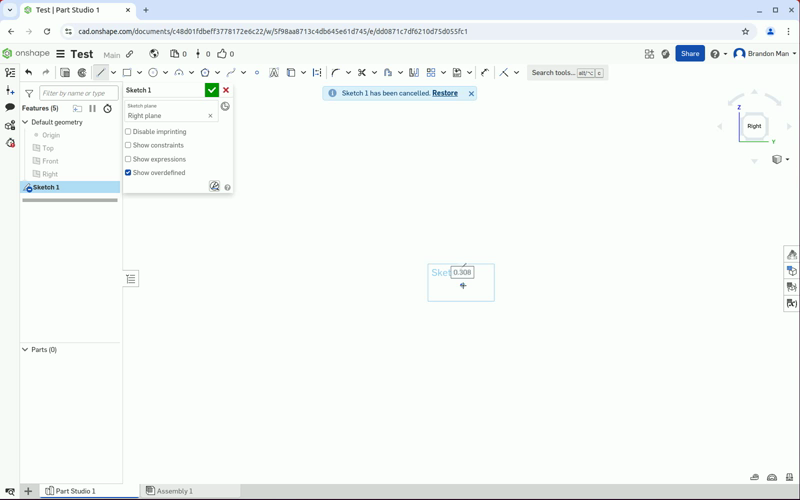
key(esc)
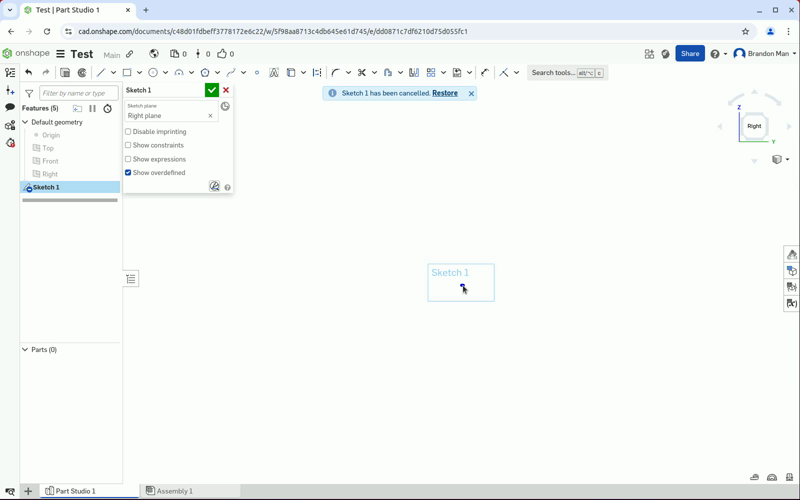
key(a)
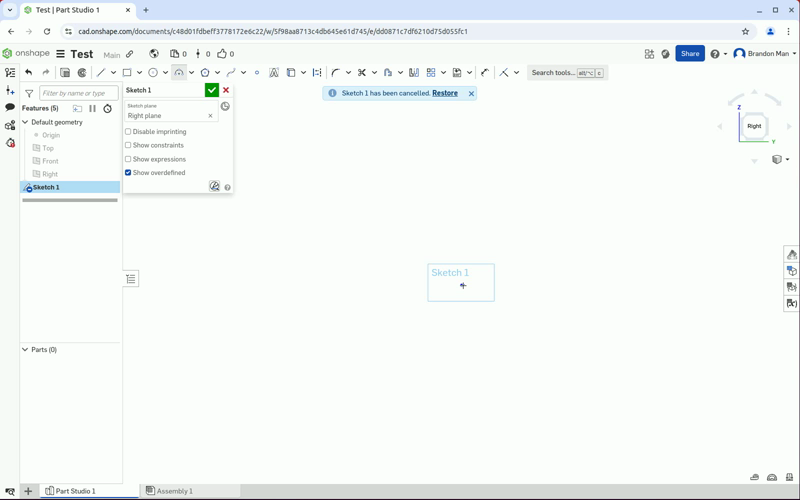
mouse_move(463, 285)
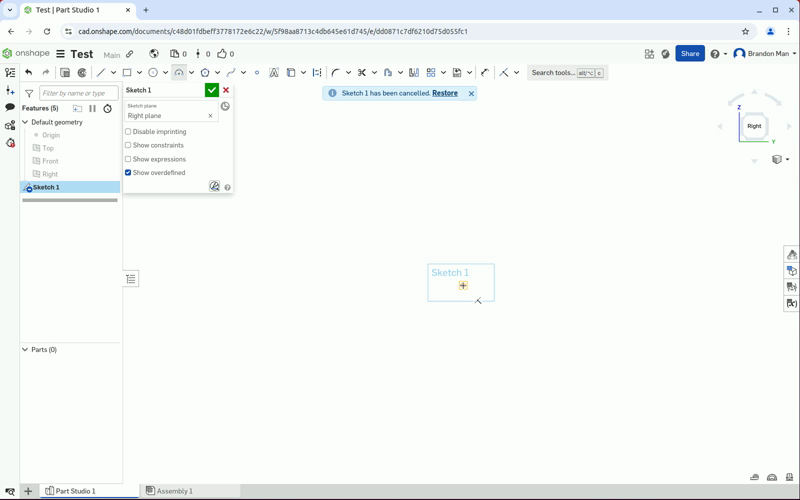
scroll(6)
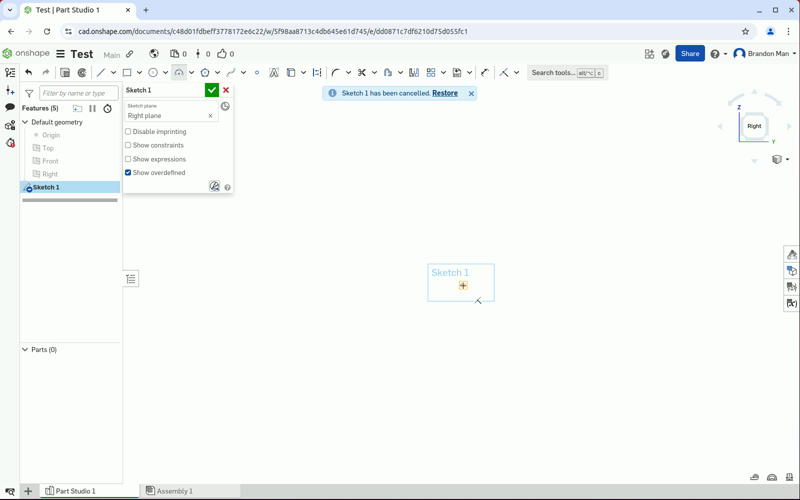
scroll(6)
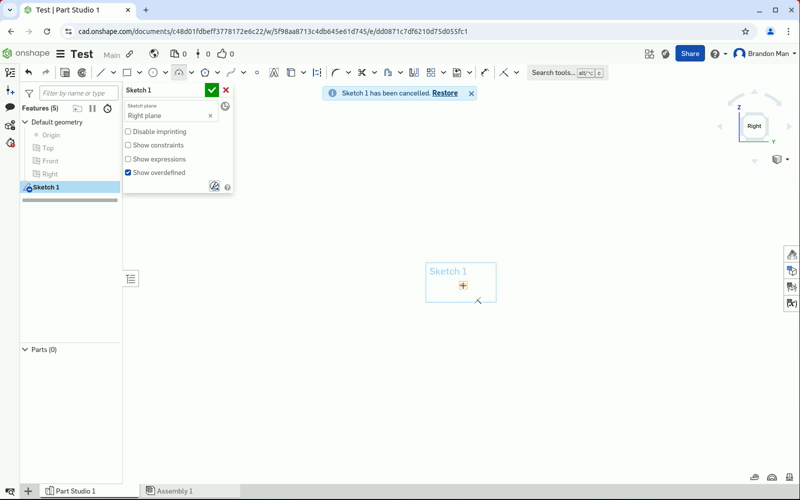
scroll(6)
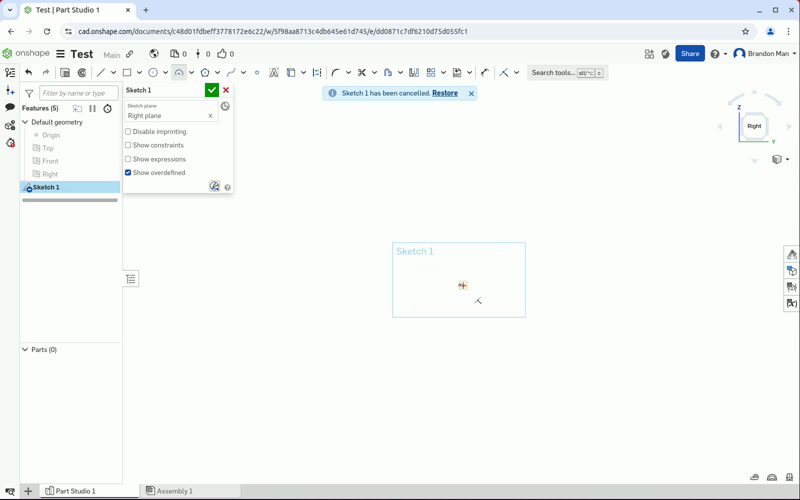
scroll(6)
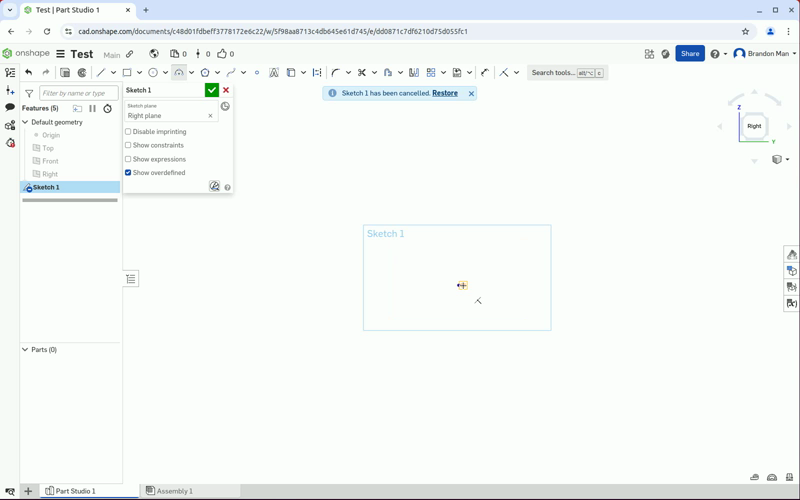
scroll(6)
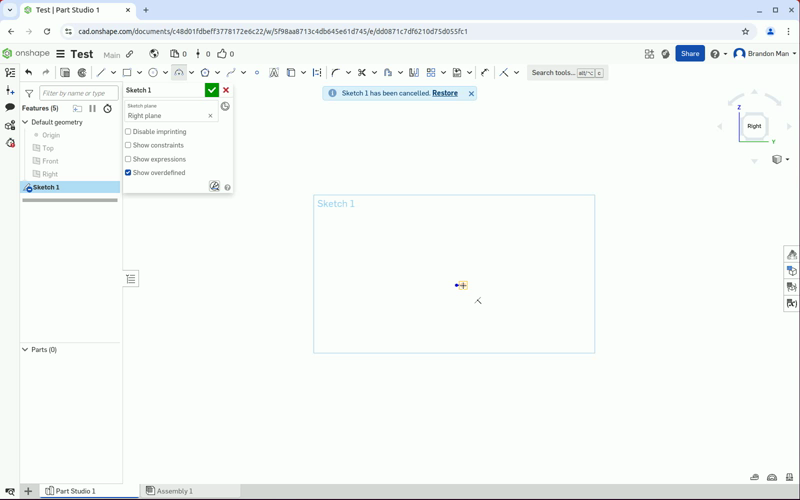
scroll(6)
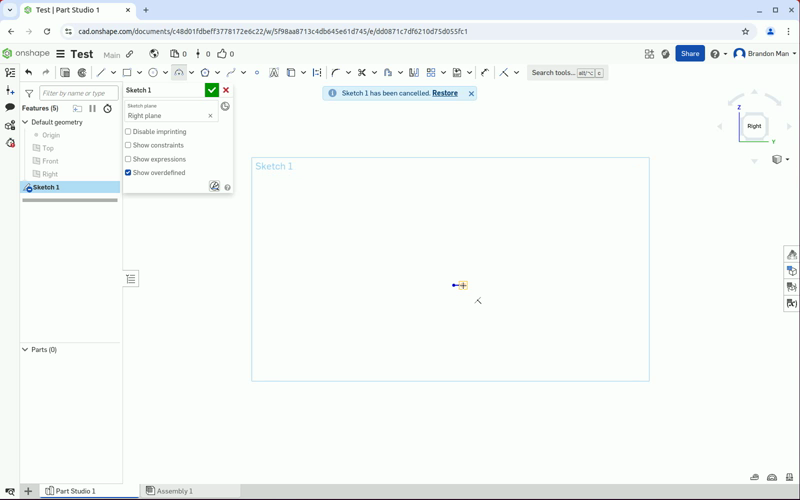
scroll(6)
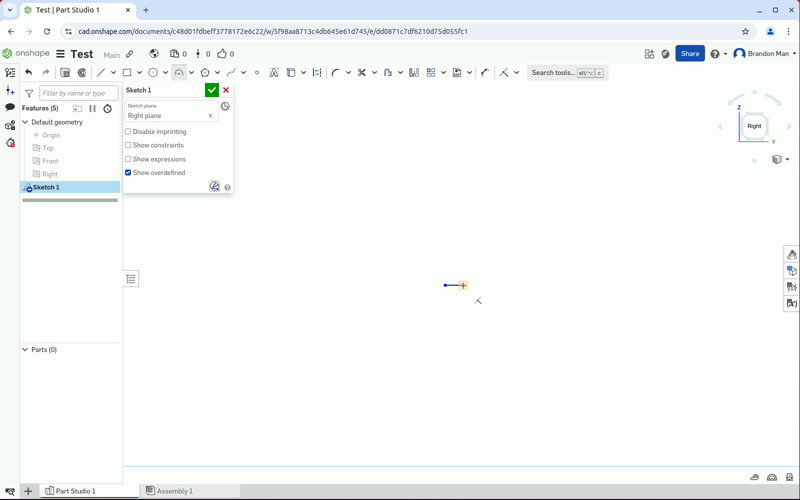
click(463, 285)
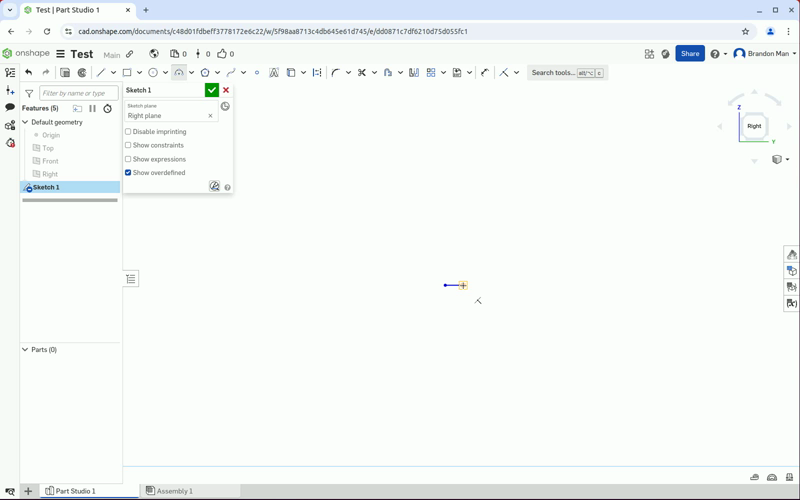
scroll(-6)
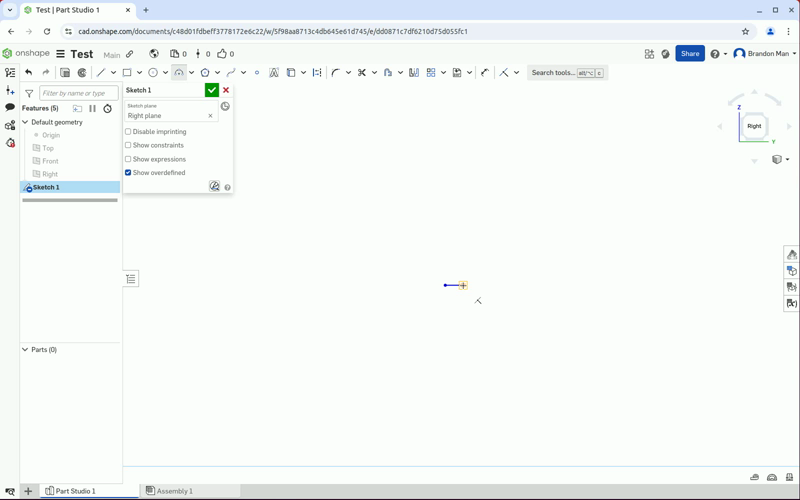
scroll(-6)
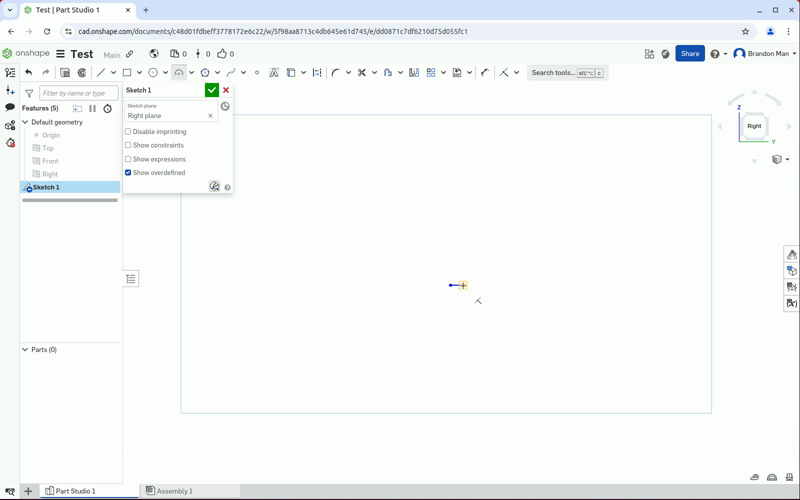
scroll(-6)
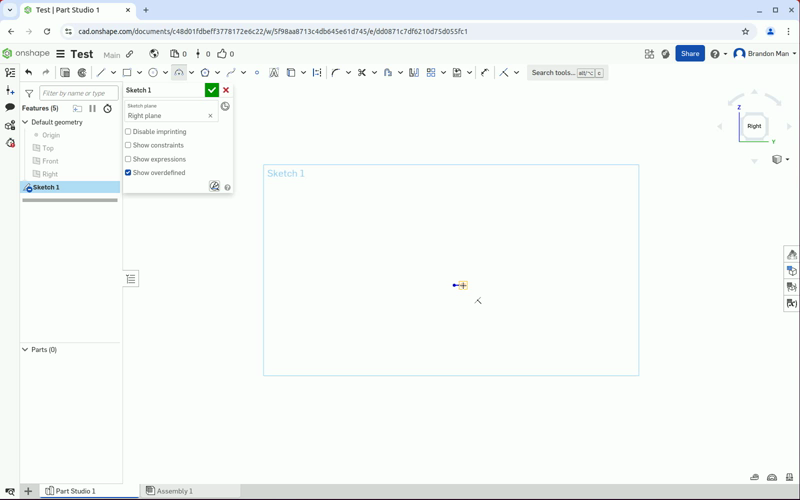
scroll(-6)
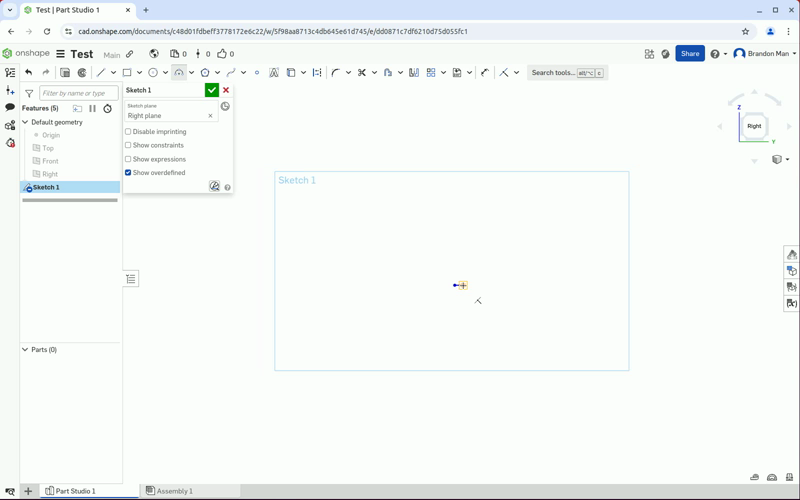
scroll(-6)
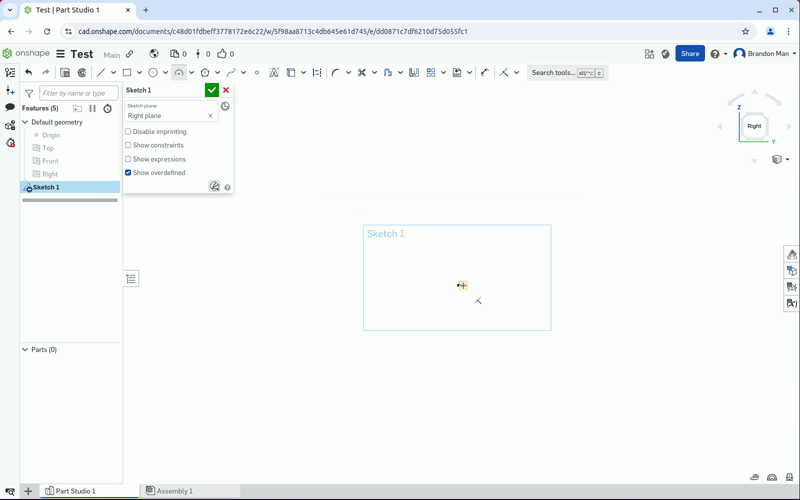
scroll(-6)
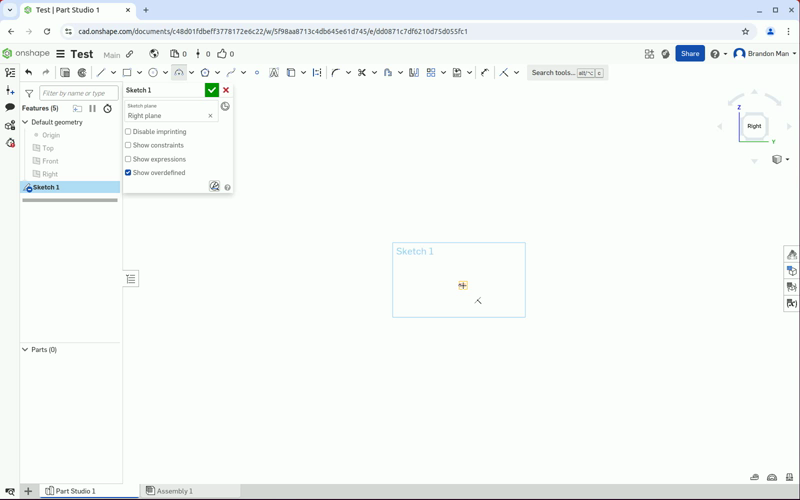
scroll(-6)
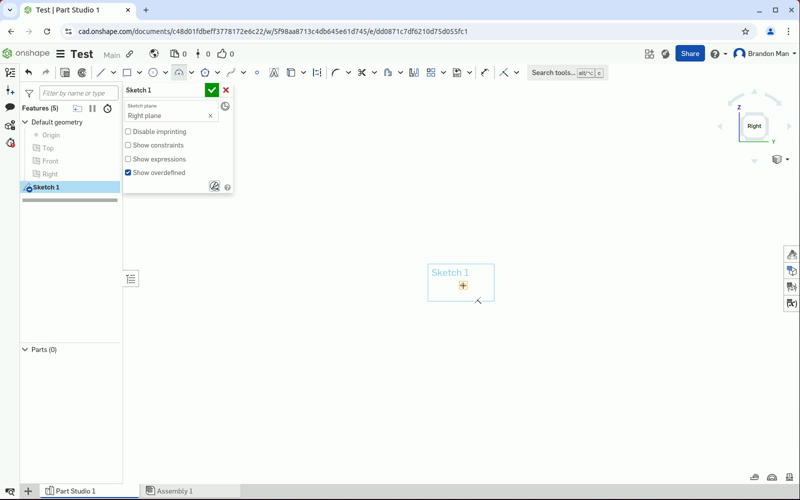
key_down(shift)
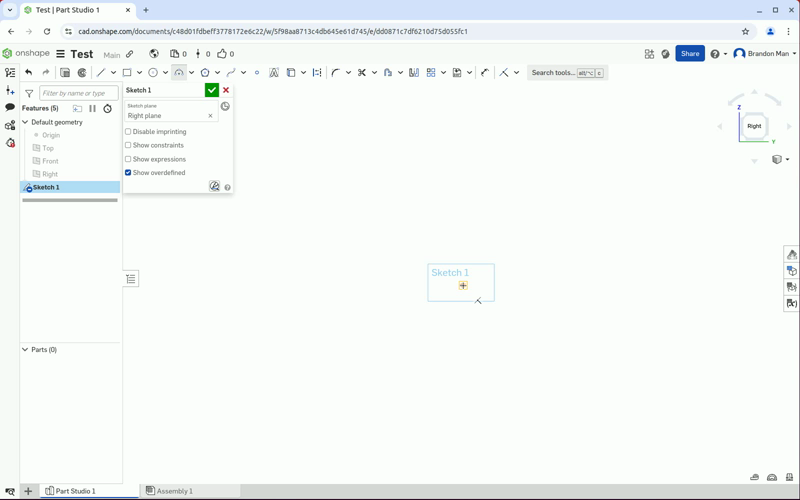
mouse_move(463, 281)
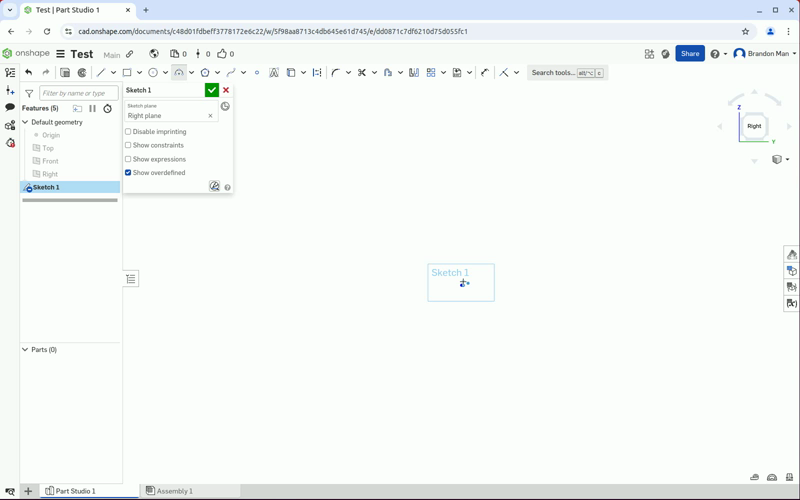
scroll(6)
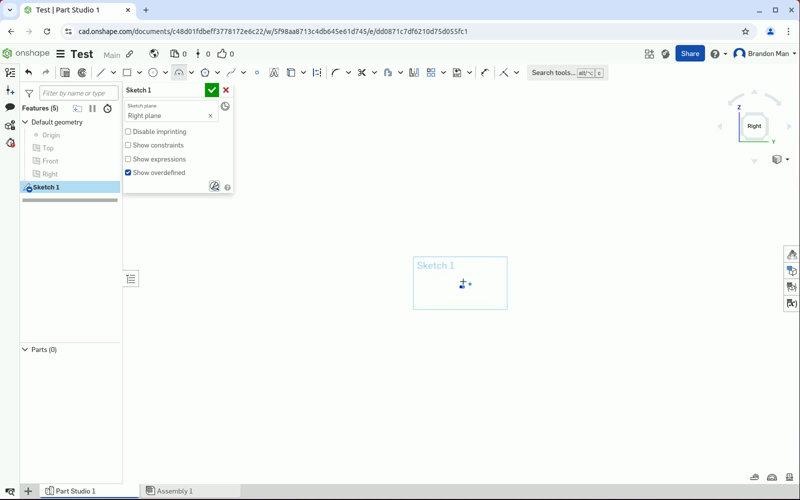
scroll(6)
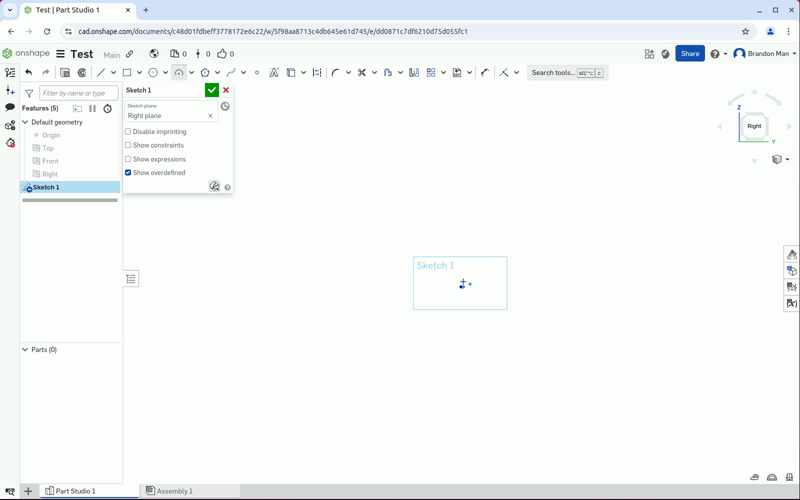
scroll(6)
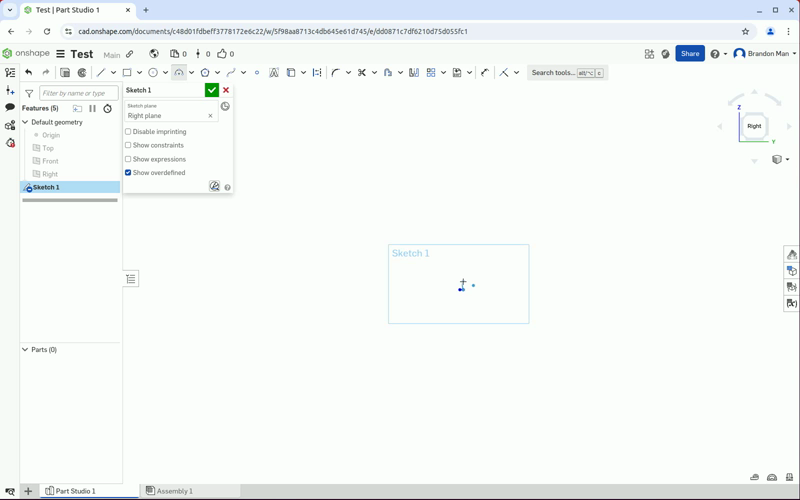
scroll(6)
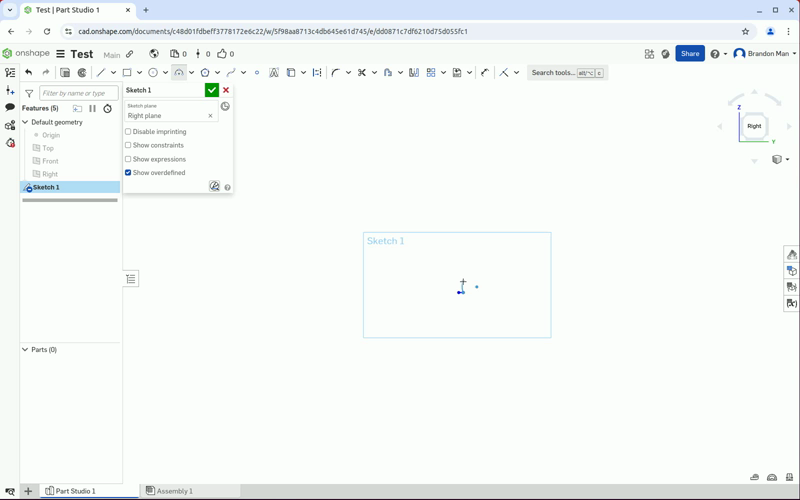
scroll(6)
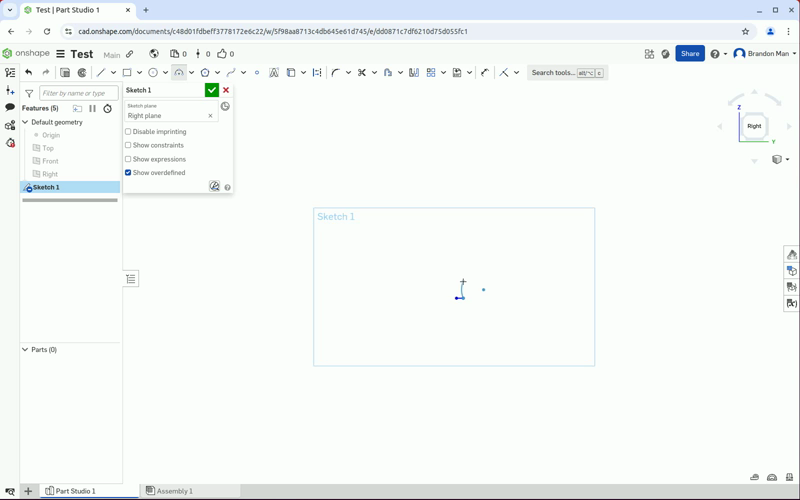
scroll(6)
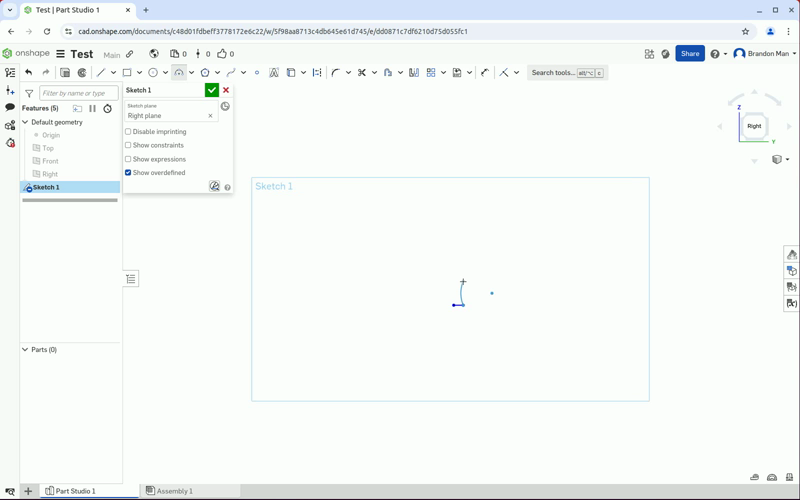
scroll(6)
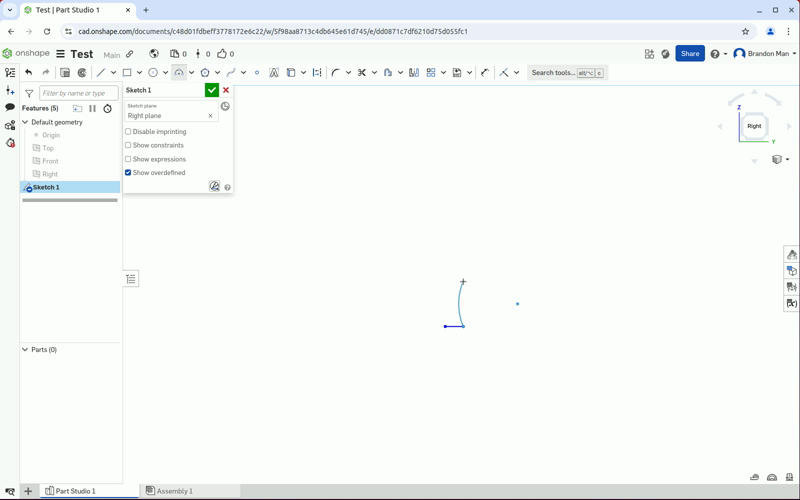
click(463, 281)
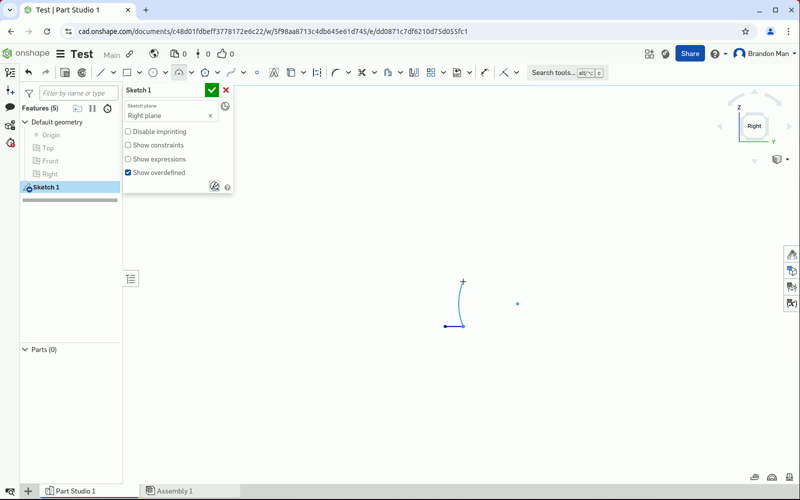
scroll(-6)
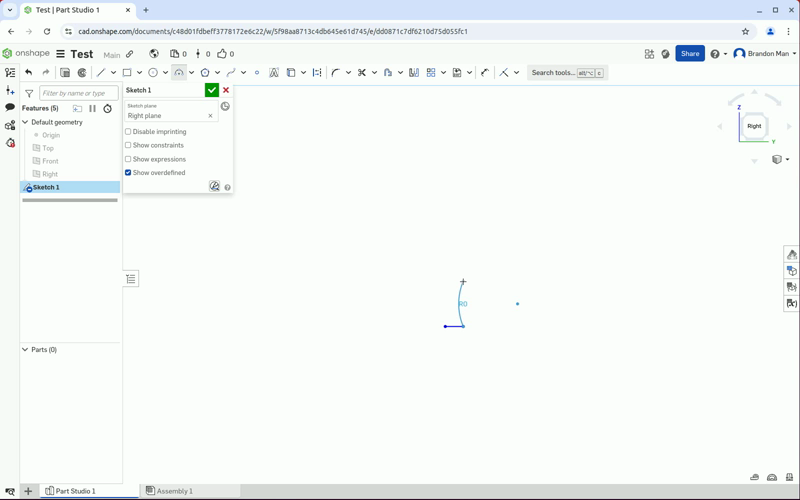
scroll(-6)
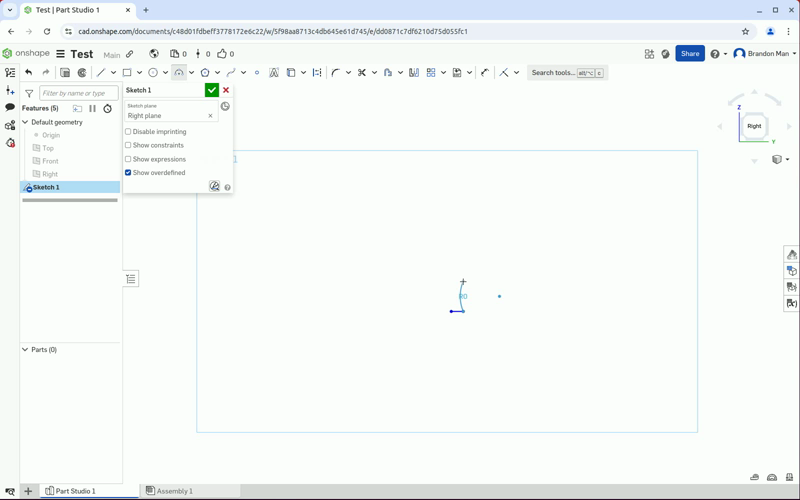
scroll(-6)
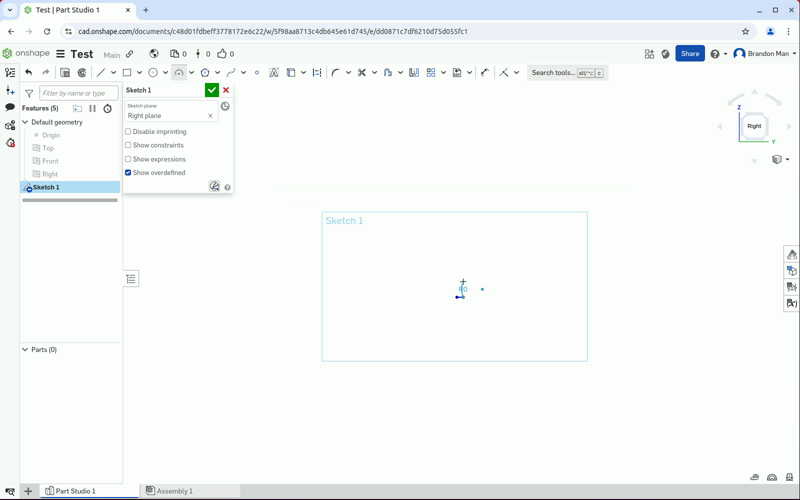
scroll(-6)
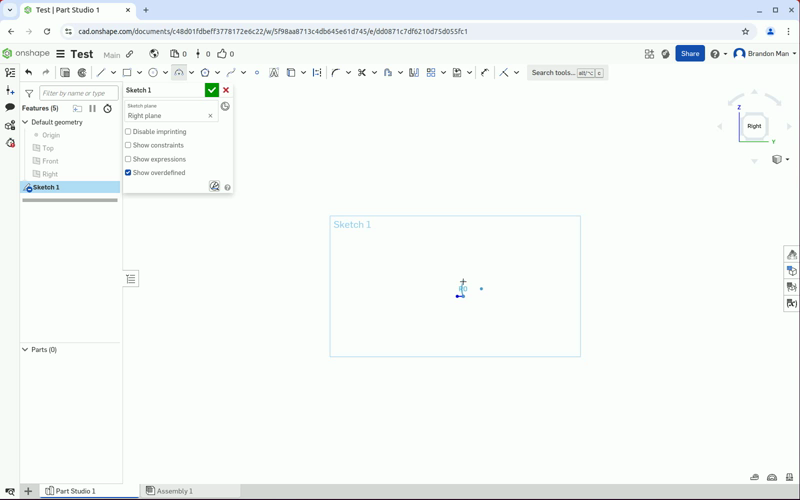
scroll(-6)
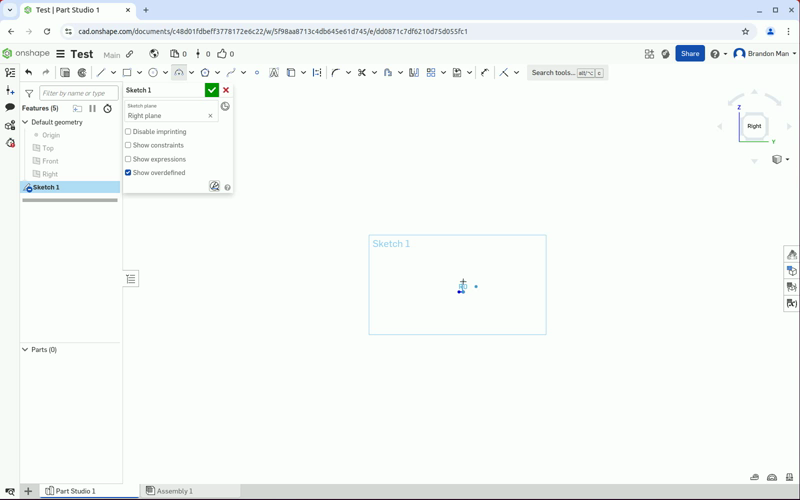
scroll(-6)
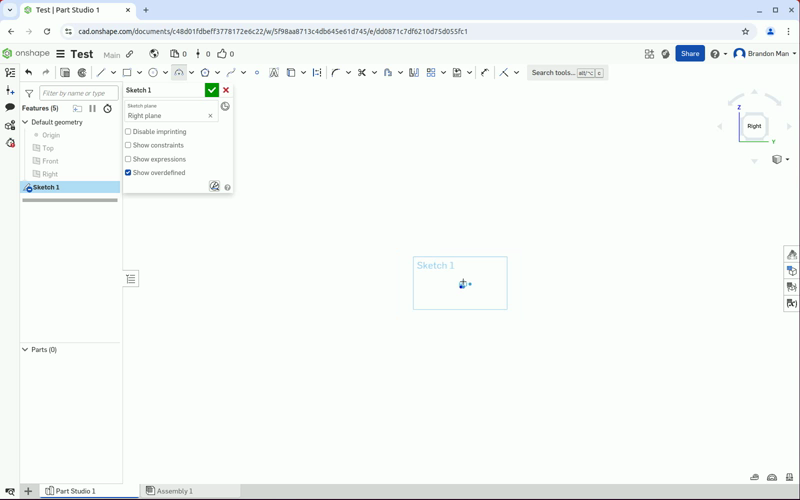
scroll(-6)
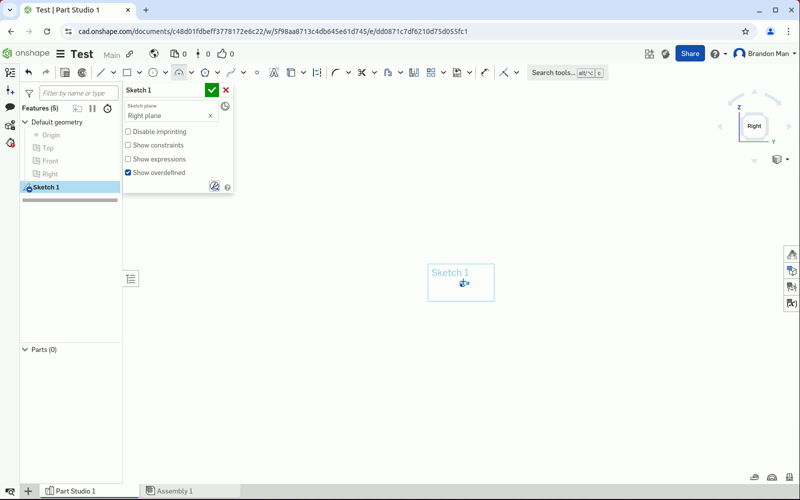
mouse_move(456, 283)
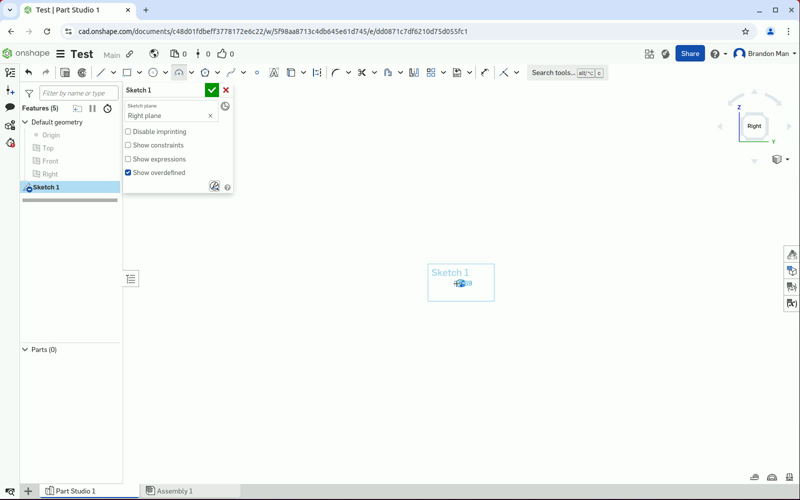
scroll(6)
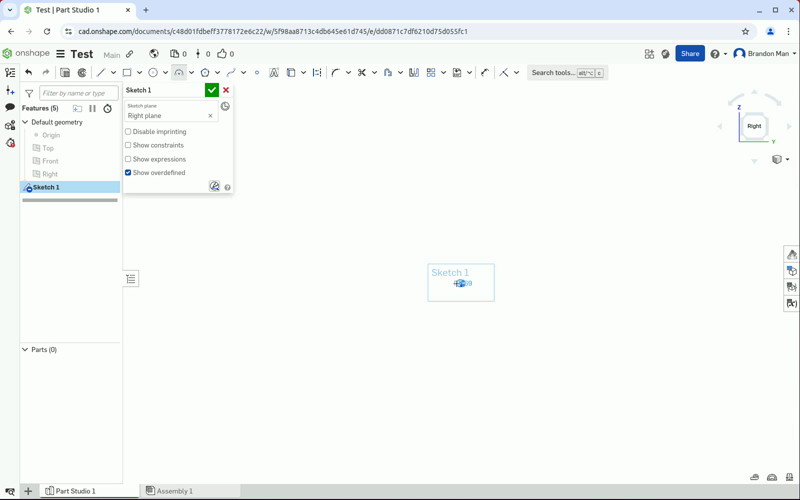
scroll(6)
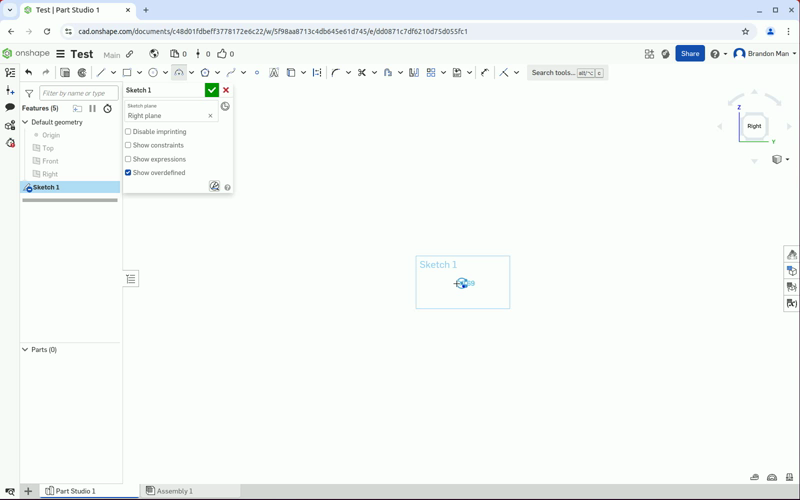
scroll(6)
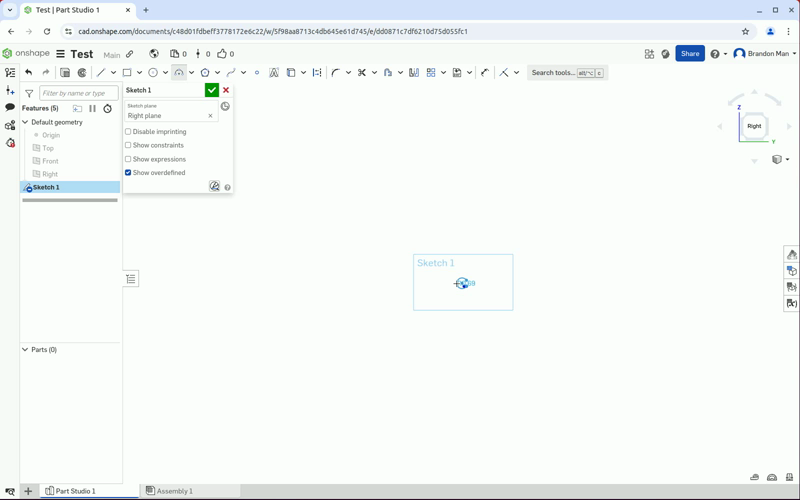
scroll(6)
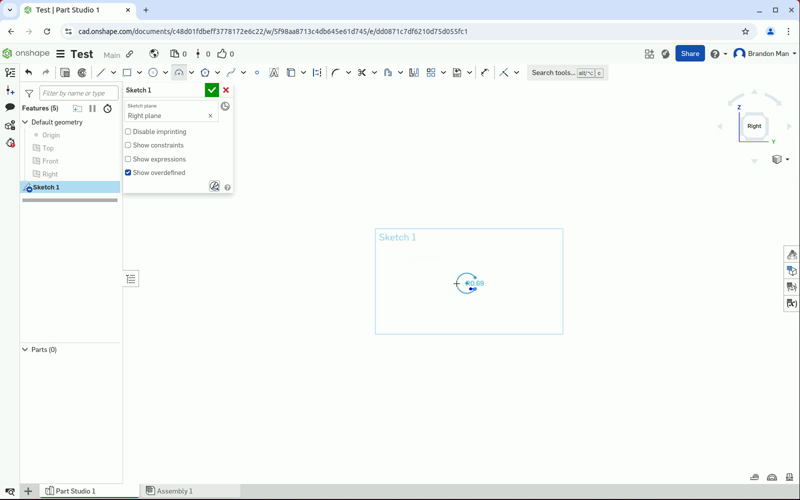
scroll(6)
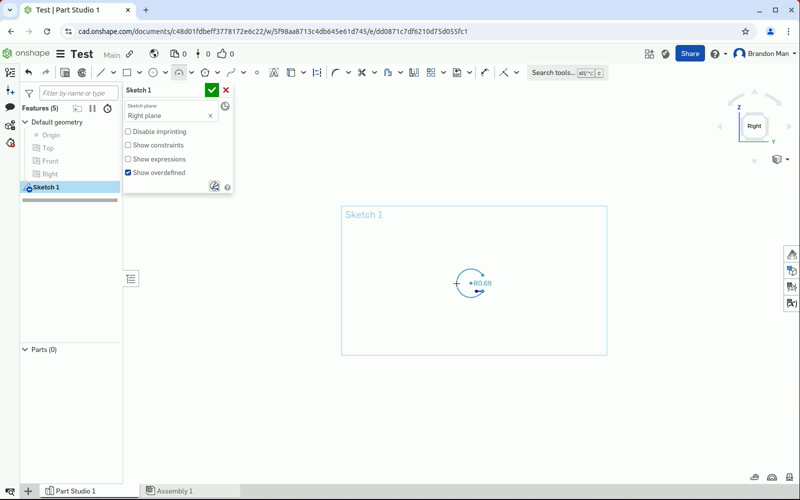
scroll(6)
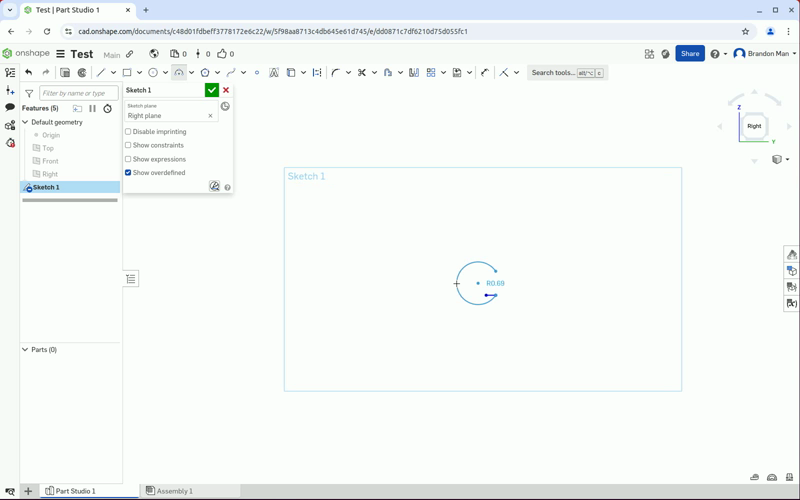
scroll(6)
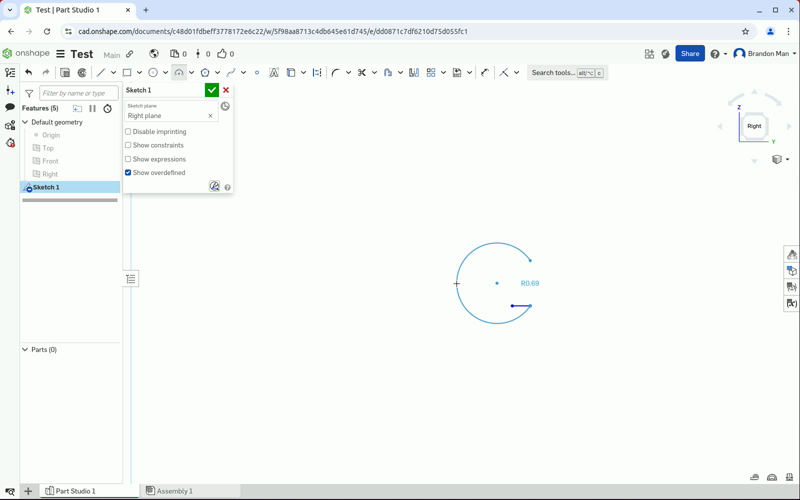
click(456, 283)
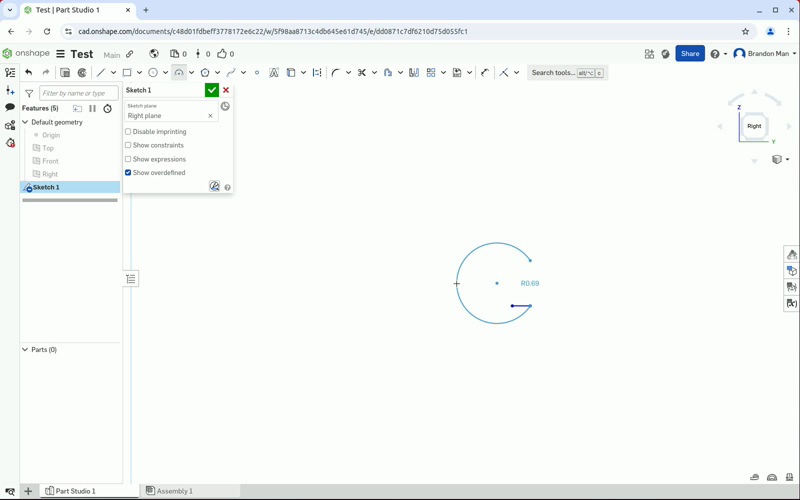
scroll(-6)
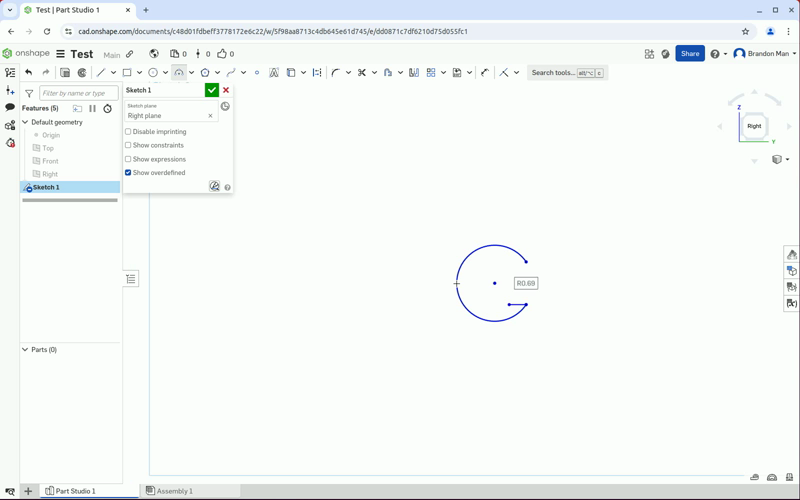
scroll(-6)
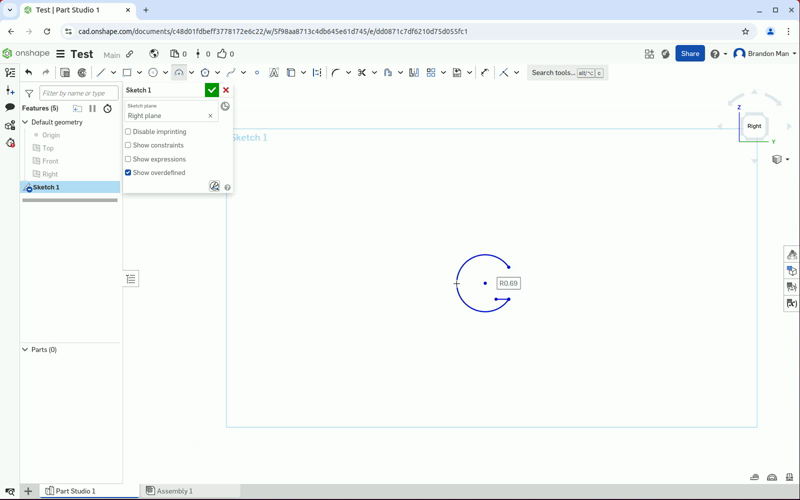
scroll(-6)
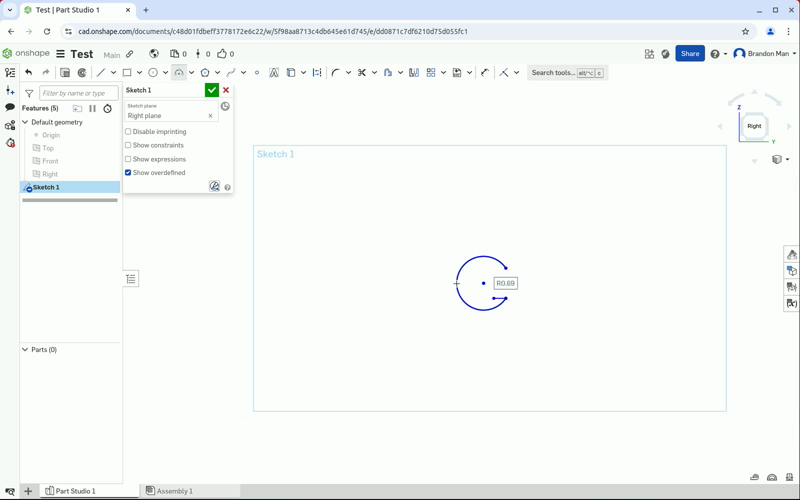
scroll(-6)
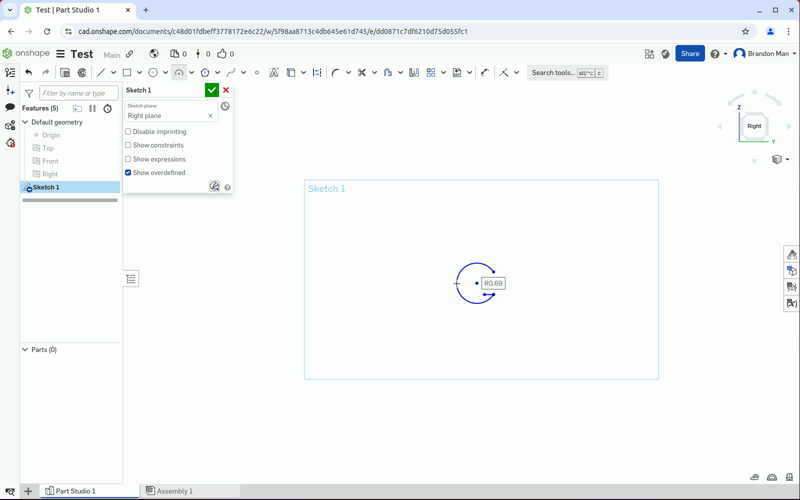
scroll(-6)
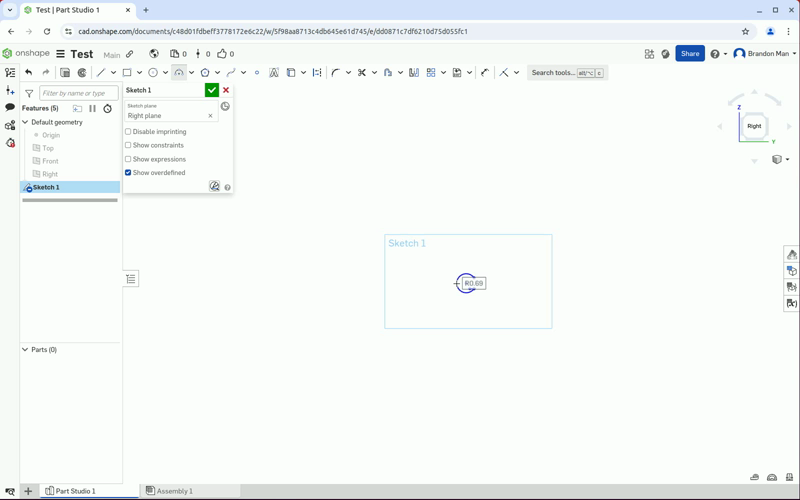
scroll(-6)
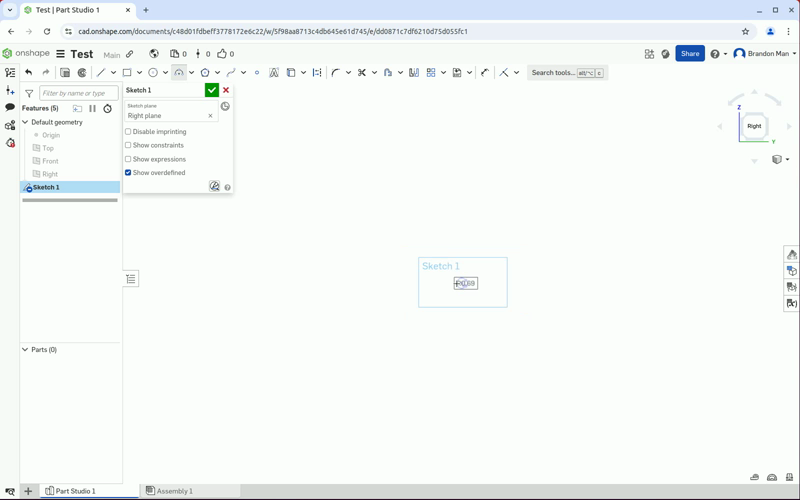
scroll(-6)
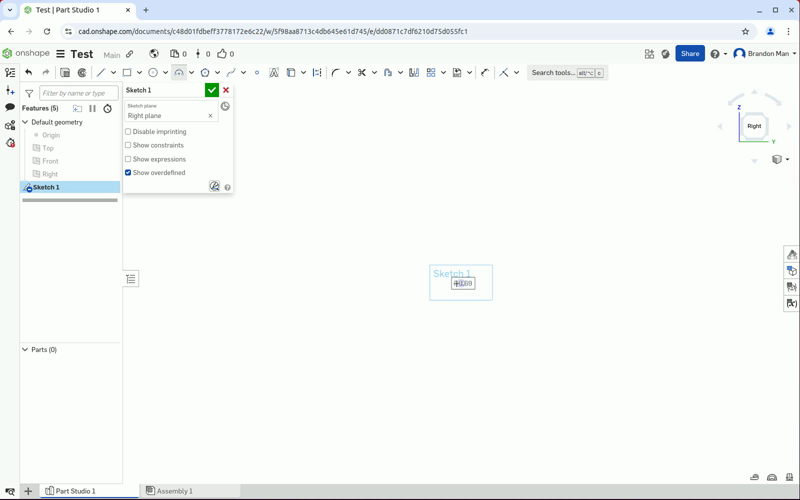
key_up(shift)
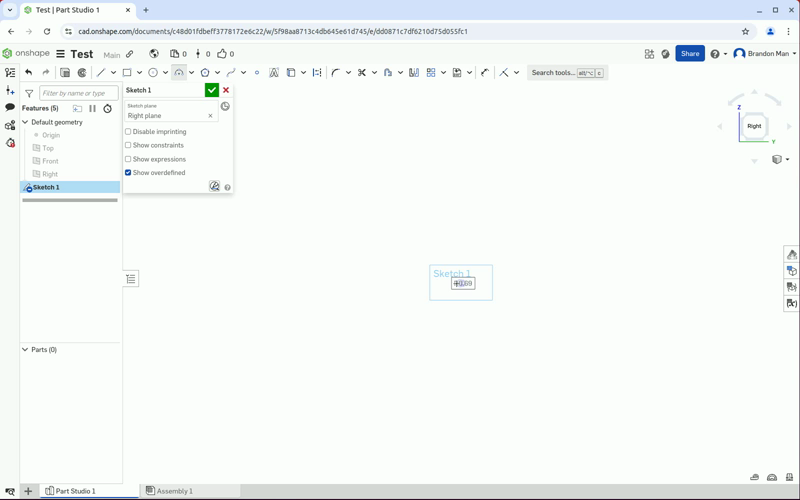
key(esc)
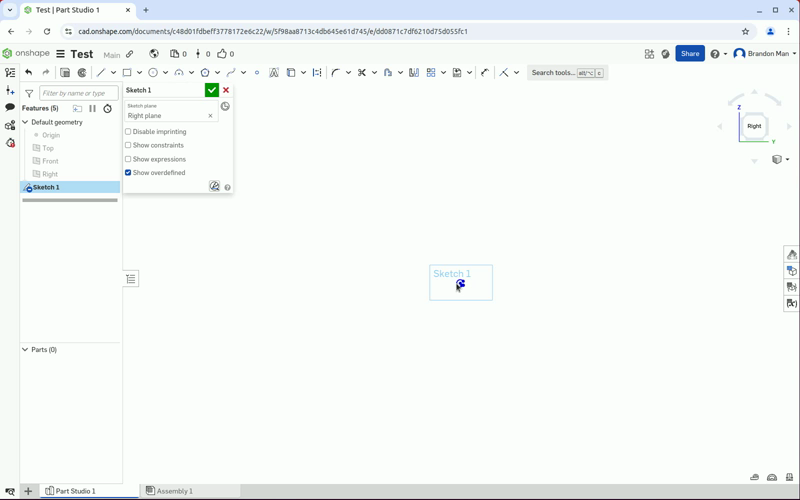
key(l)
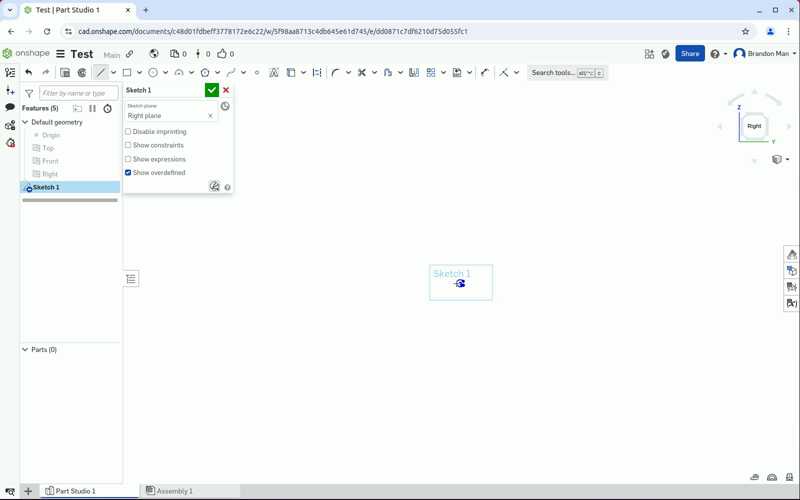
mouse_move(463, 281)
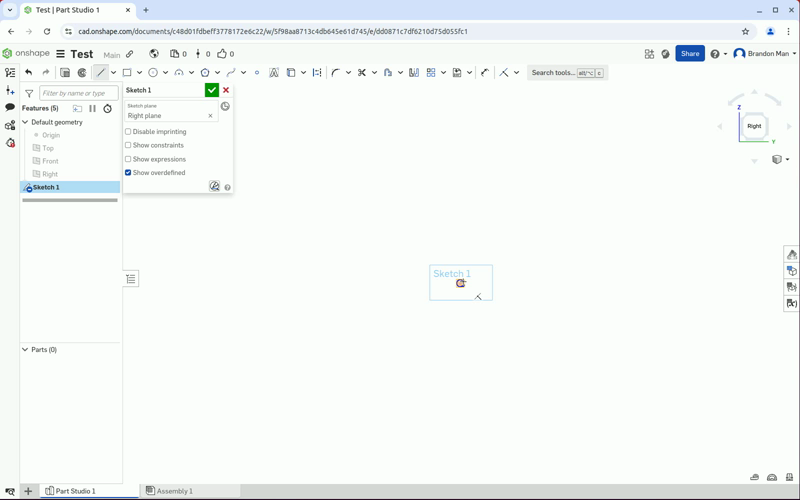
scroll(6)
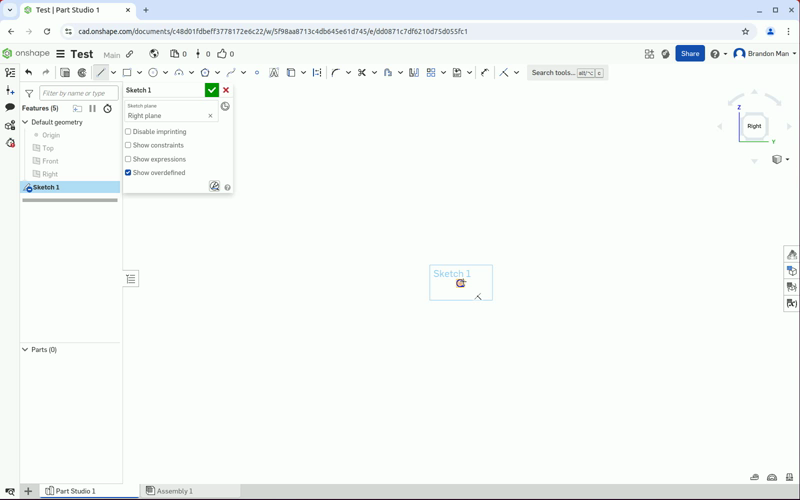
scroll(6)
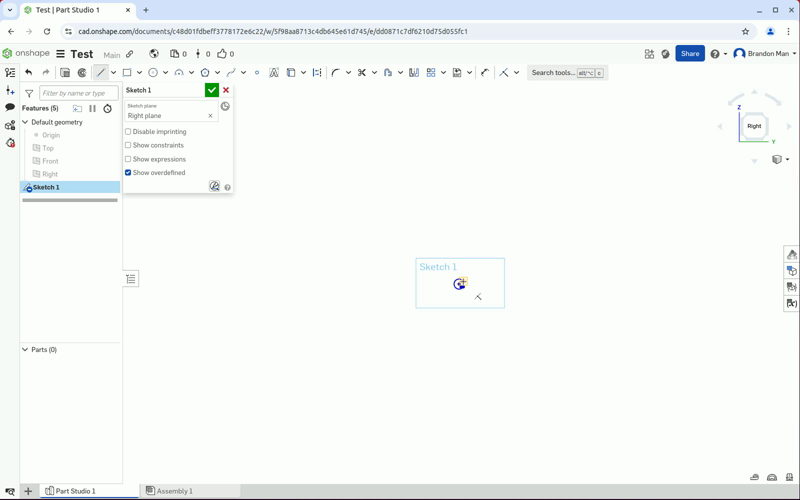
scroll(6)
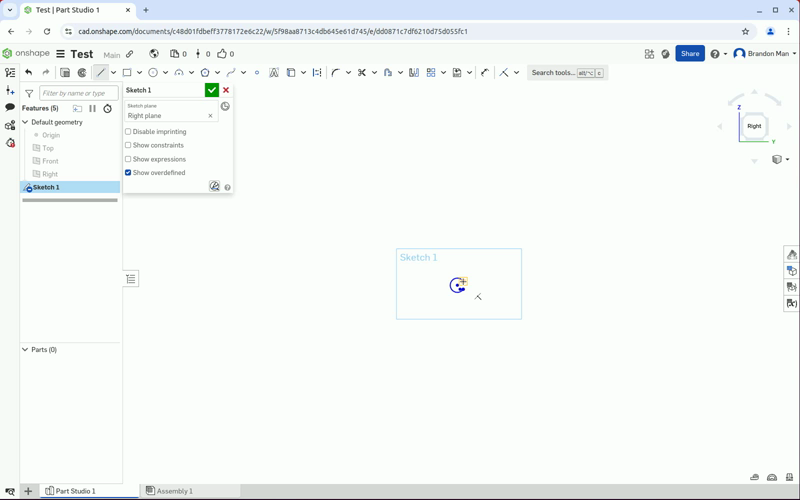
scroll(6)
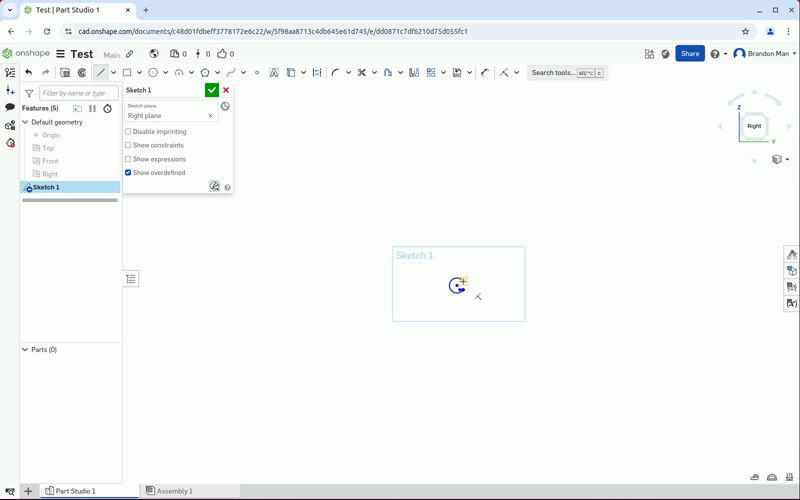
scroll(6)
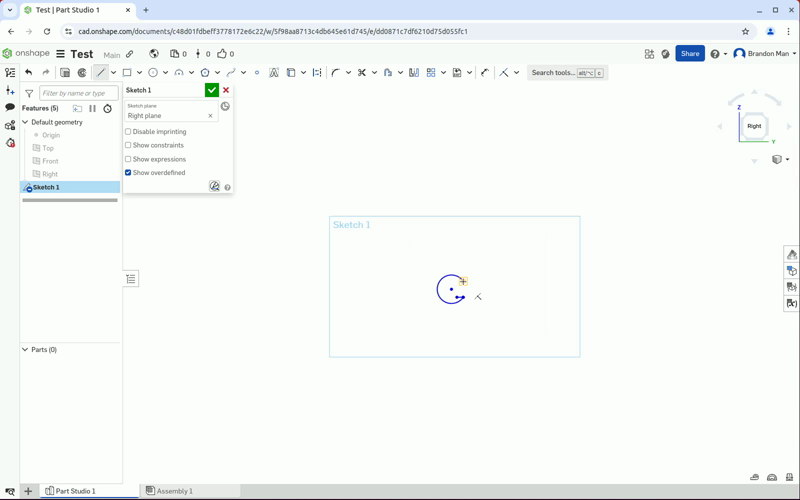
scroll(6)
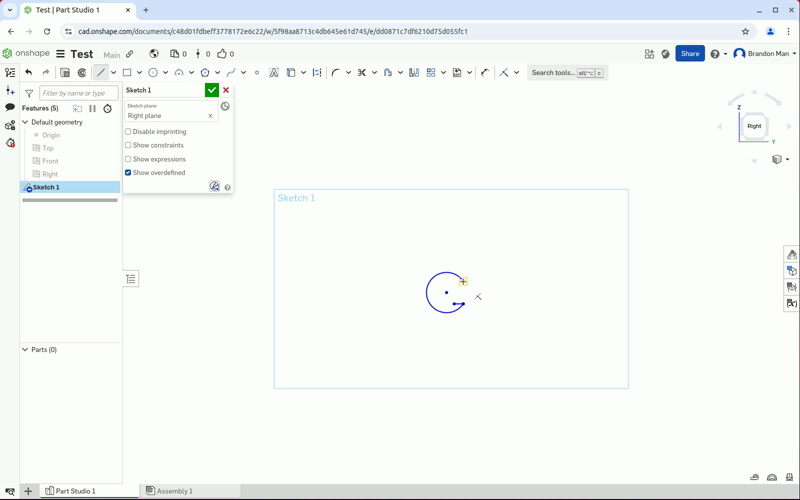
scroll(6)
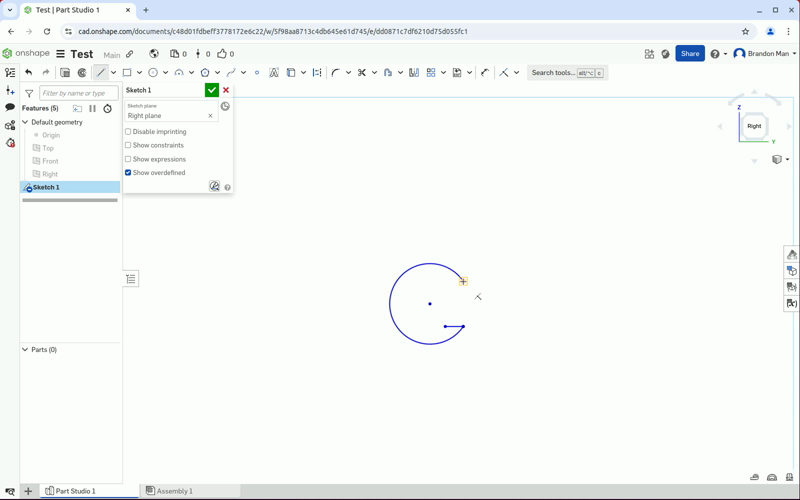
click(463, 281)
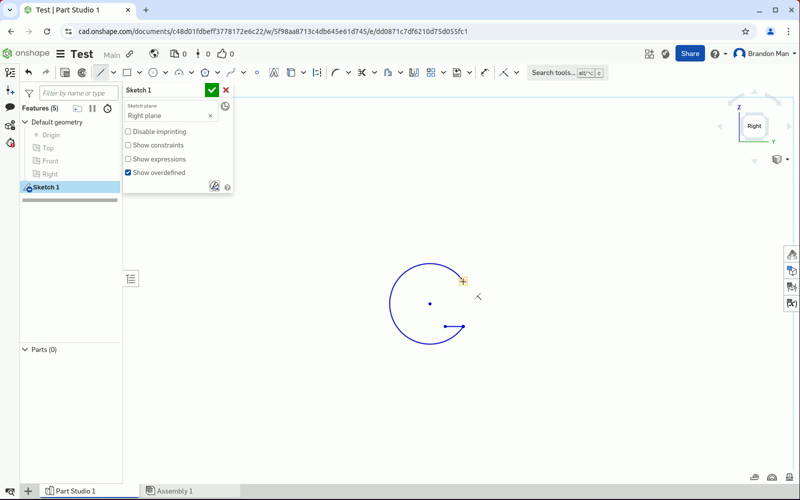
scroll(-6)
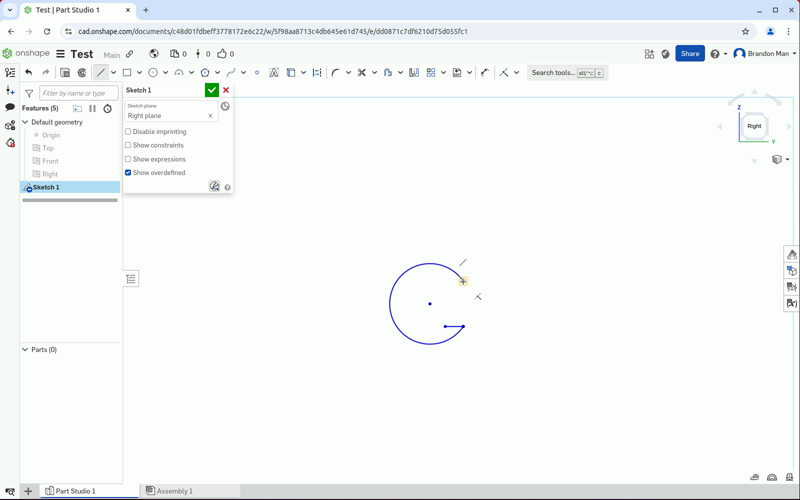
scroll(-6)
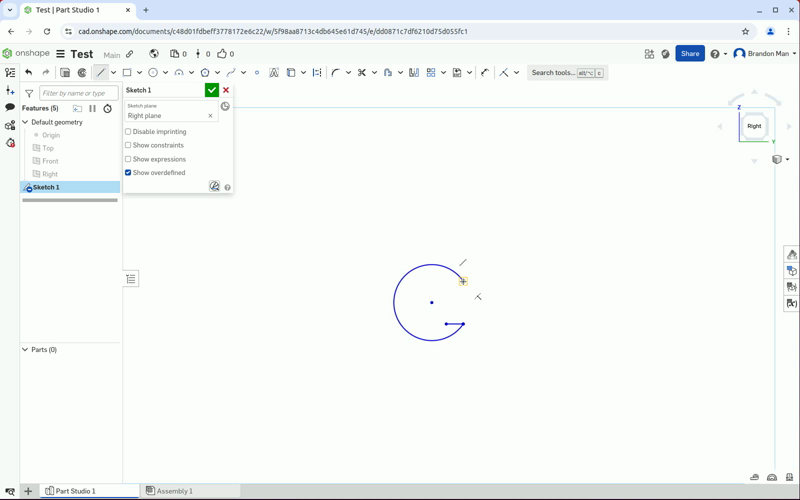
scroll(-6)
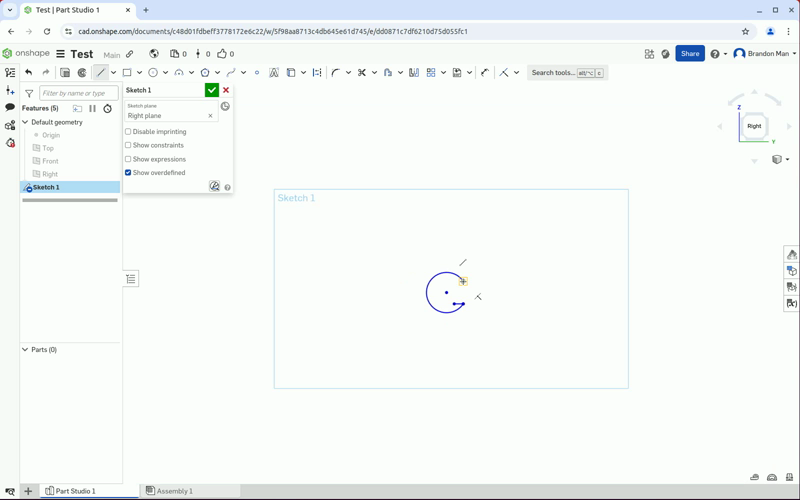
scroll(-6)
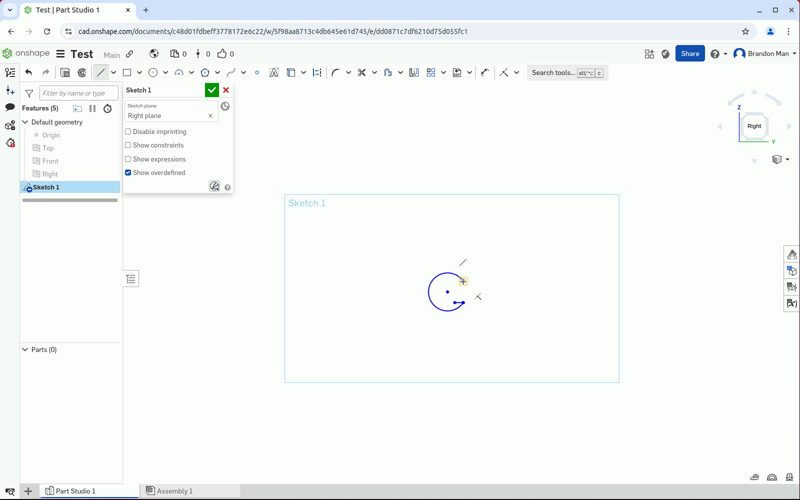
scroll(-6)
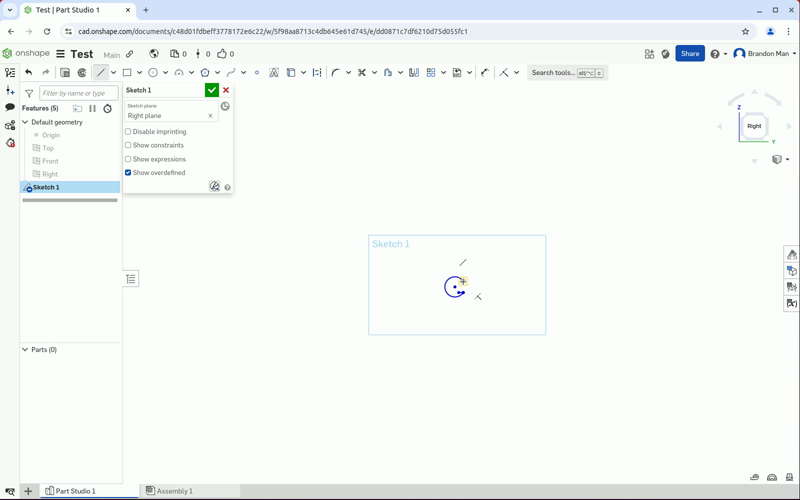
scroll(-6)
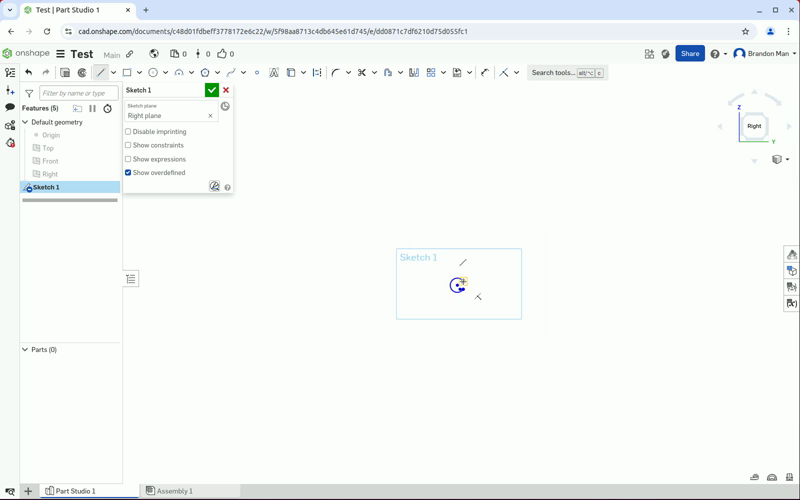
scroll(-6)
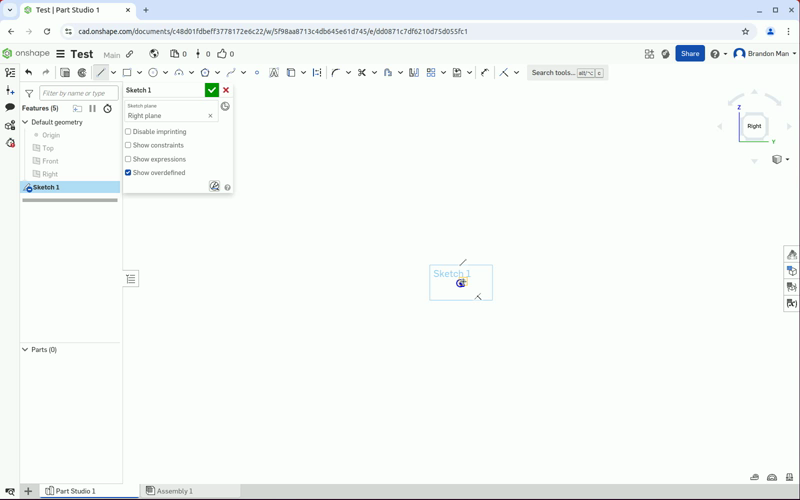
key_down(shift)
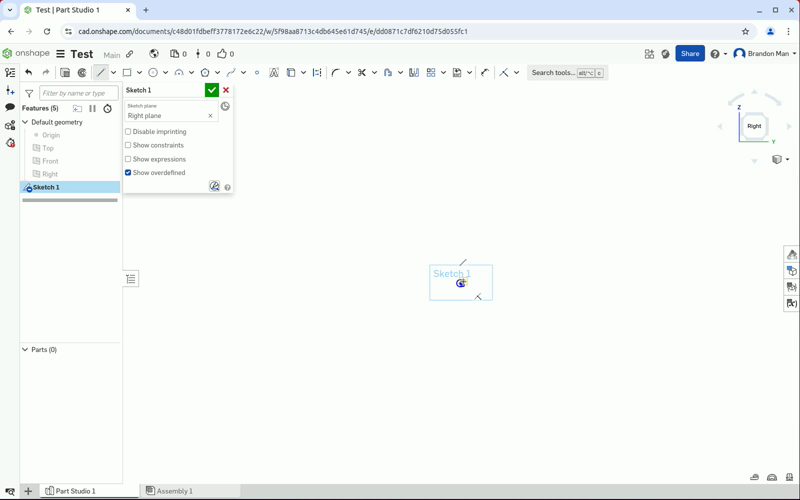
mouse_move(493, 281)
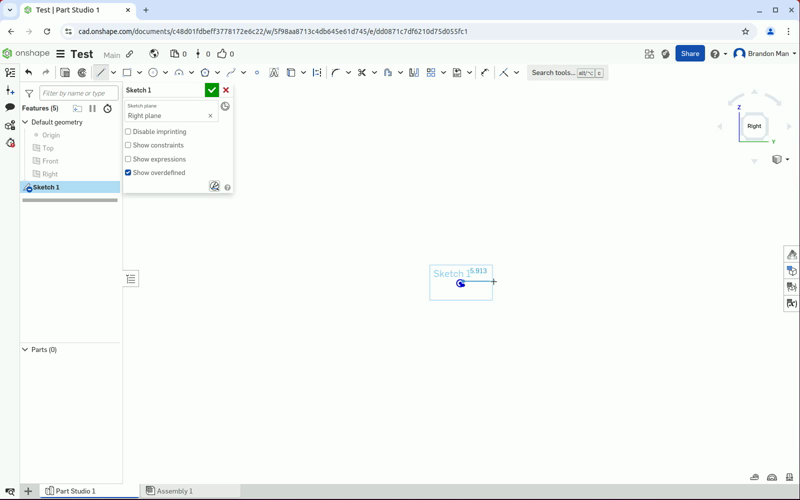
mouse_move(461, 281)
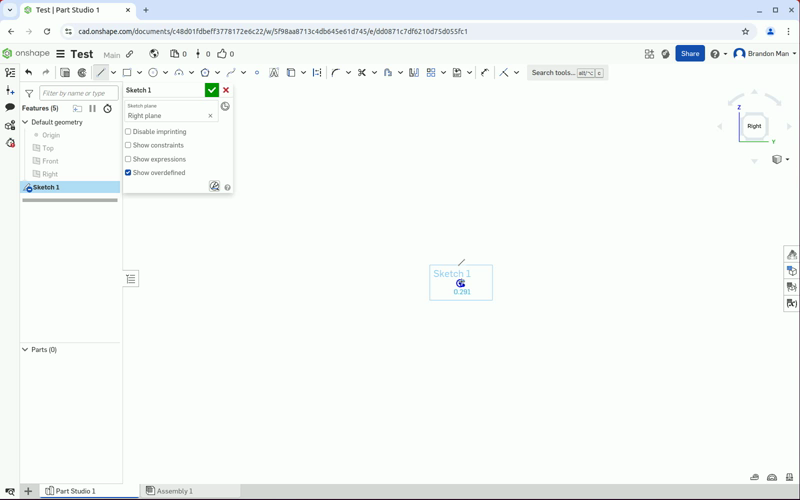
scroll(6)
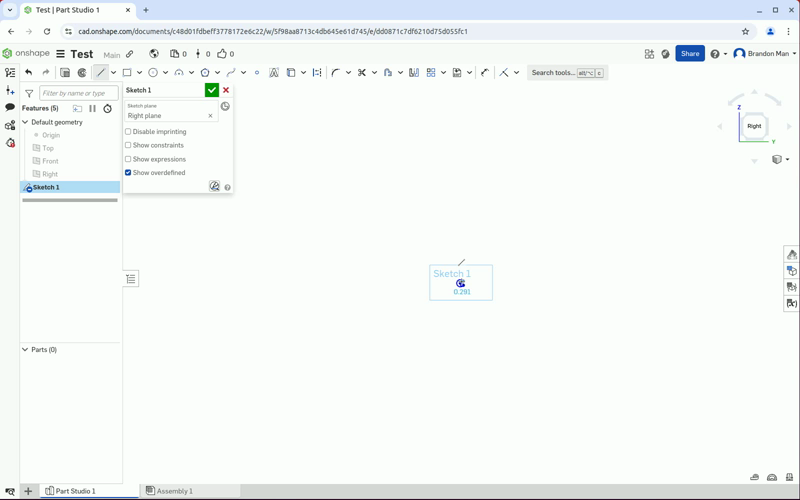
scroll(6)
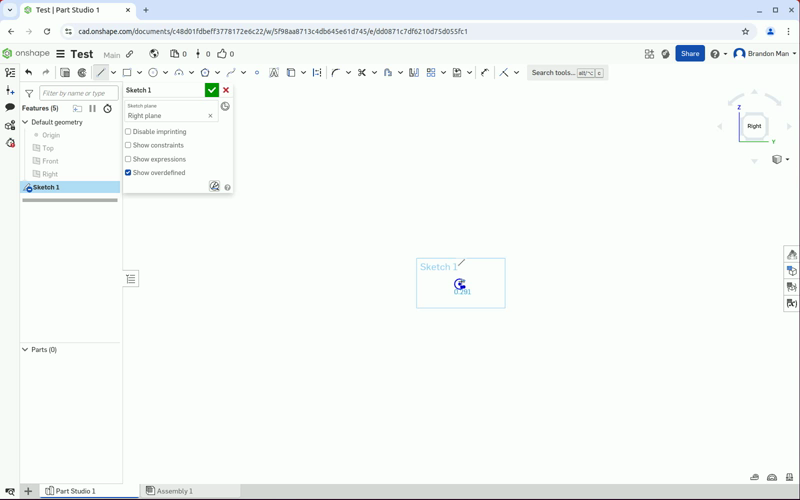
scroll(6)
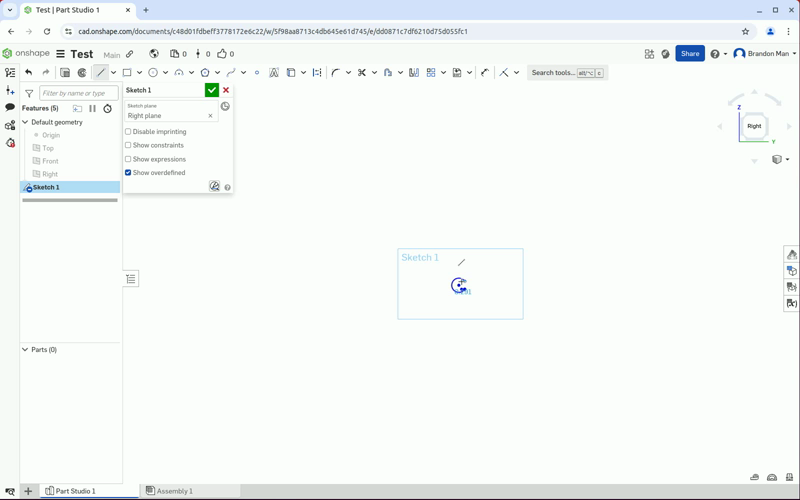
scroll(6)
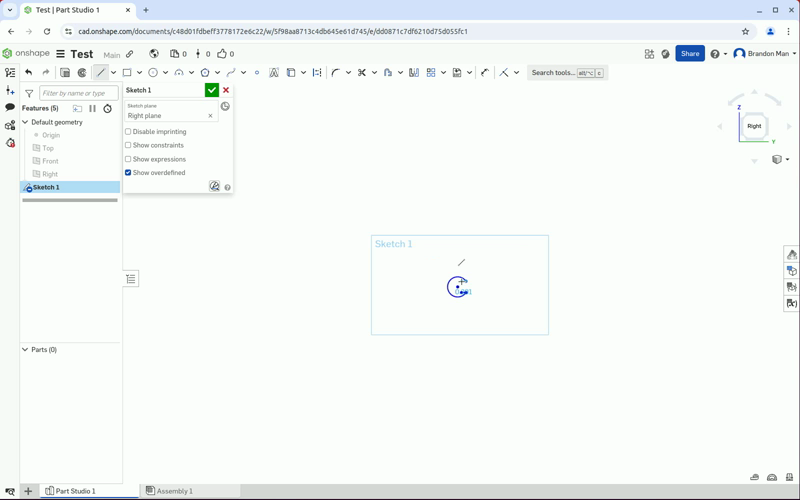
scroll(6)
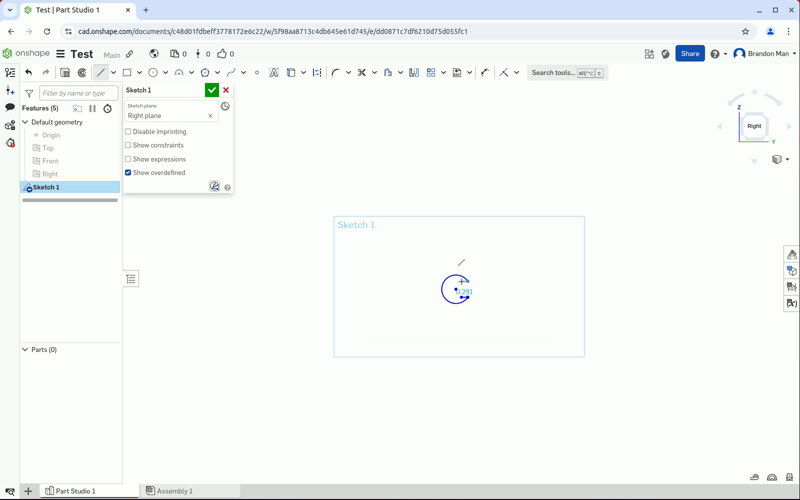
scroll(6)
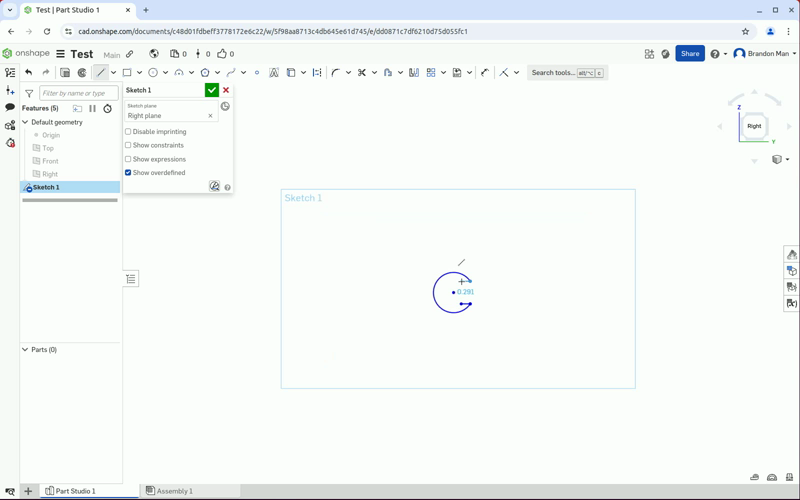
scroll(6)
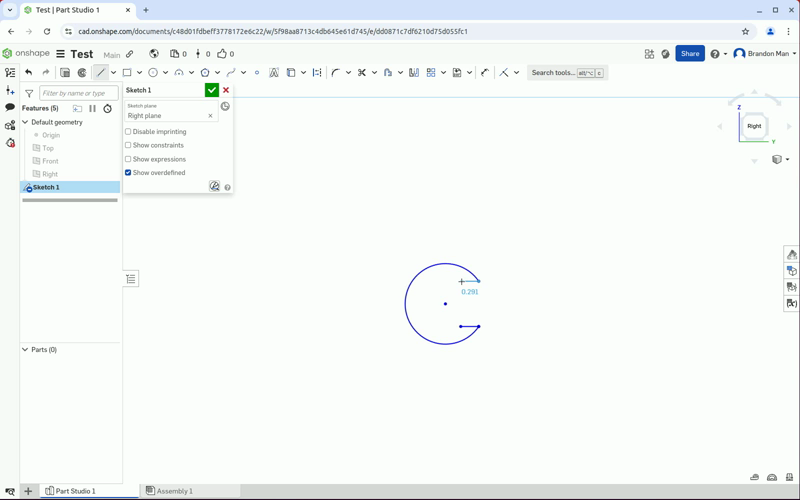
click(461, 281)
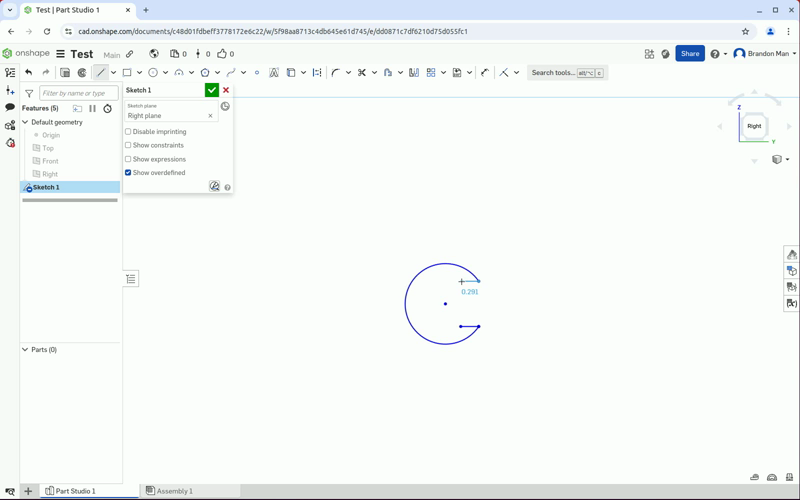
scroll(-6)
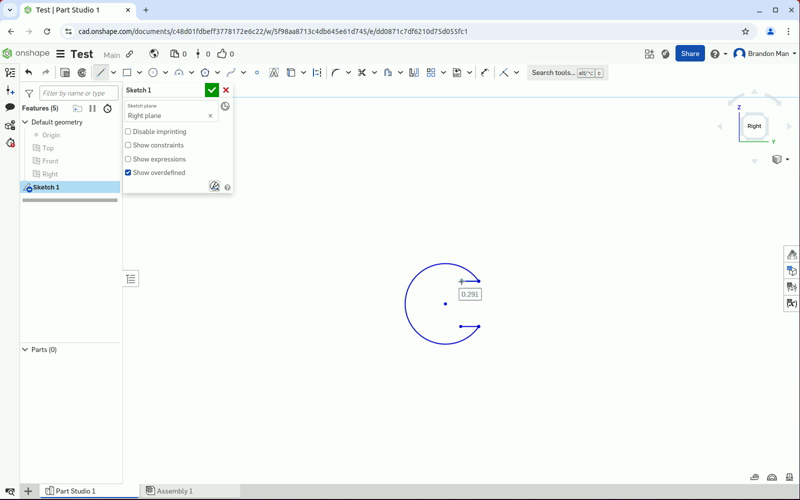
scroll(-6)
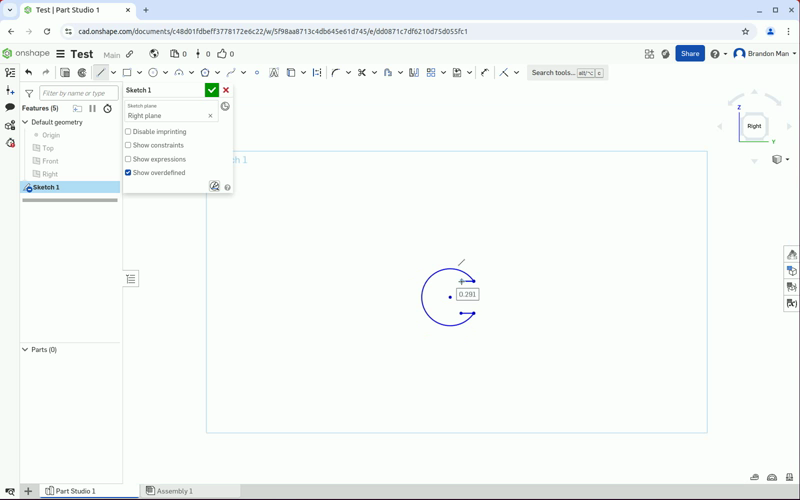
scroll(-6)
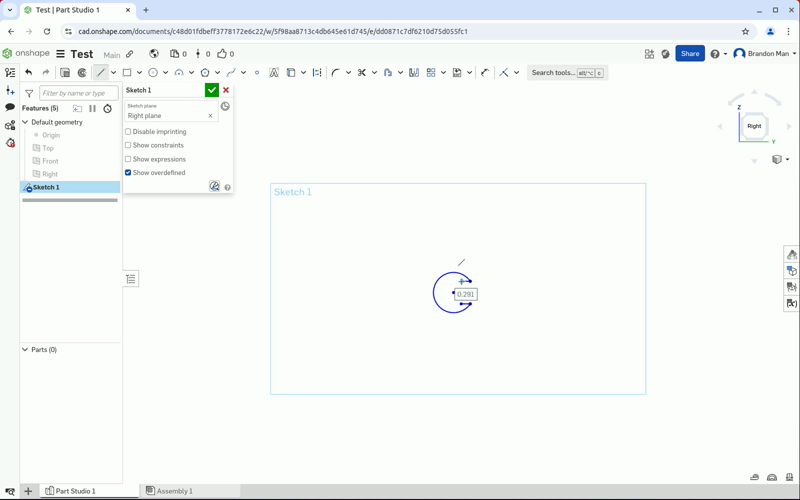
scroll(-6)
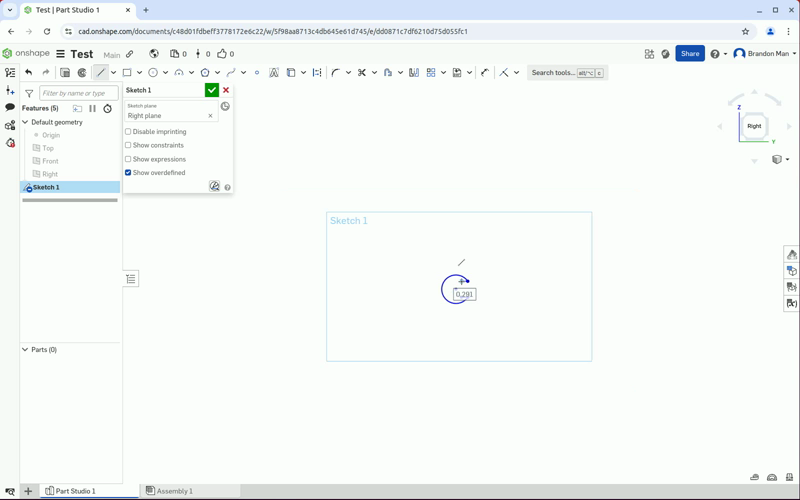
scroll(-6)
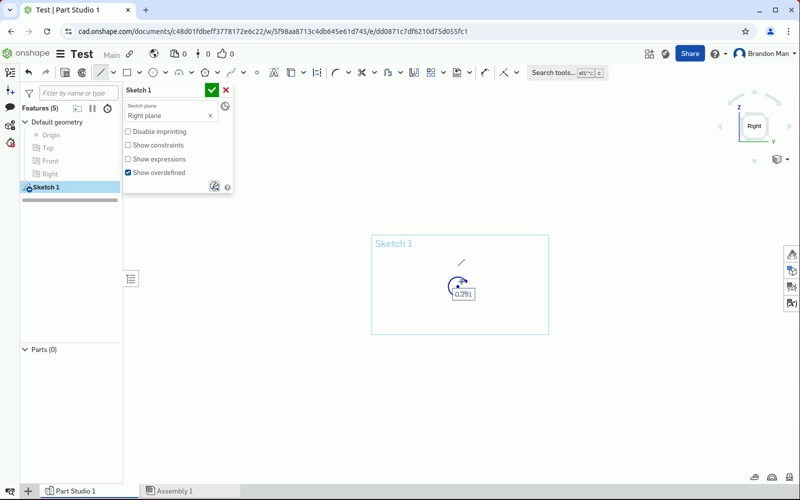
scroll(-6)
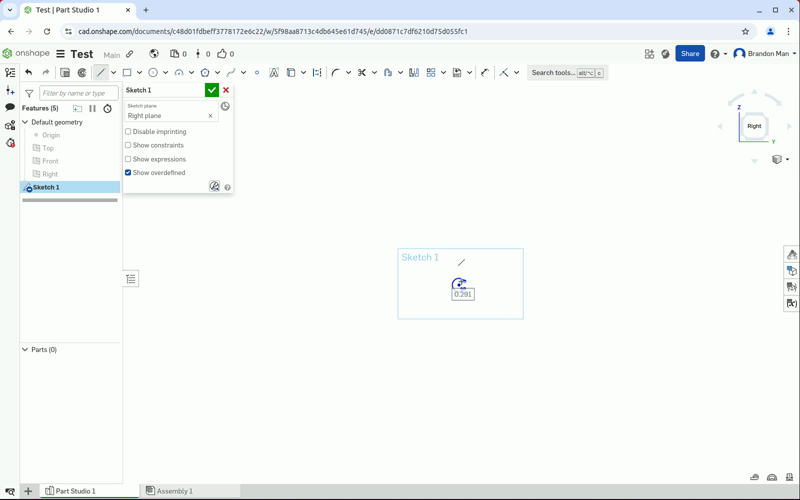
scroll(-6)
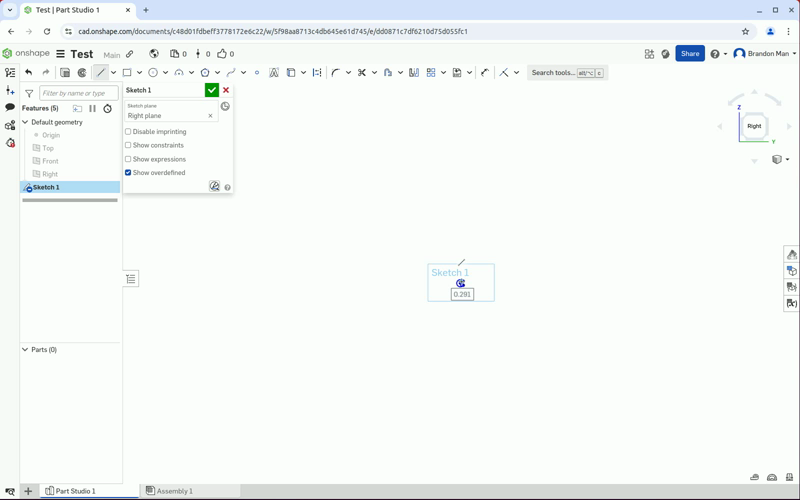
key_up(shift)
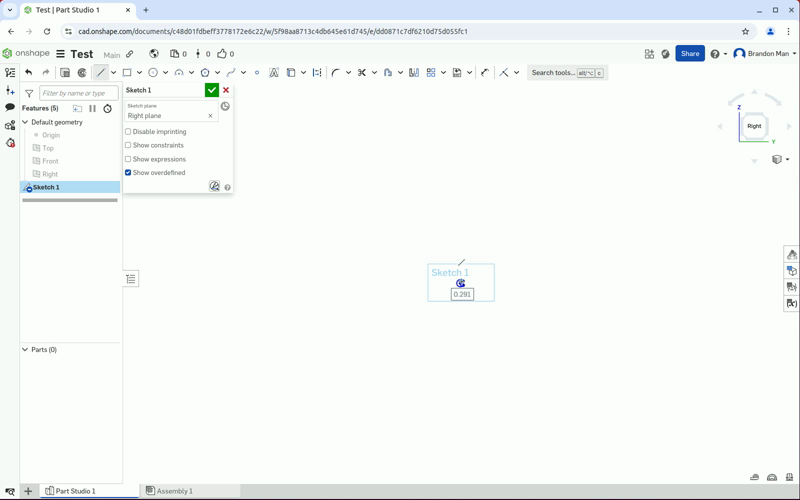
key(esc)
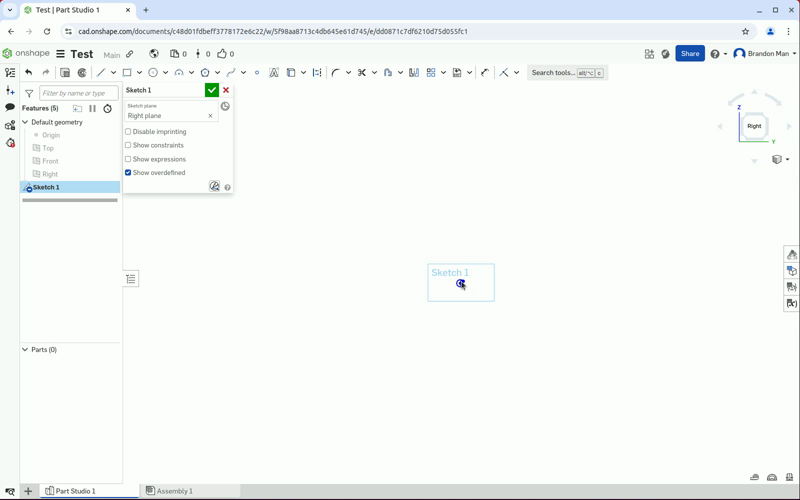
key(a)
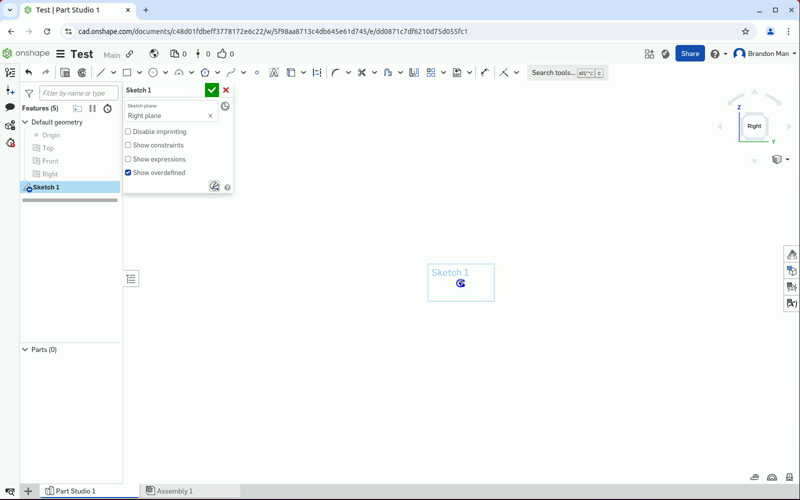
mouse_move(461, 281)
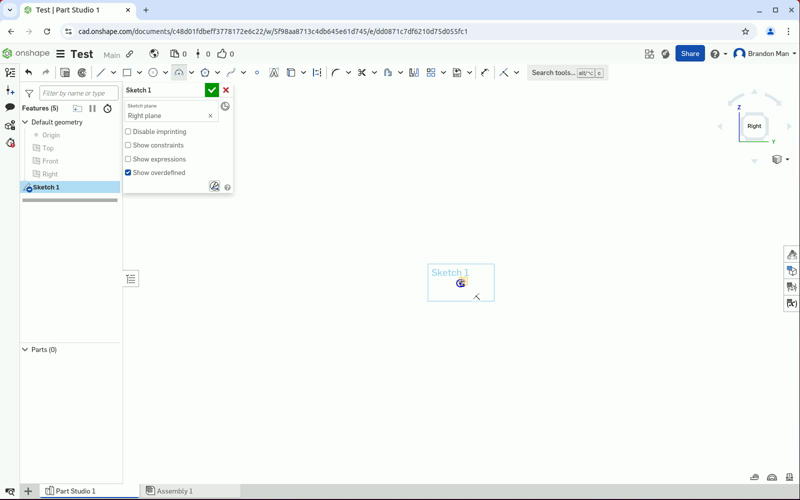
scroll(6)
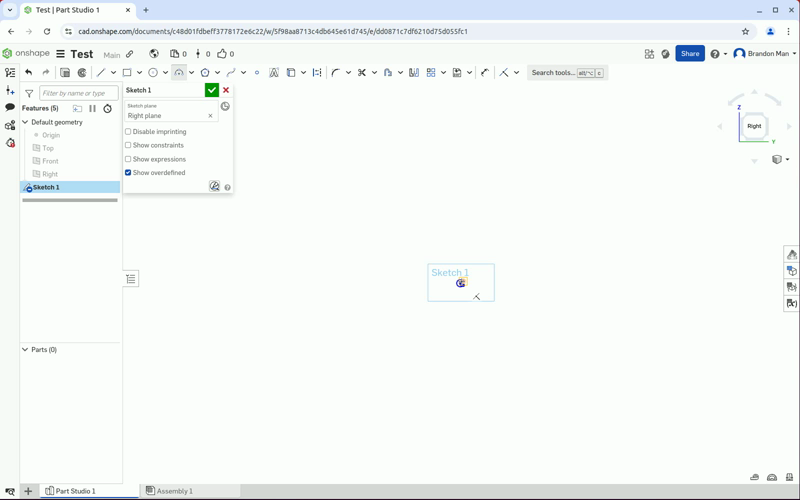
scroll(6)
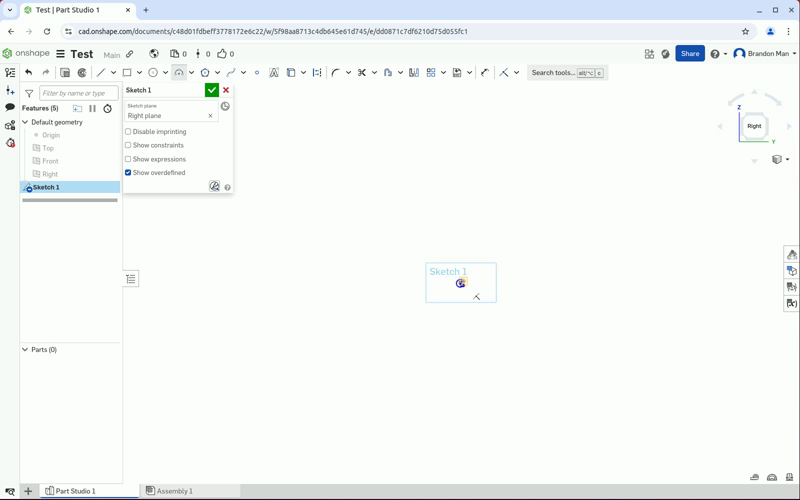
scroll(6)
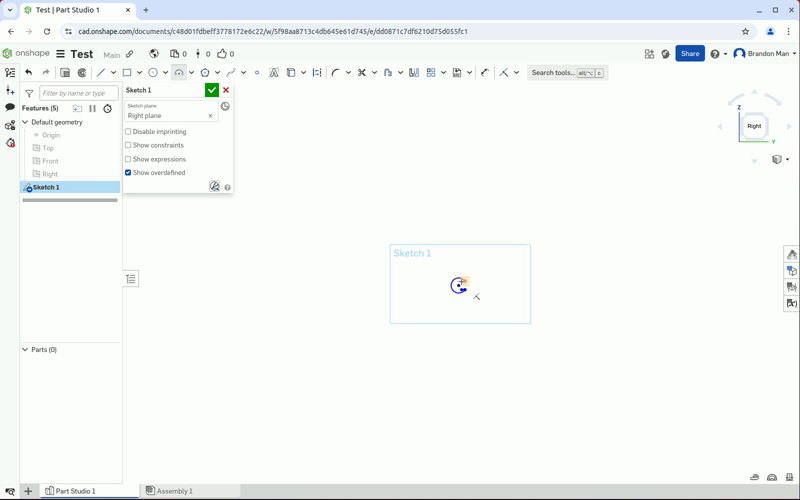
scroll(6)
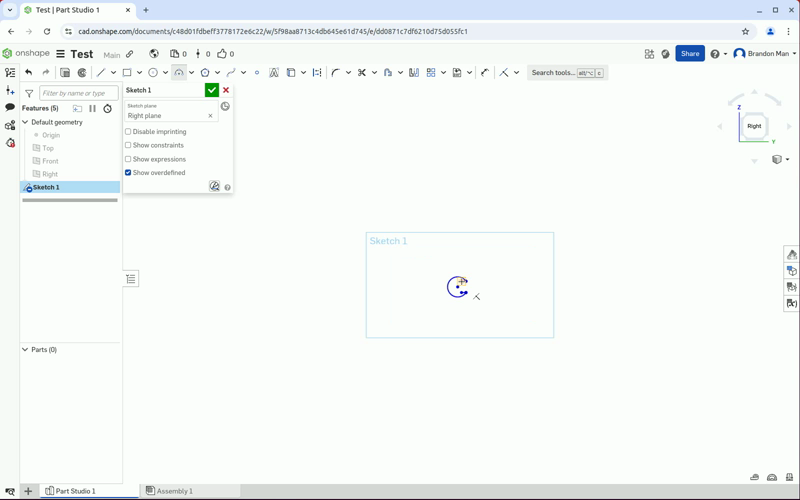
scroll(6)
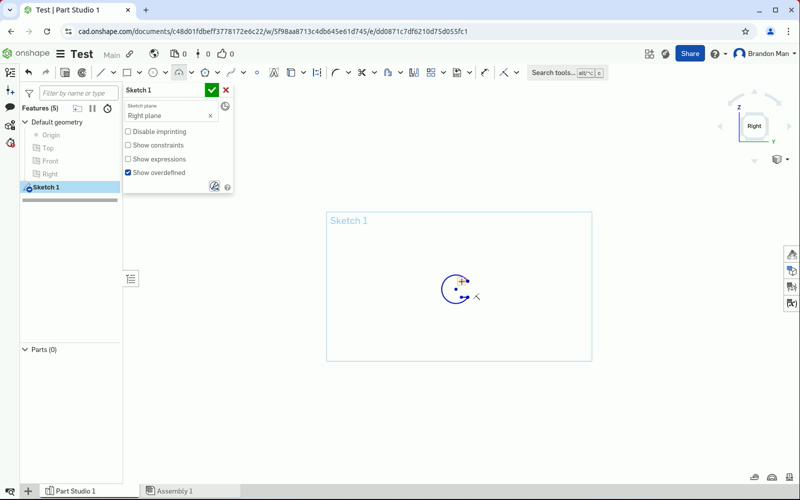
scroll(6)
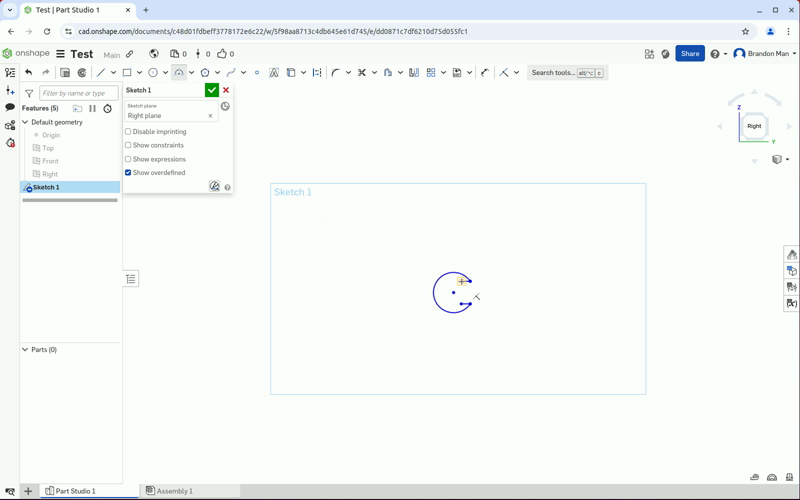
scroll(6)
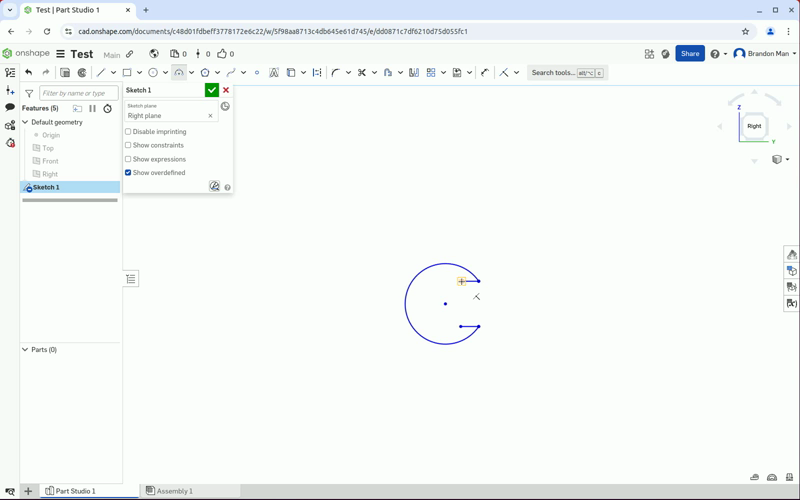
click(461, 281)
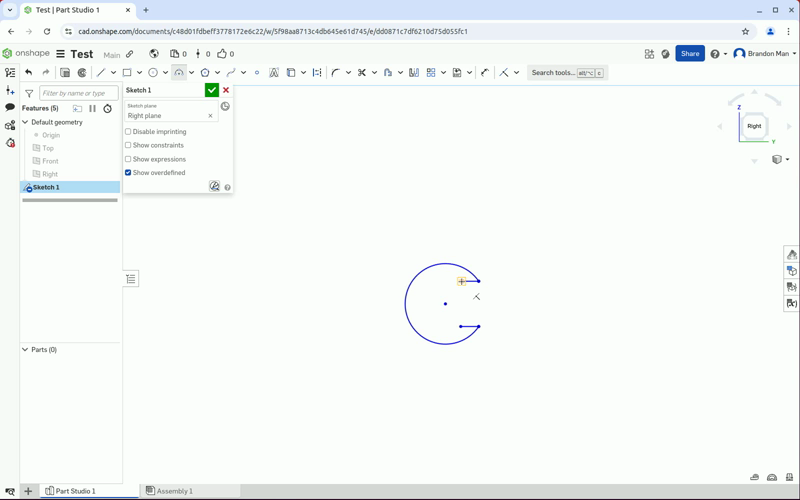
scroll(-6)
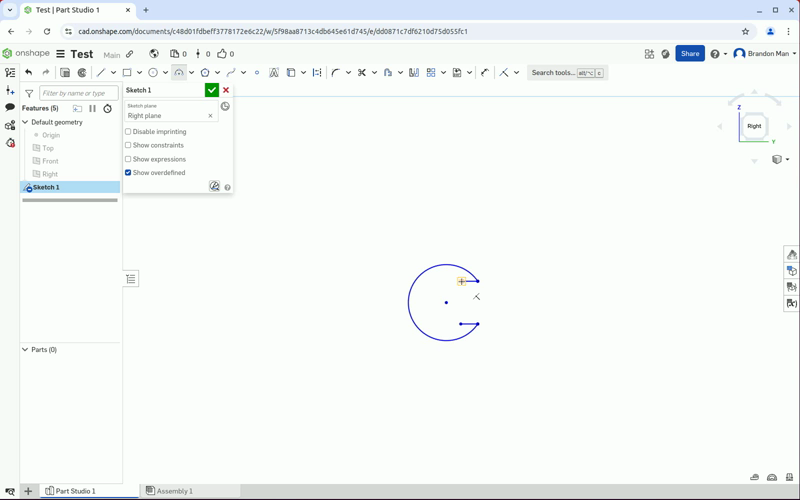
scroll(-6)
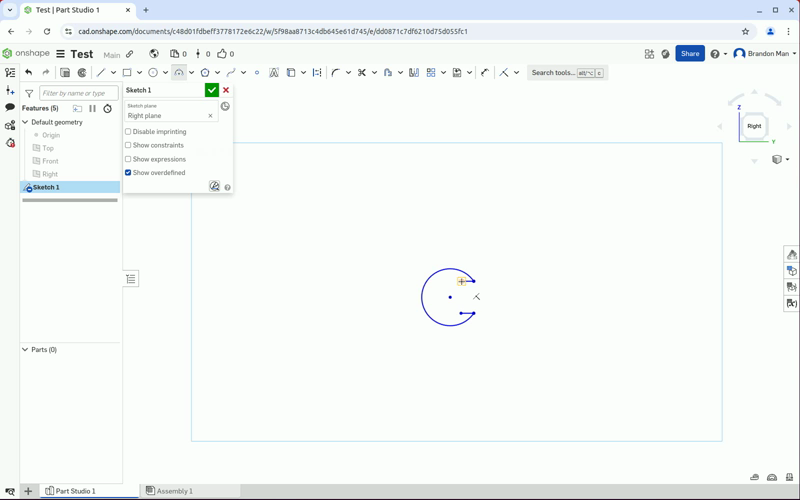
scroll(-6)
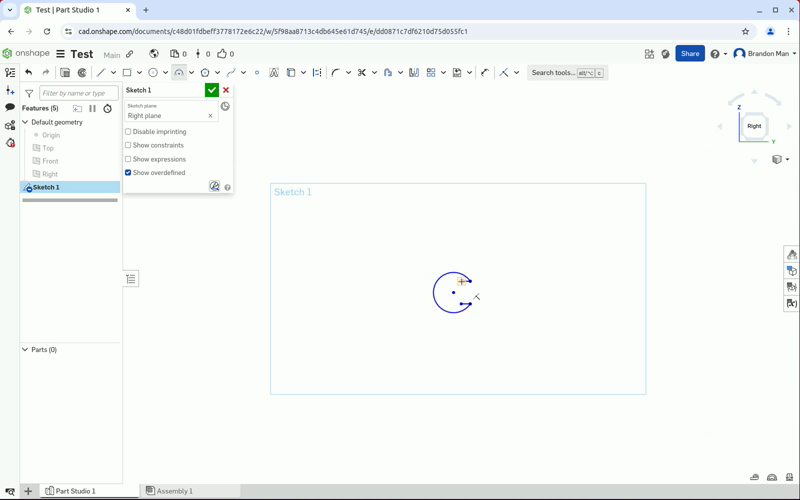
scroll(-6)
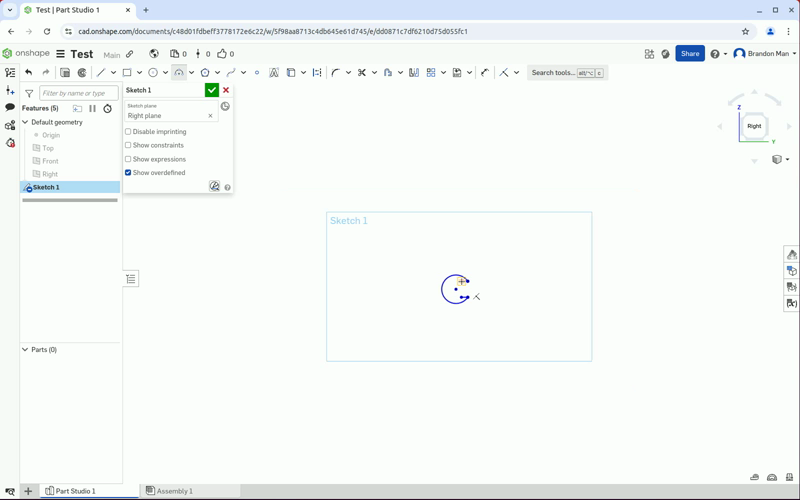
scroll(-6)
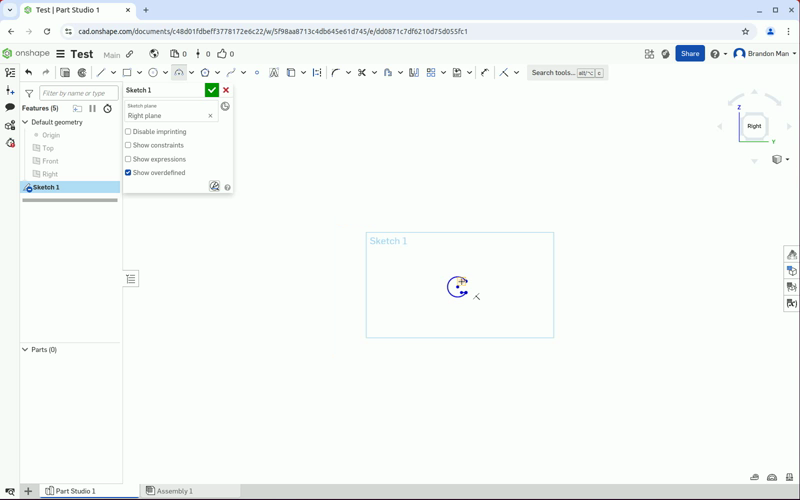
scroll(-6)
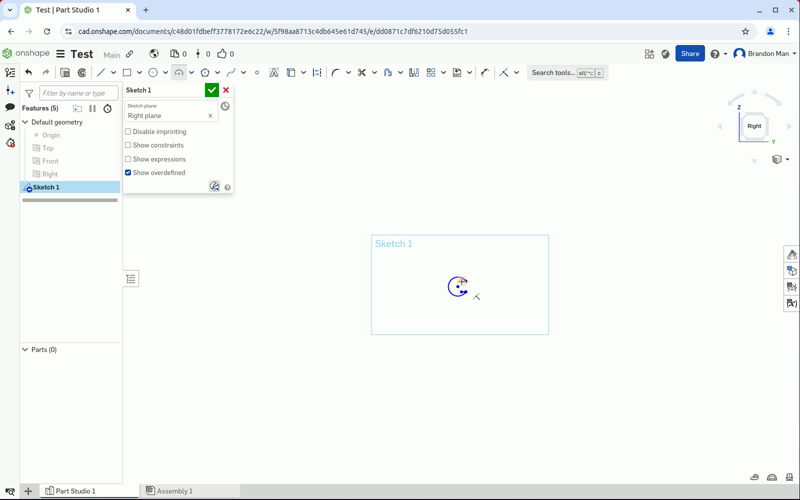
scroll(-6)
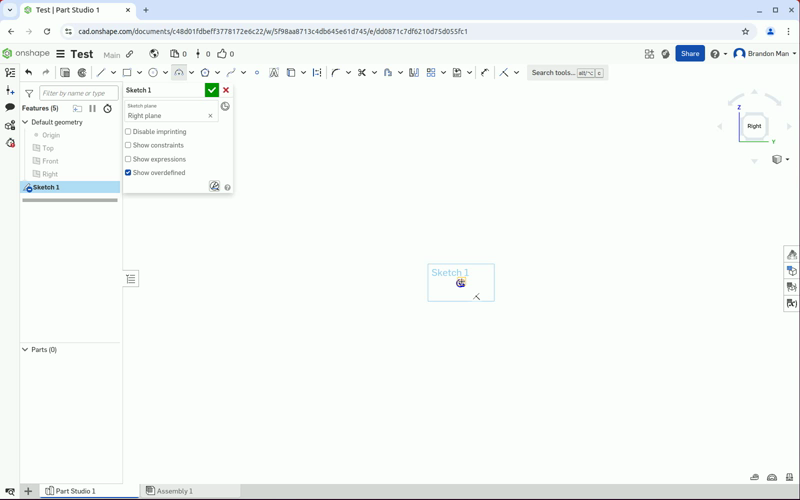
mouse_move(461, 285)
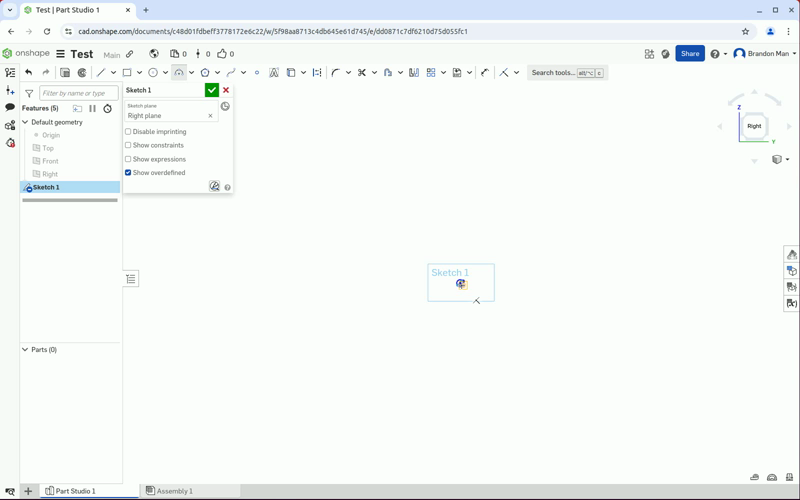
scroll(6)
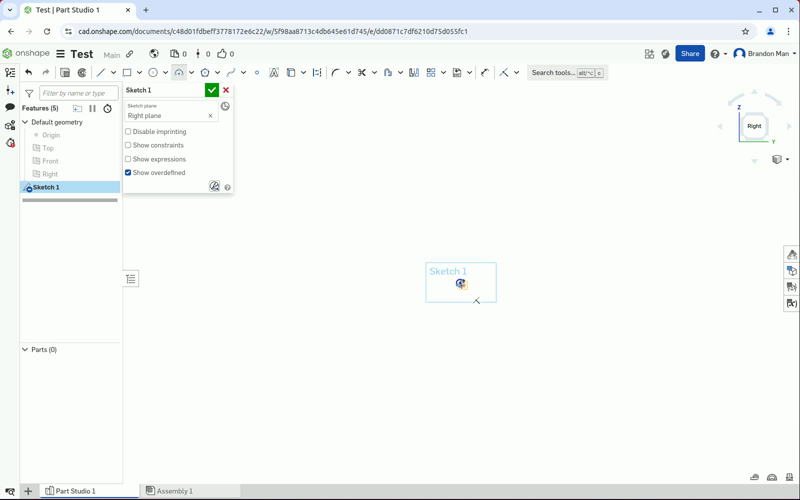
scroll(6)
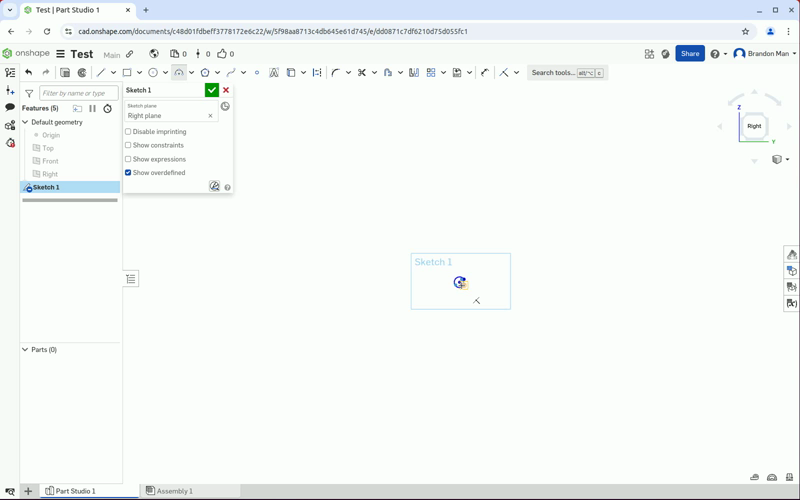
scroll(6)
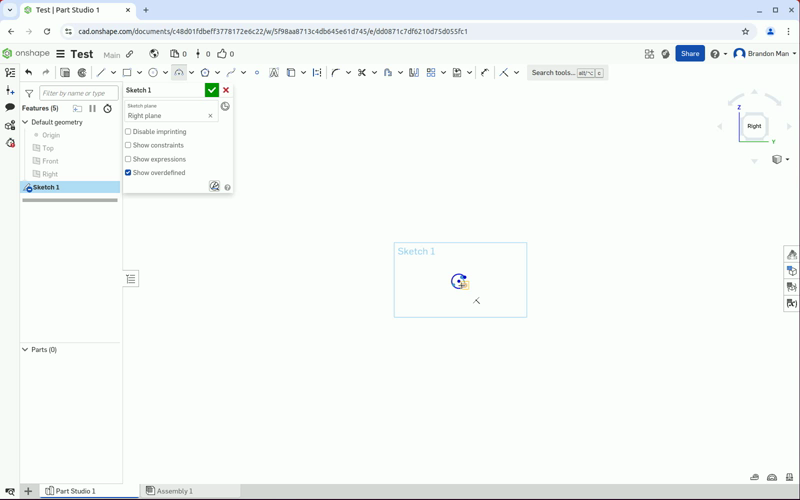
scroll(6)
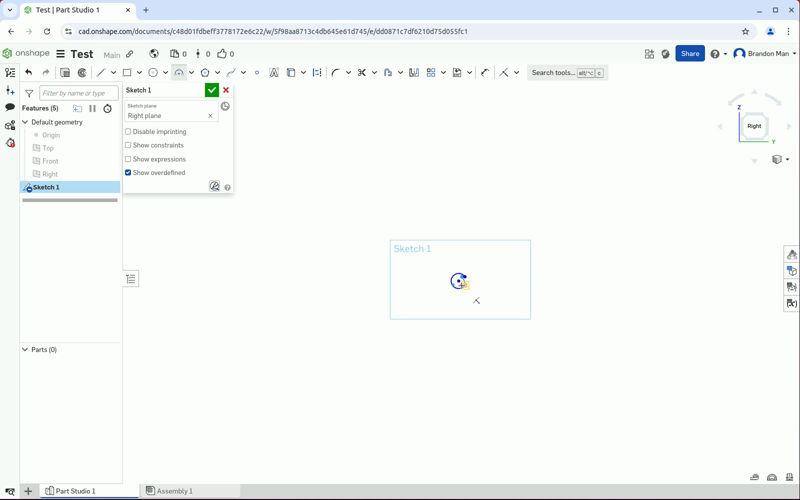
scroll(6)
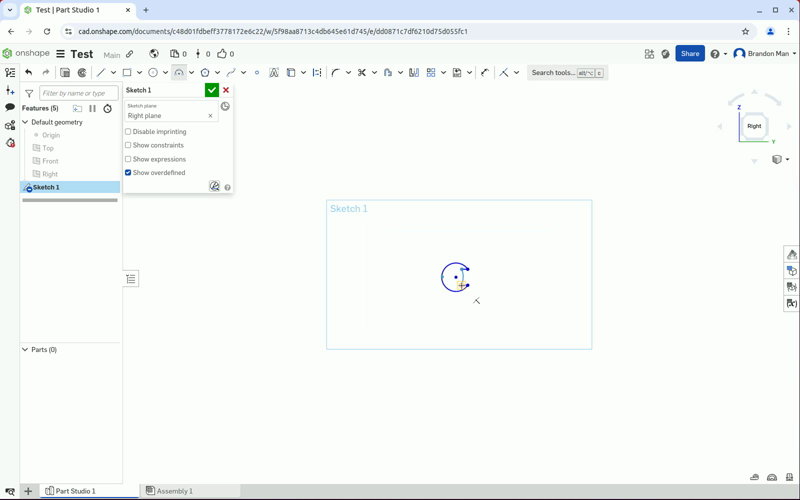
scroll(6)
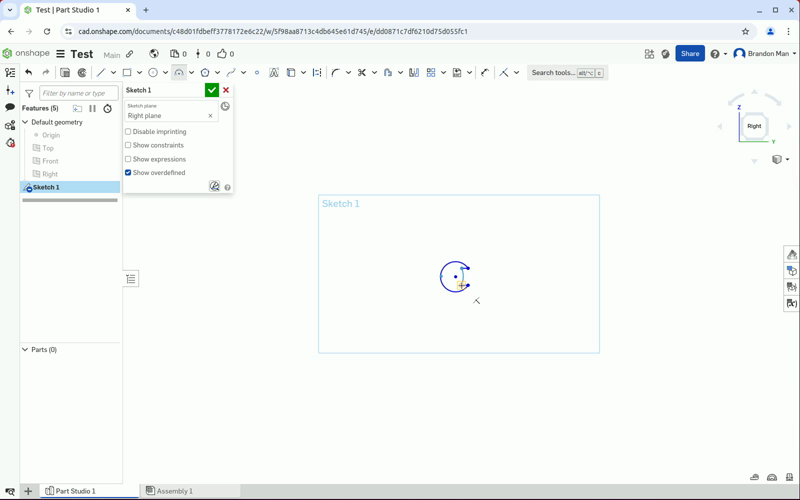
scroll(6)
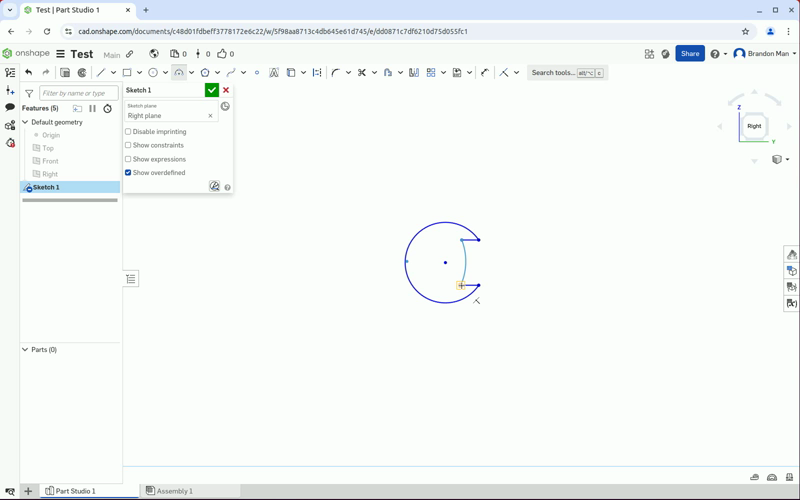
click(461, 285)
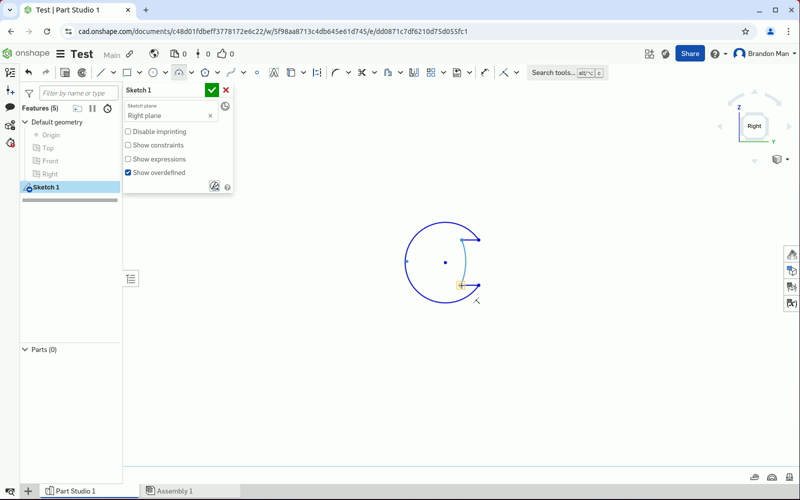
scroll(-6)
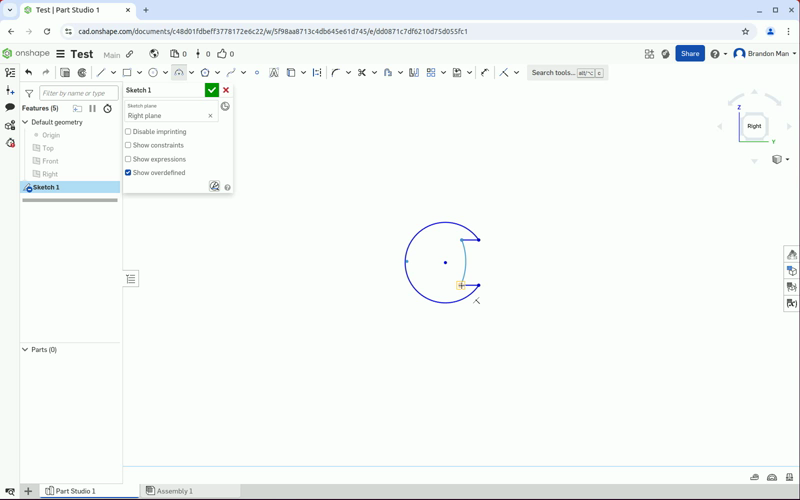
scroll(-6)
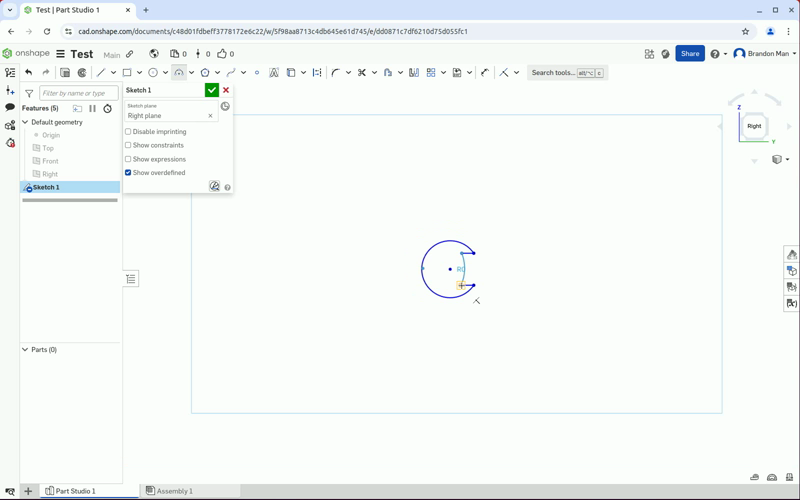
scroll(-6)
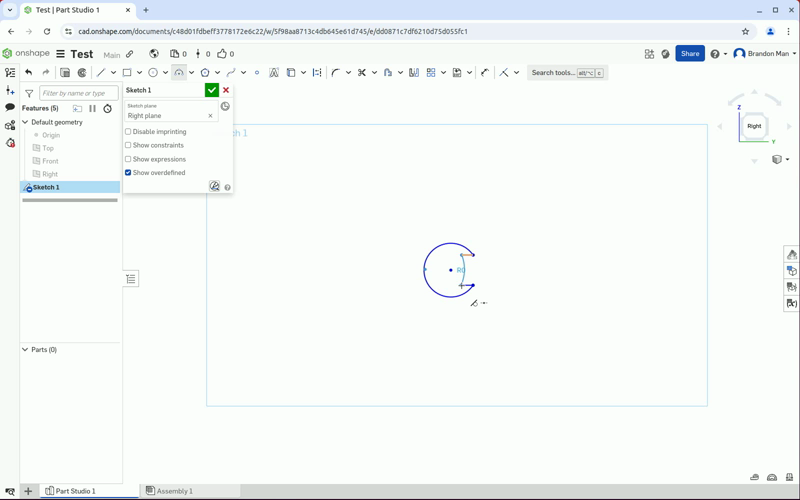
scroll(-6)
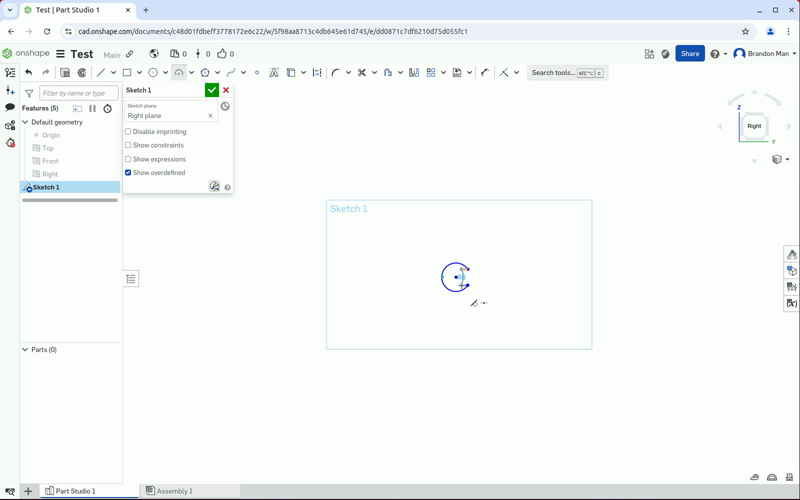
scroll(-6)
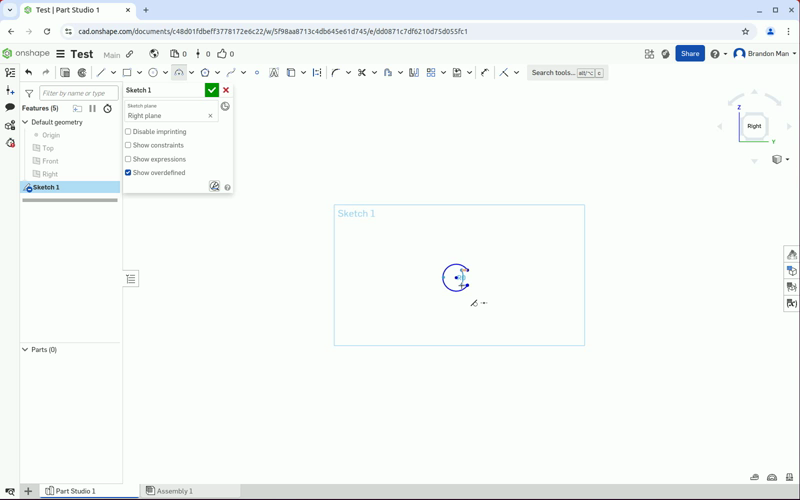
scroll(-6)
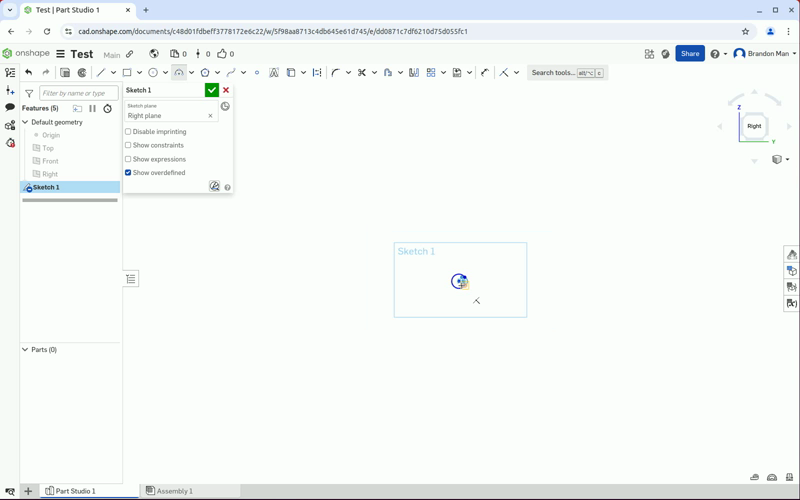
scroll(-6)
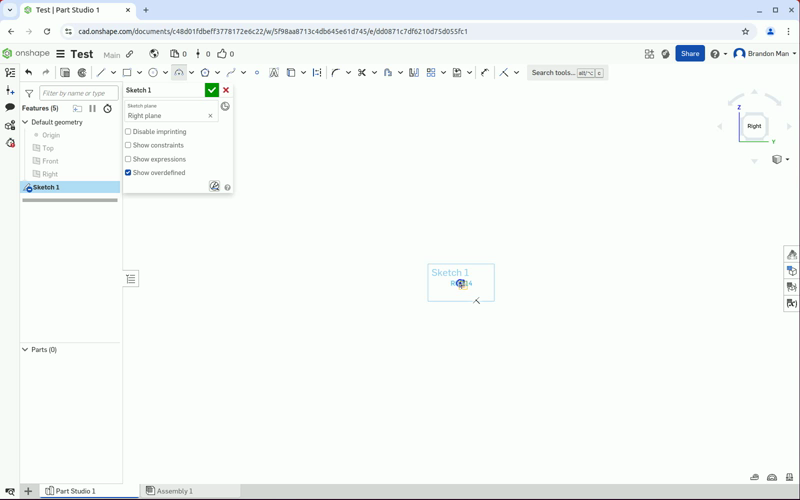
key_down(shift)
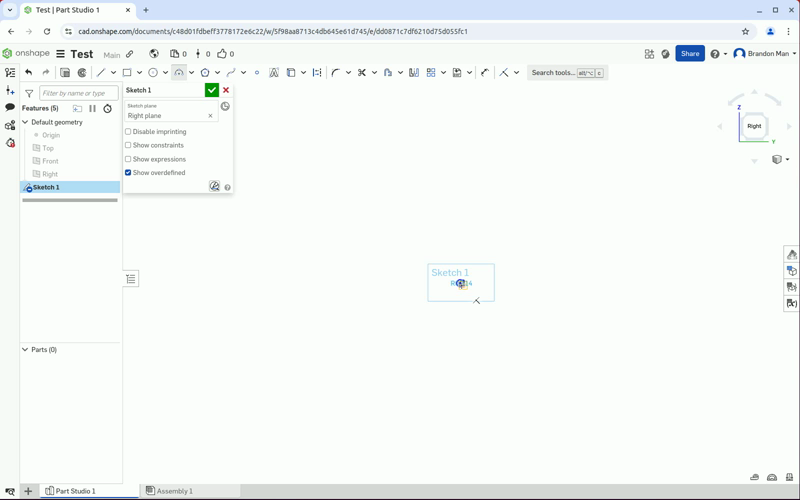
mouse_move(457, 283)
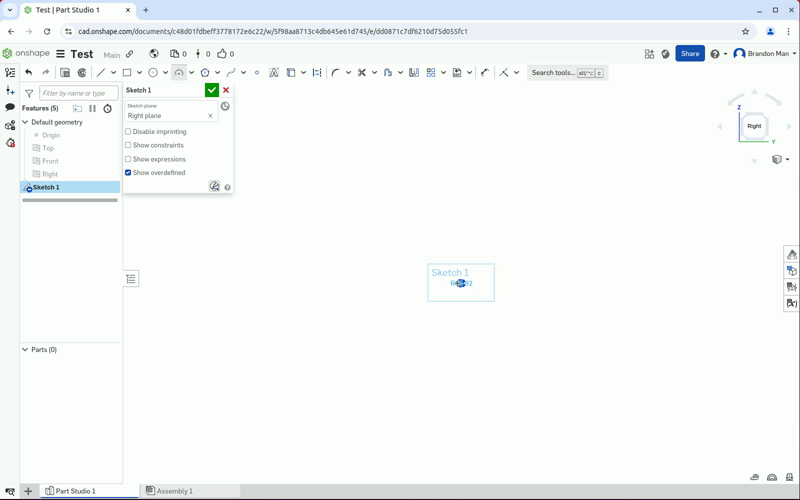
scroll(6)
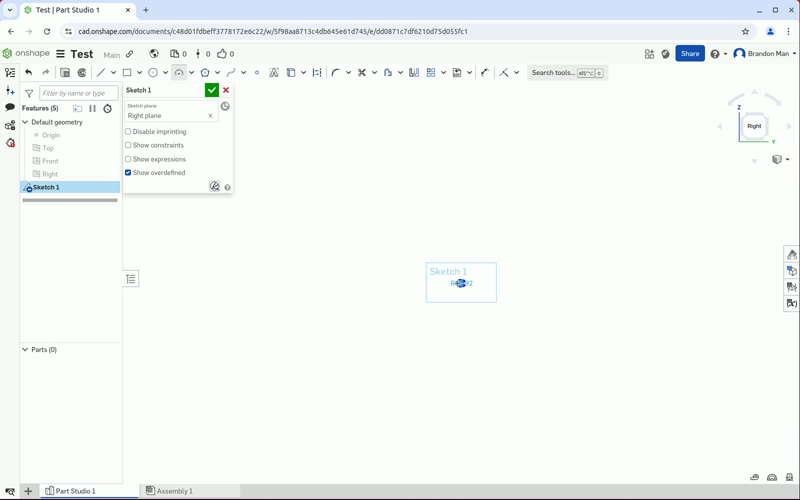
scroll(6)
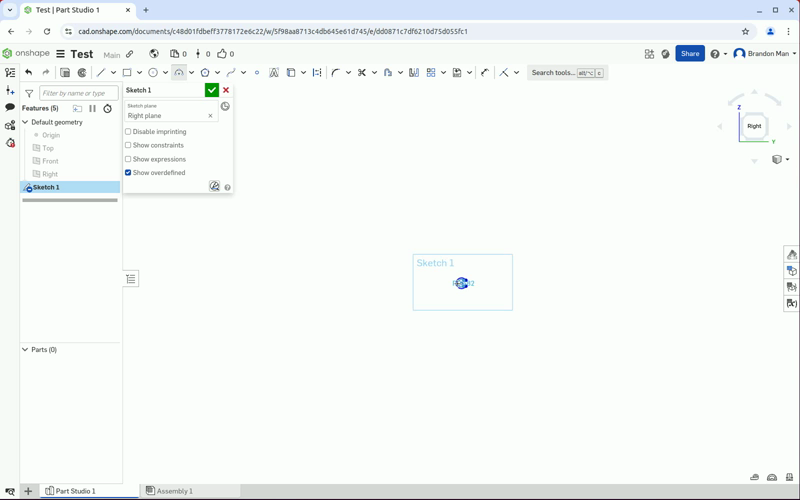
scroll(6)
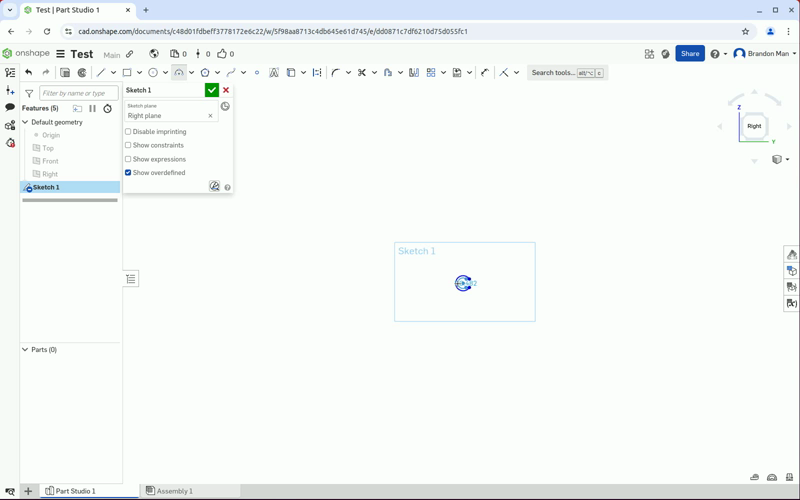
scroll(6)
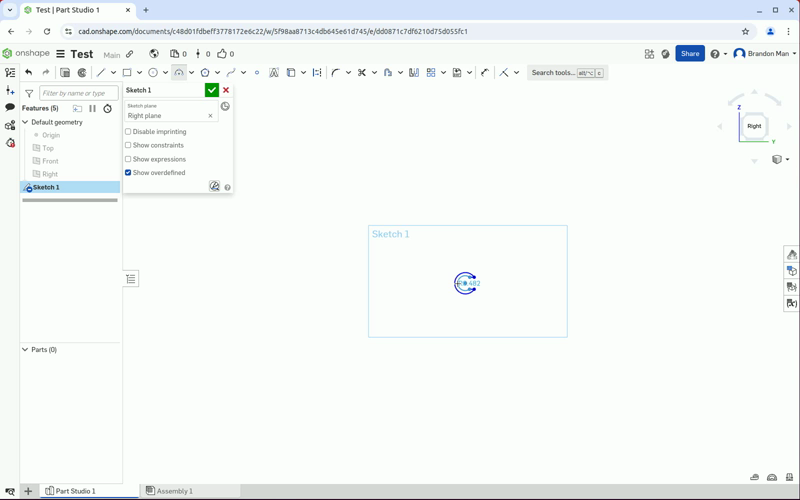
scroll(6)
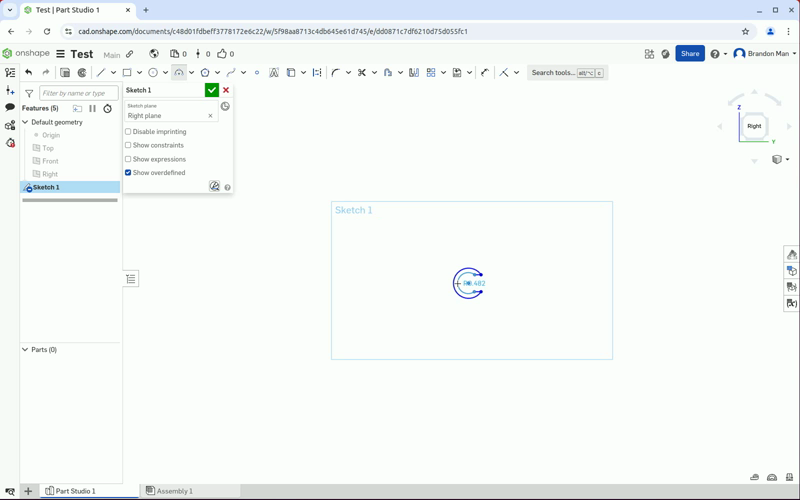
scroll(6)
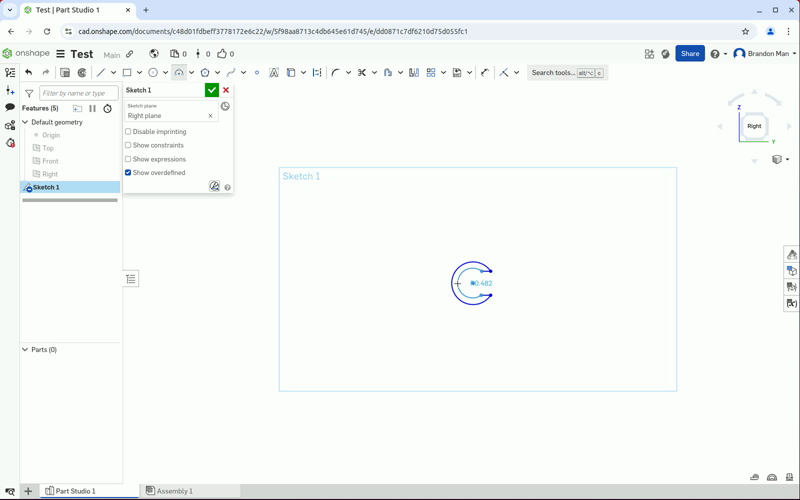
scroll(6)
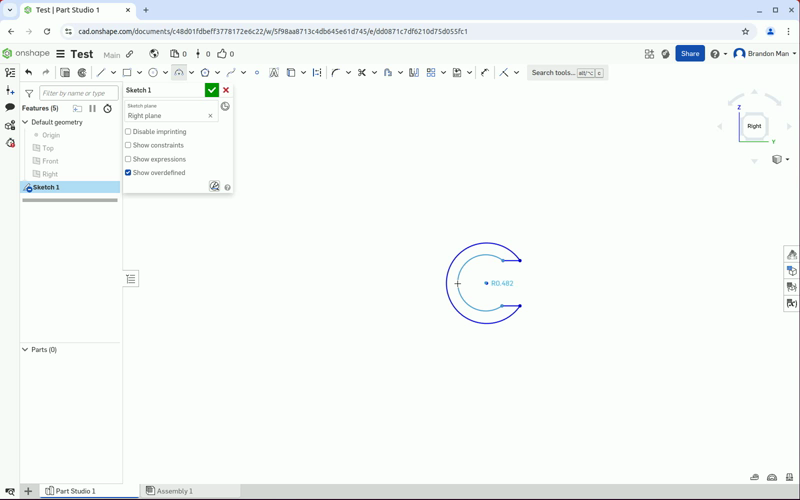
click(457, 283)
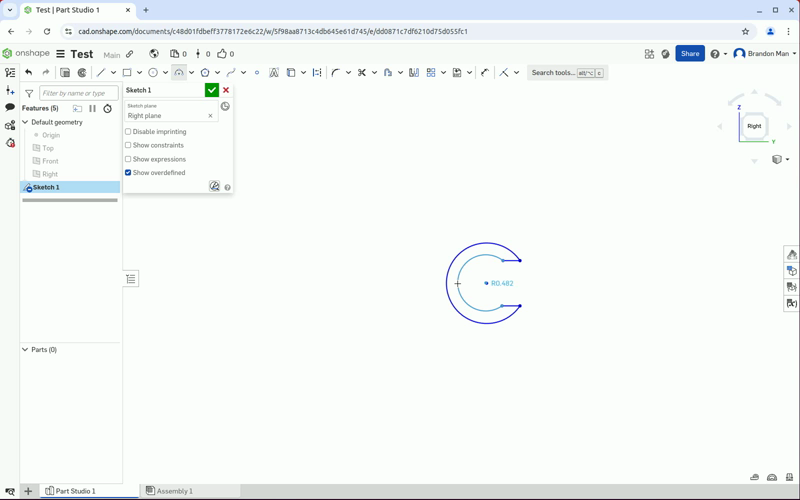
scroll(-6)
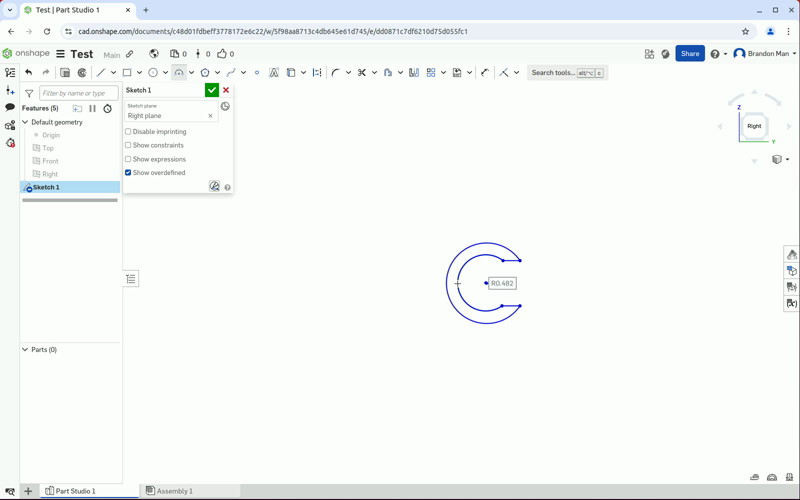
scroll(-6)
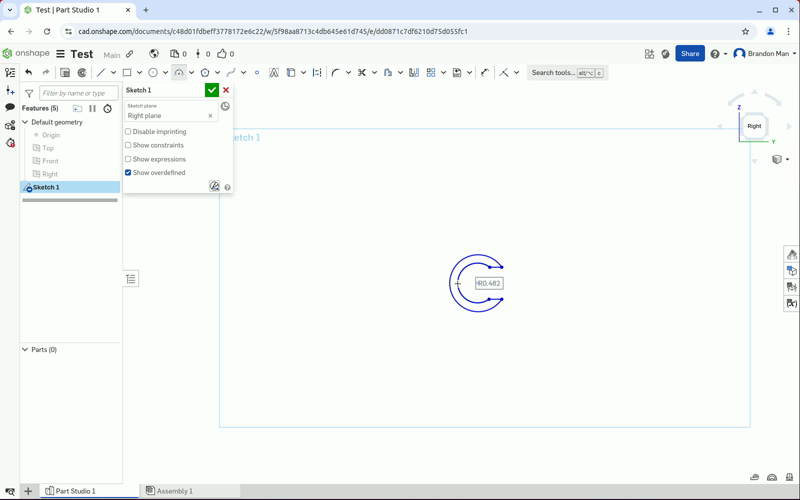
scroll(-6)
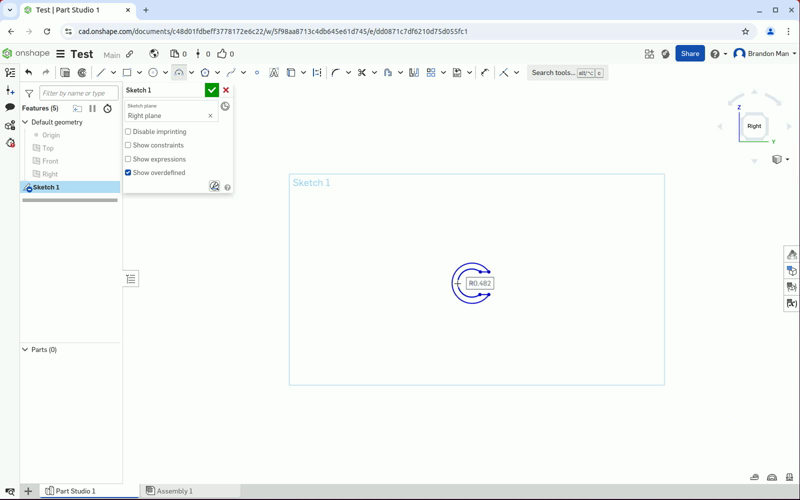
scroll(-6)
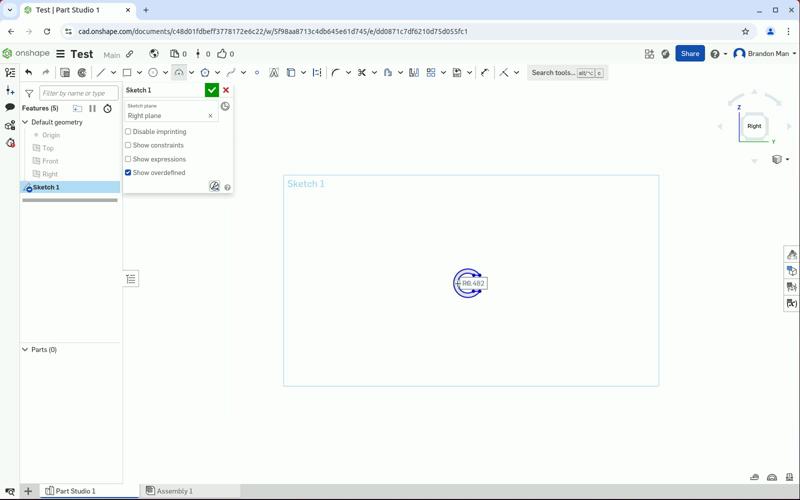
scroll(-6)
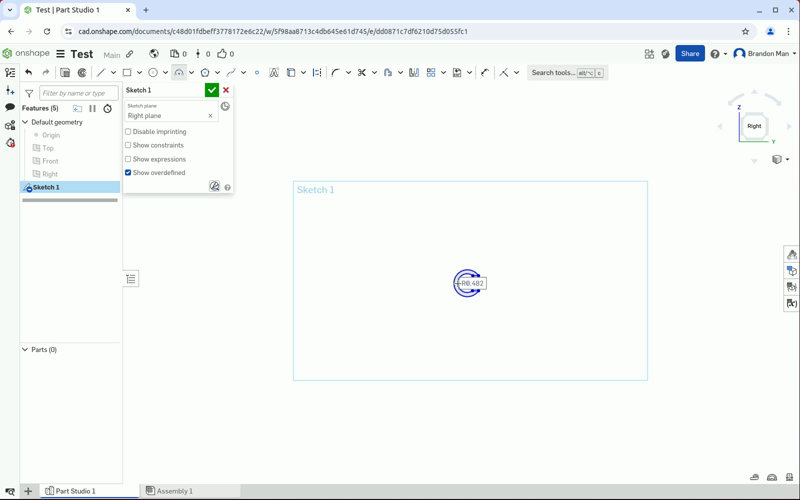
scroll(-6)
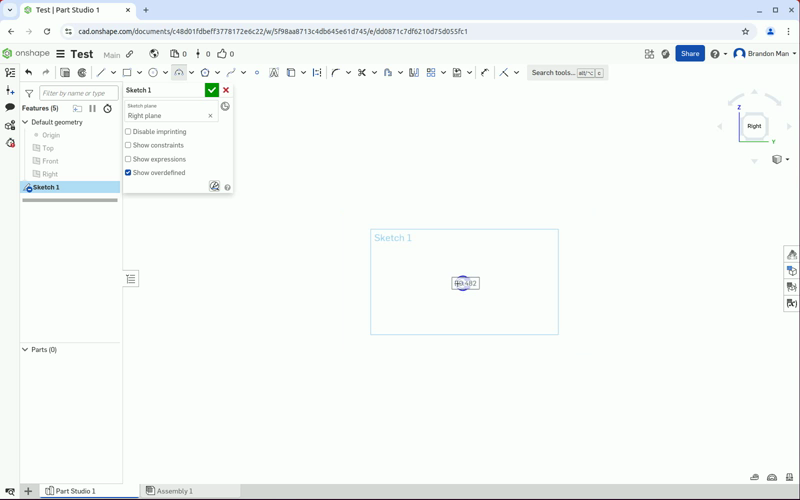
scroll(-6)
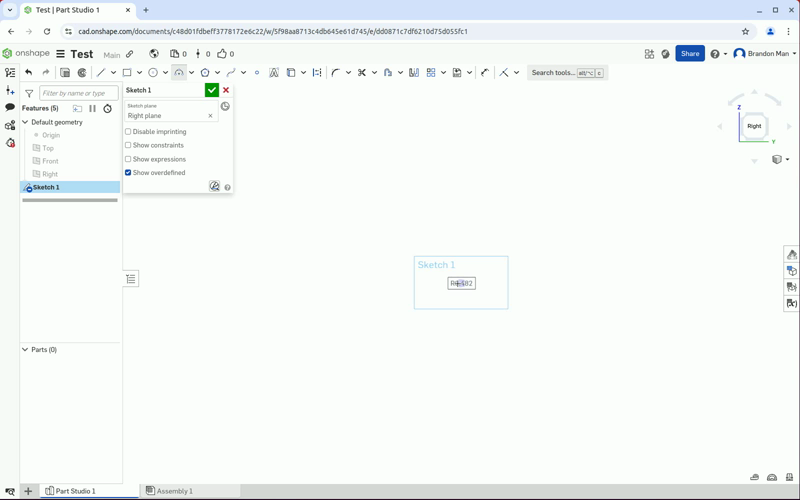
key_up(shift)
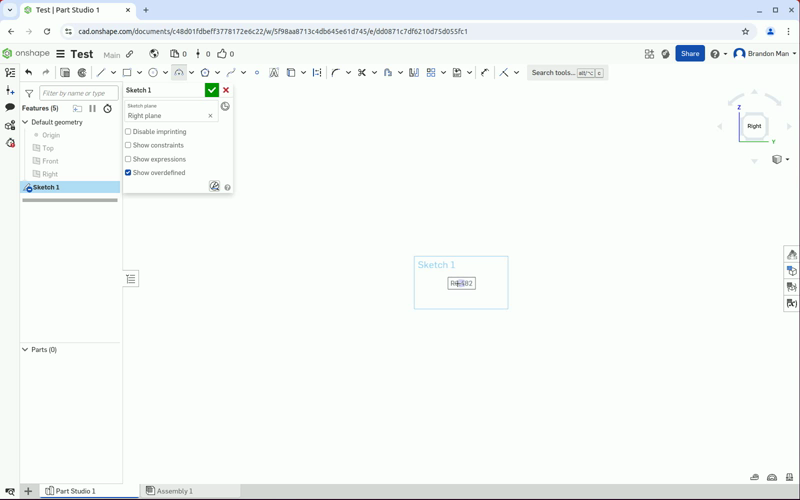
key(esc)
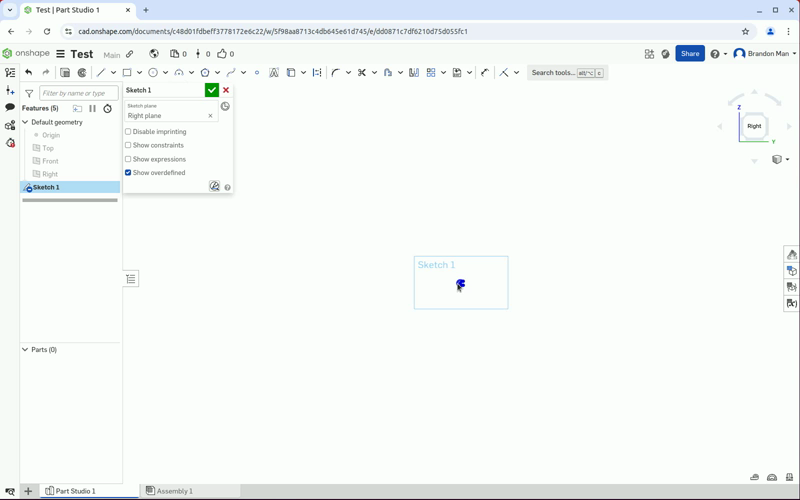
mouse_move(461, 280)
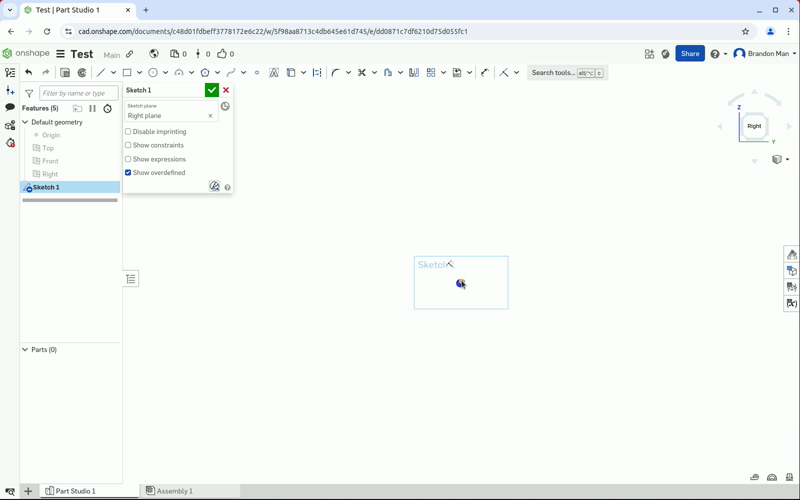
scroll(6)
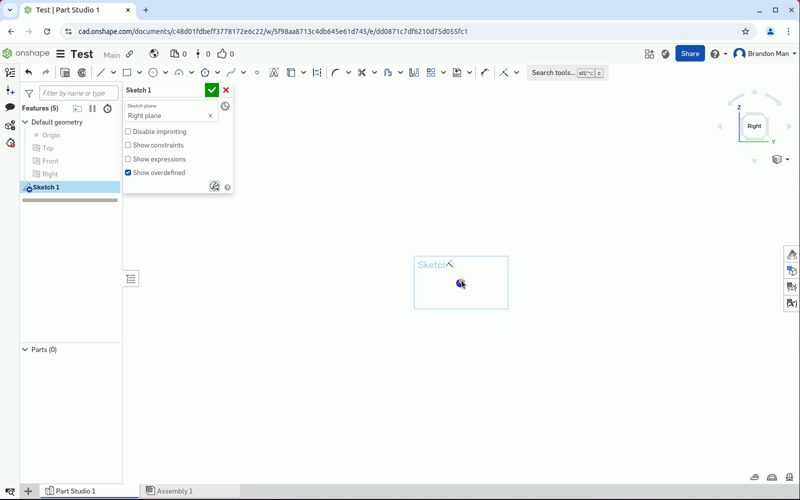
scroll(6)
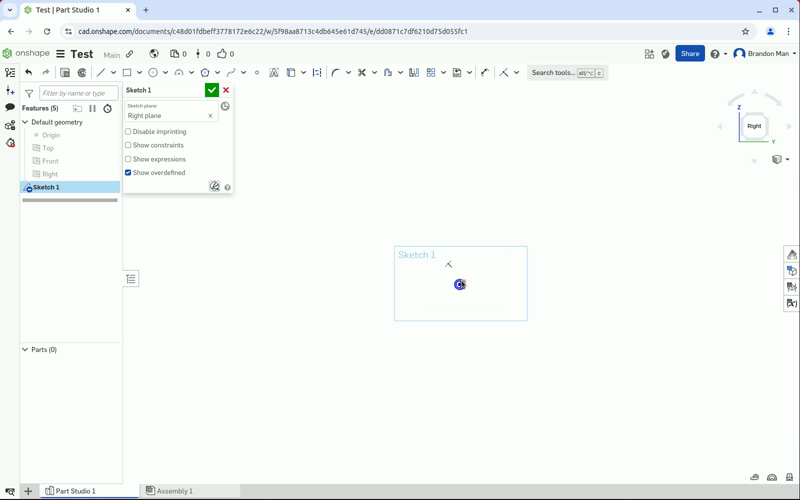
scroll(6)
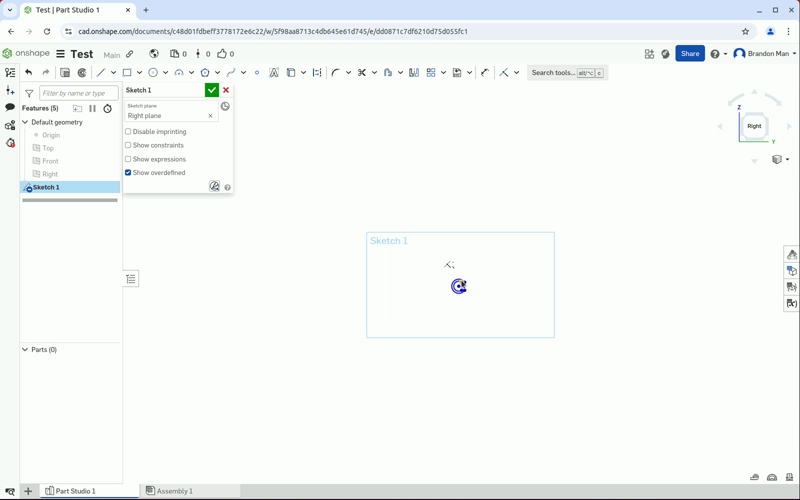
scroll(6)
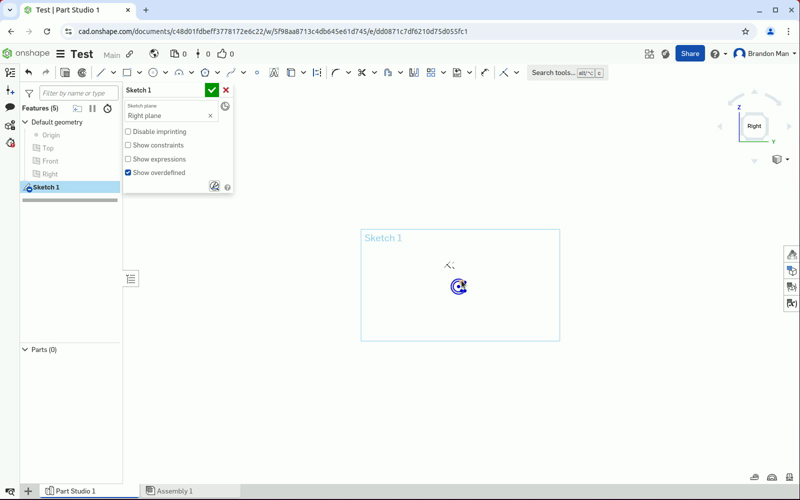
scroll(6)
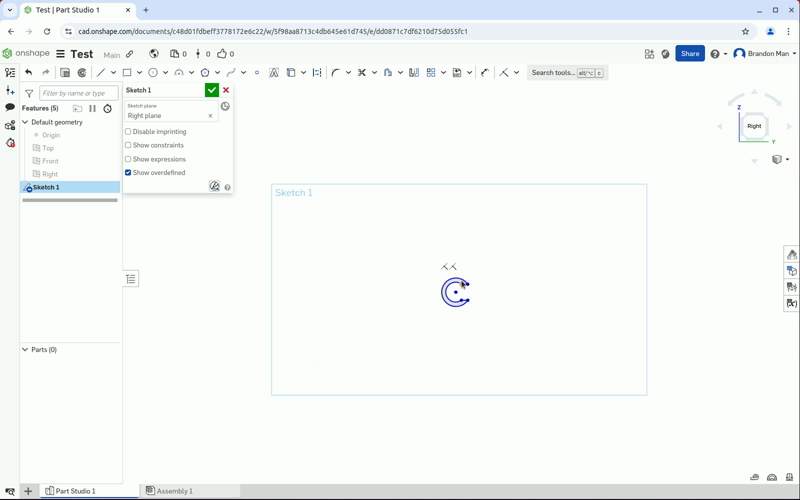
scroll(6)
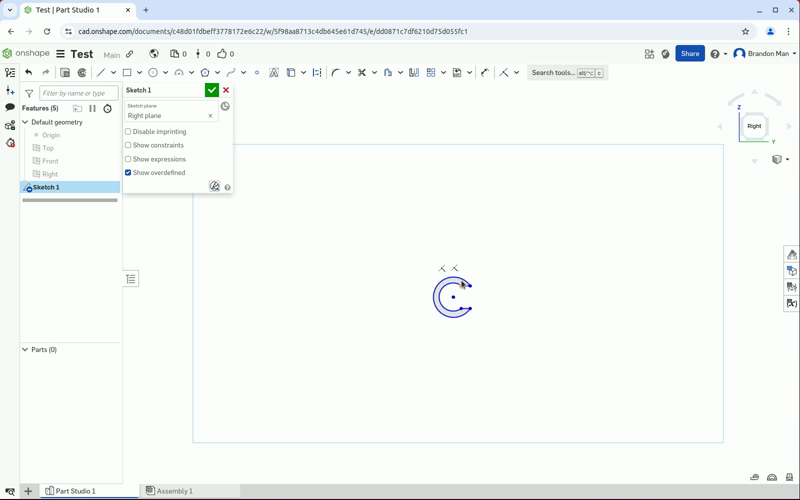
scroll(6)
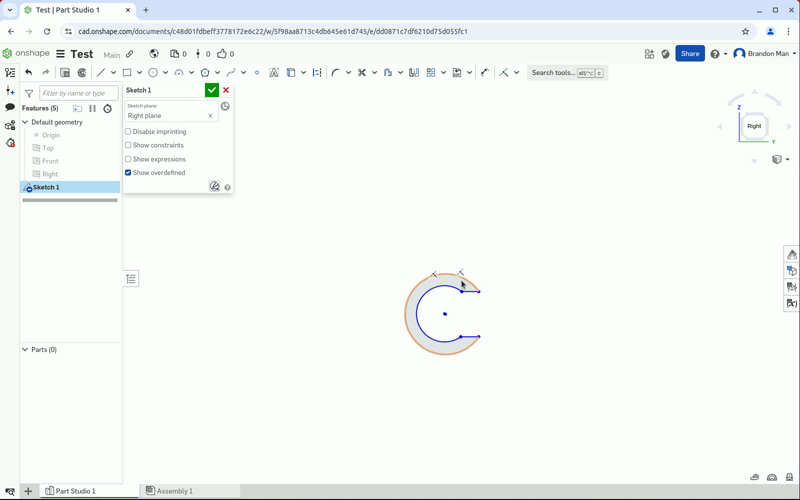
click(461, 280)
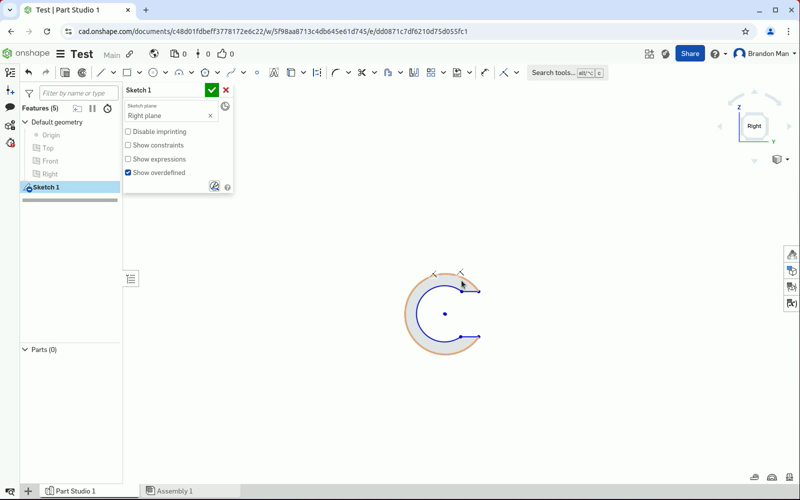
scroll(-6)
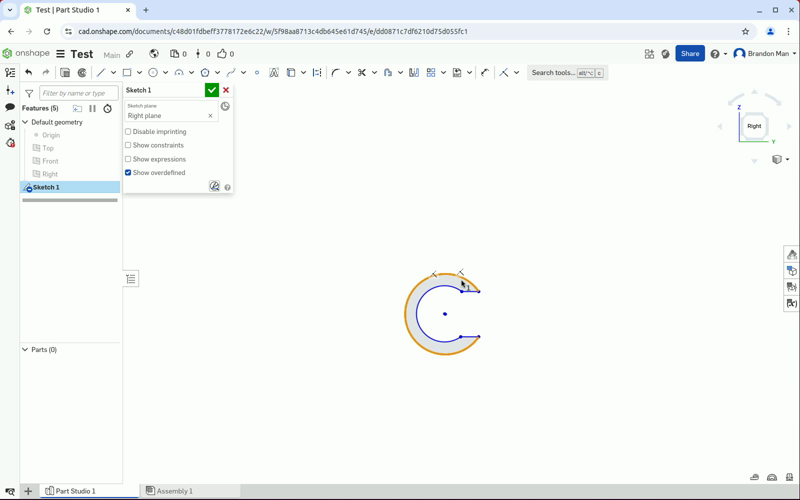
scroll(-6)
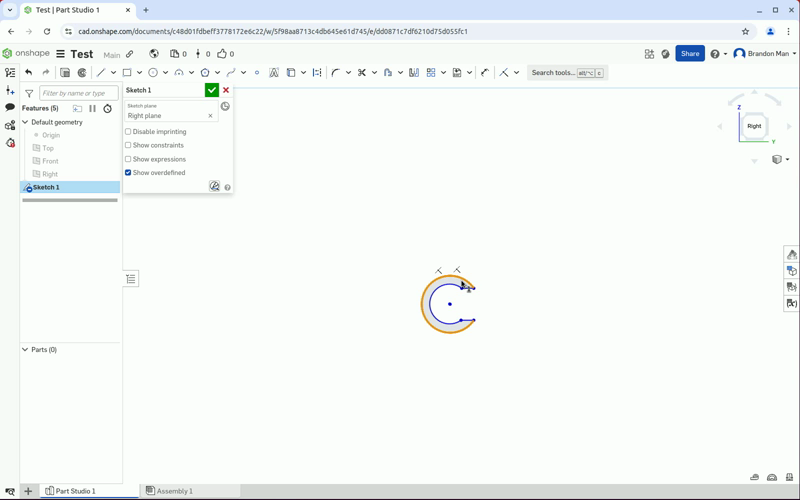
scroll(-6)
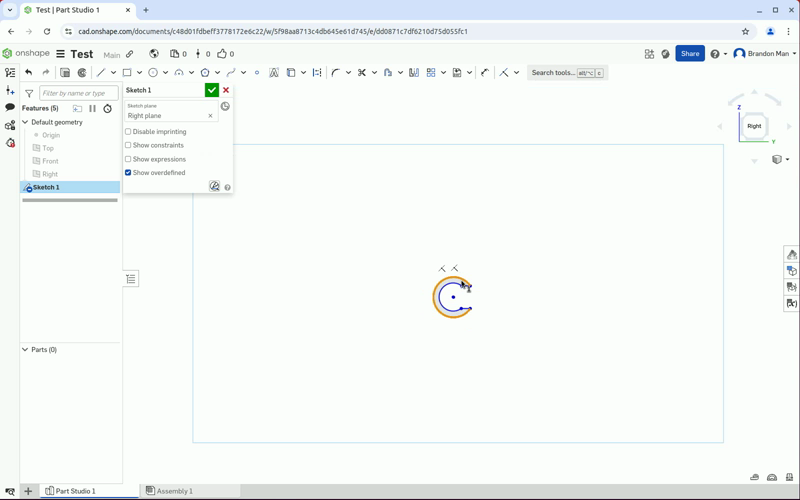
scroll(-6)
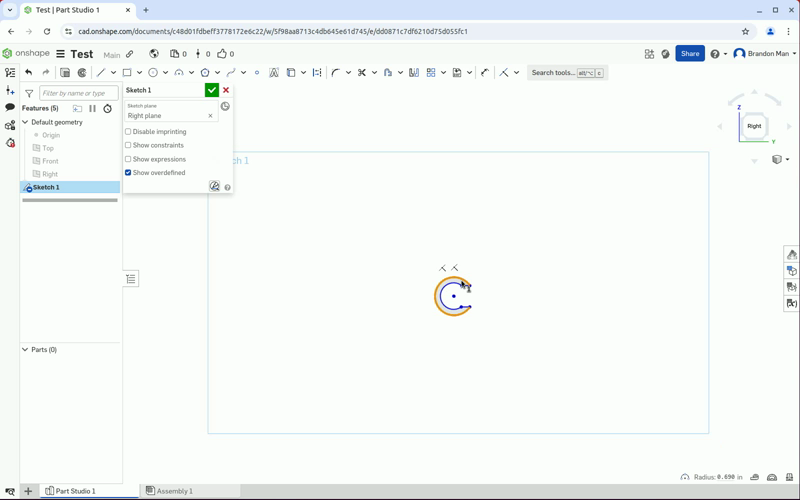
scroll(-6)
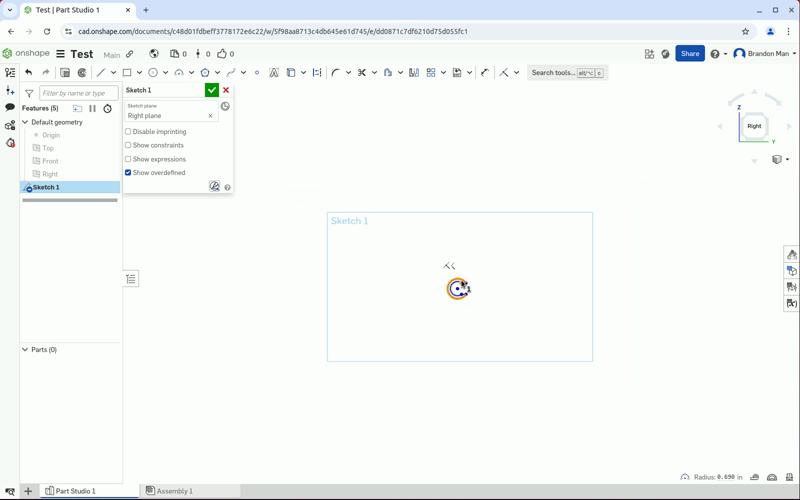
scroll(-6)
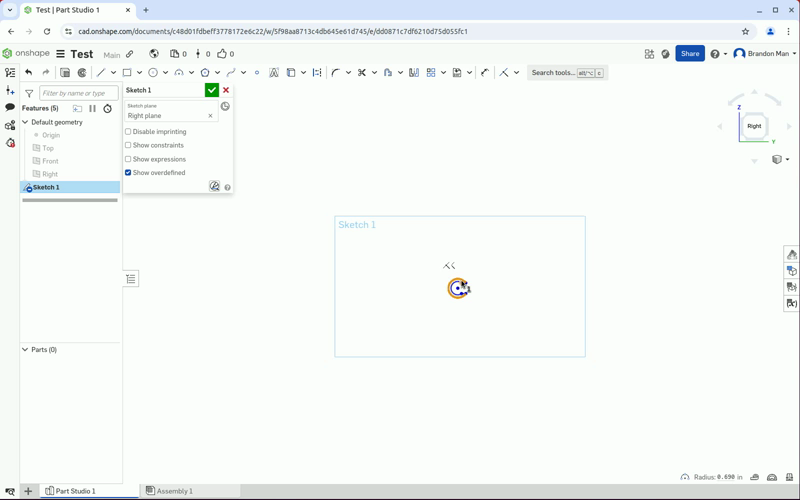
scroll(-6)
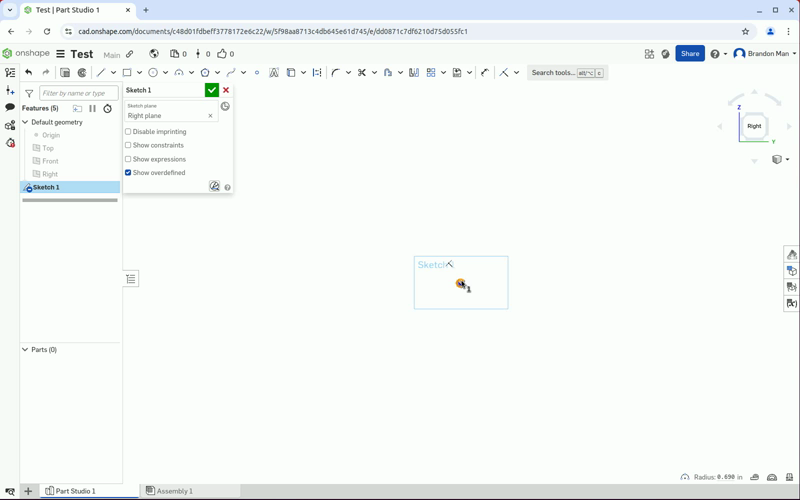
mouse_move(73, 352)
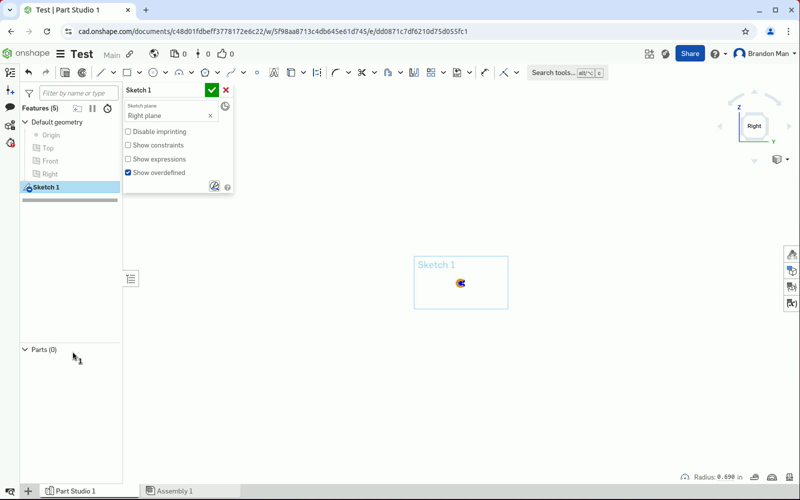
key(shift+y)
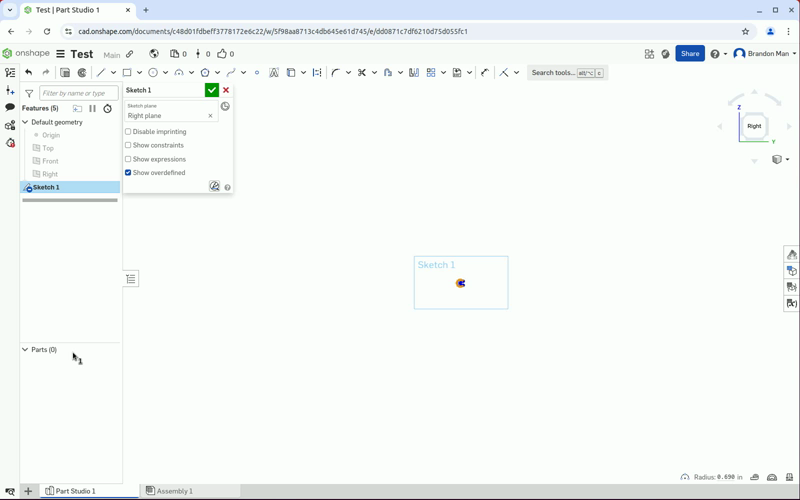
key(shift+e)
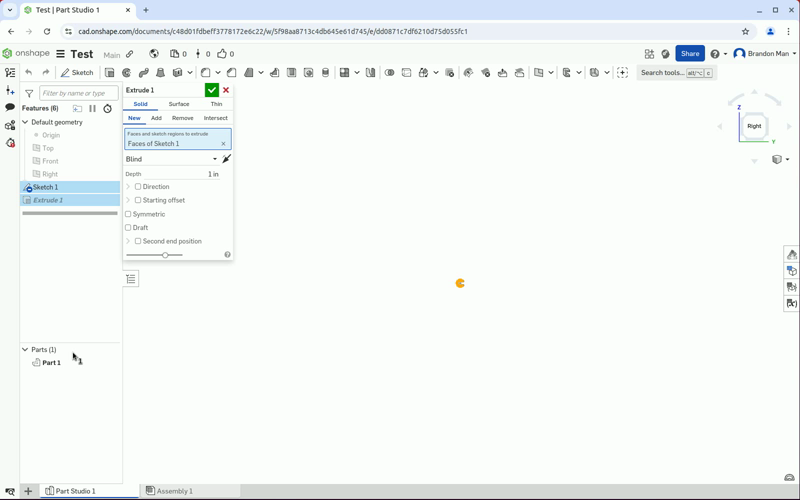
mouse_move(143, 106)
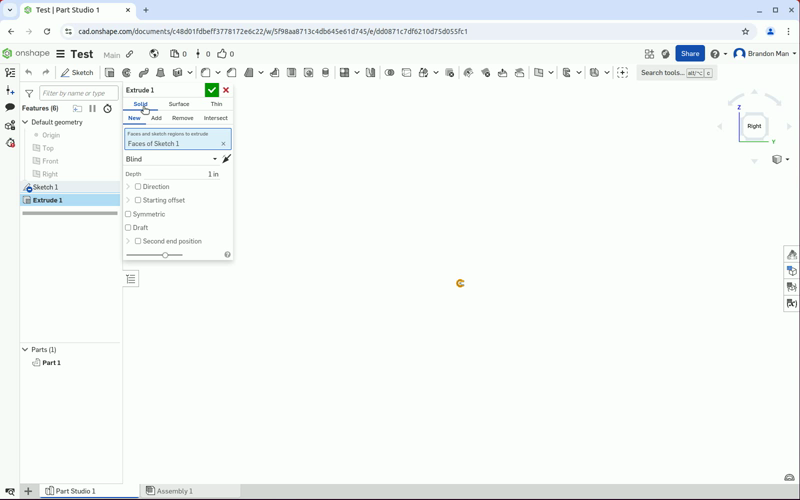
click(143, 106)
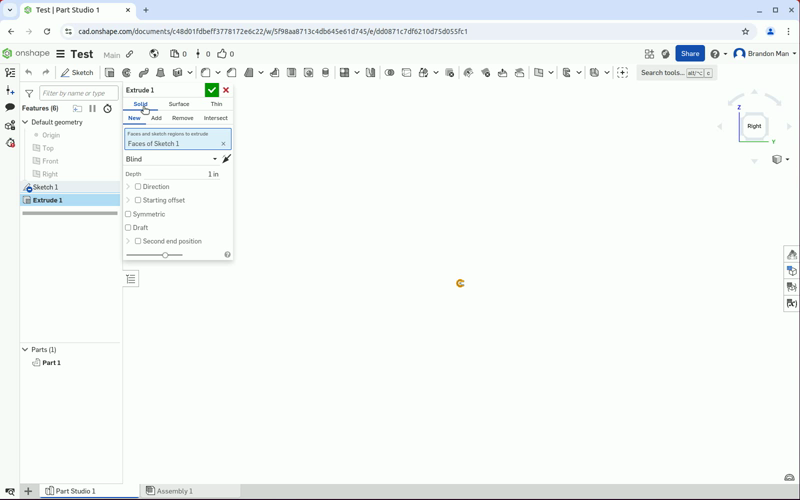
mouse_move(137, 120)
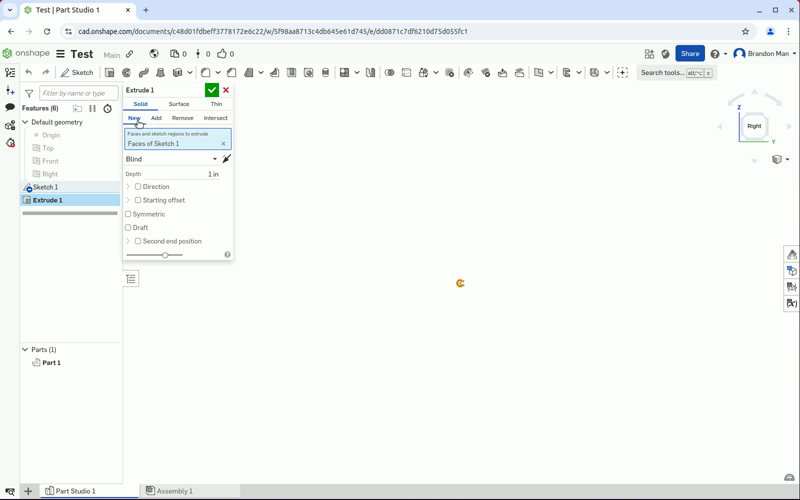
click(137, 120)
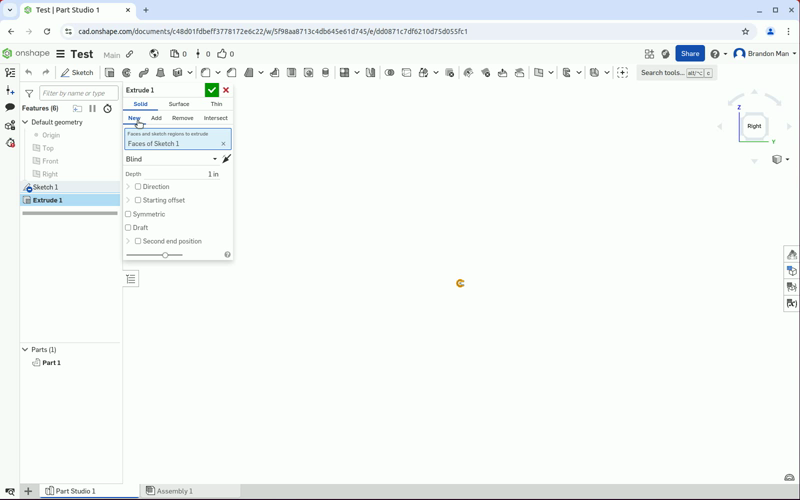
key(tab, 4)
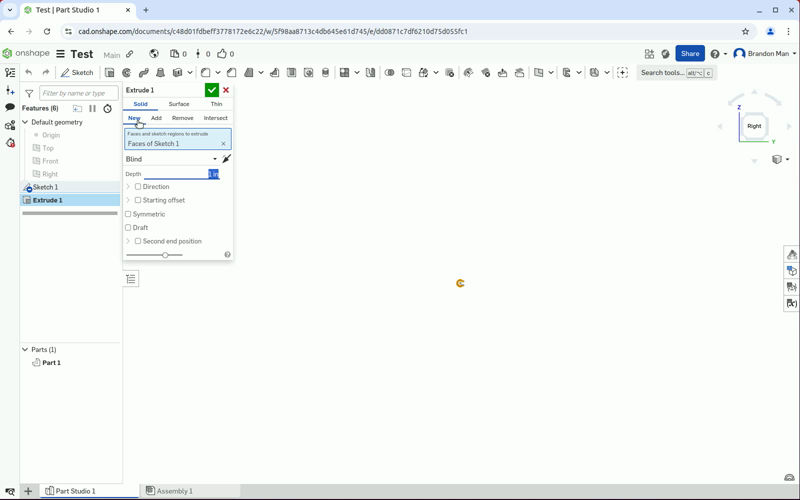
text(4.814)
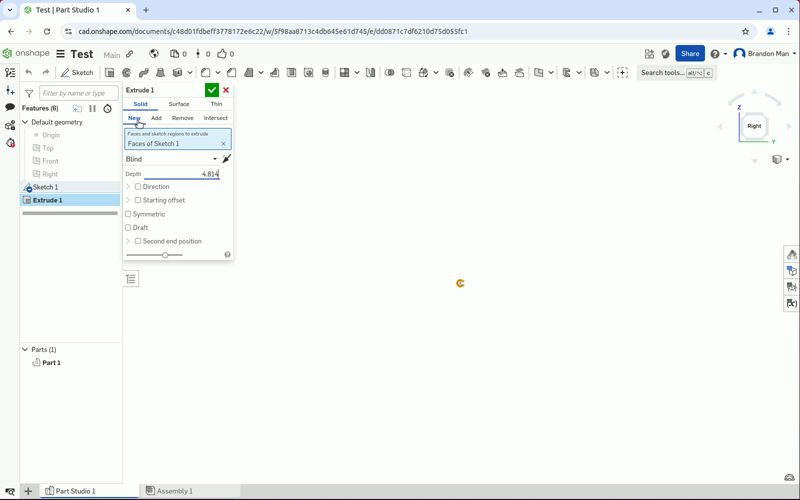
key(tab, 3)
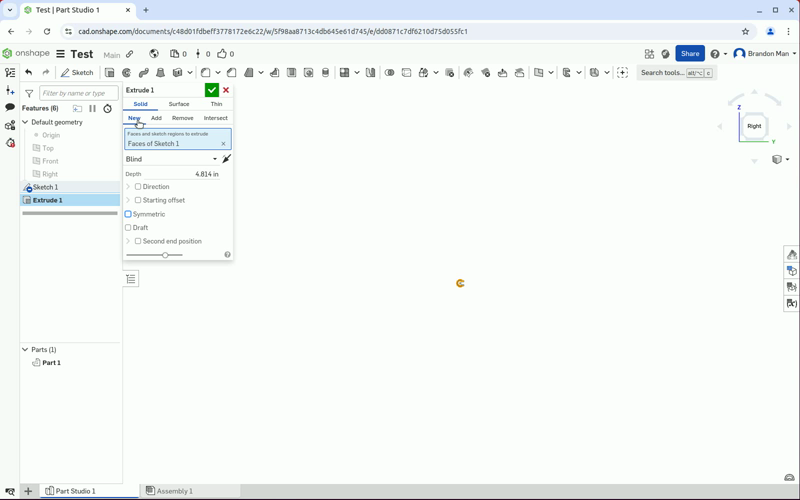
key(space)
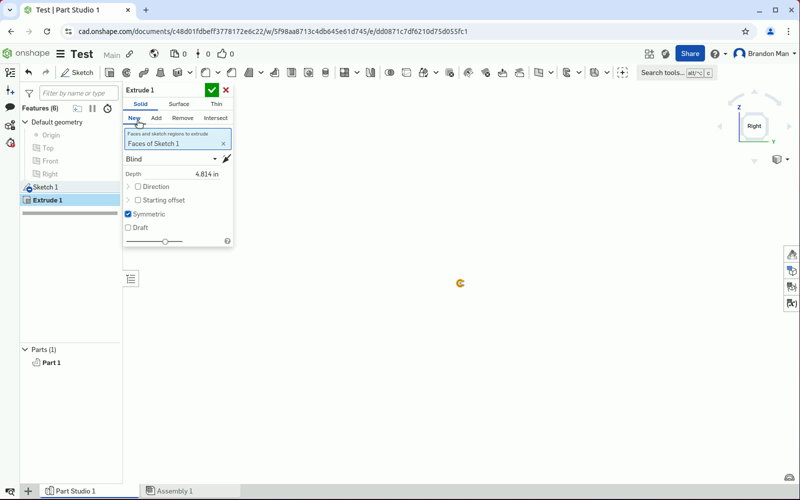
key(enter)
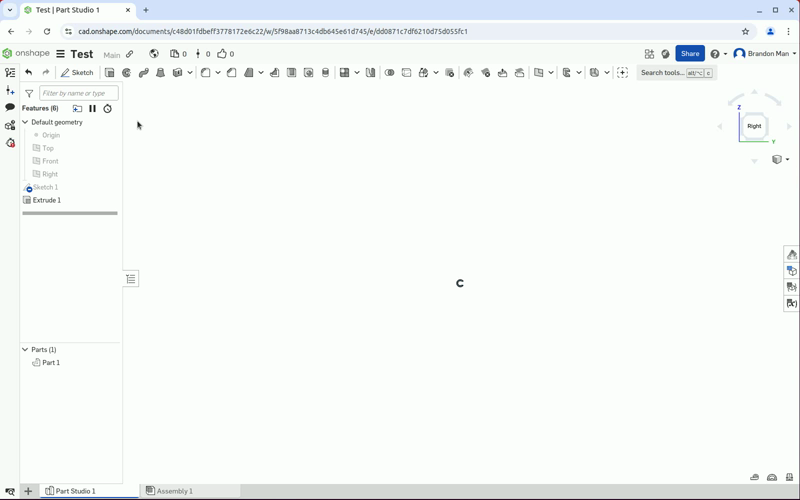
key(shift+h)
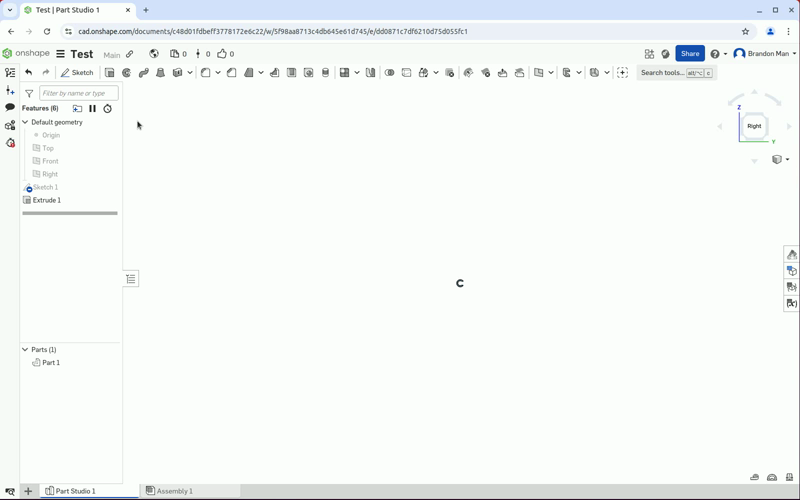
key(shift+h)
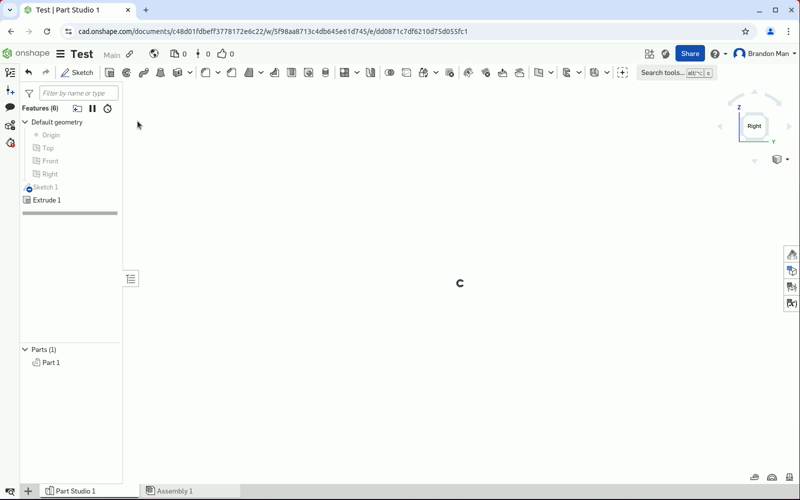
mouse_move(73, 189)
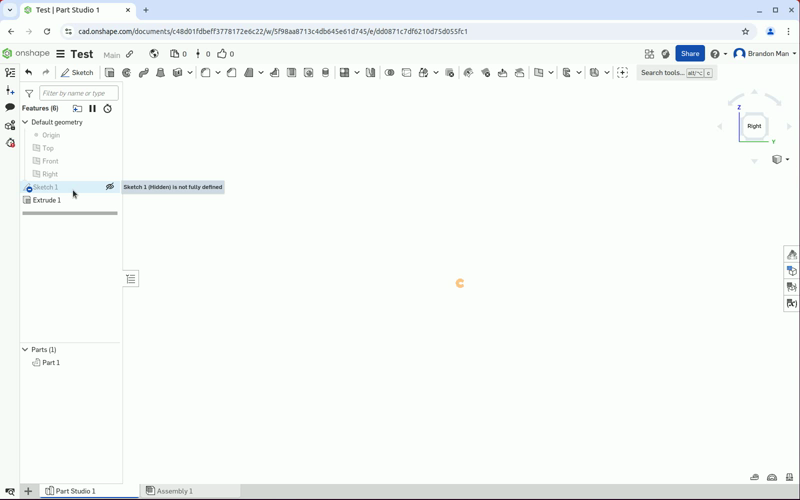
click(73, 189)
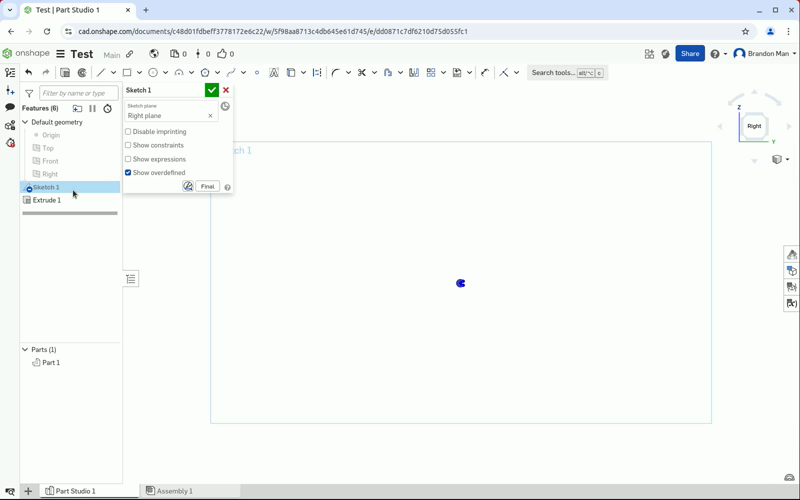
mouse_move(229, 92)
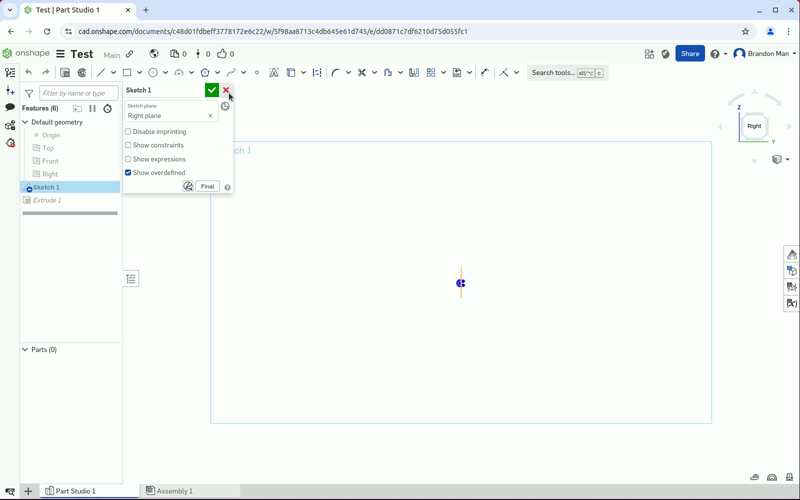
click(229, 92)
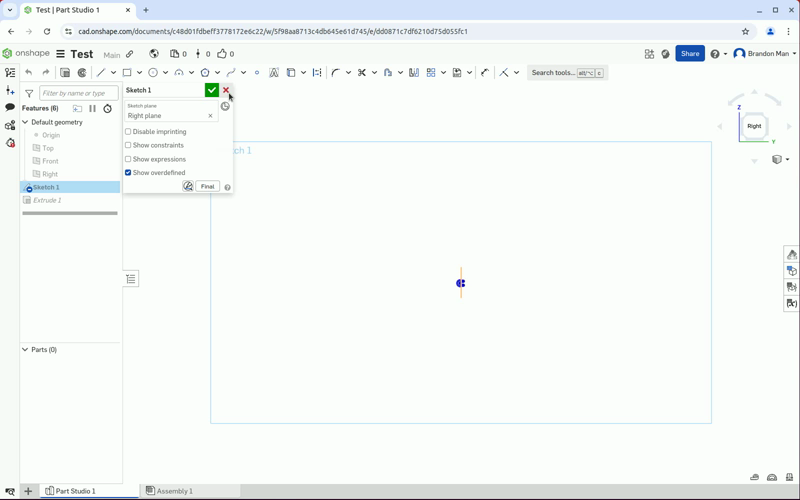
key(shift+s)
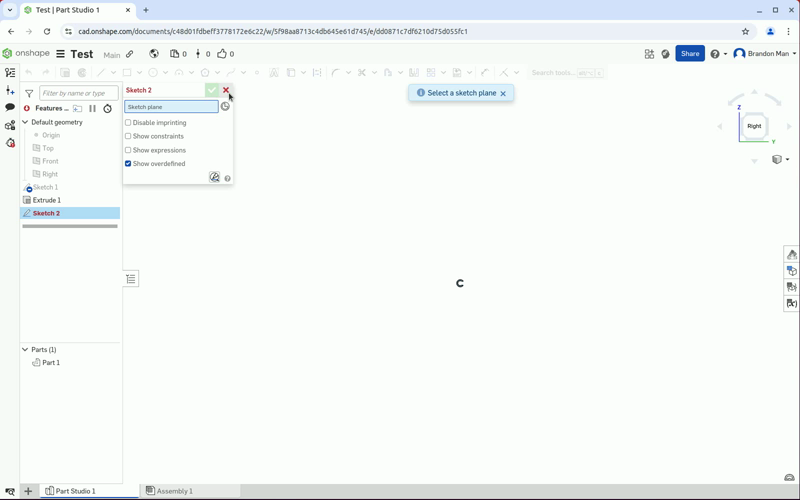
mouse_move(73, 176)
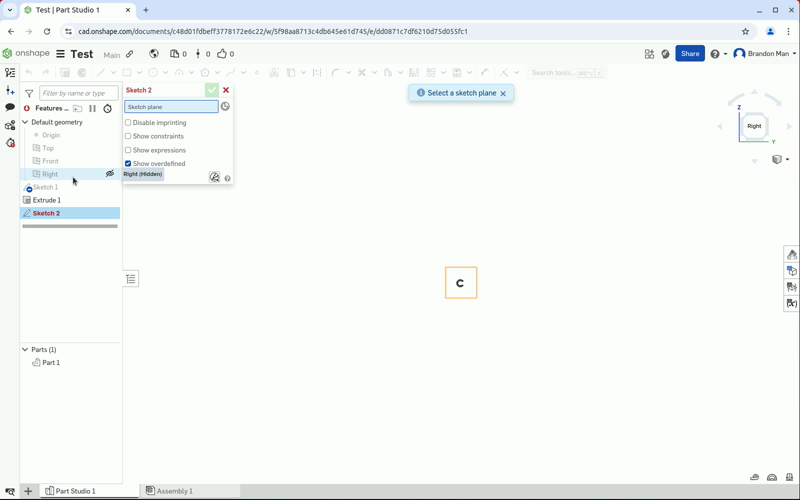
click(73, 176)
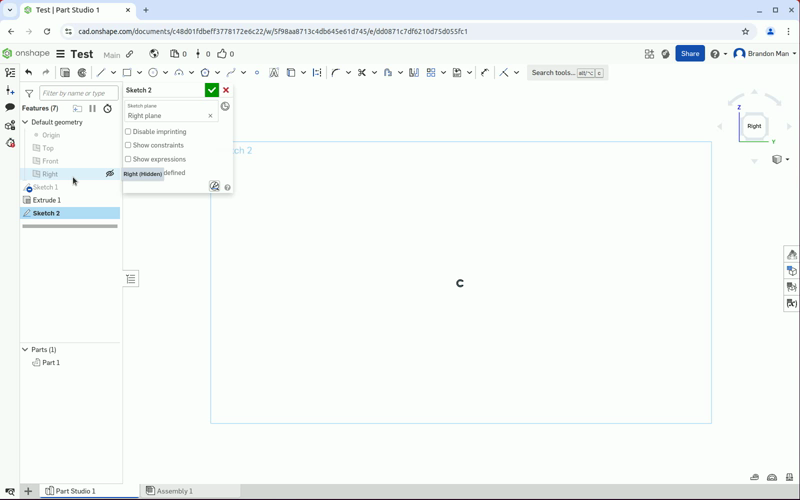
mouse_move(73, 352)
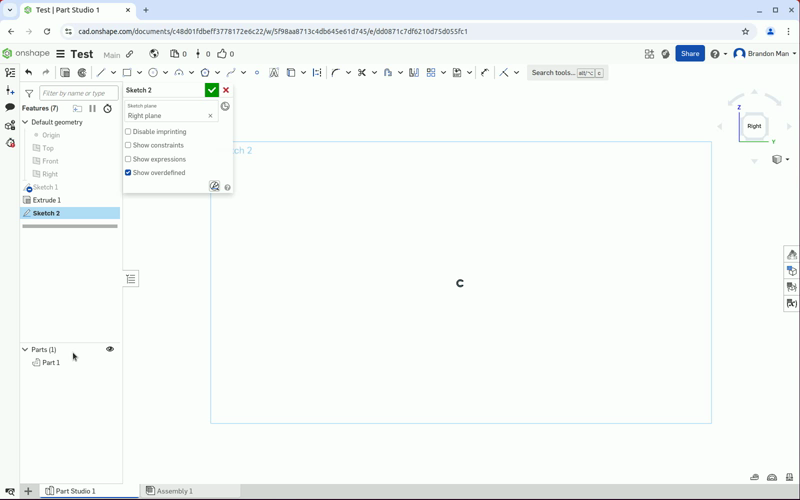
key(y)
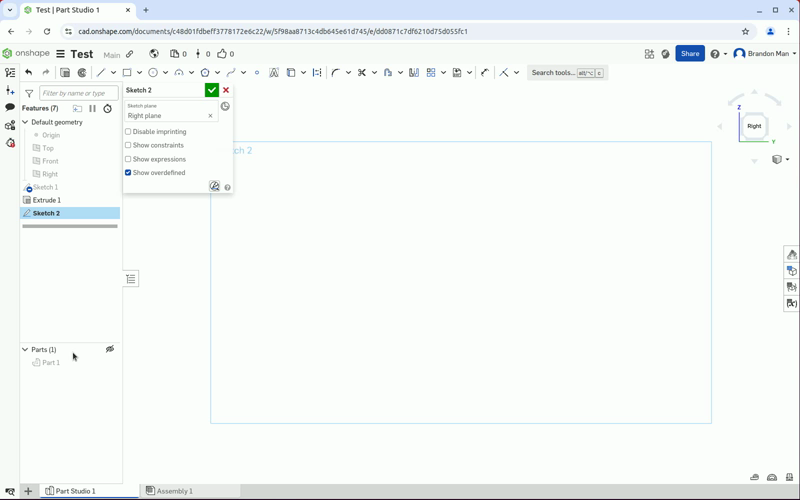
key(l)
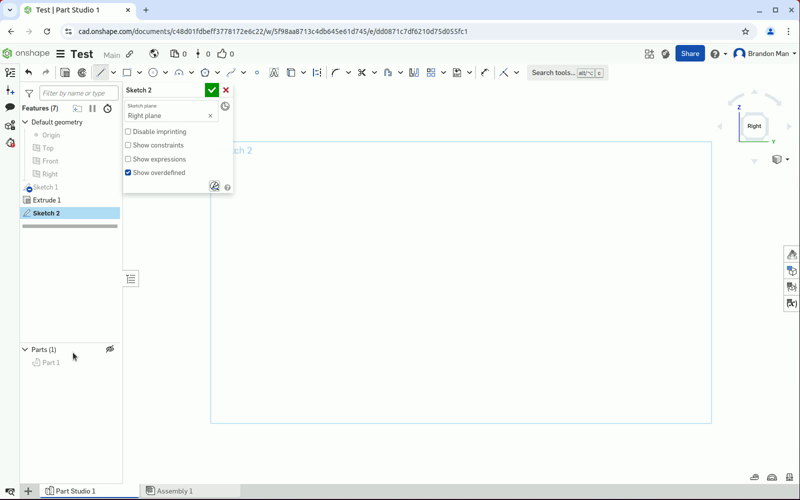
key_down(shift)
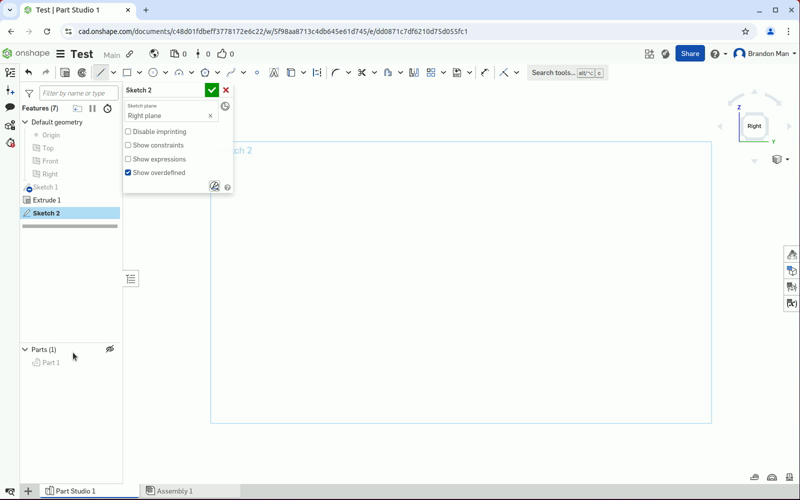
mouse_move(457, 278)
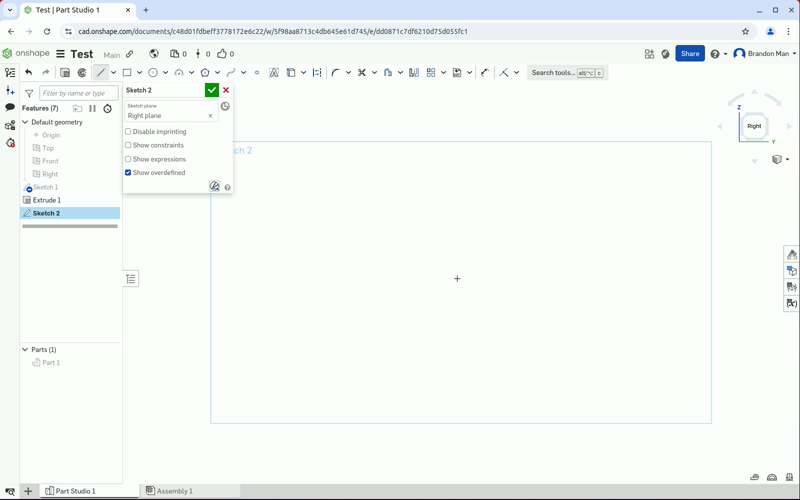
click(457, 278)
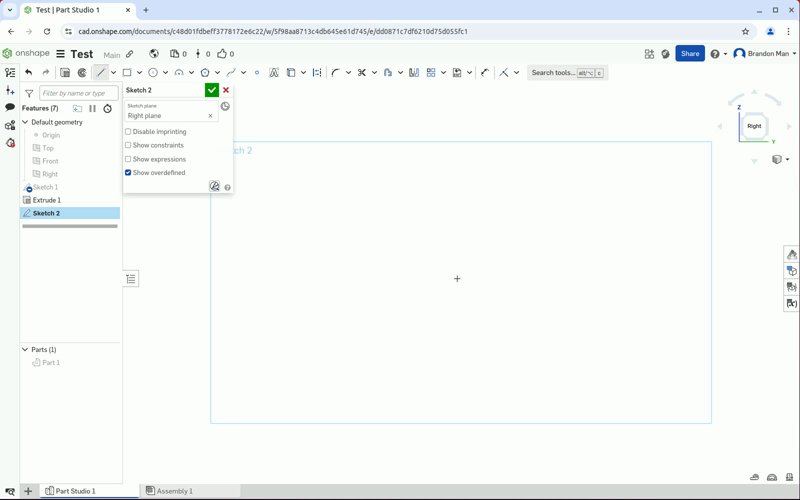
key_up(shift)
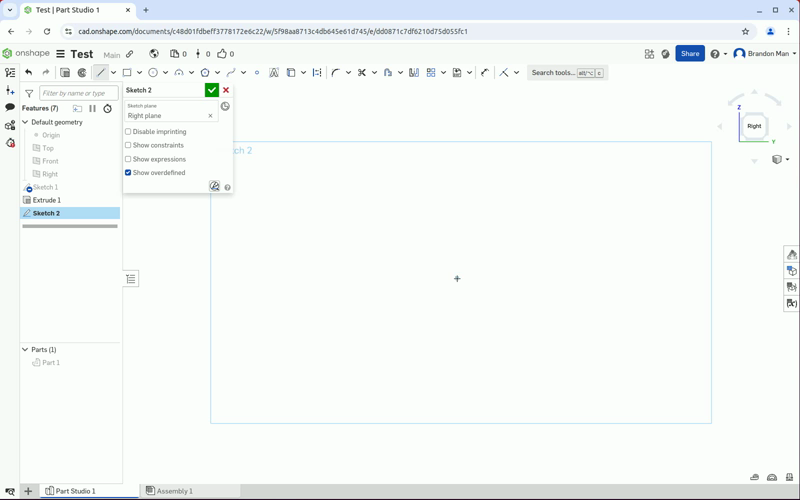
key_down(shift)
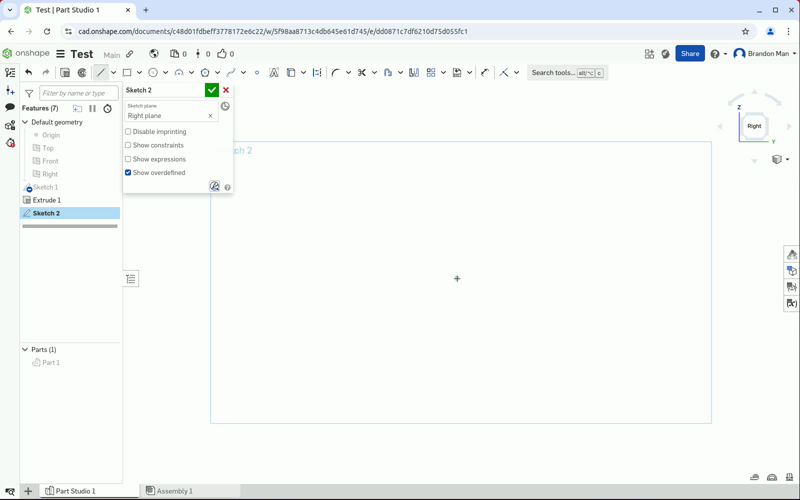
mouse_move(487, 278)
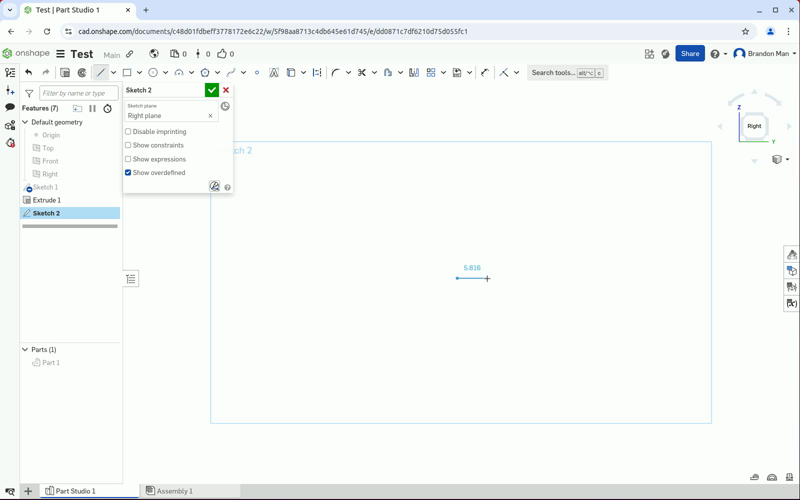
mouse_move(458, 283)
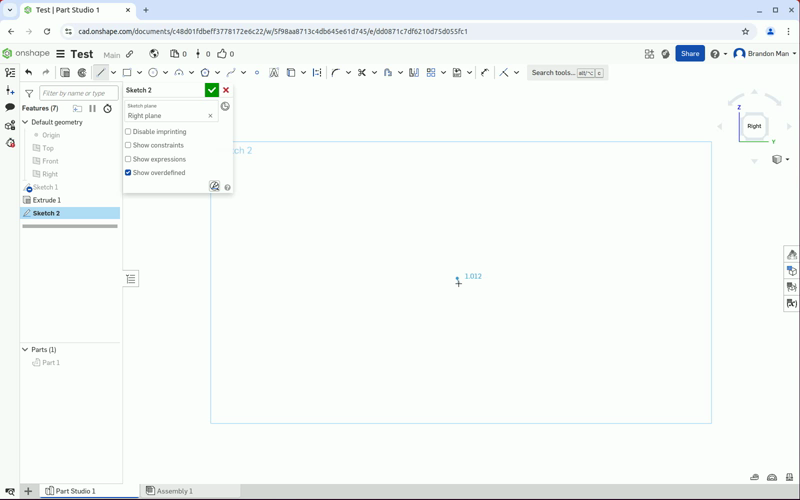
scroll(6)
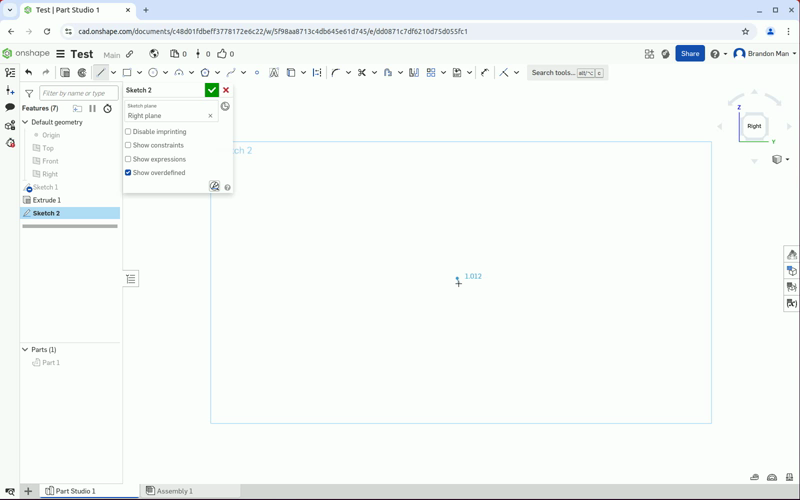
scroll(6)
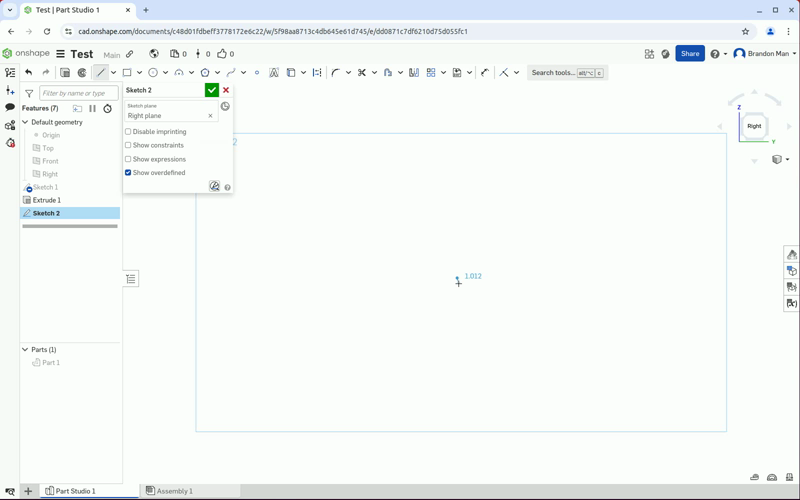
scroll(6)
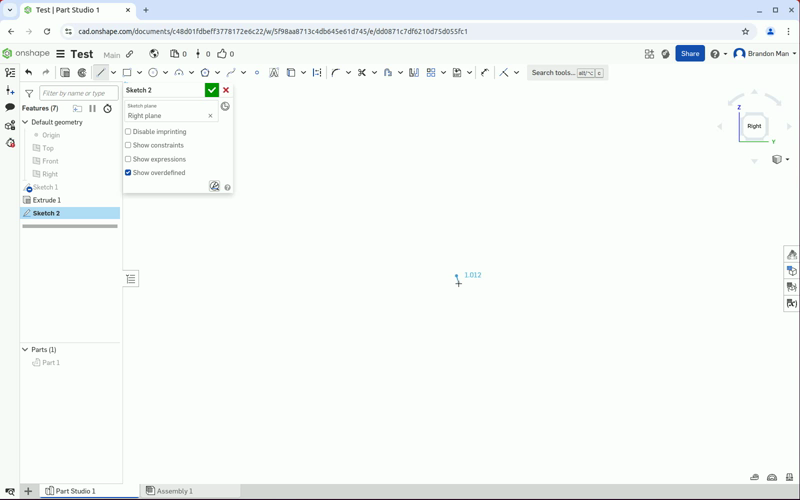
scroll(6)
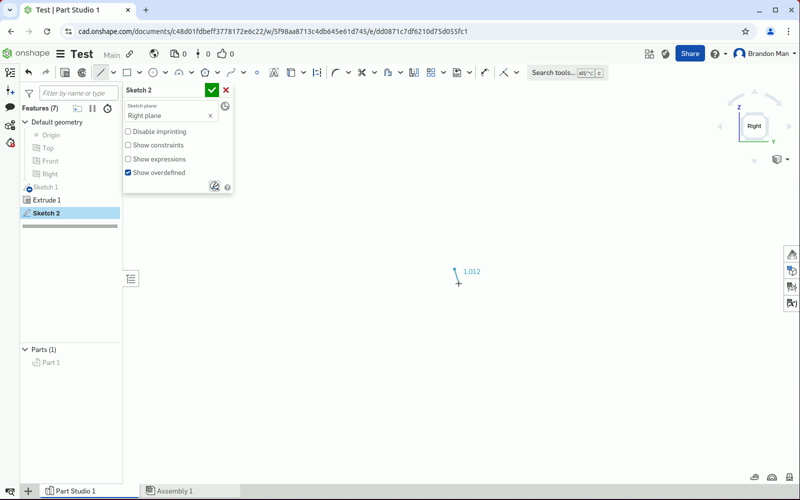
scroll(6)
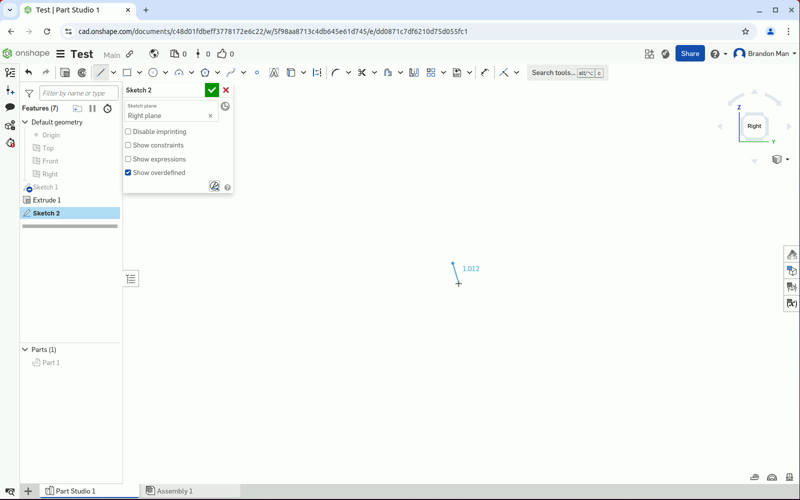
scroll(6)
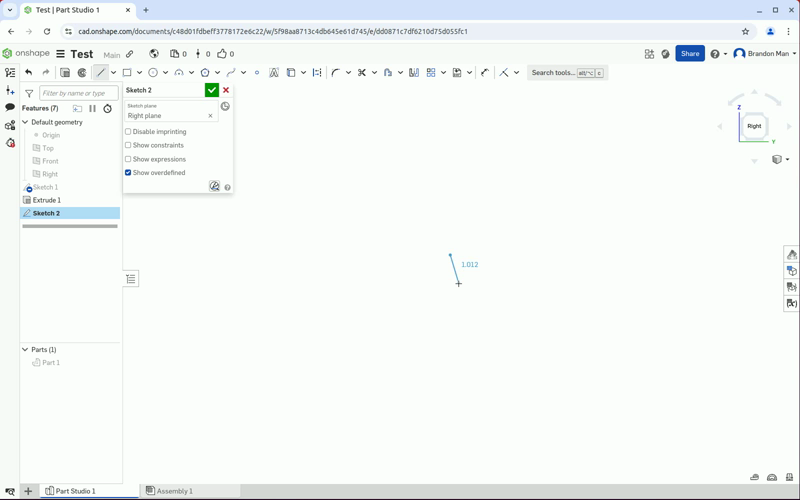
scroll(6)
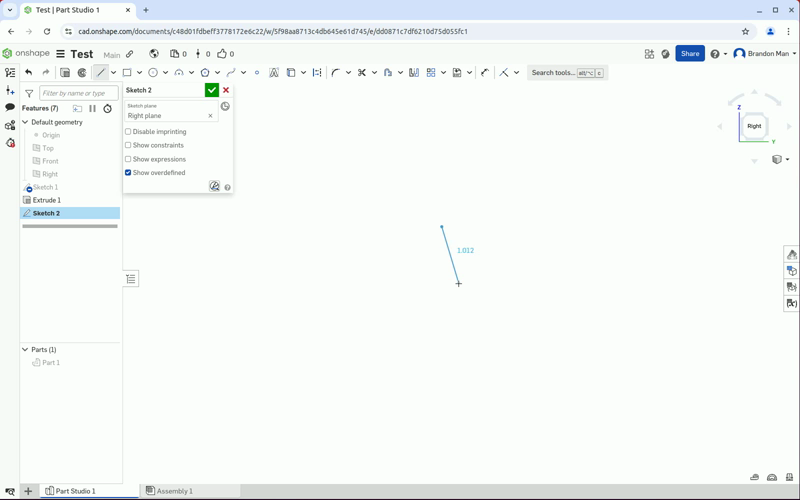
click(458, 283)
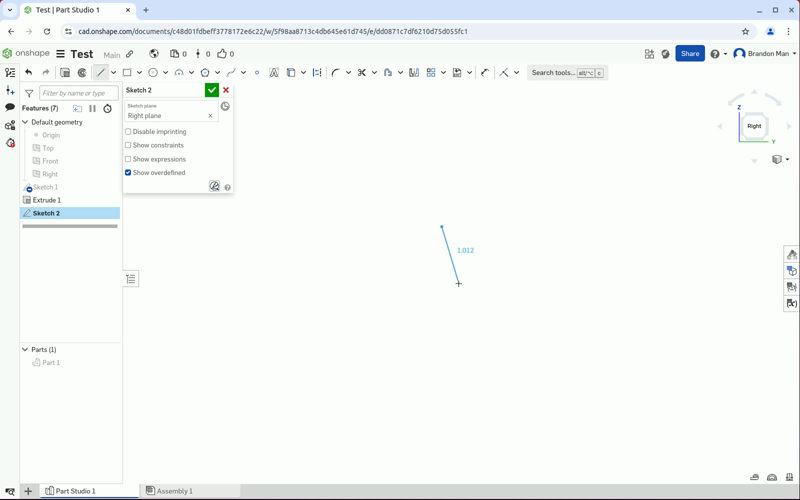
scroll(-6)
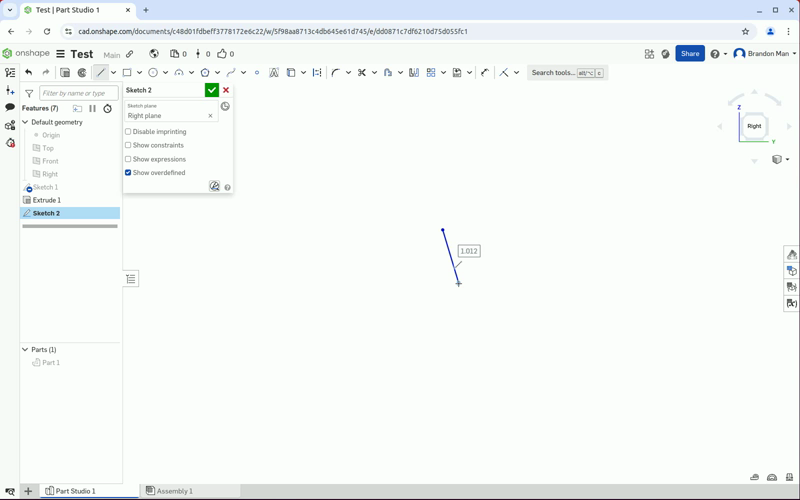
scroll(-6)
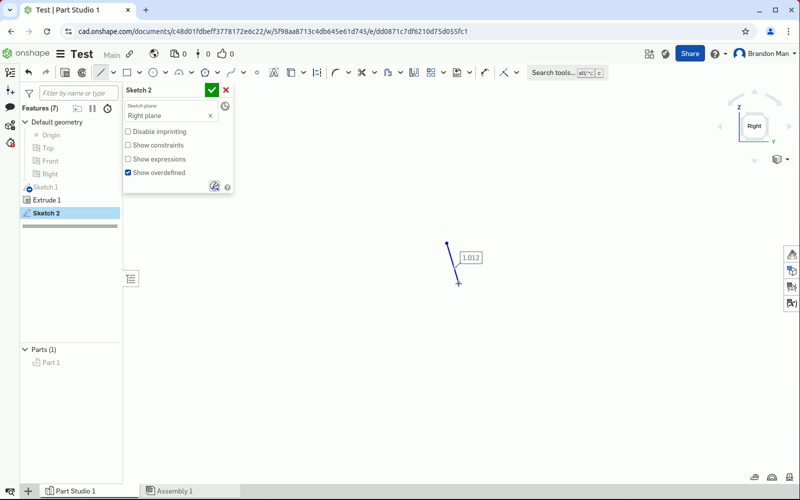
scroll(-6)
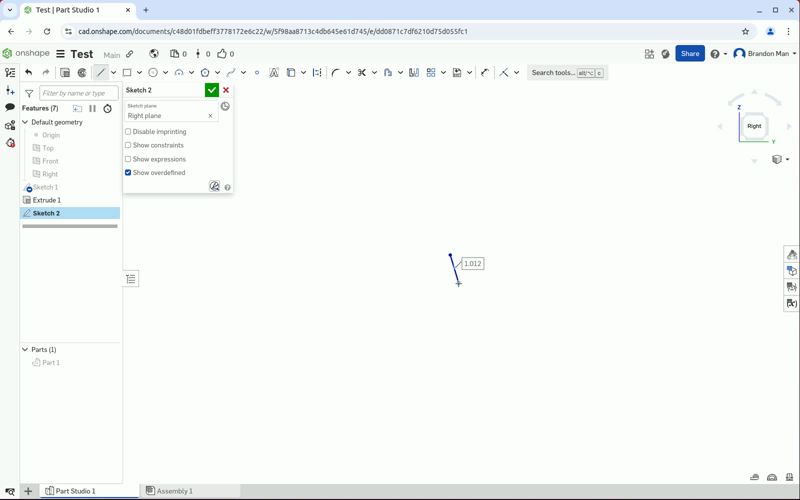
scroll(-6)
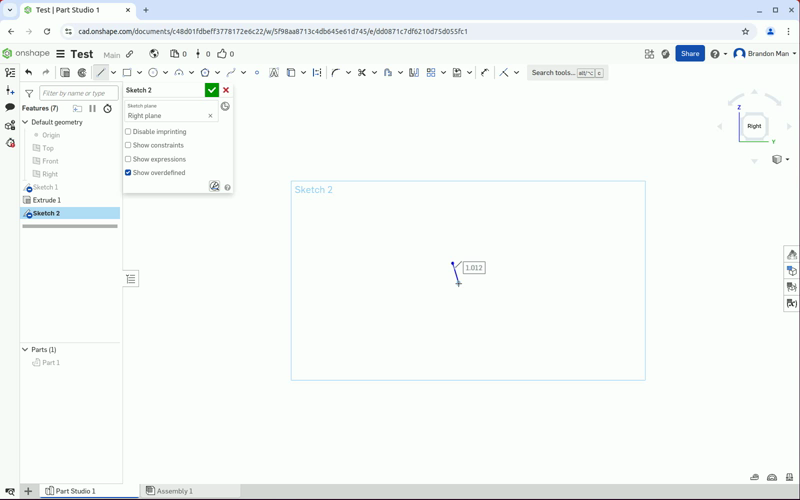
scroll(-6)
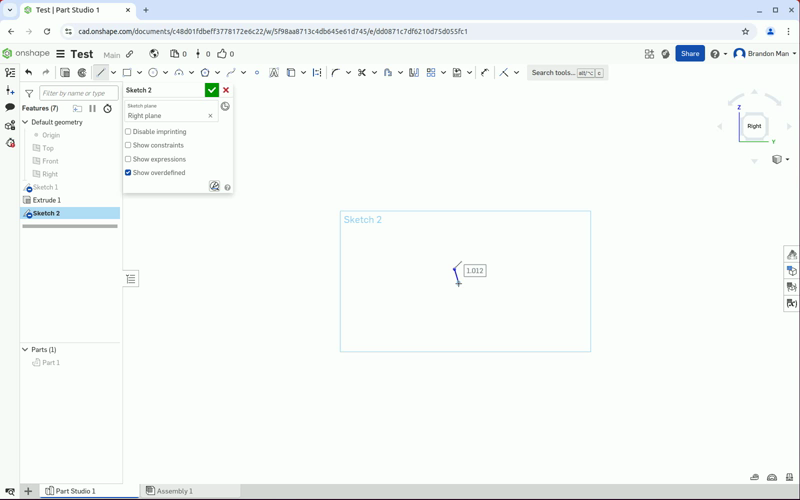
scroll(-6)
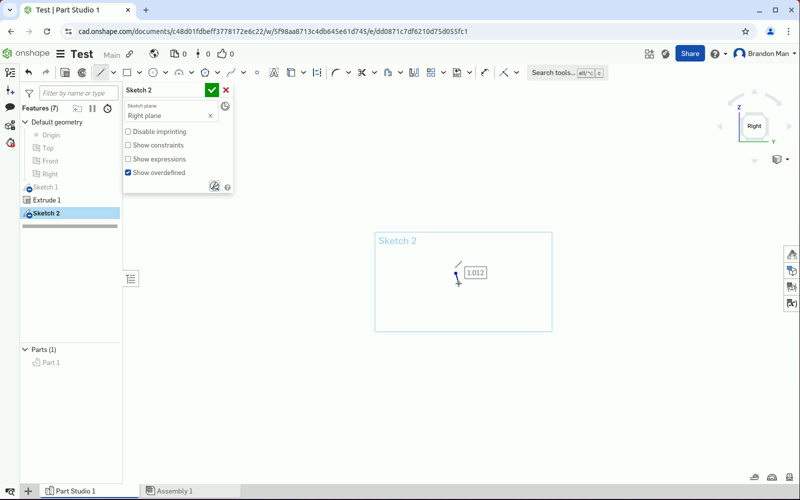
scroll(-6)
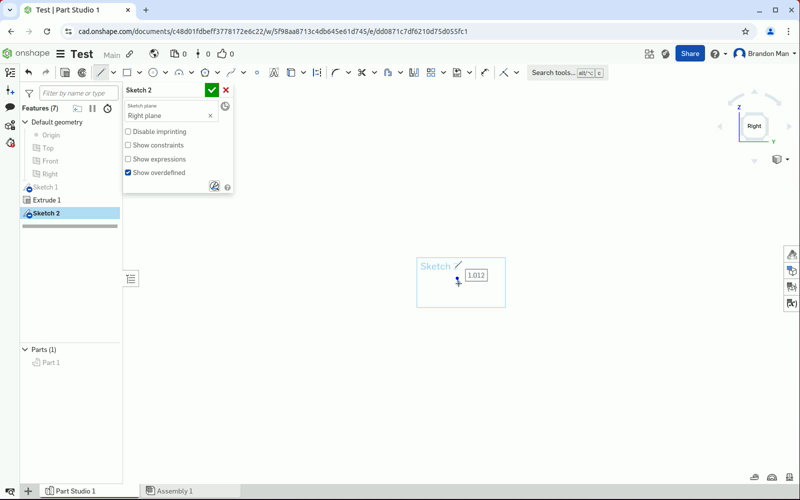
key_up(shift)
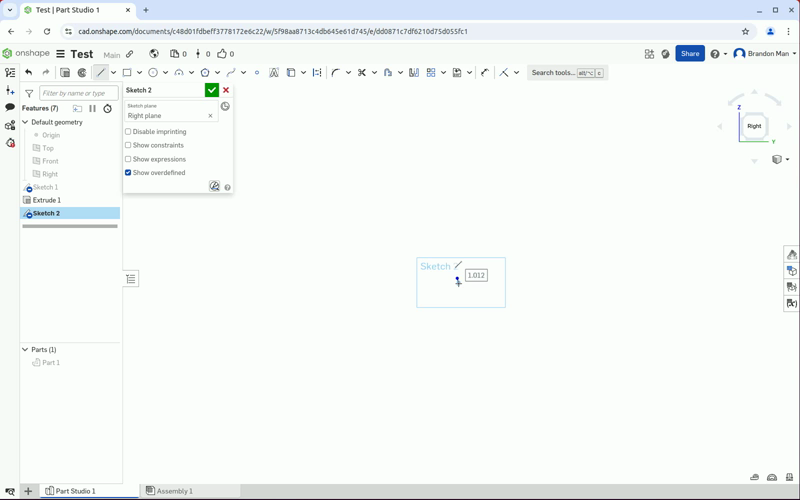
key(esc)
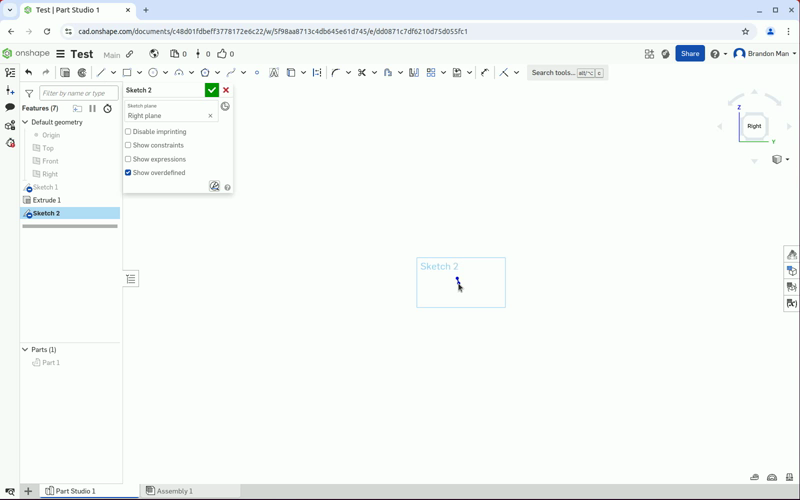
key(a)
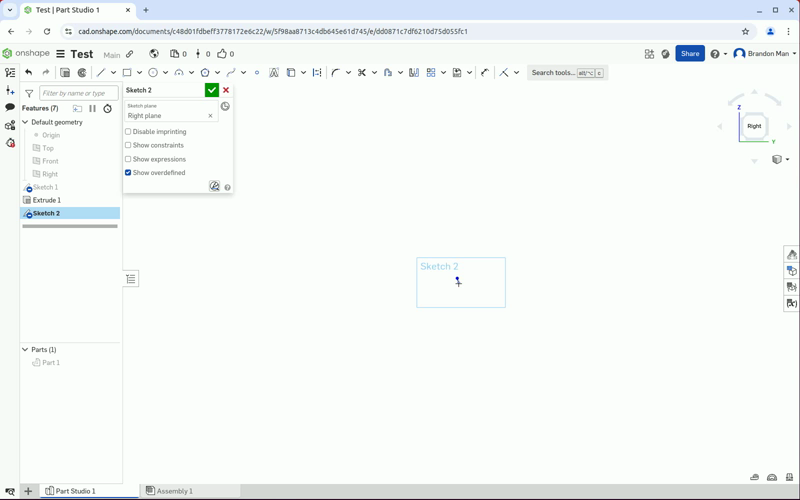
mouse_move(458, 283)
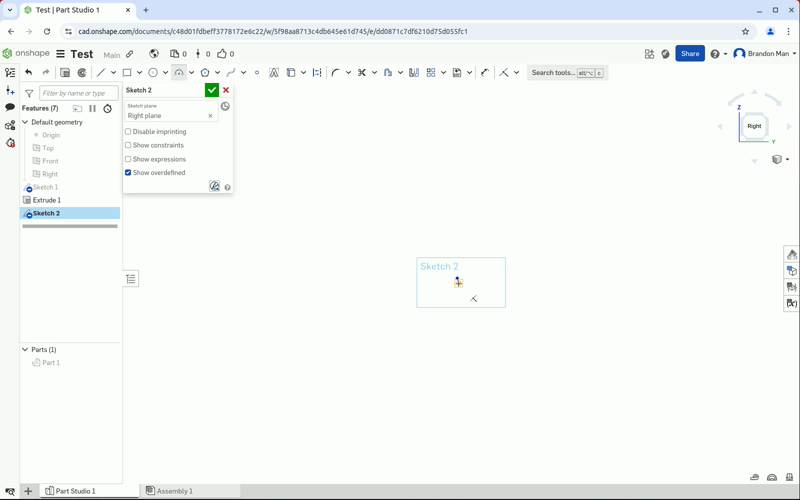
click(458, 283)
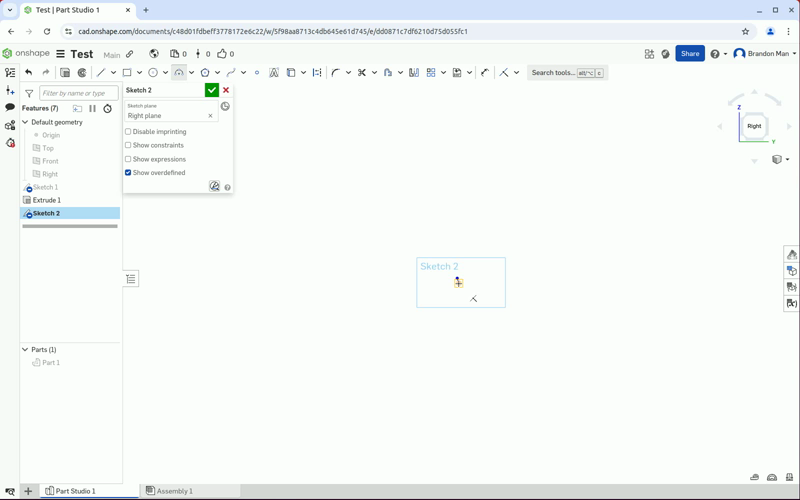
key_down(shift)
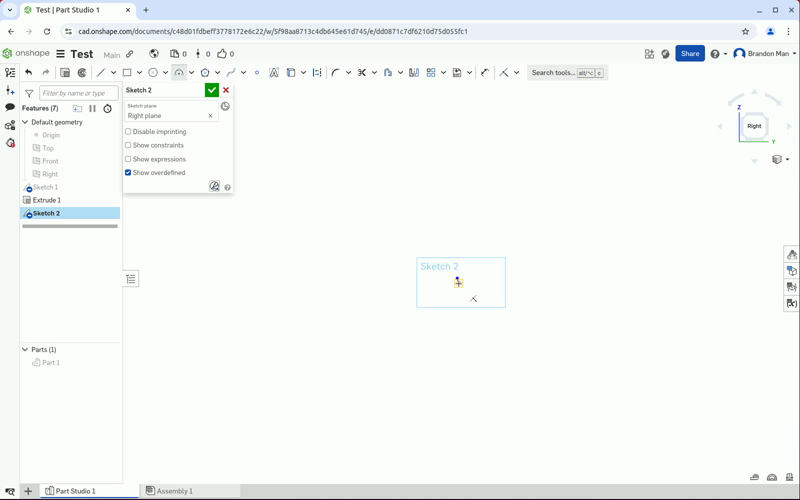
mouse_move(463, 280)
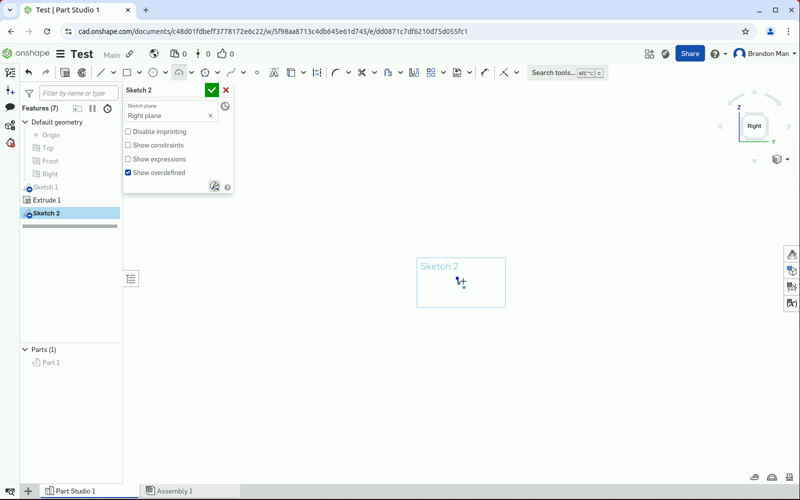
scroll(6)
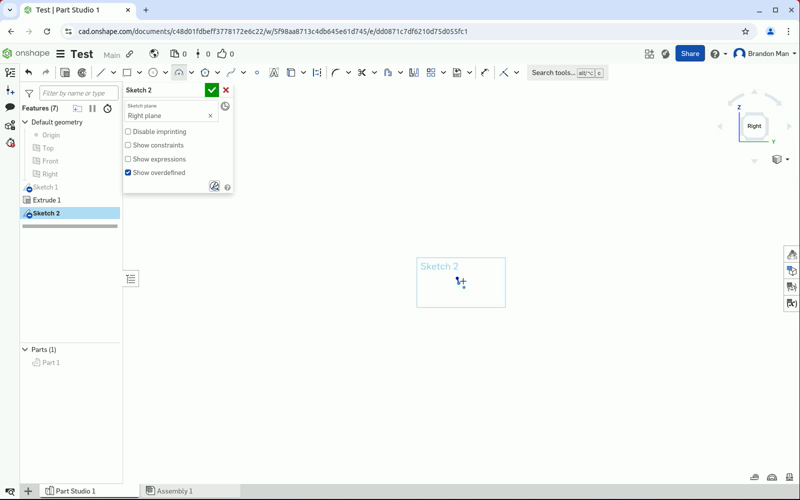
scroll(6)
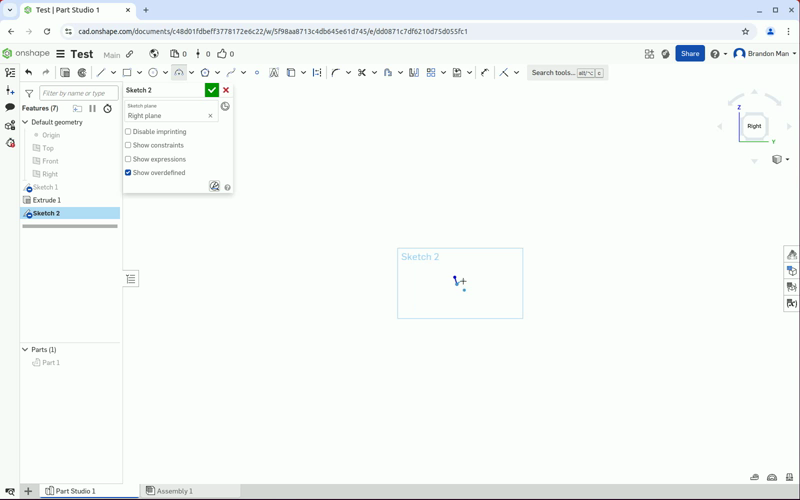
scroll(6)
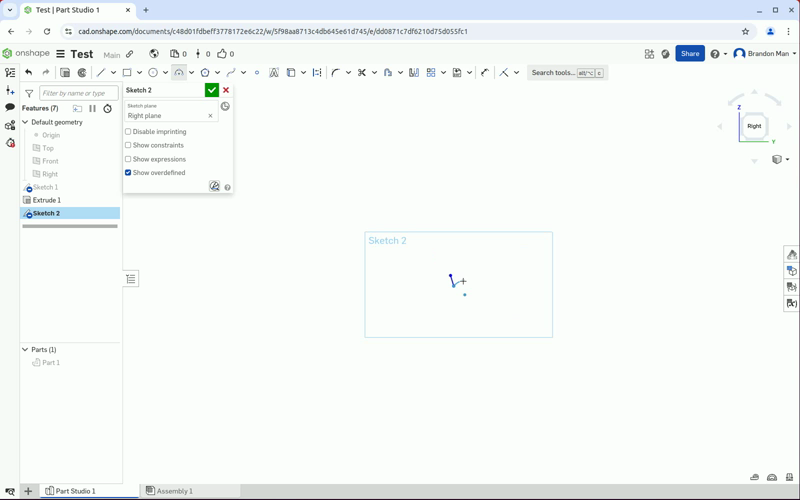
scroll(6)
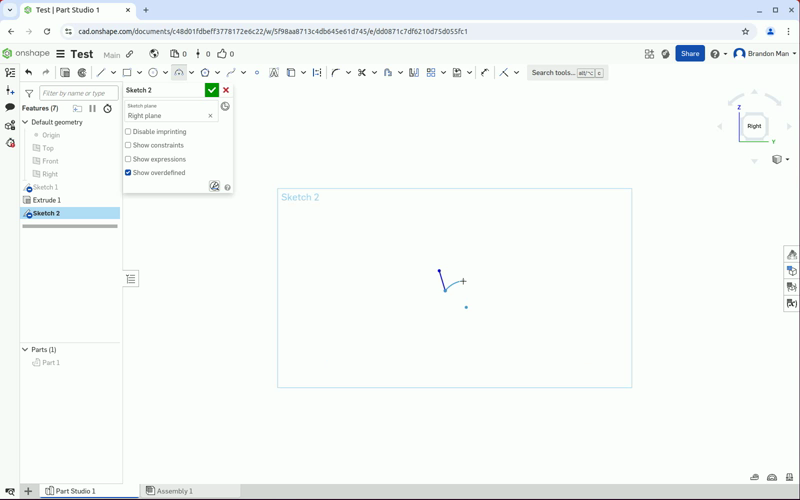
scroll(6)
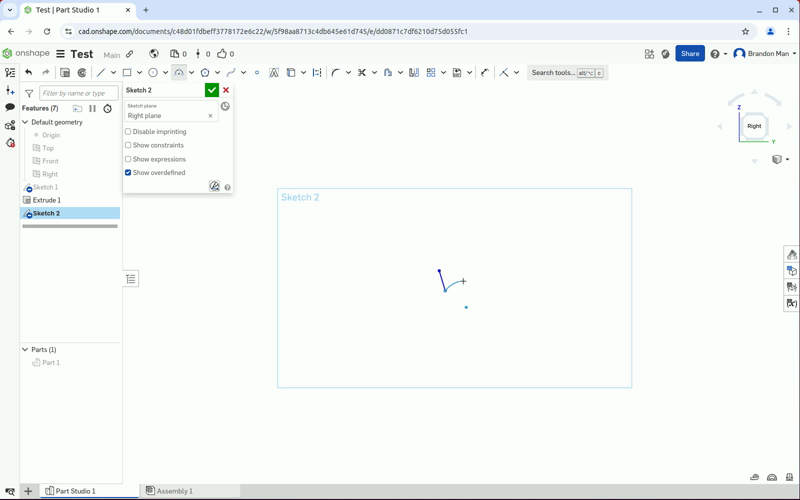
scroll(6)
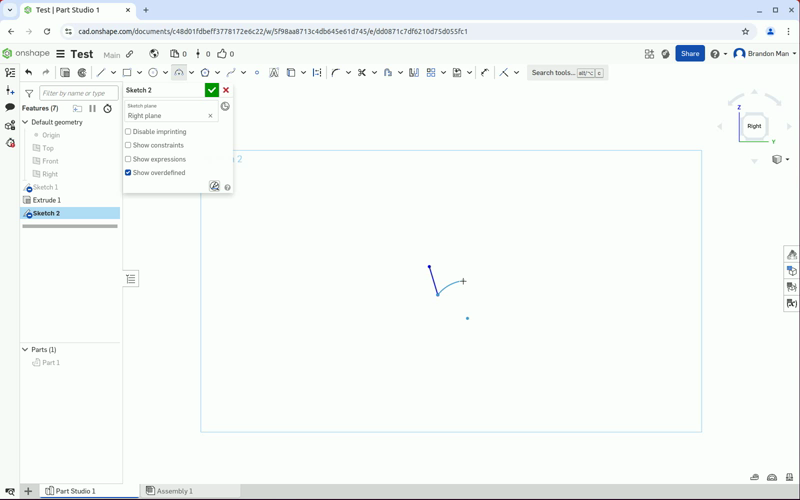
scroll(6)
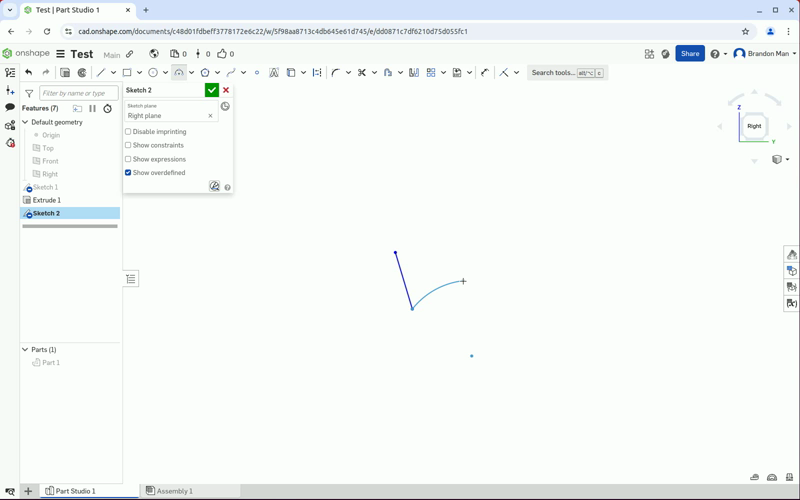
click(463, 280)
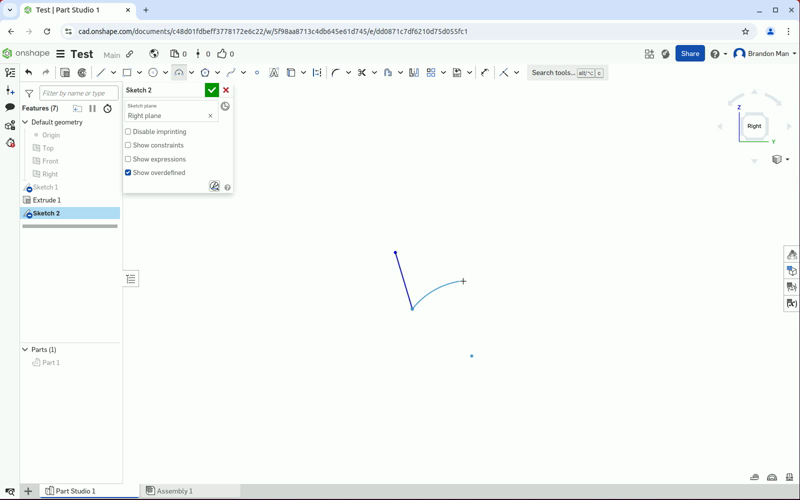
scroll(-6)
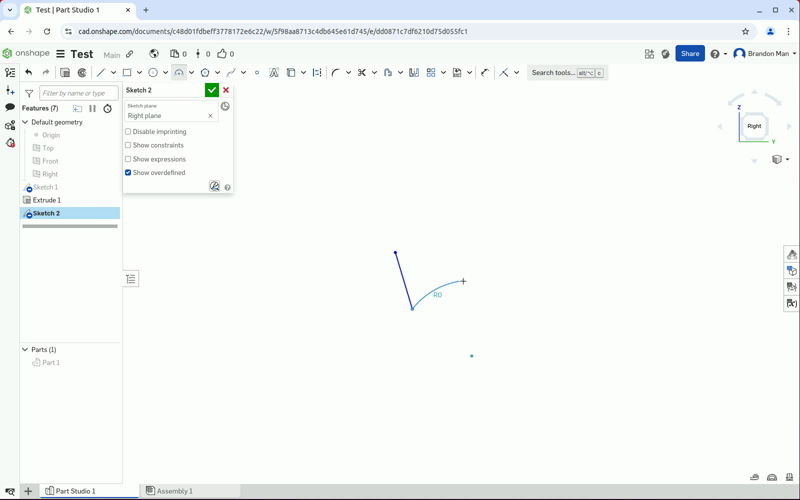
scroll(-6)
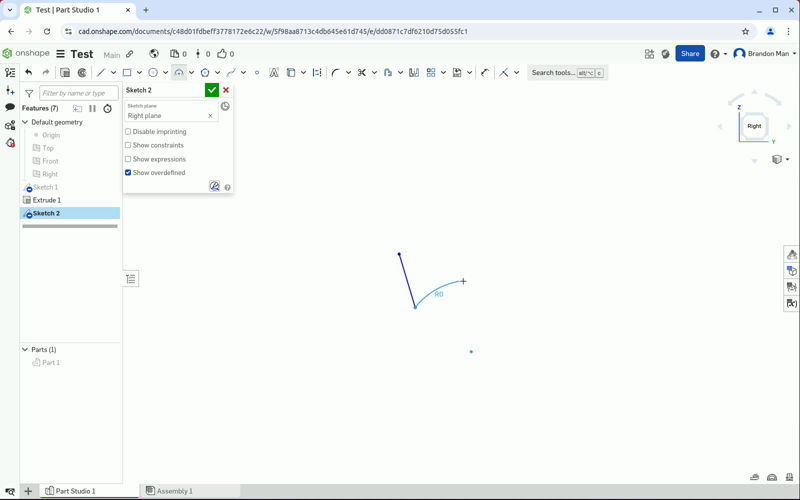
scroll(-6)
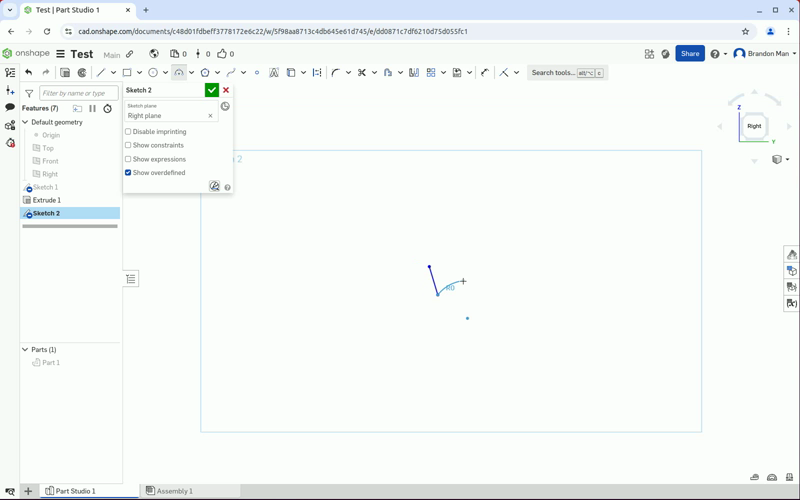
scroll(-6)
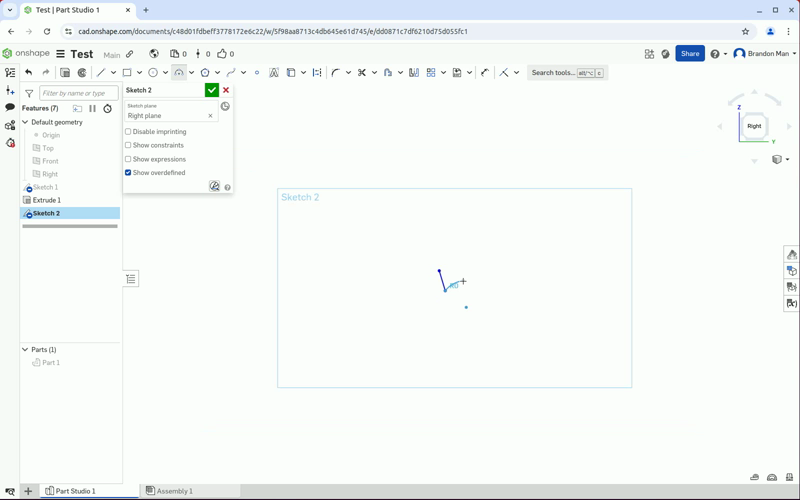
scroll(-6)
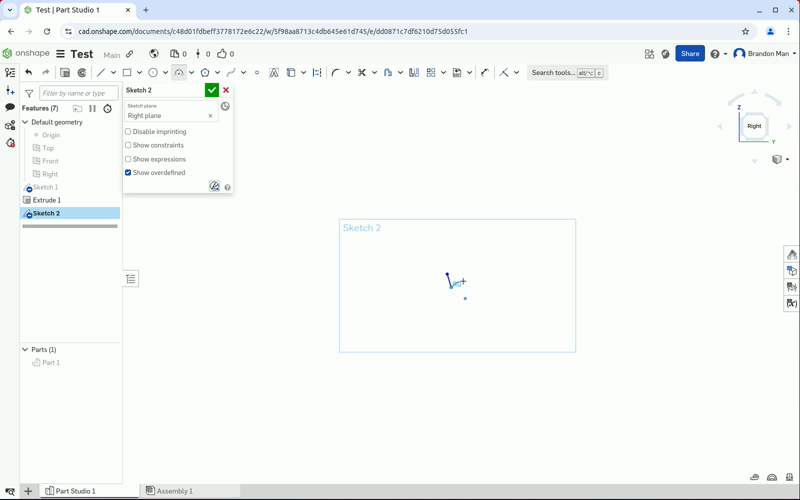
scroll(-6)
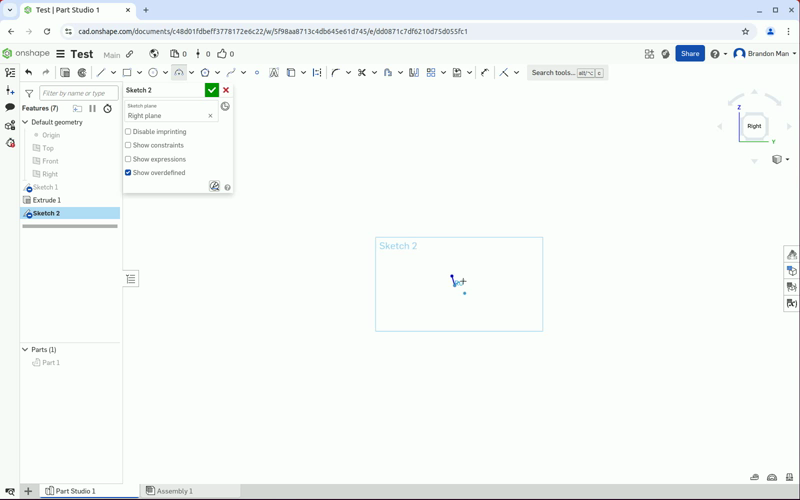
scroll(-6)
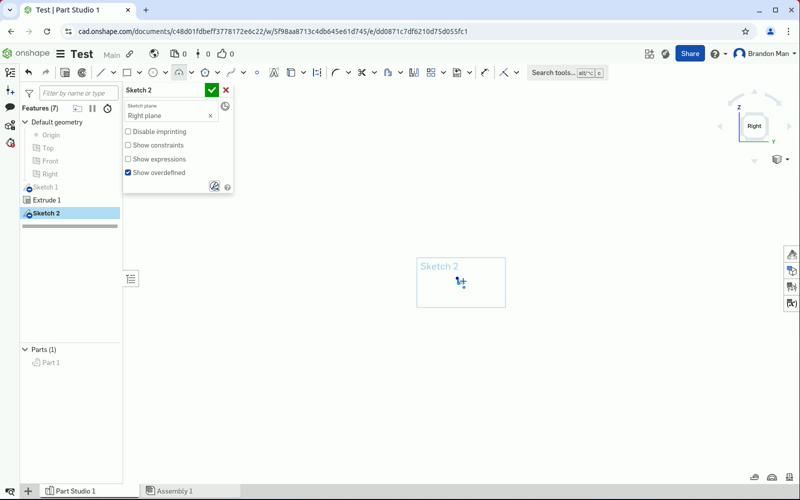
mouse_move(460, 279)
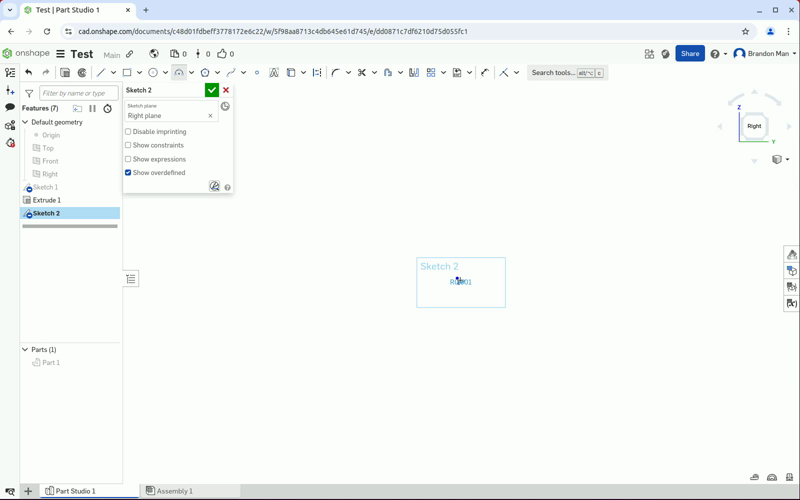
scroll(6)
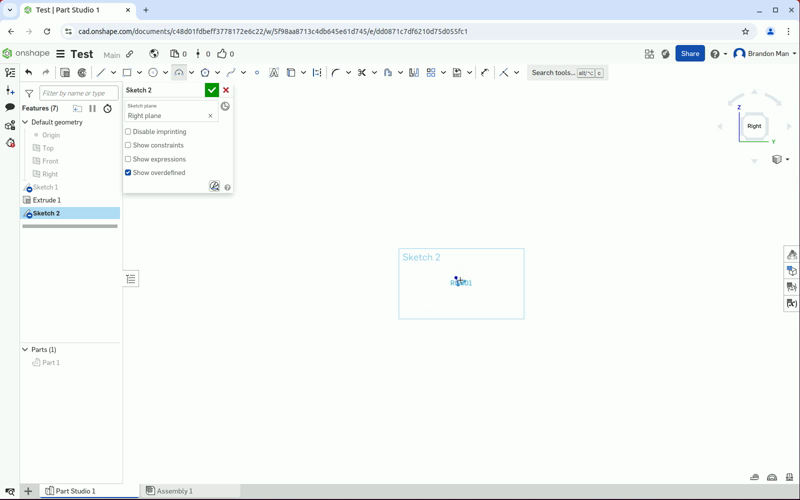
scroll(6)
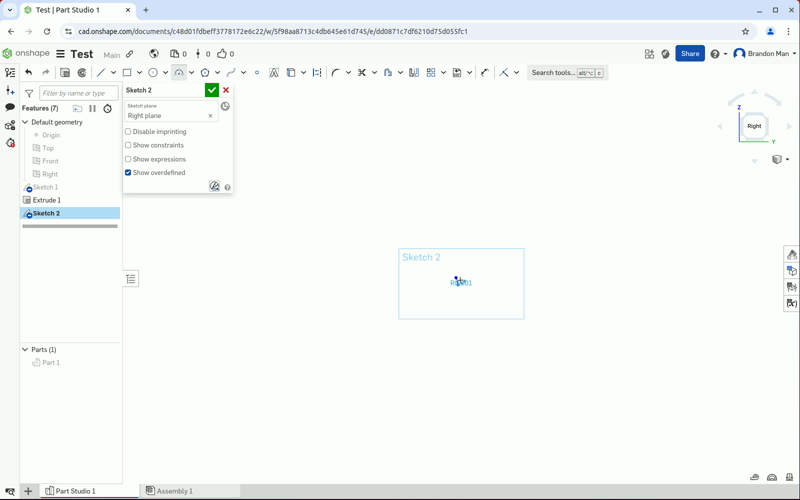
scroll(6)
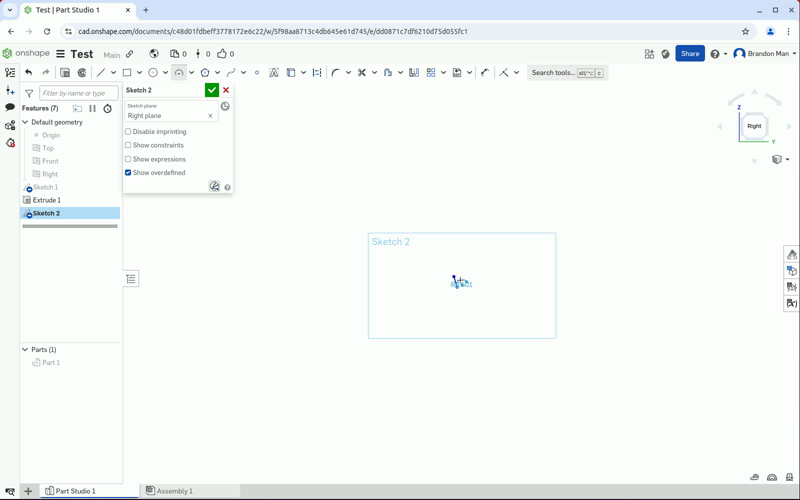
scroll(6)
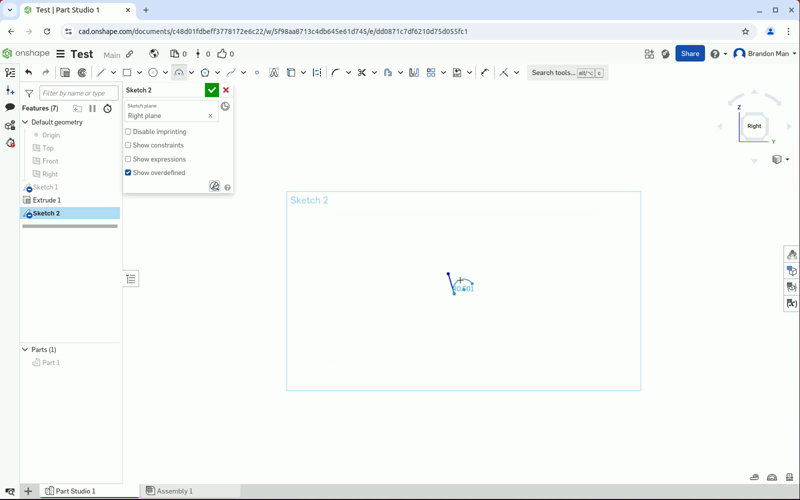
scroll(6)
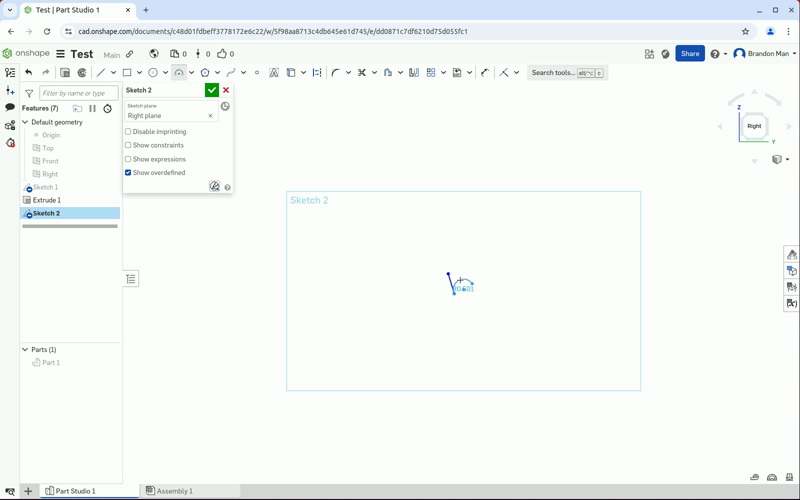
scroll(6)
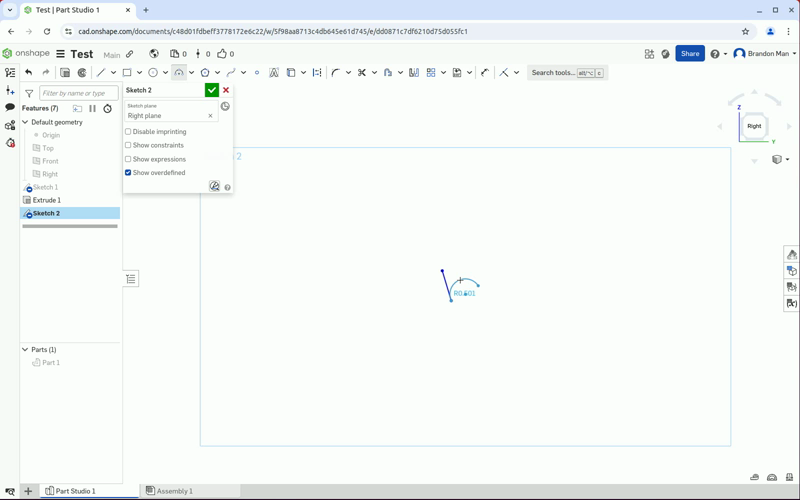
scroll(6)
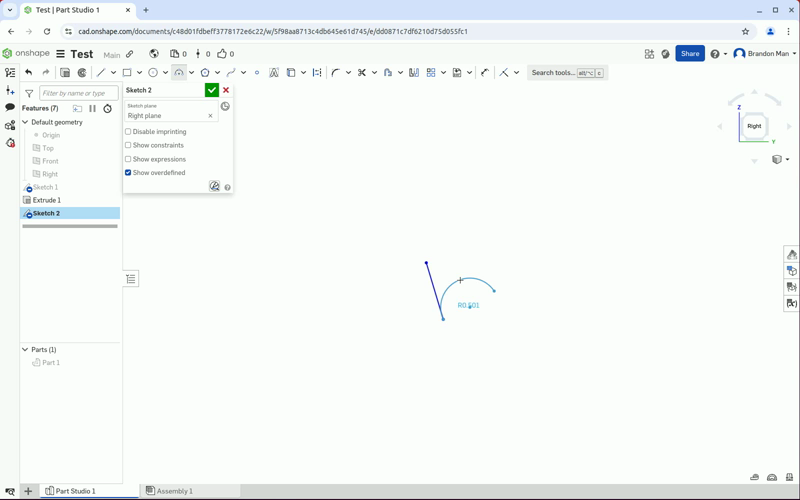
click(460, 279)
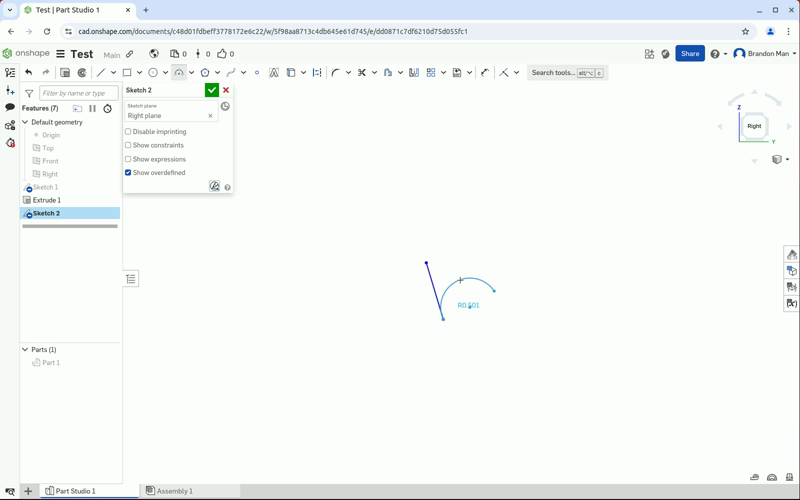
scroll(-6)
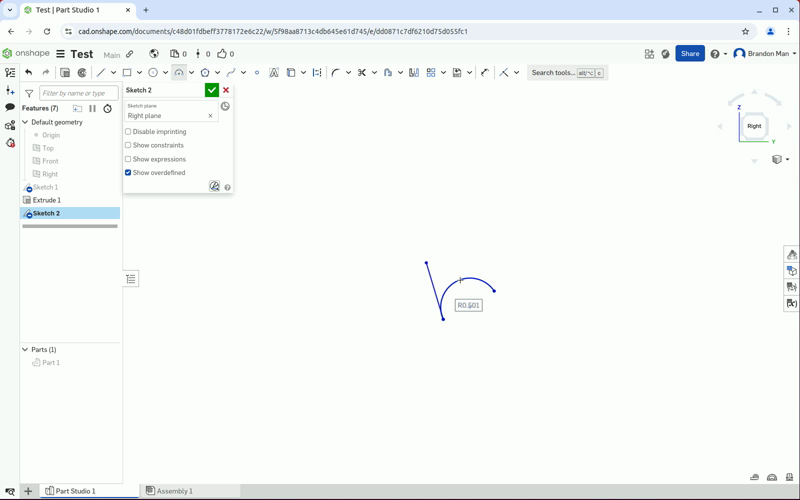
scroll(-6)
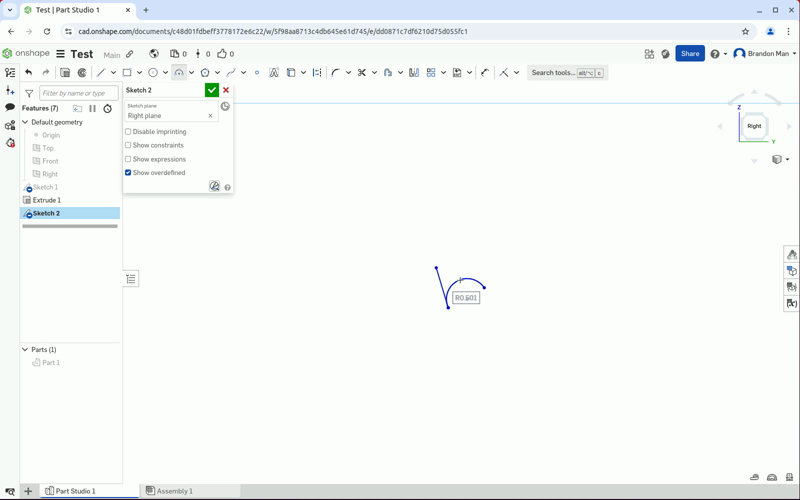
scroll(-6)
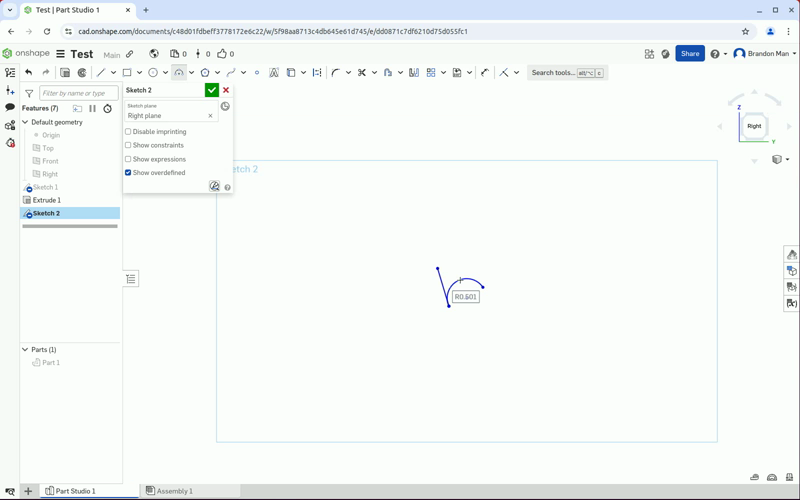
scroll(-6)
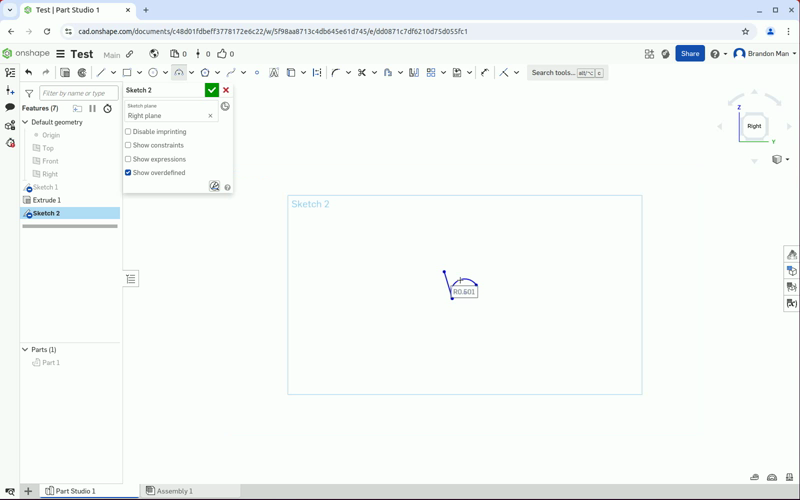
scroll(-6)
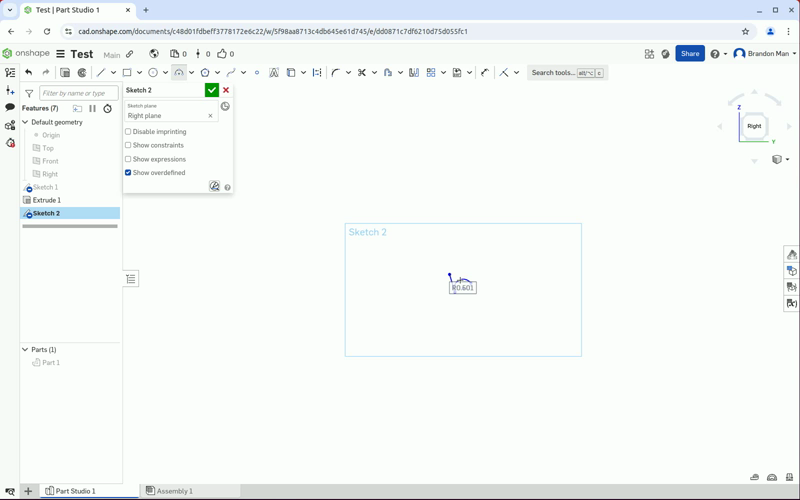
scroll(-6)
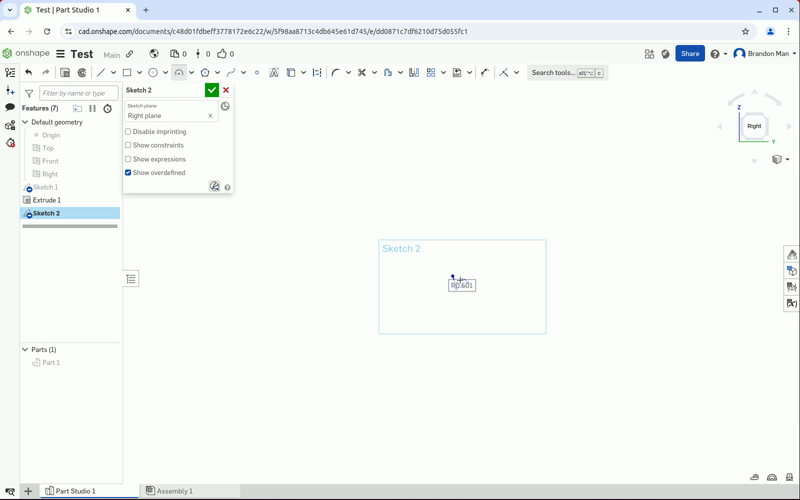
scroll(-6)
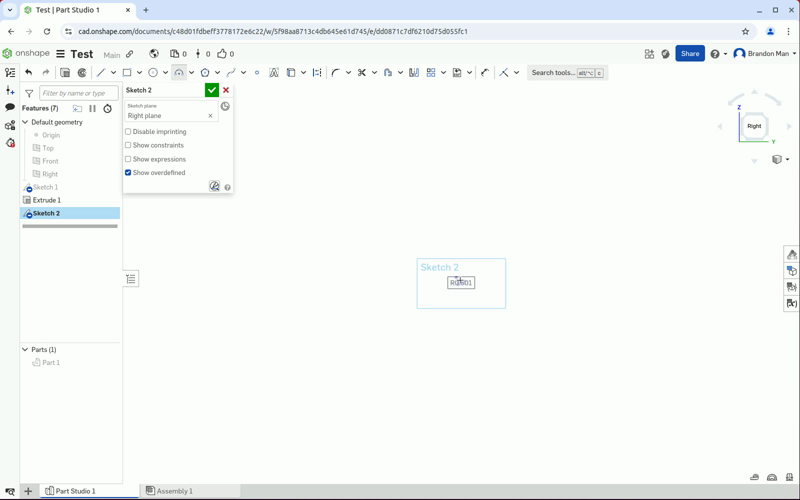
key_up(shift)
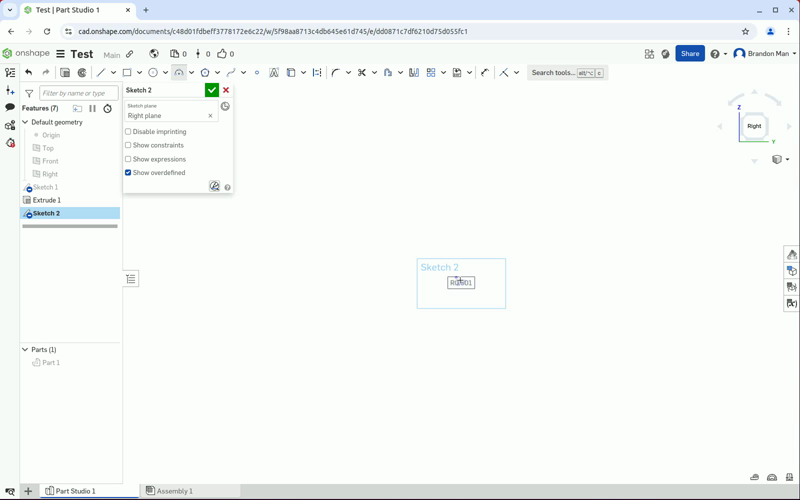
key(esc)
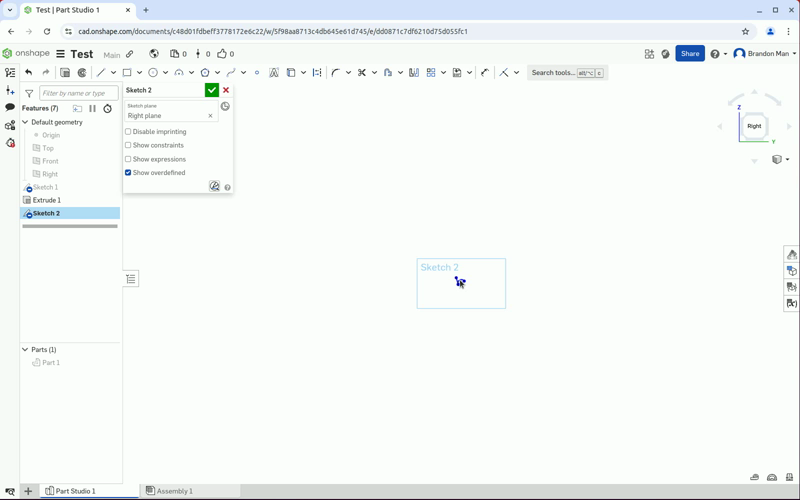
key(l)
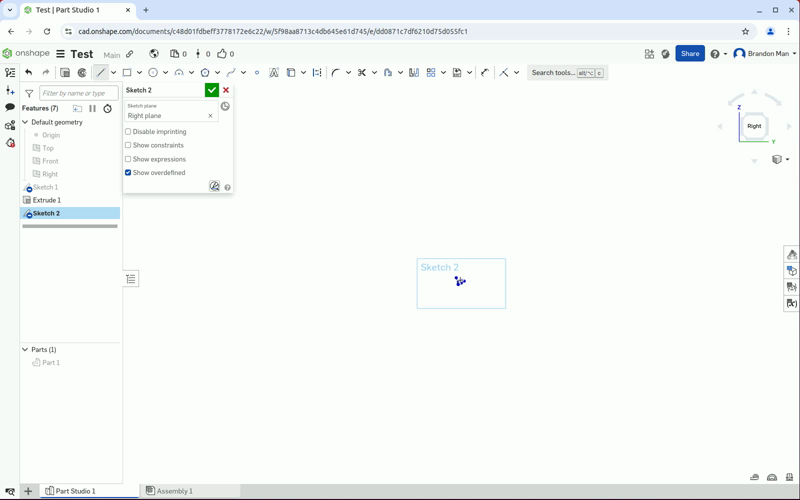
mouse_move(463, 280)
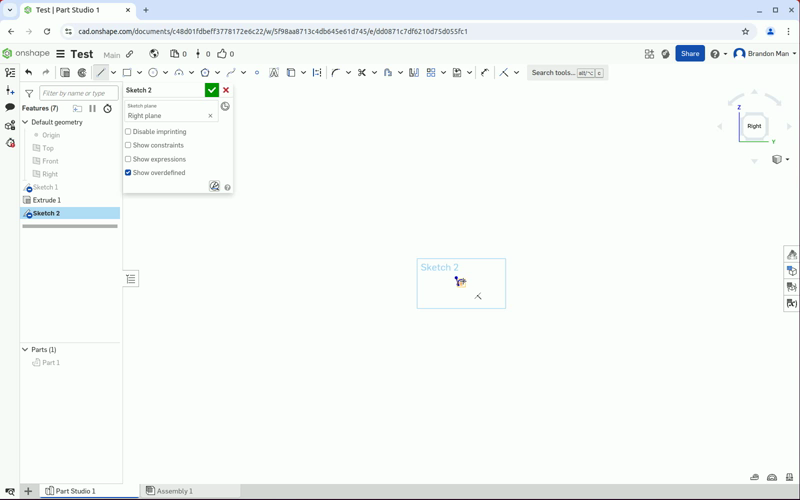
scroll(6)
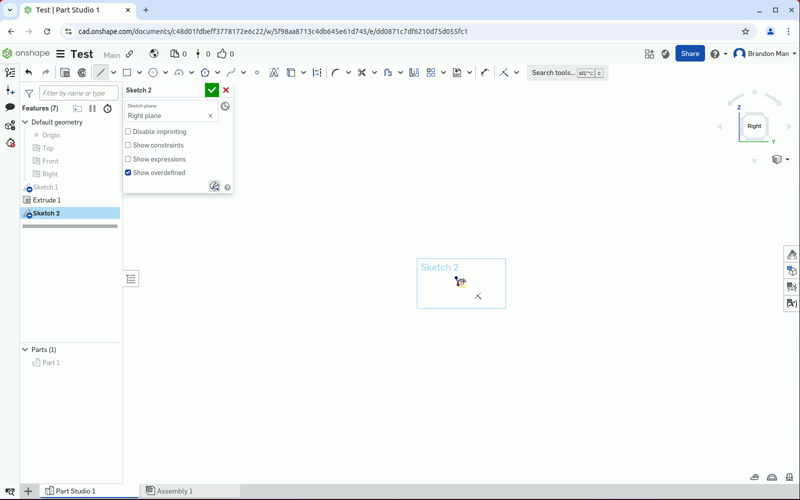
scroll(6)
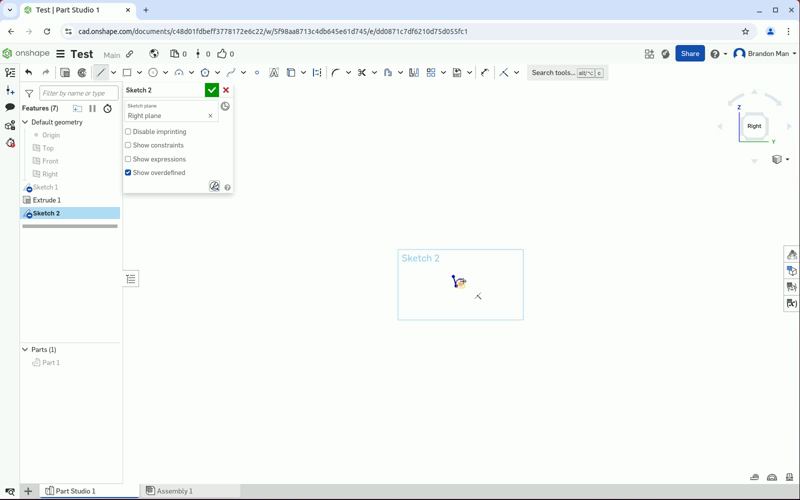
scroll(6)
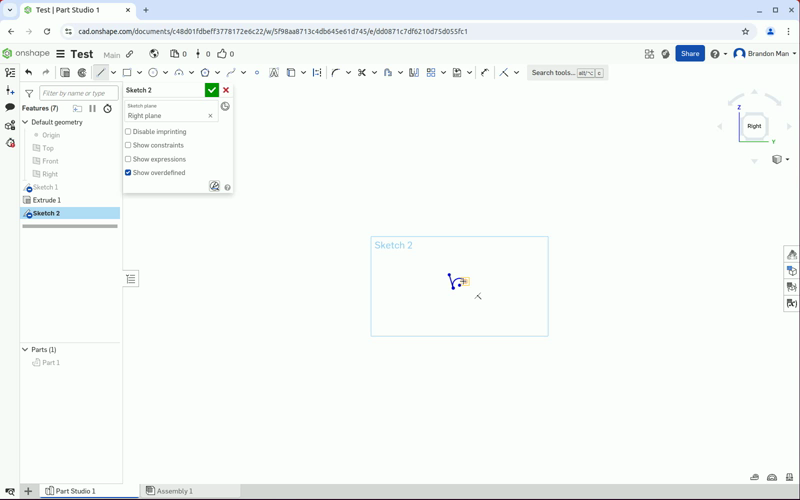
scroll(6)
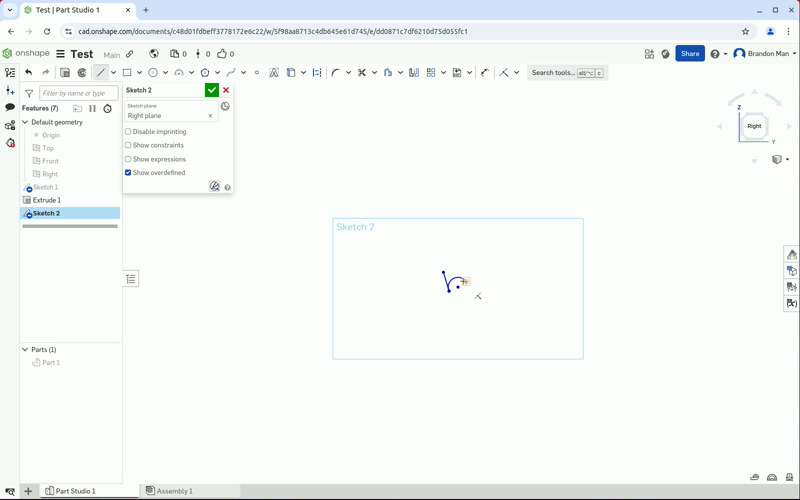
scroll(6)
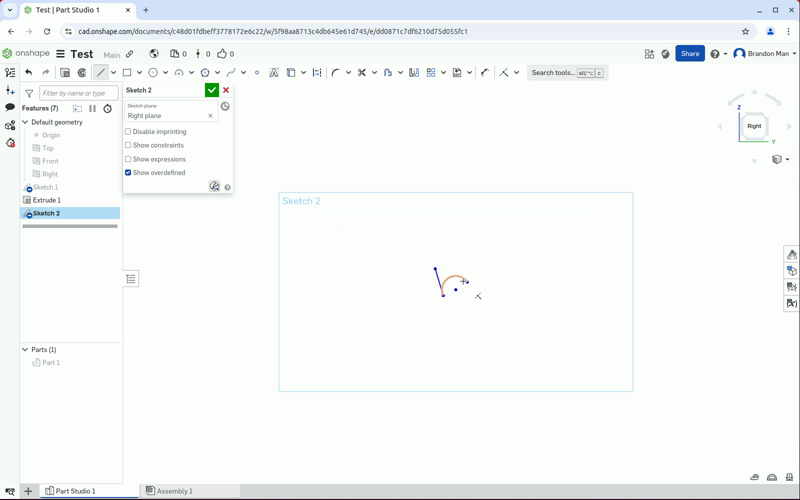
scroll(6)
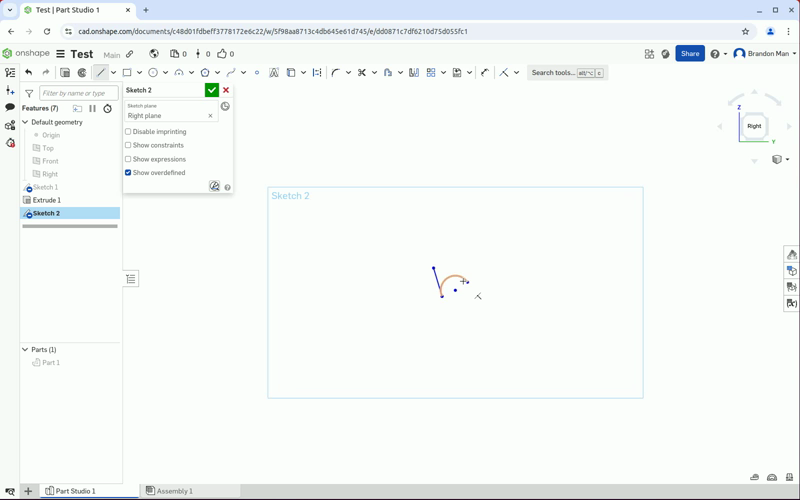
scroll(6)
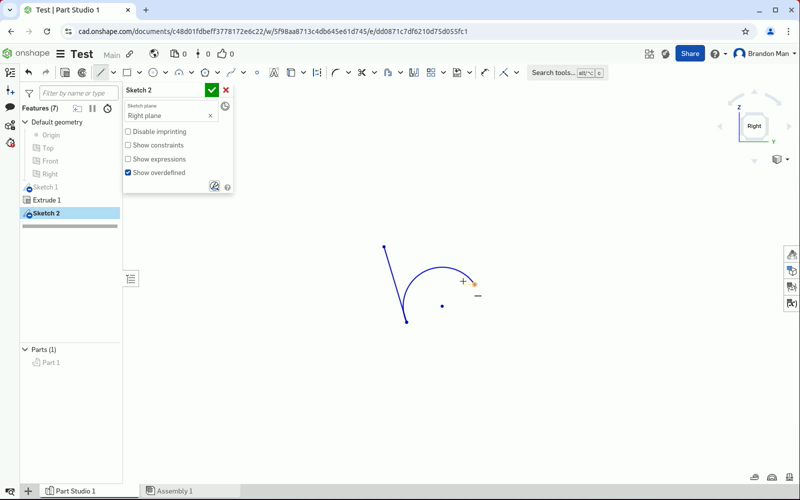
click(463, 280)
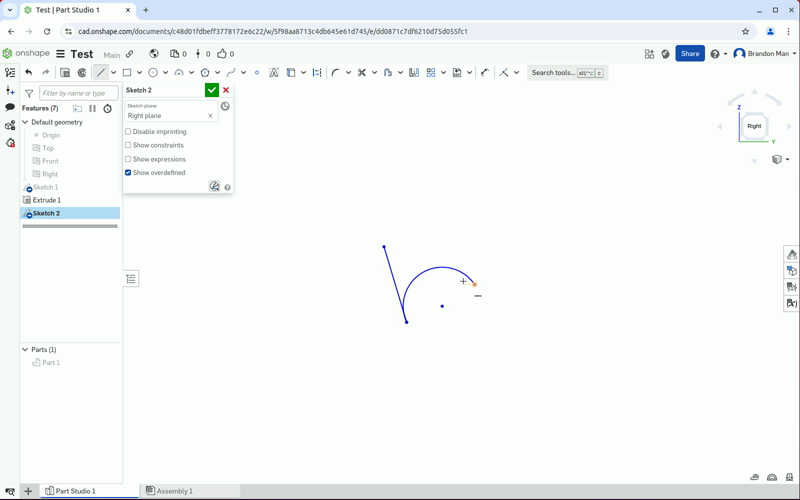
scroll(-6)
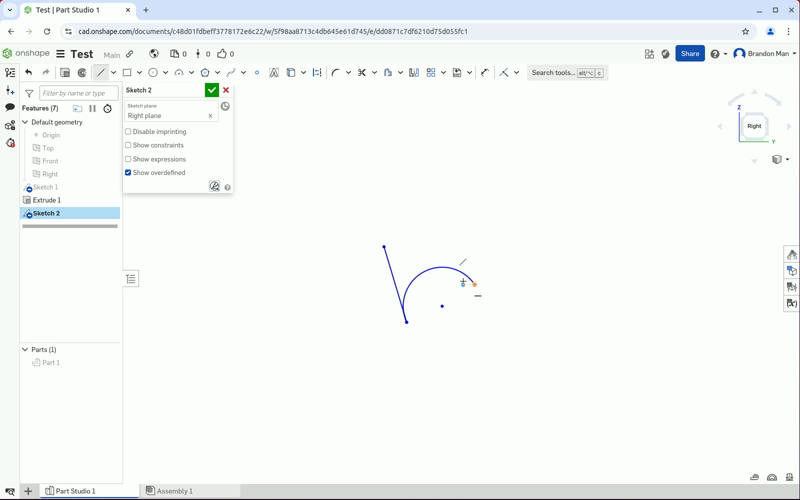
scroll(-6)
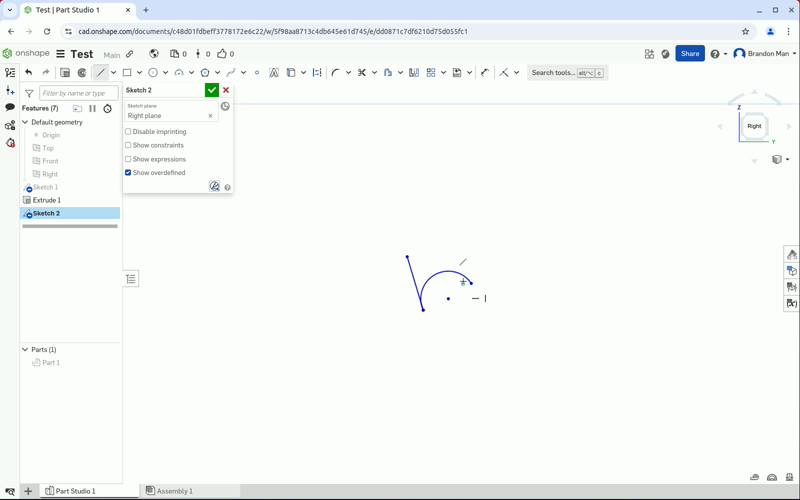
scroll(-6)
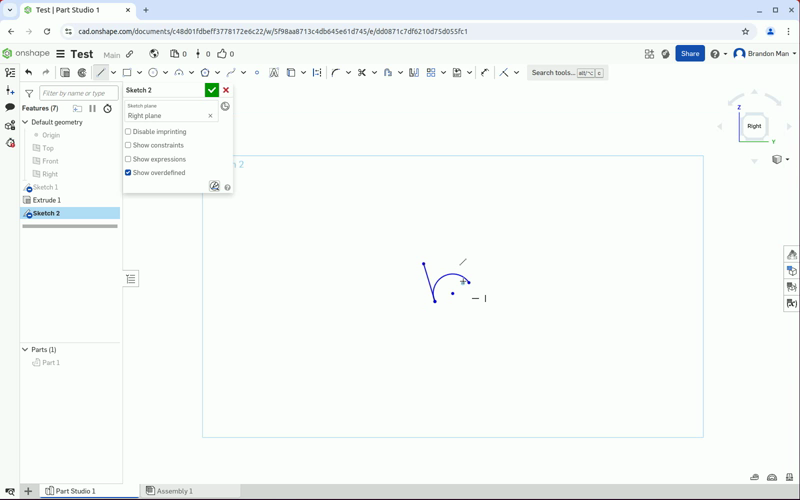
scroll(-6)
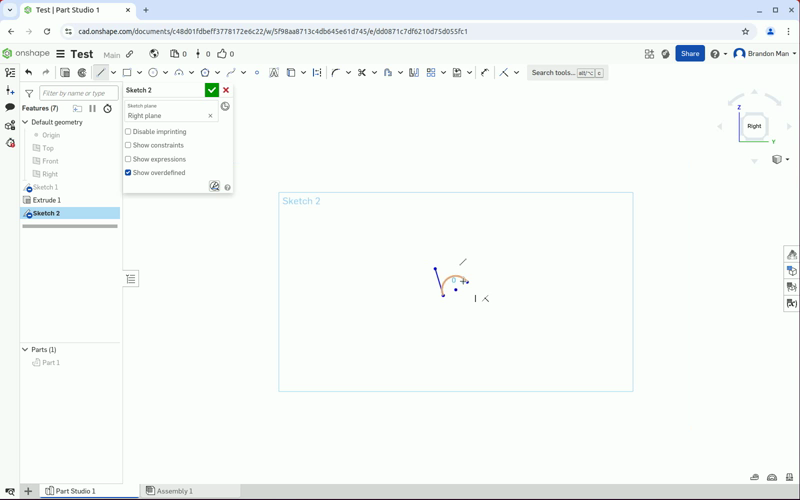
scroll(-6)
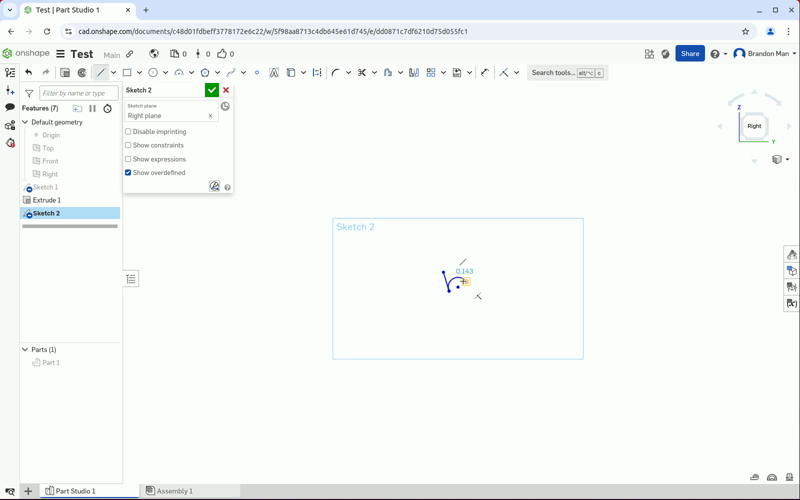
scroll(-6)
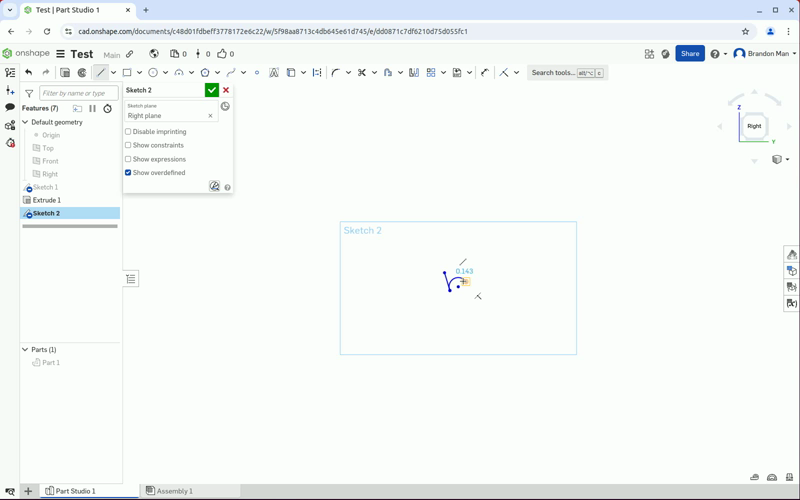
scroll(-6)
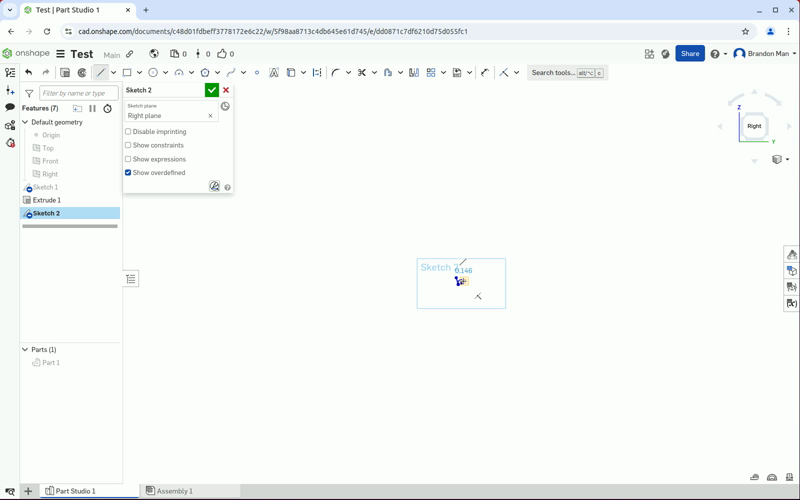
key_down(shift)
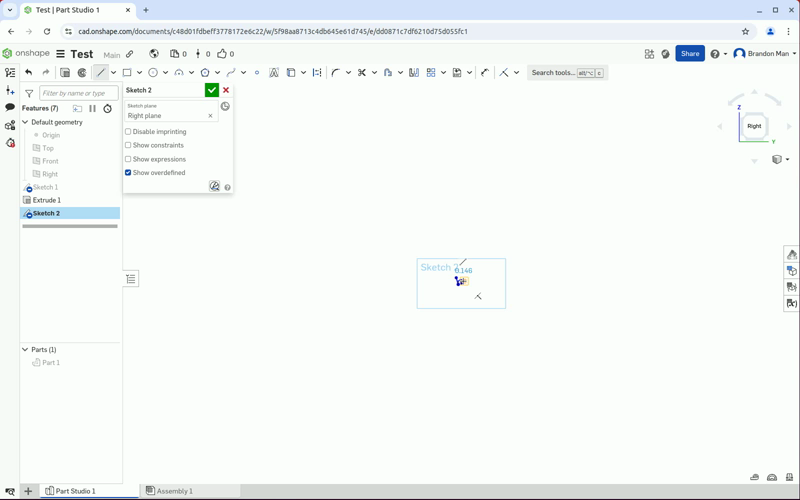
mouse_move(493, 280)
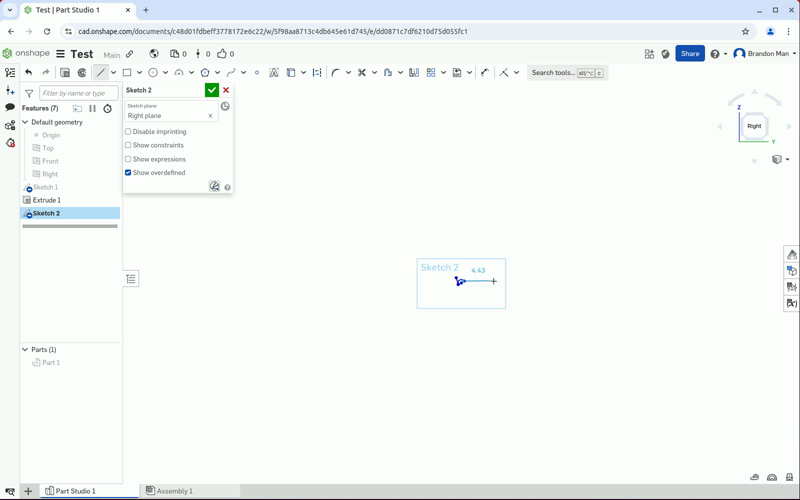
mouse_move(464, 278)
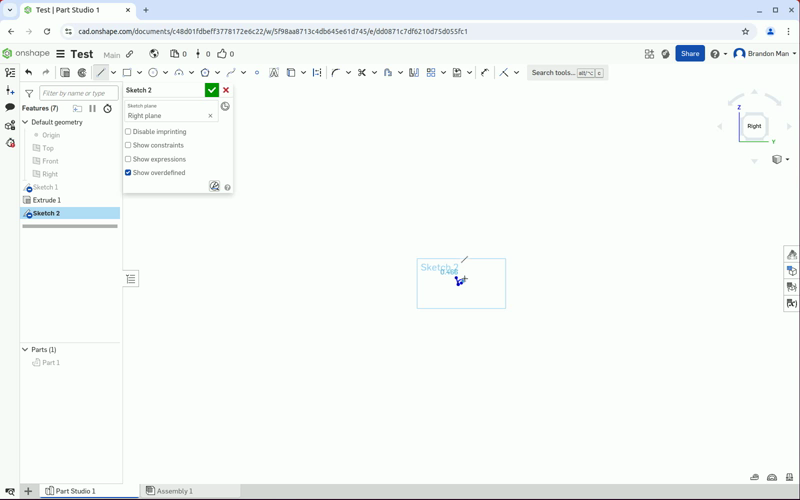
scroll(6)
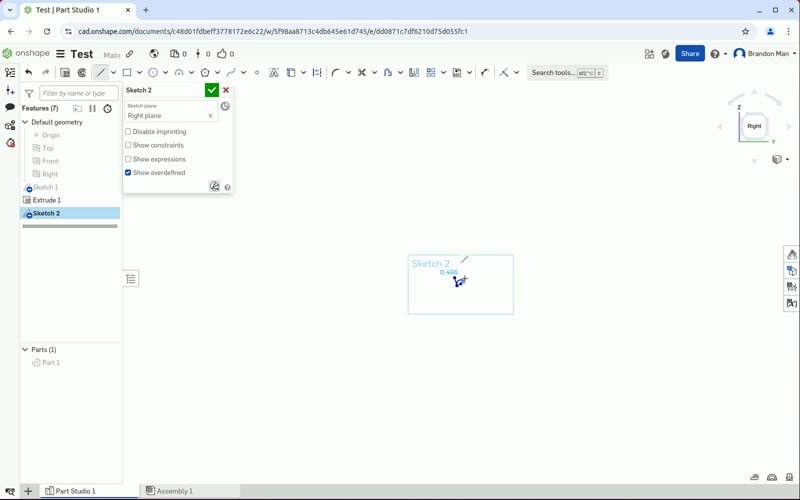
scroll(6)
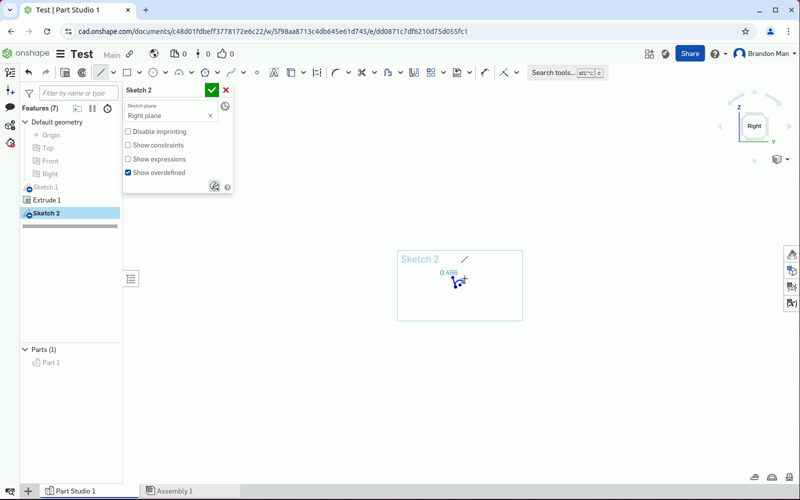
scroll(6)
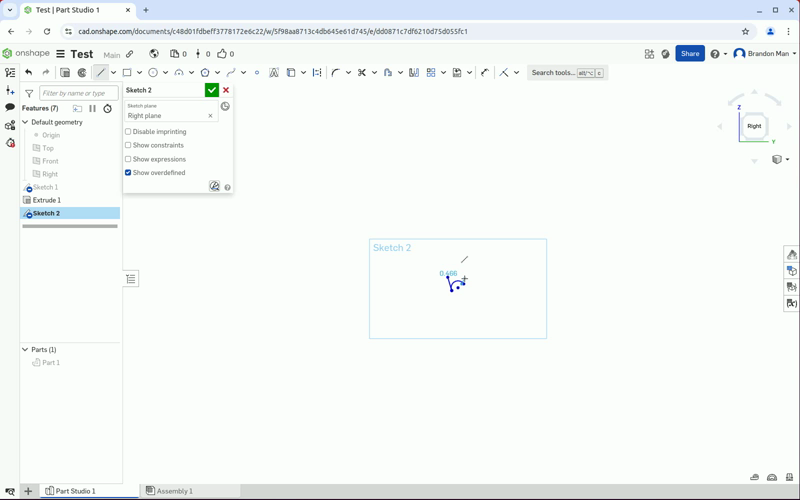
scroll(6)
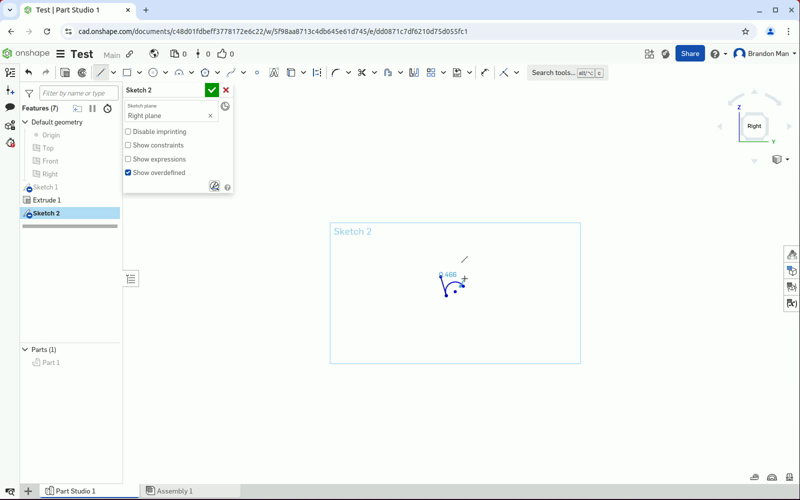
scroll(6)
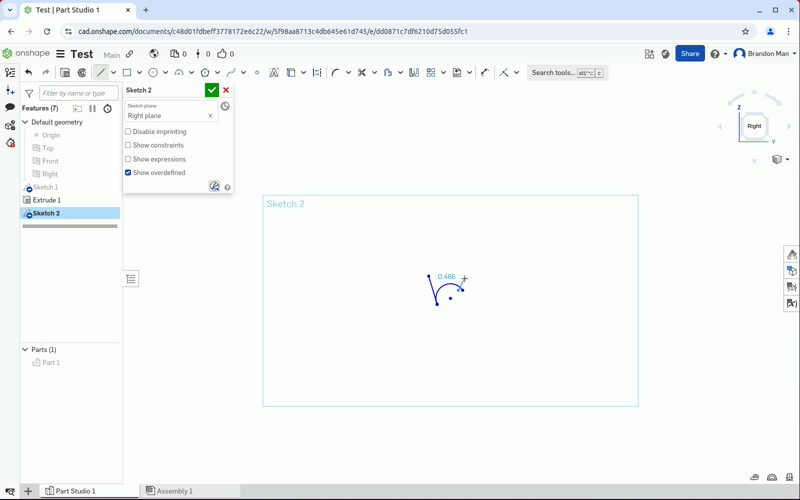
scroll(6)
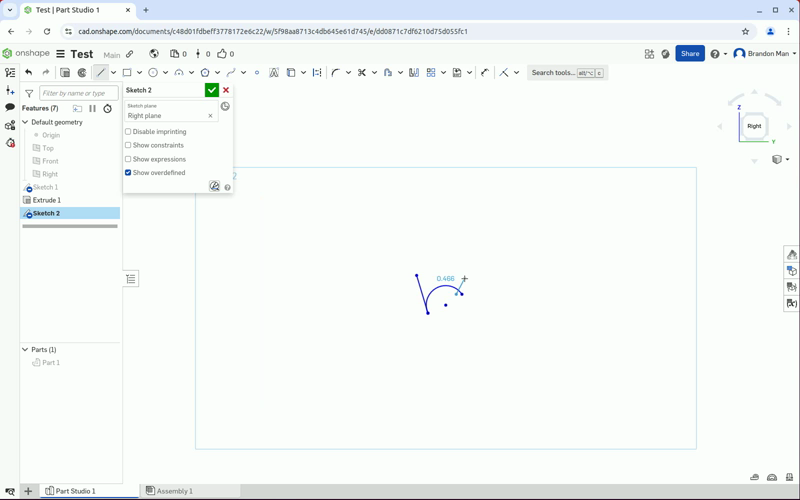
scroll(6)
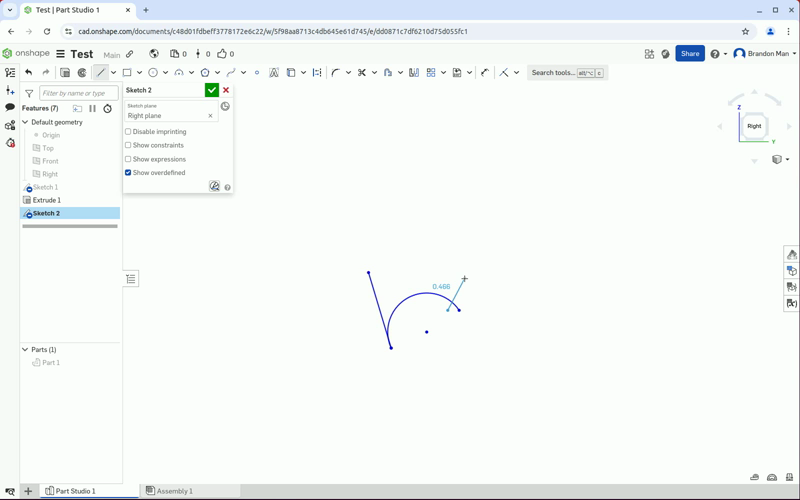
click(464, 278)
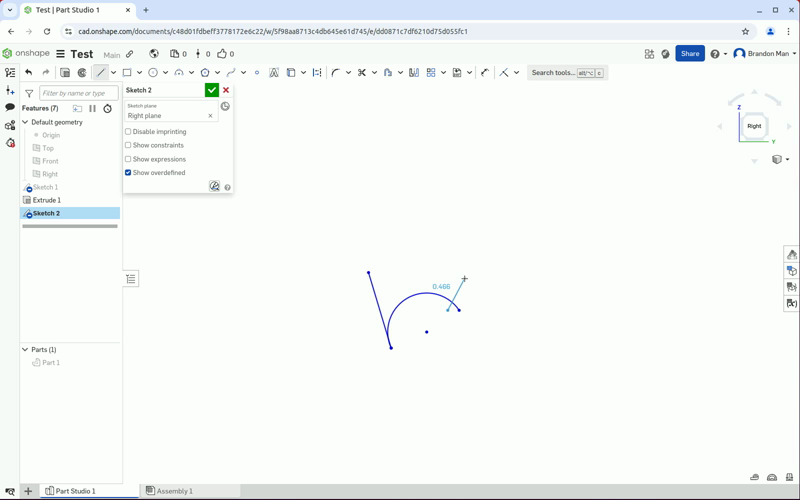
scroll(-6)
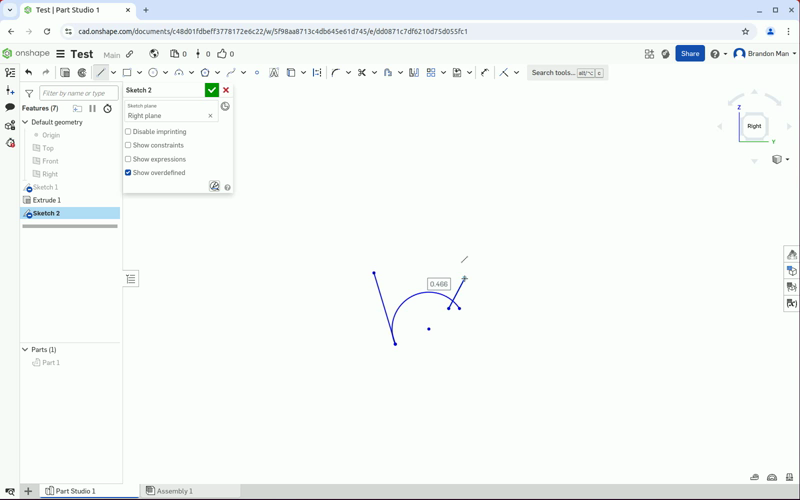
scroll(-6)
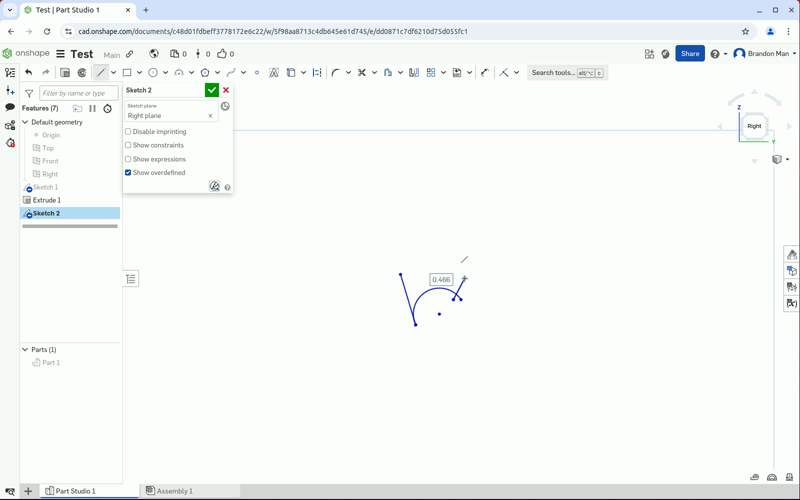
scroll(-6)
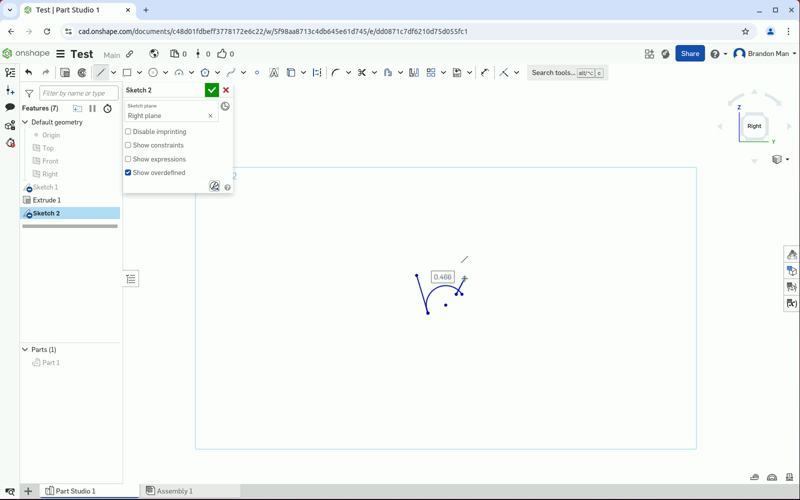
scroll(-6)
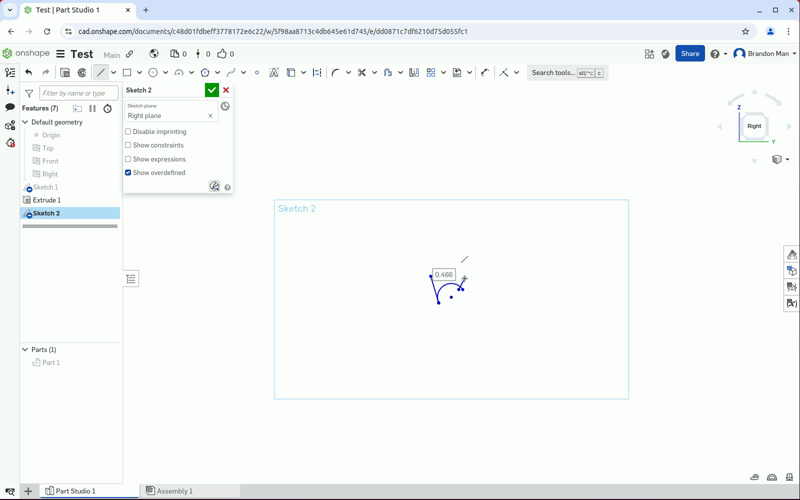
scroll(-6)
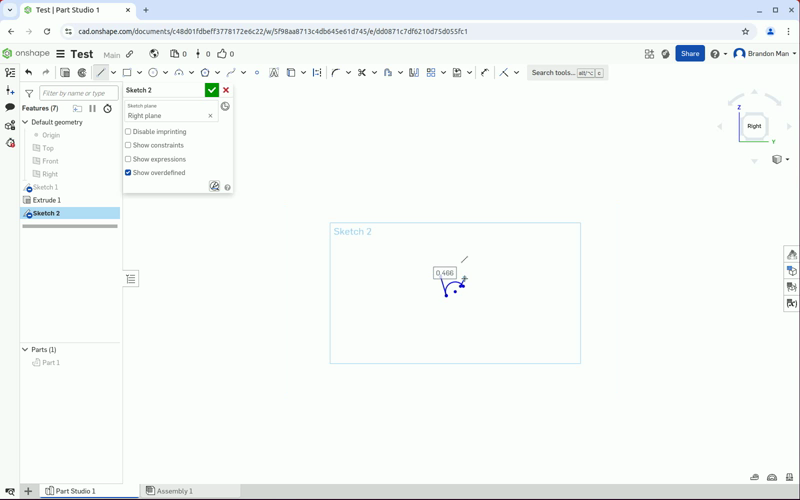
scroll(-6)
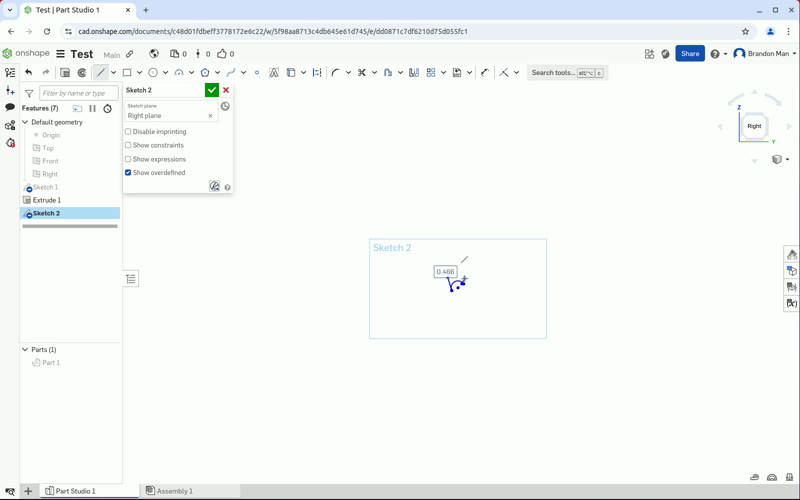
scroll(-6)
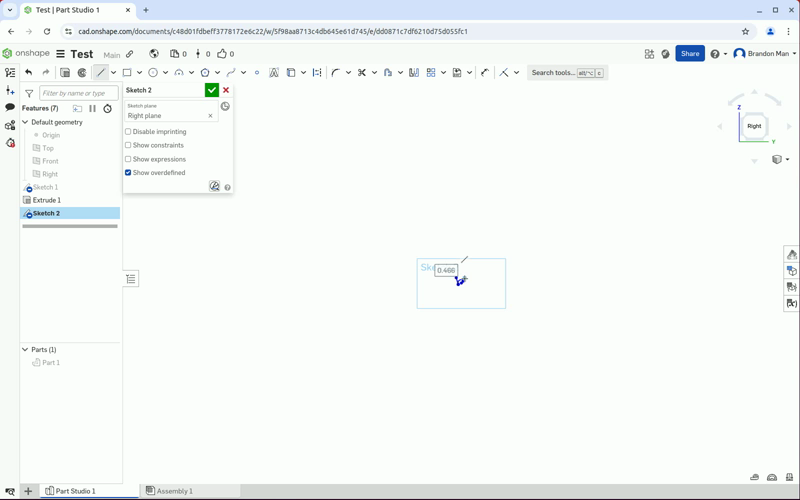
key_up(shift)
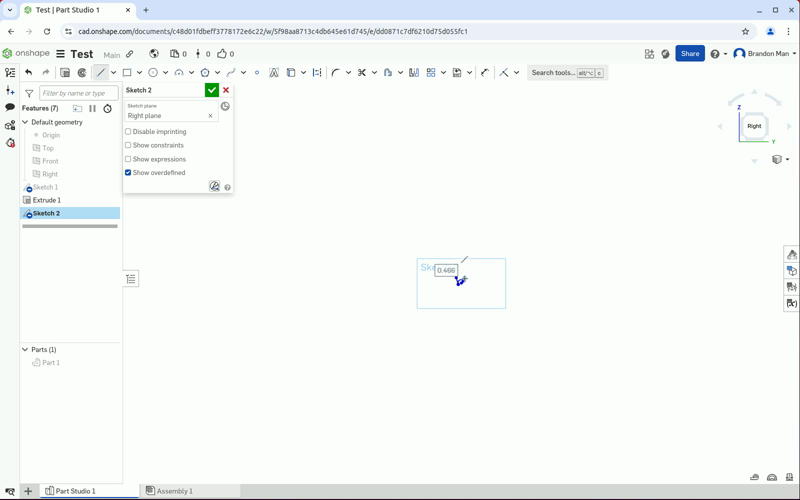
key_down(shift)
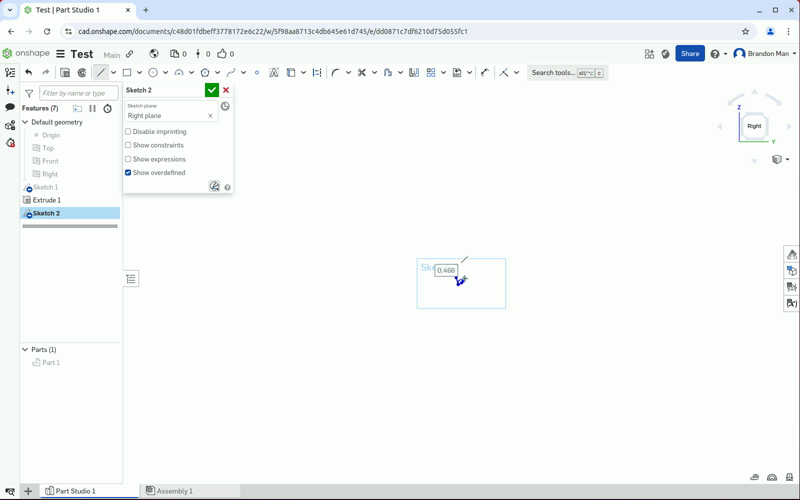
mouse_move(573, 278)
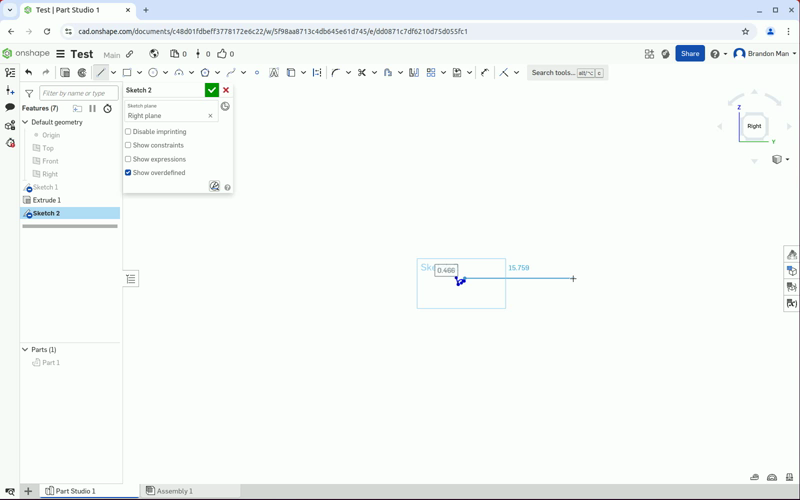
click(573, 278)
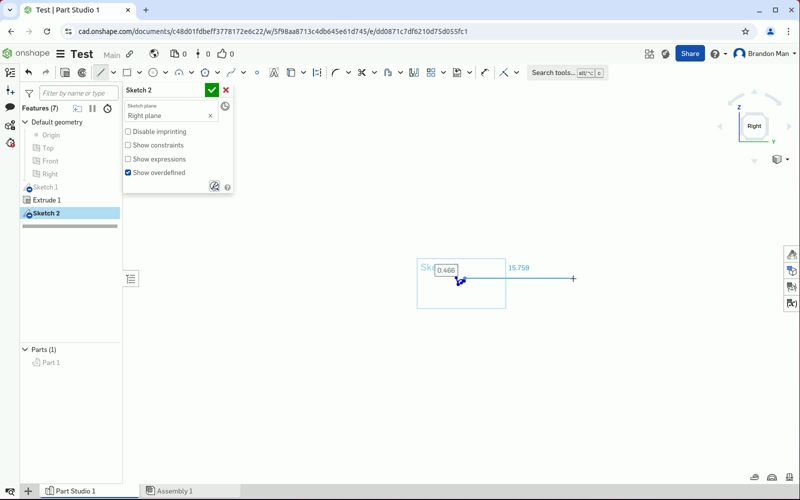
key_up(shift)
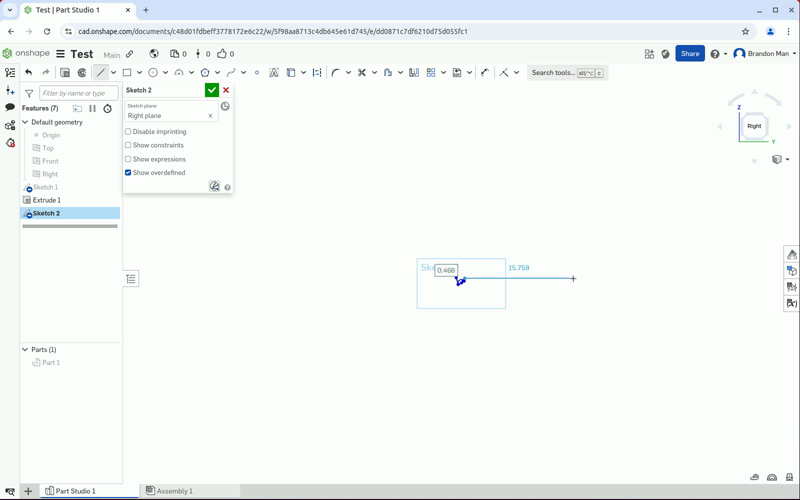
key_down(shift)
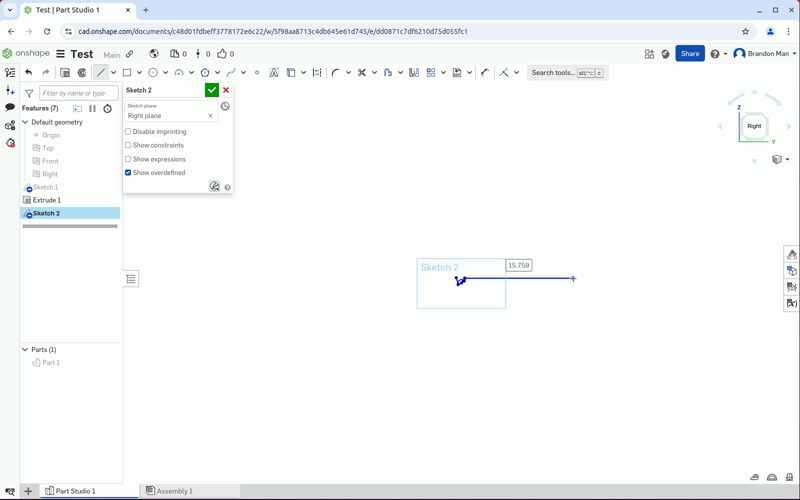
mouse_move(589, 278)
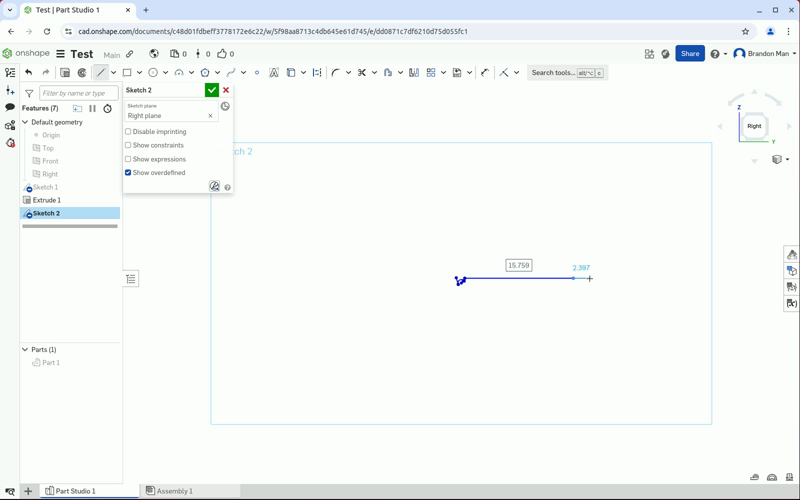
mouse_move(573, 267)
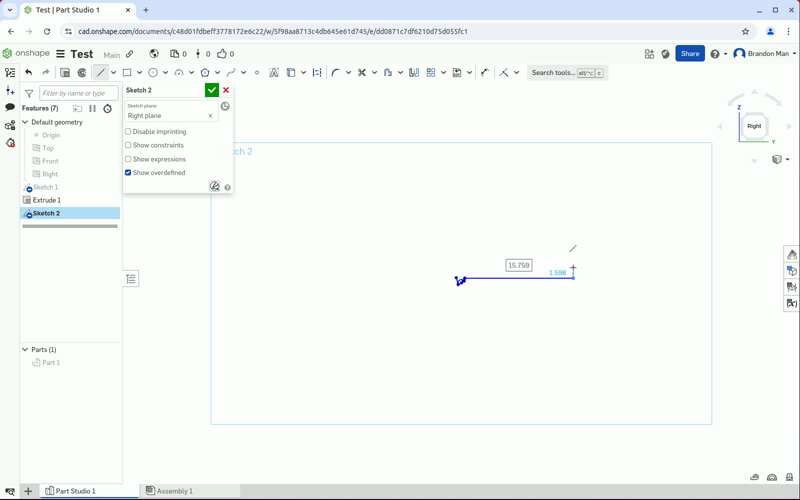
click(573, 267)
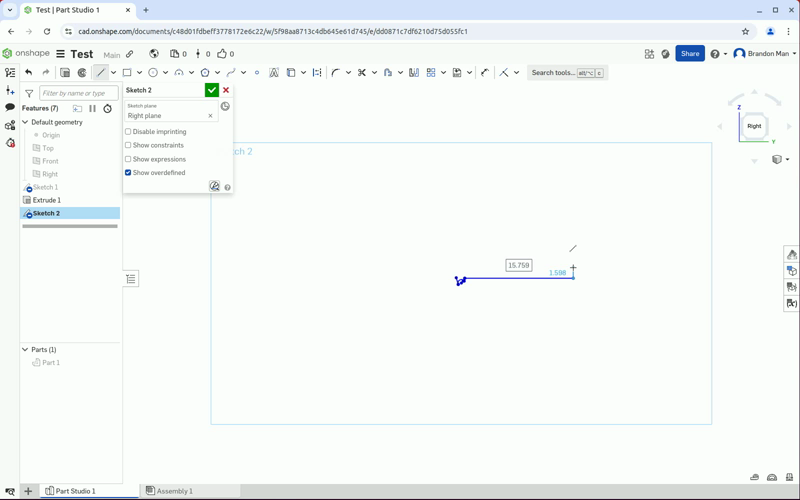
key_up(shift)
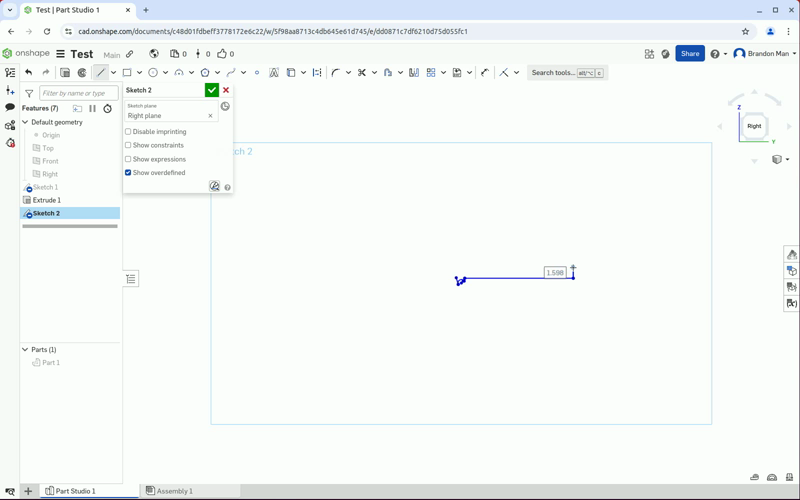
key_down(shift)
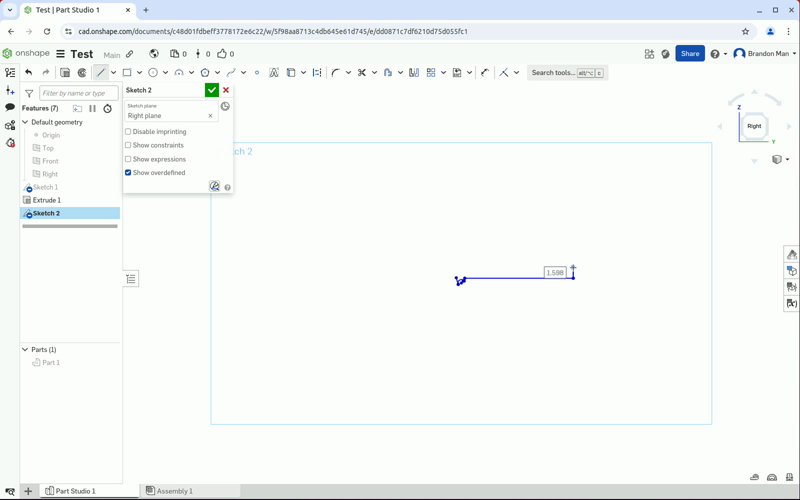
mouse_move(457, 267)
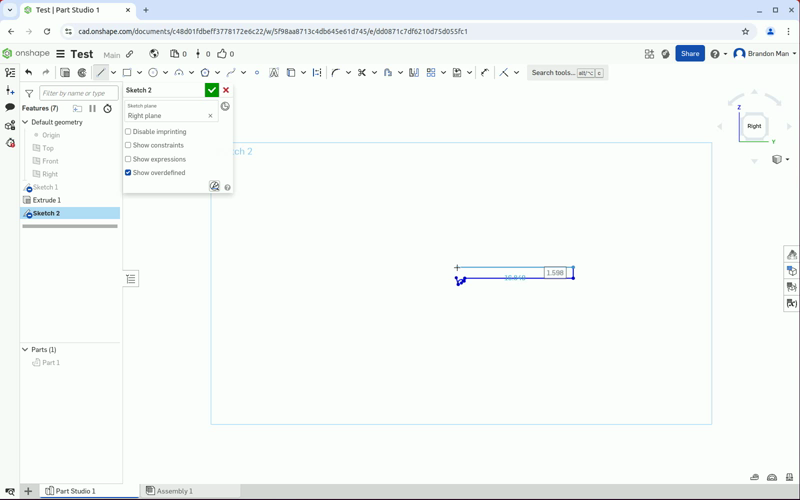
click(457, 267)
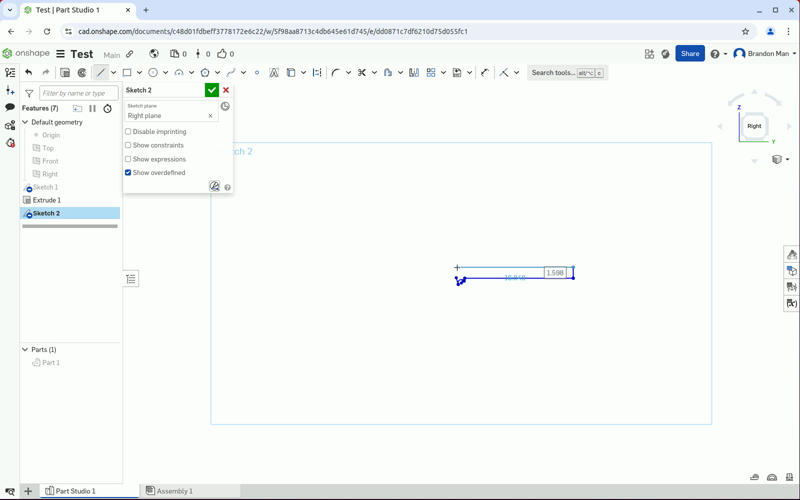
key_up(shift)
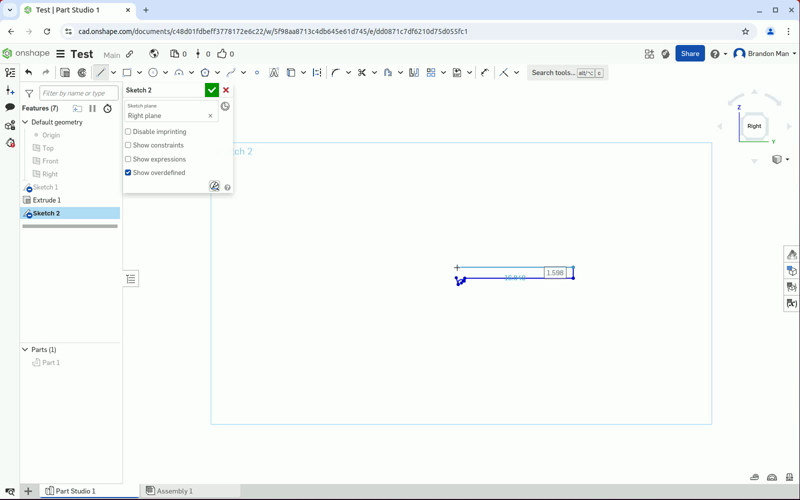
mouse_move(487, 267)
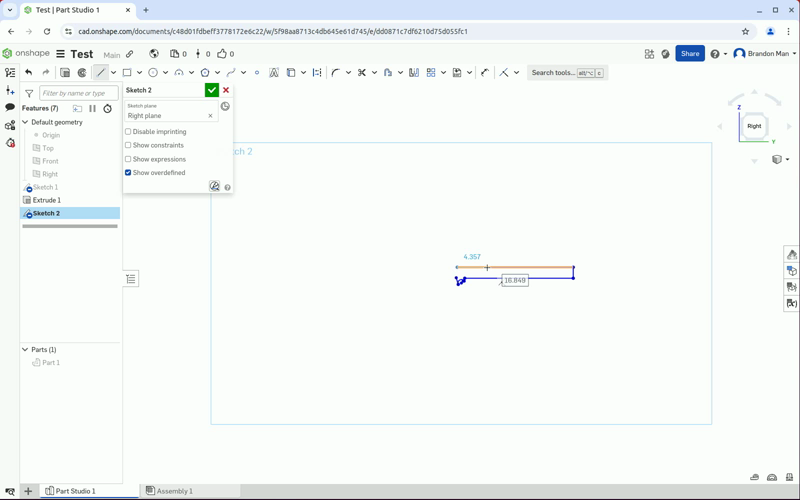
key_down(shift)
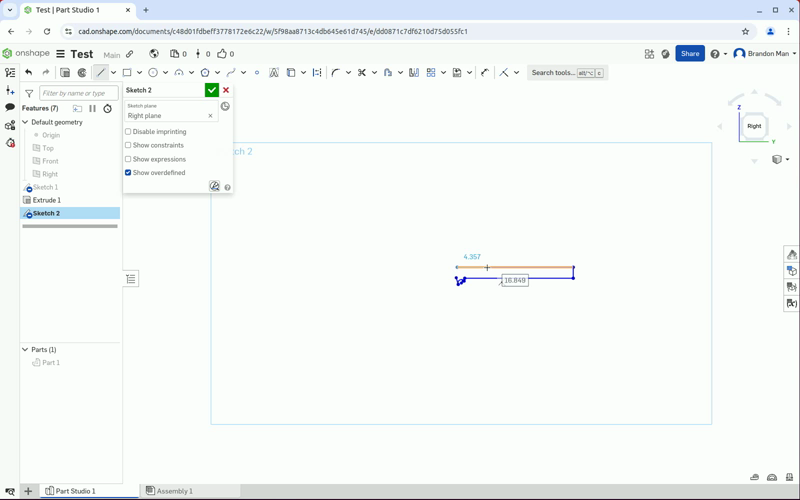
mouse_move(457, 278)
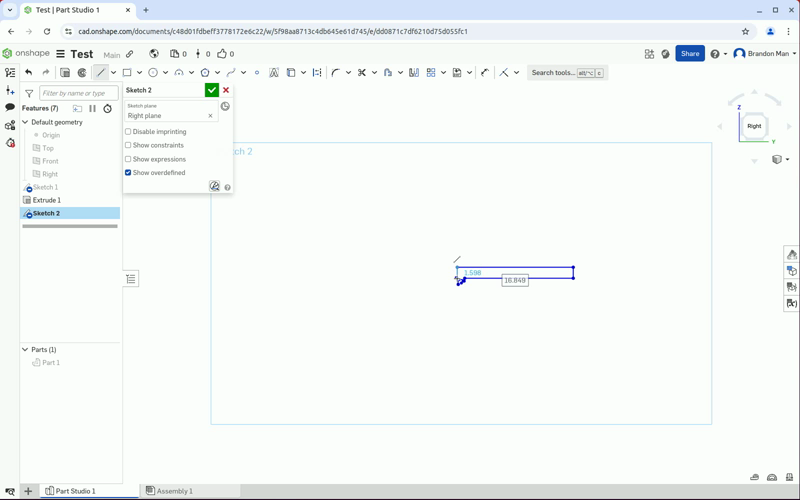
scroll(6)
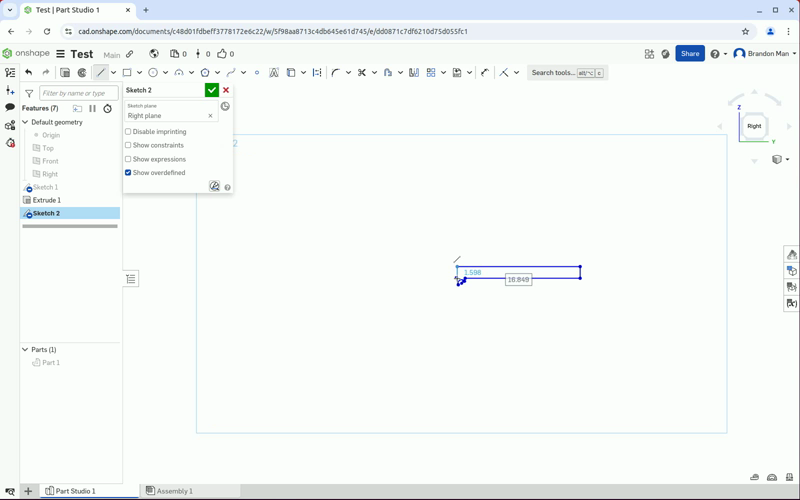
scroll(6)
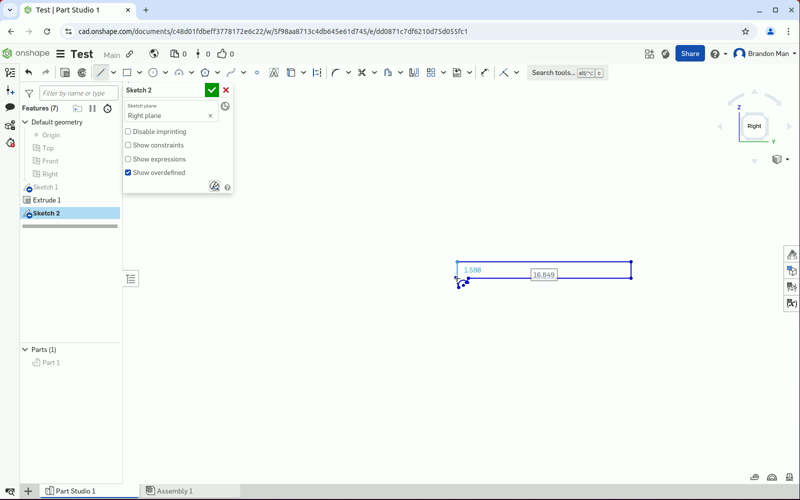
scroll(6)
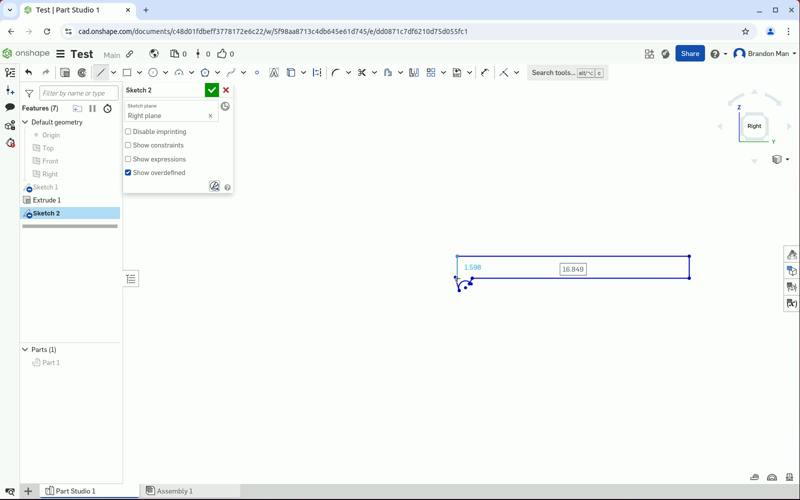
scroll(6)
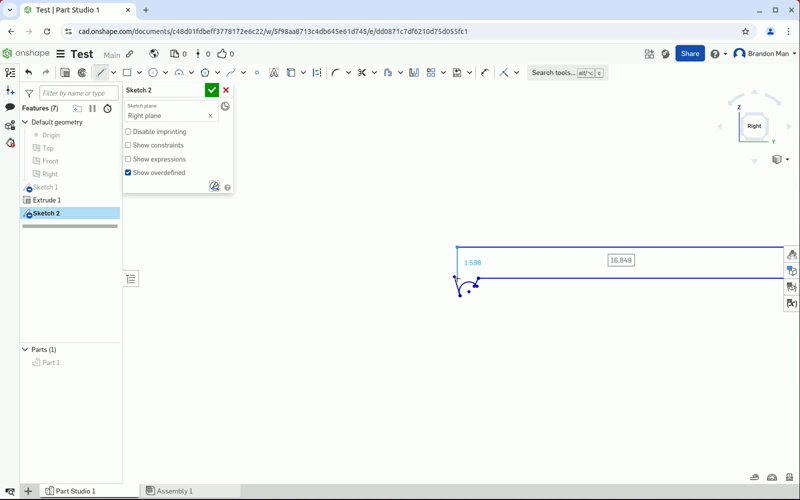
scroll(6)
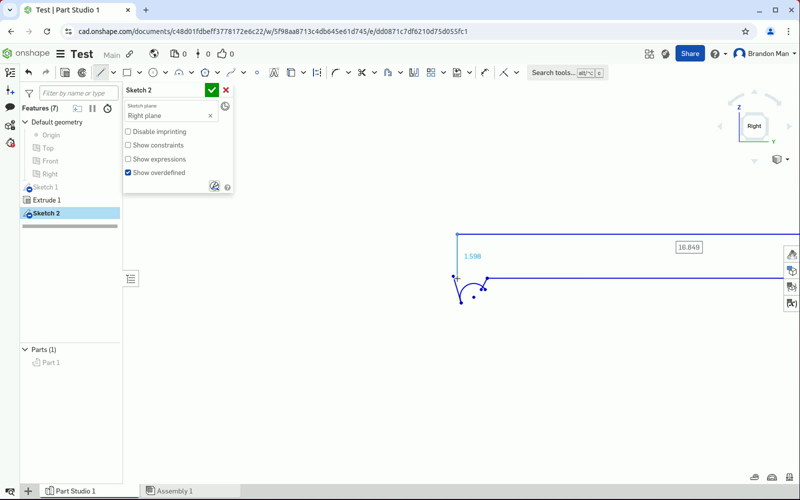
scroll(6)
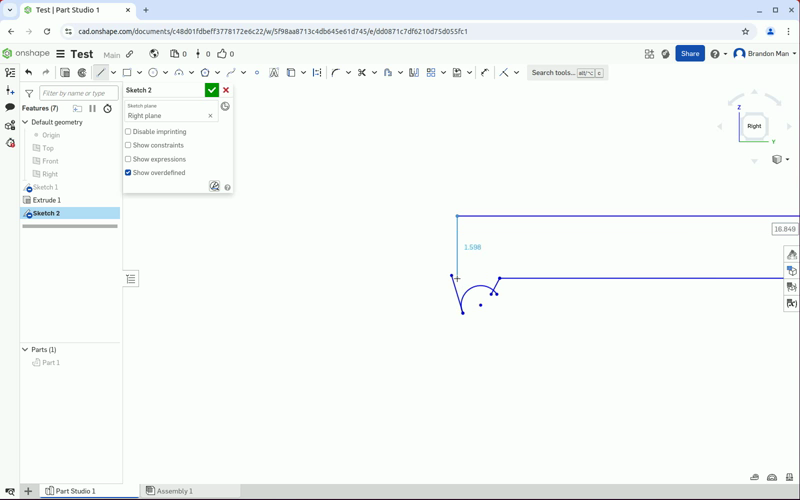
scroll(6)
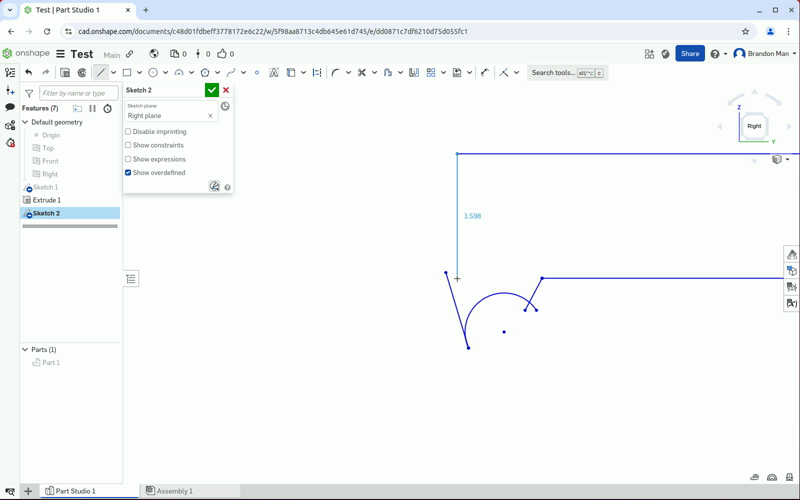
key_up(shift)
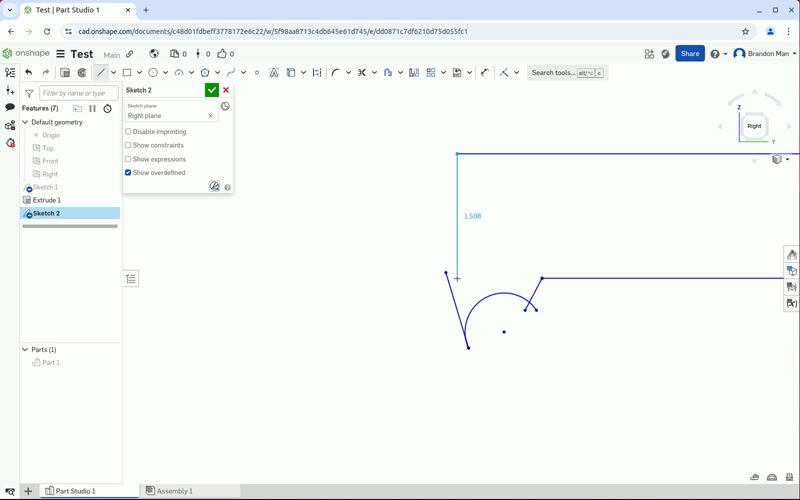
click(457, 278)
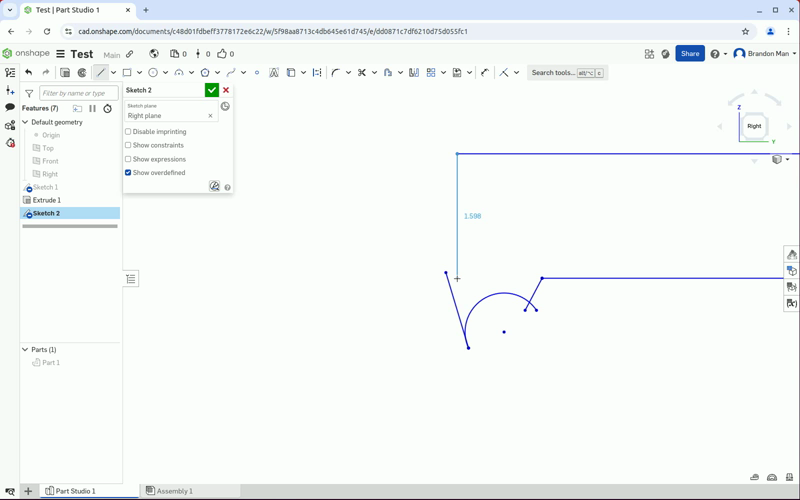
scroll(-6)
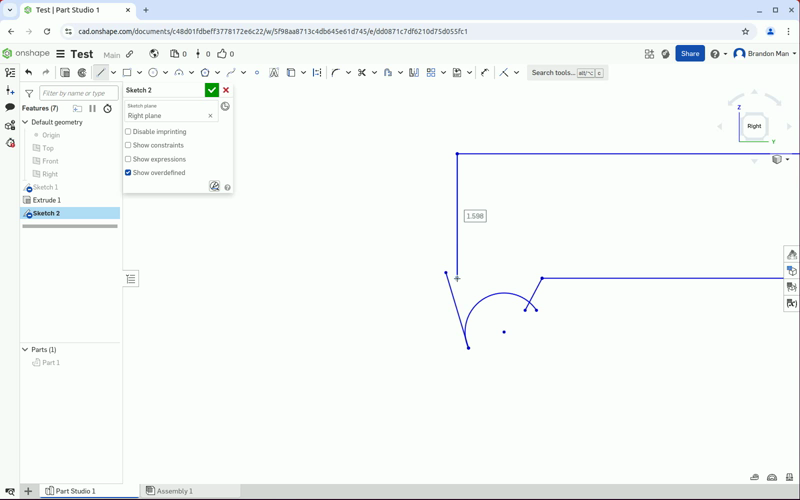
scroll(-6)
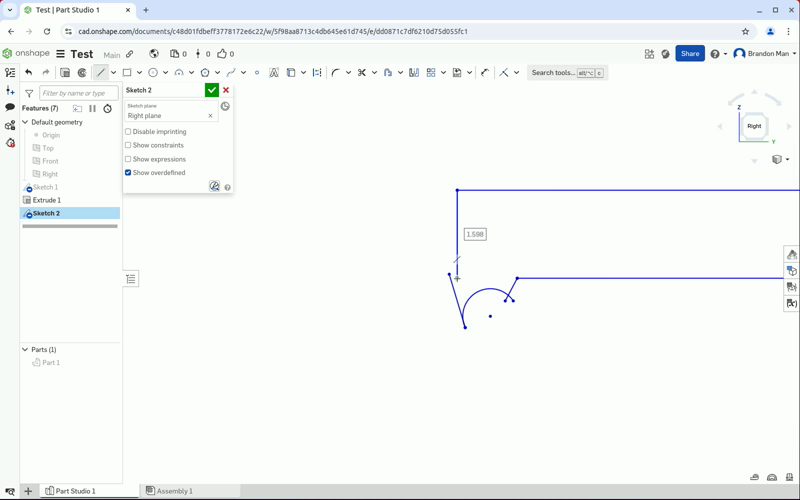
scroll(-6)
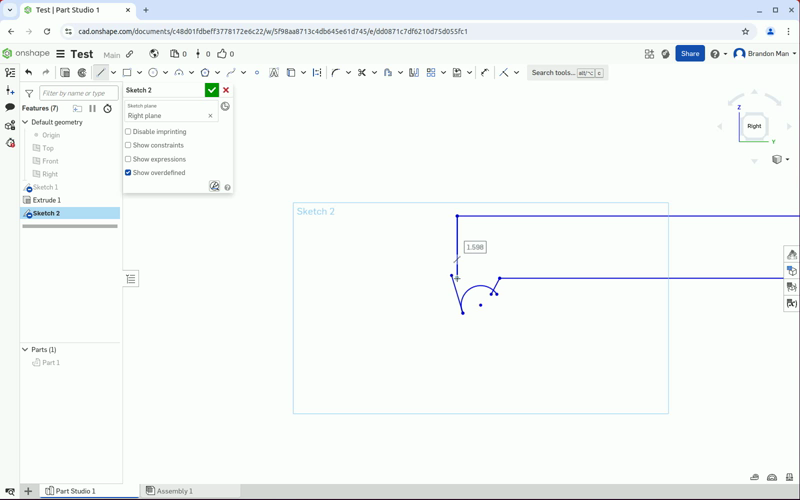
scroll(-6)
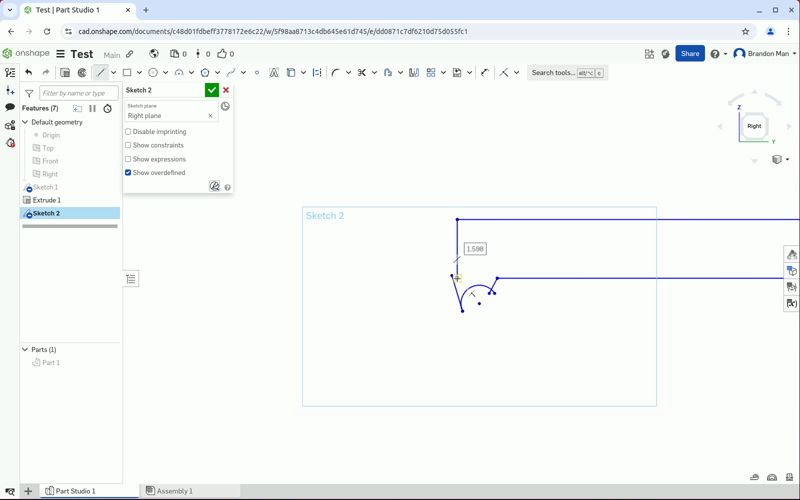
scroll(-6)
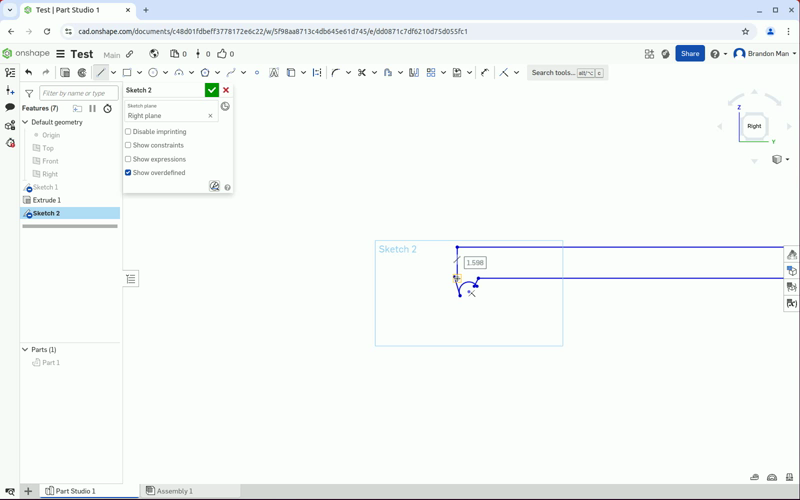
scroll(-6)
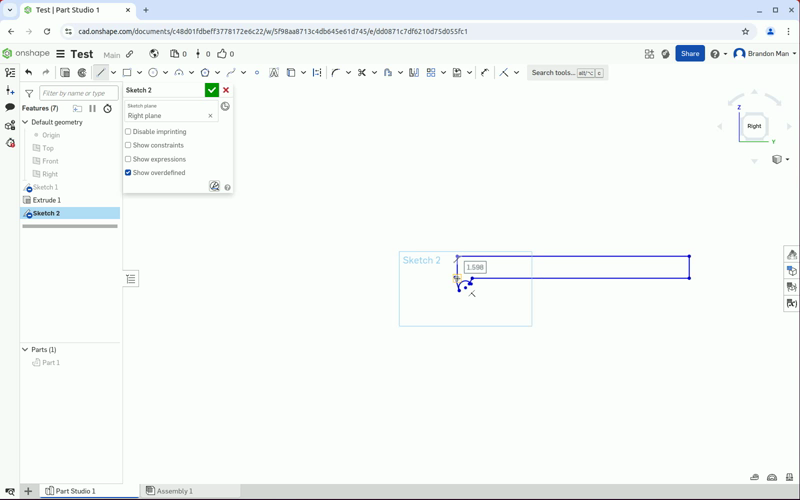
scroll(-6)
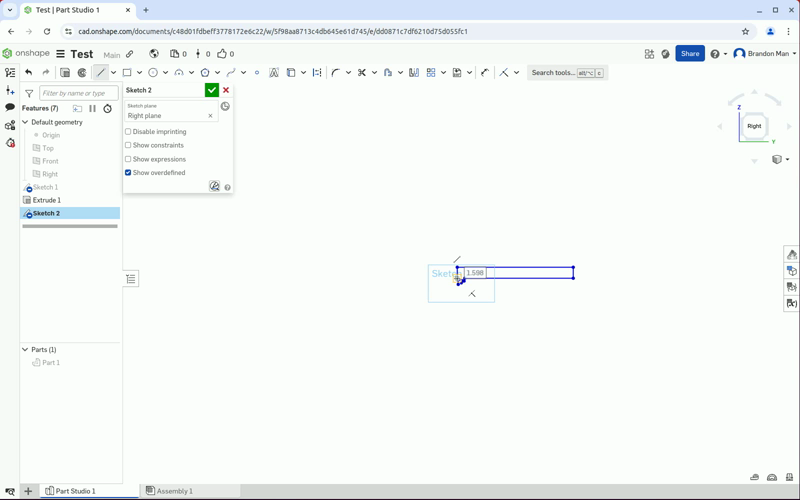
key(esc)
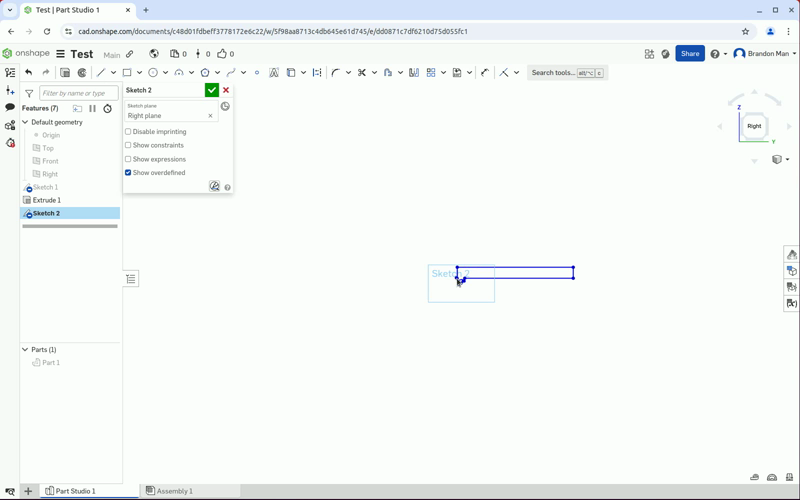
mouse_move(473, 271)
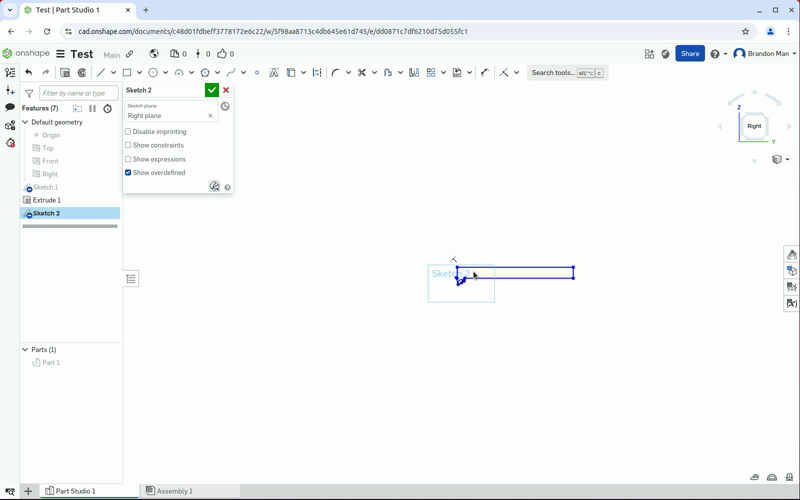
scroll(6)
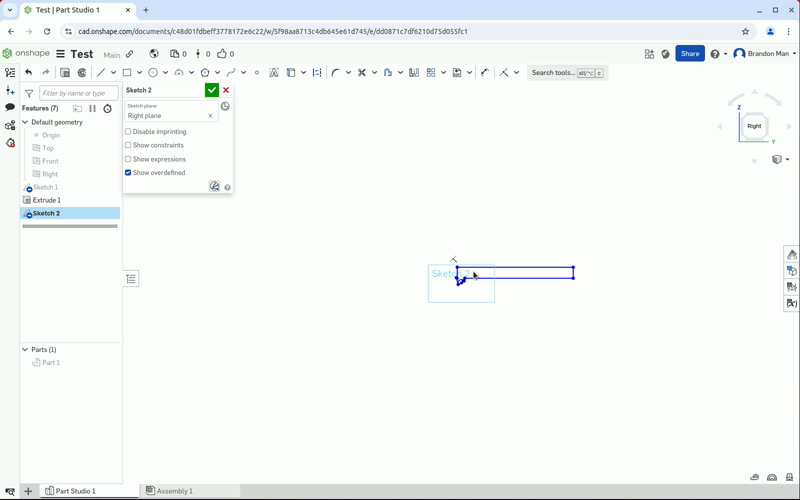
scroll(6)
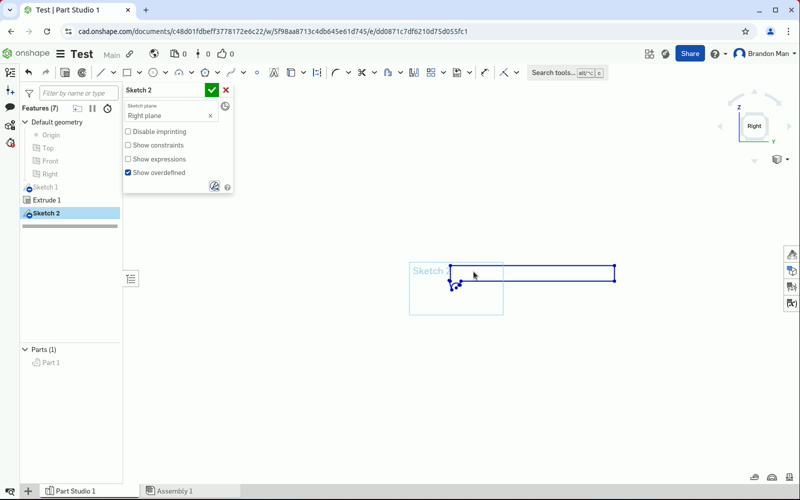
scroll(6)
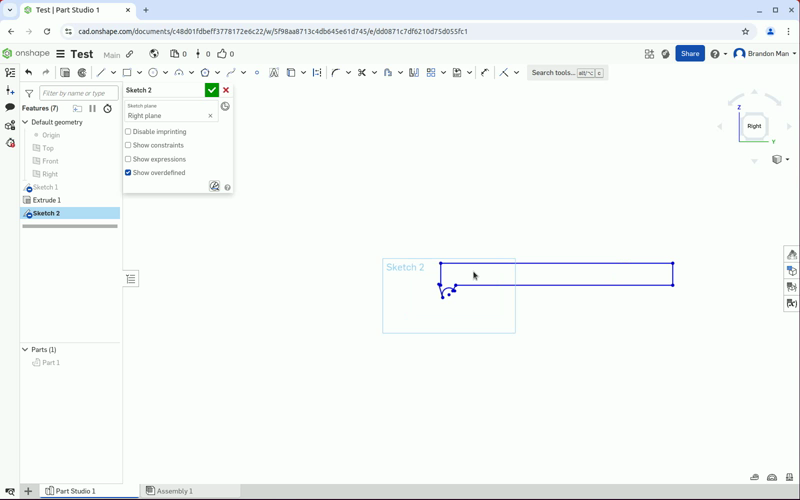
scroll(6)
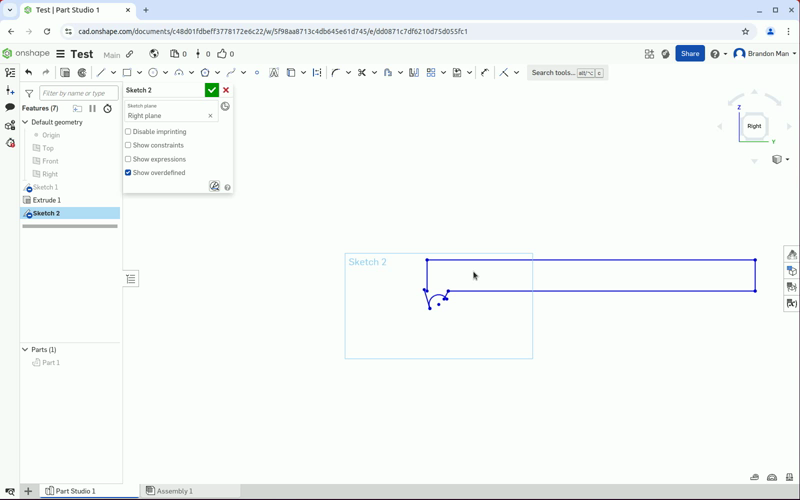
scroll(6)
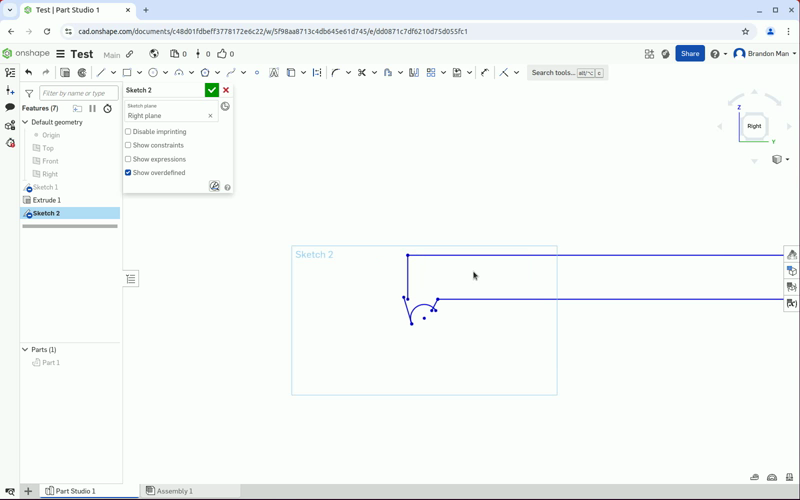
scroll(6)
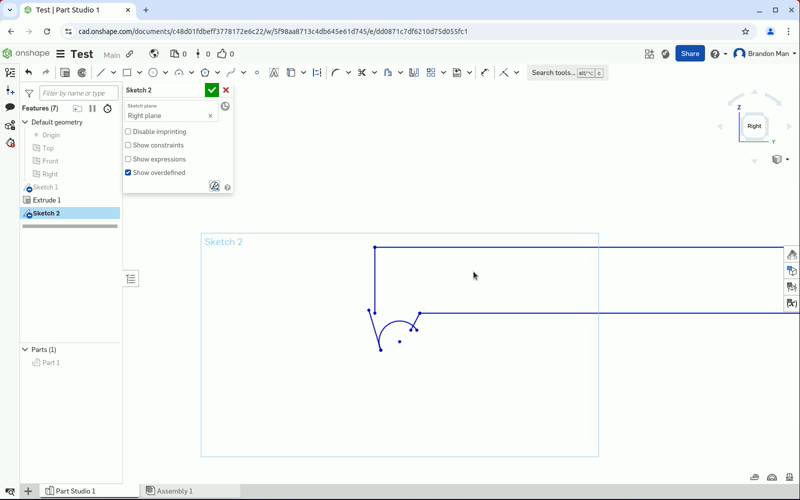
scroll(6)
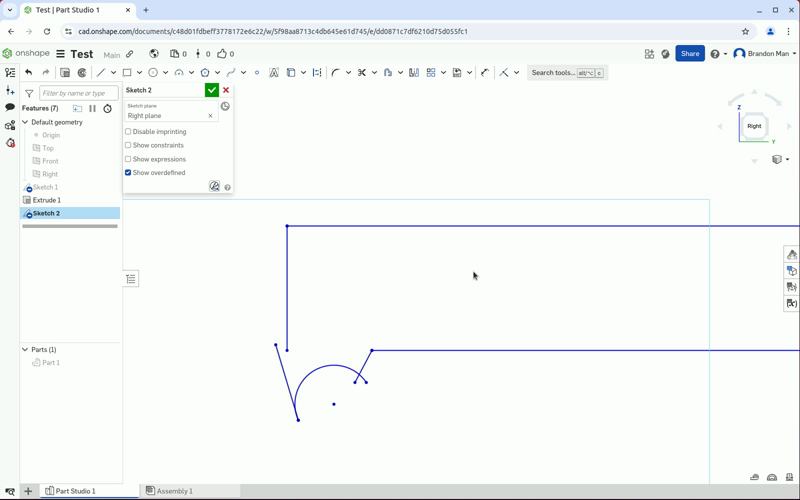
click(473, 271)
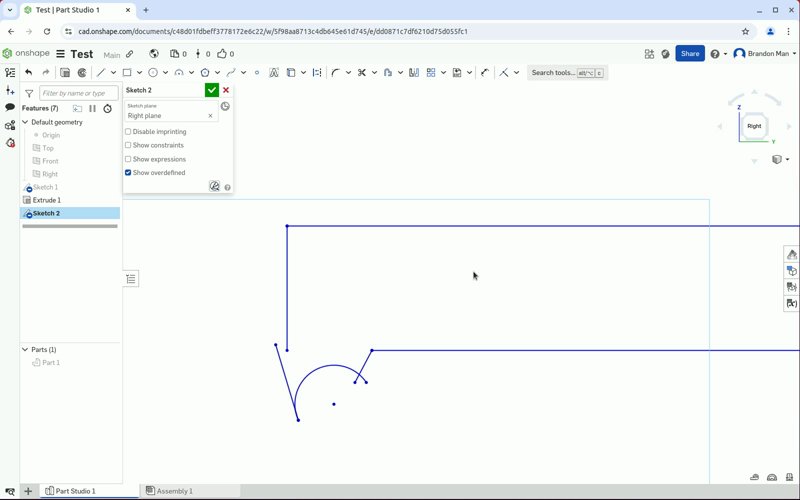
scroll(-6)
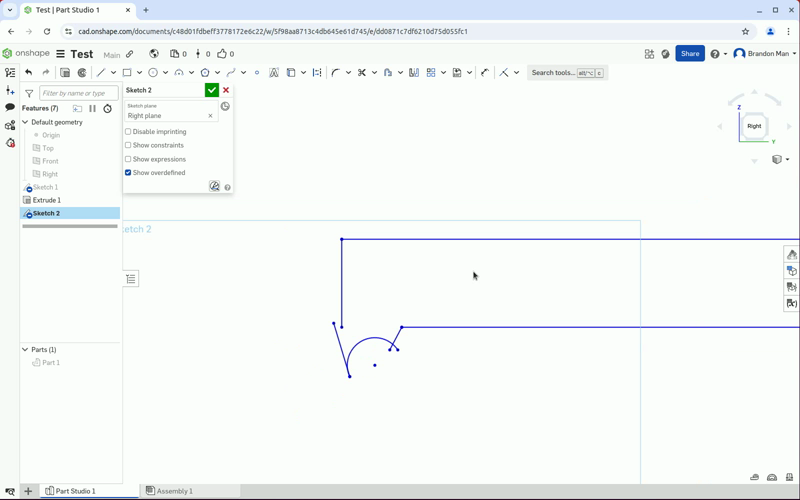
scroll(-6)
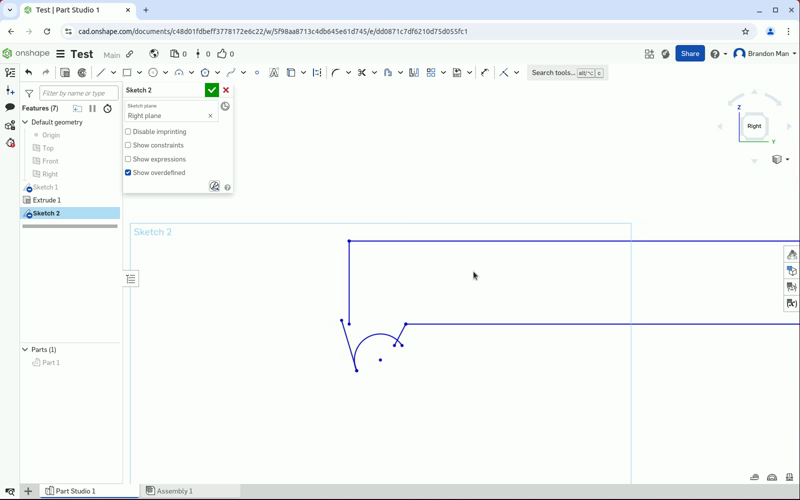
scroll(-6)
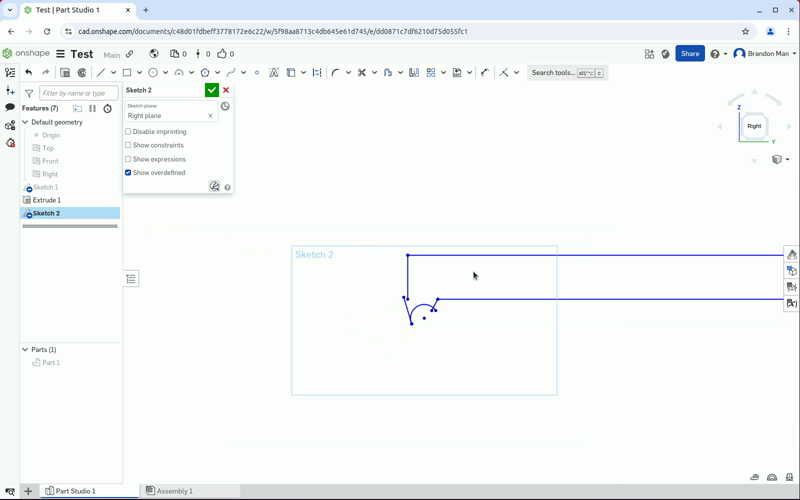
scroll(-6)
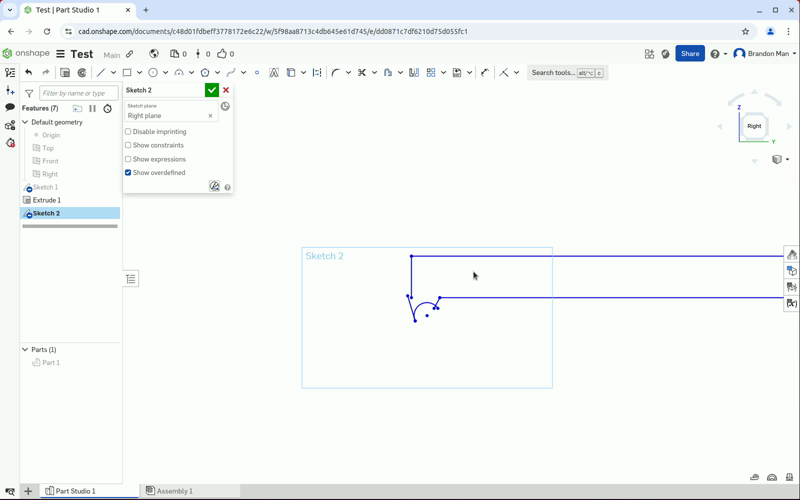
scroll(-6)
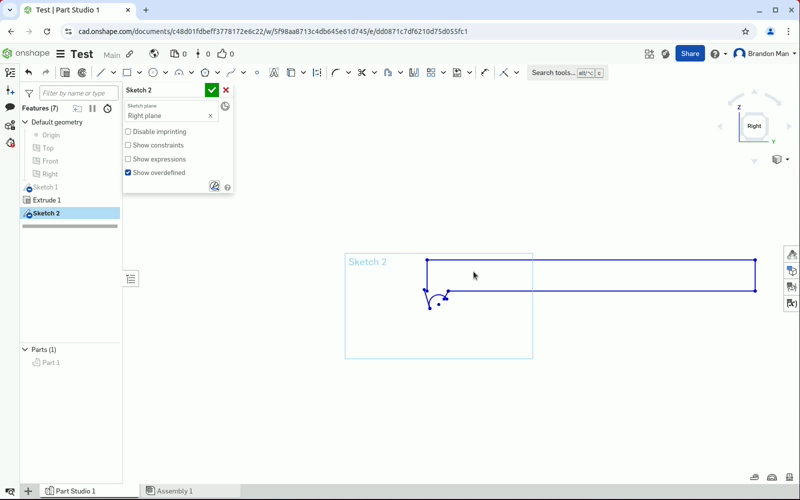
scroll(-6)
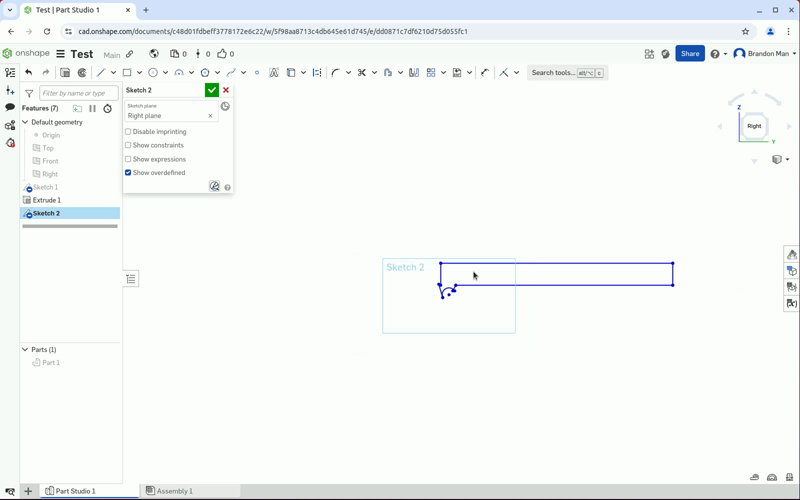
scroll(-6)
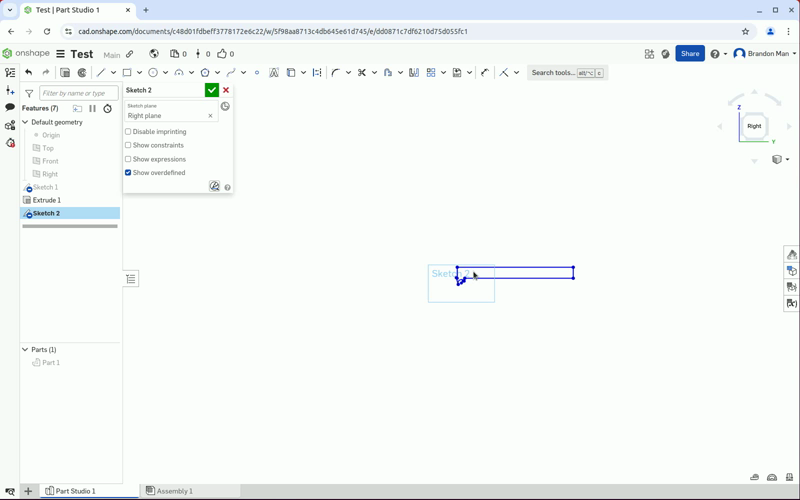
mouse_move(73, 352)
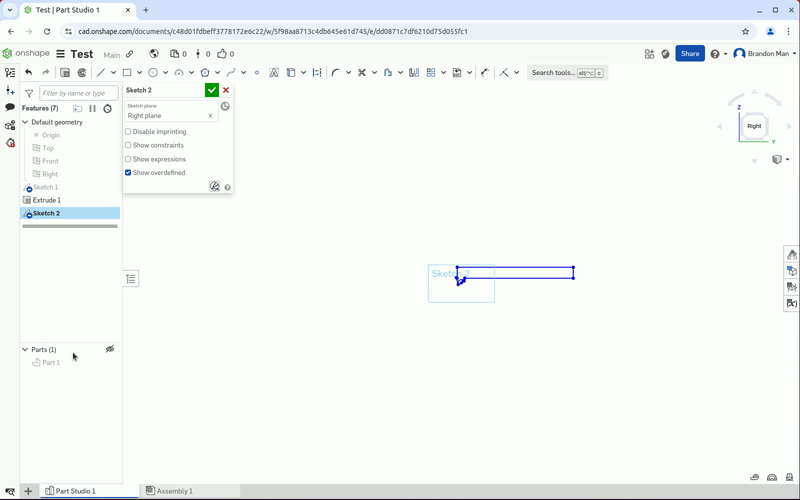
key(shift+y)
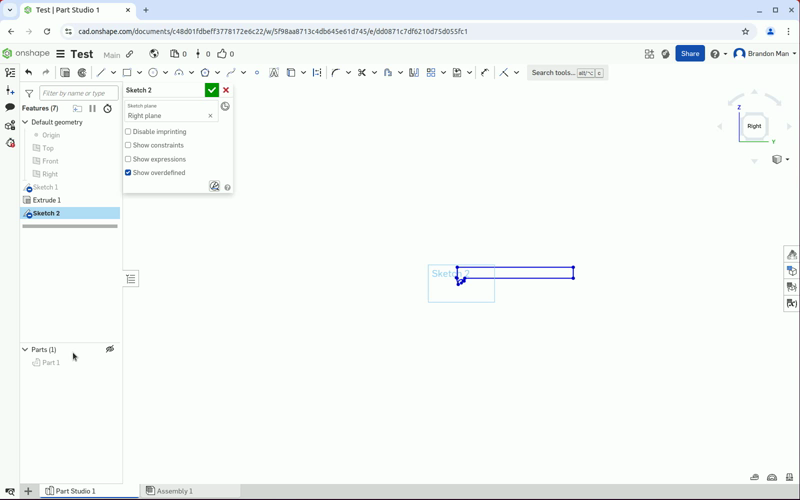
key(shift+e)
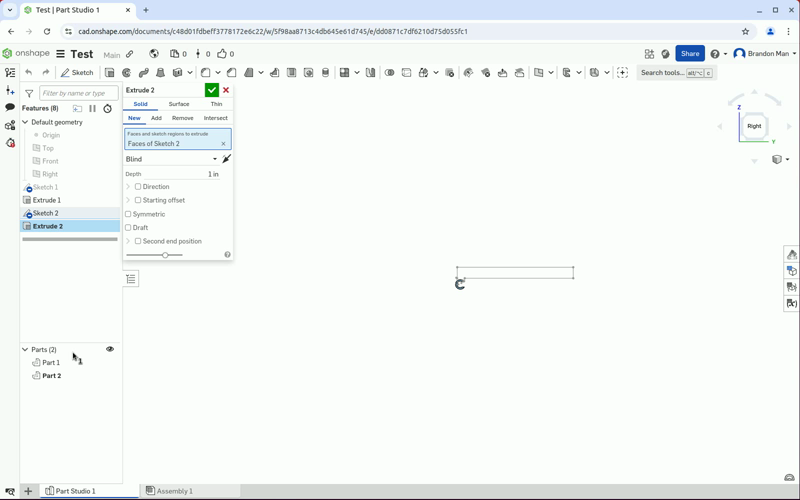
mouse_move(143, 106)
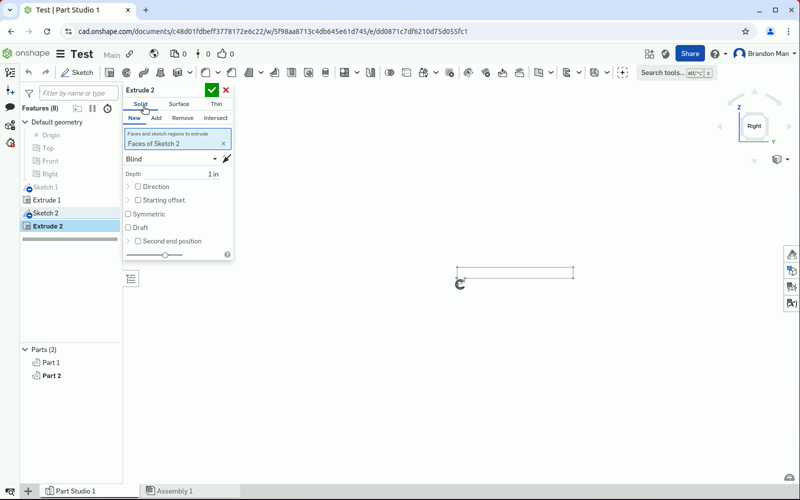
click(143, 106)
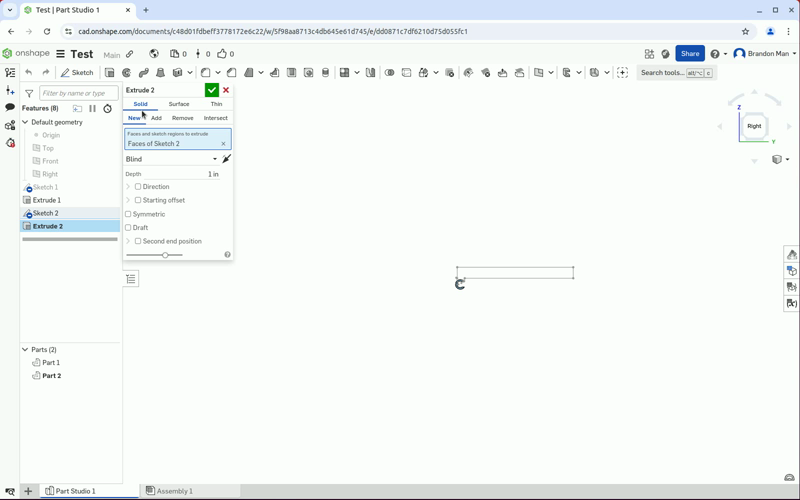
mouse_move(137, 120)
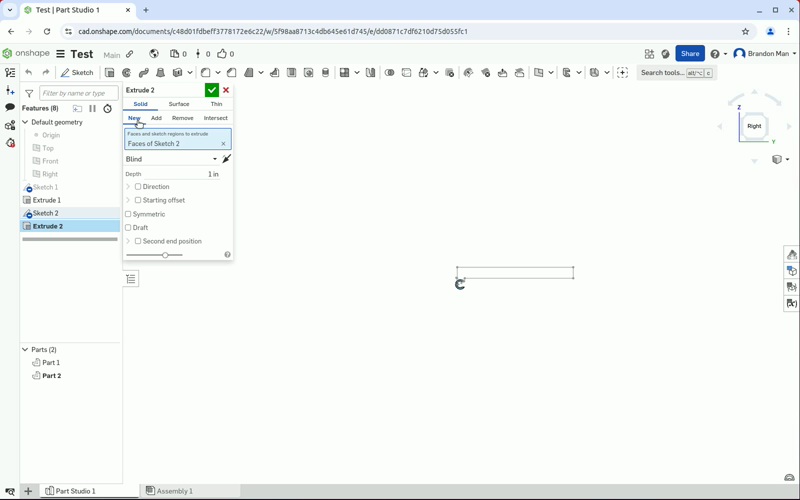
click(137, 120)
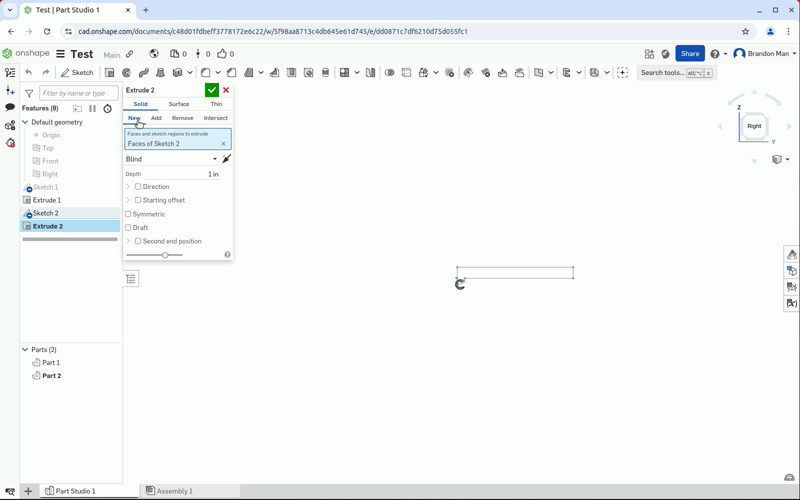
key(tab, 4)
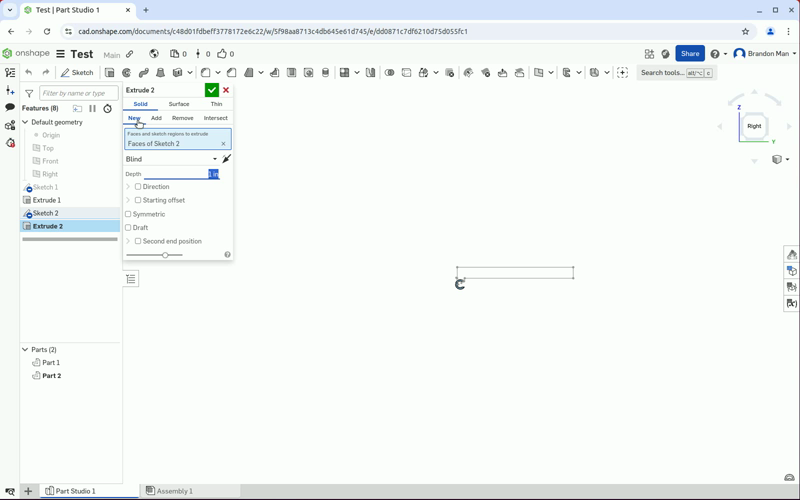
text(0.962)
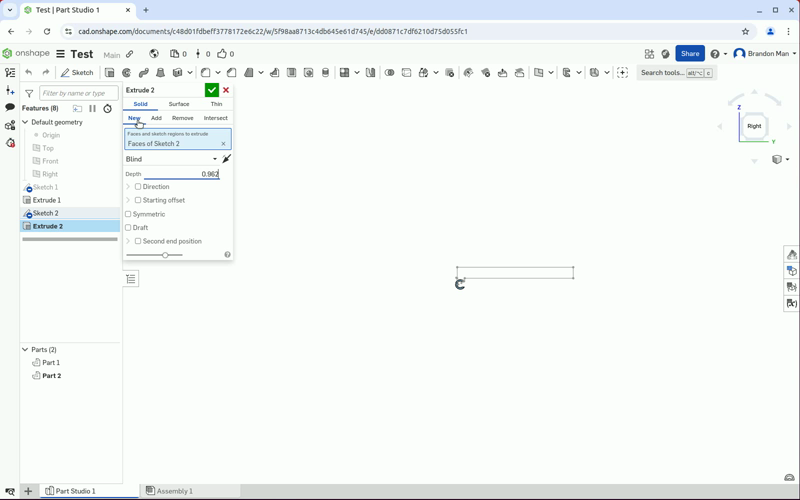
key(tab, 3)
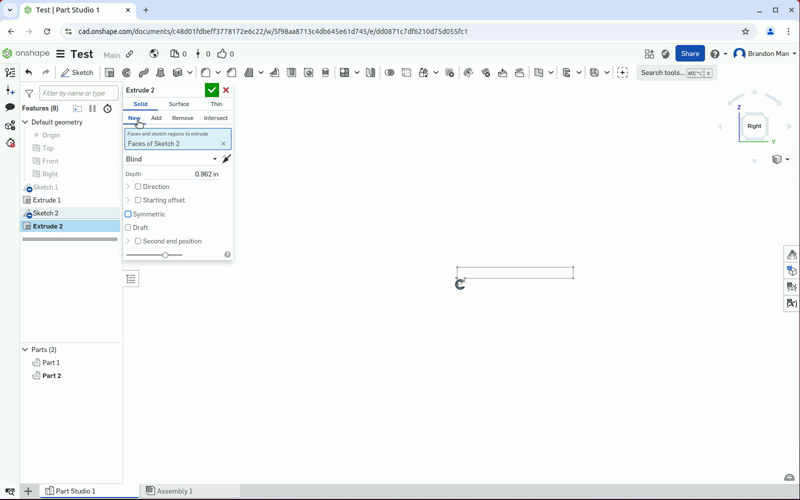
key(space)
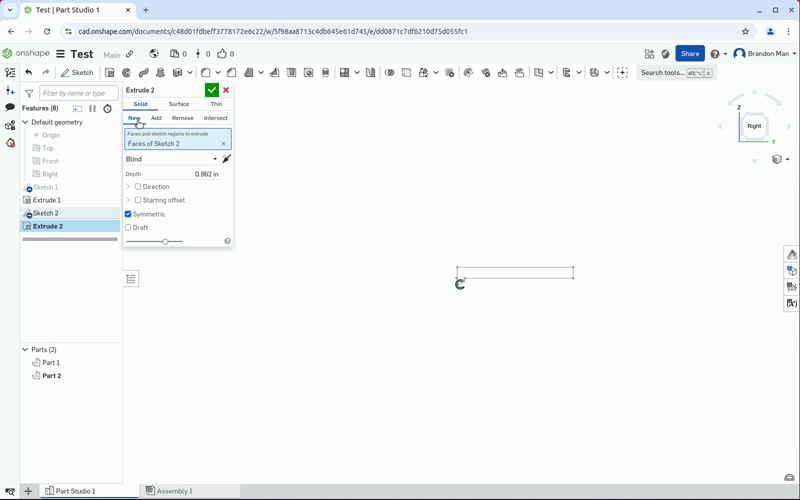
key(enter)
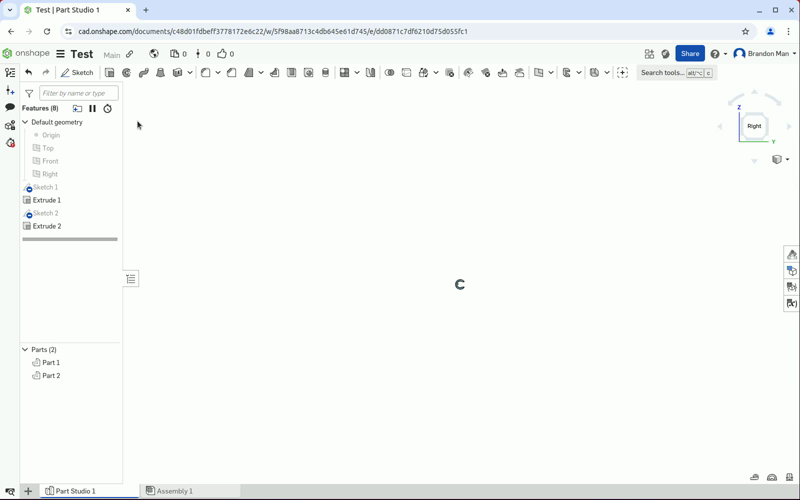
key(shift+h)
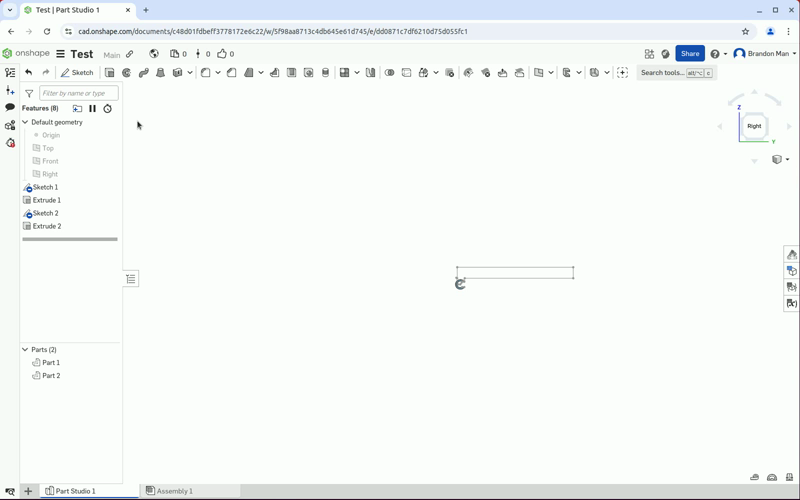
key(shift+h)
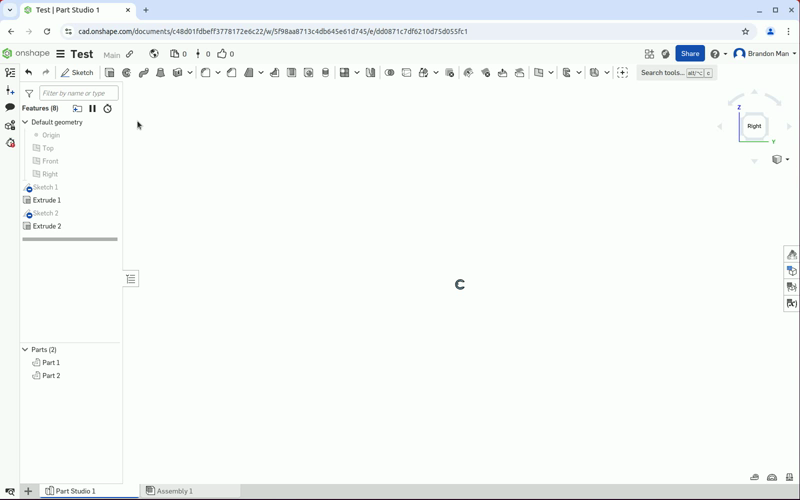
mouse_move(73, 189)
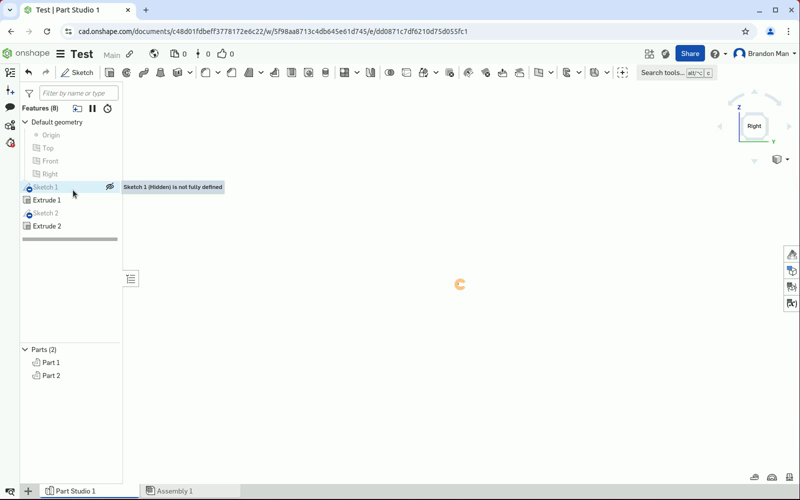
click(73, 189)
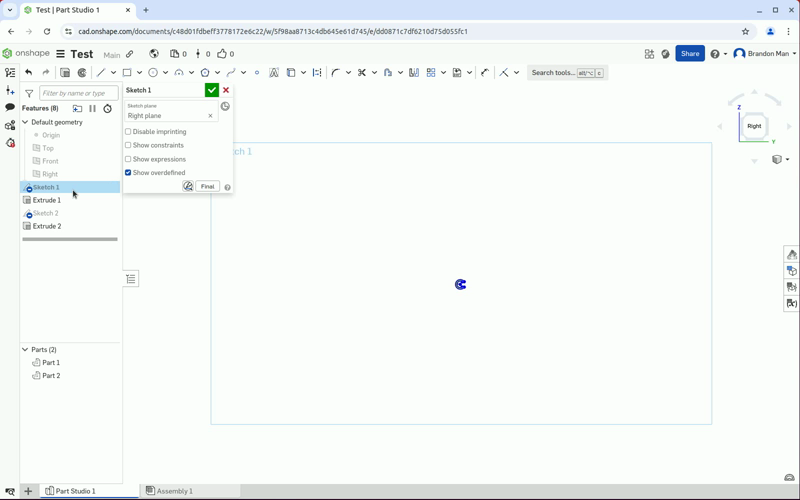
mouse_move(229, 92)
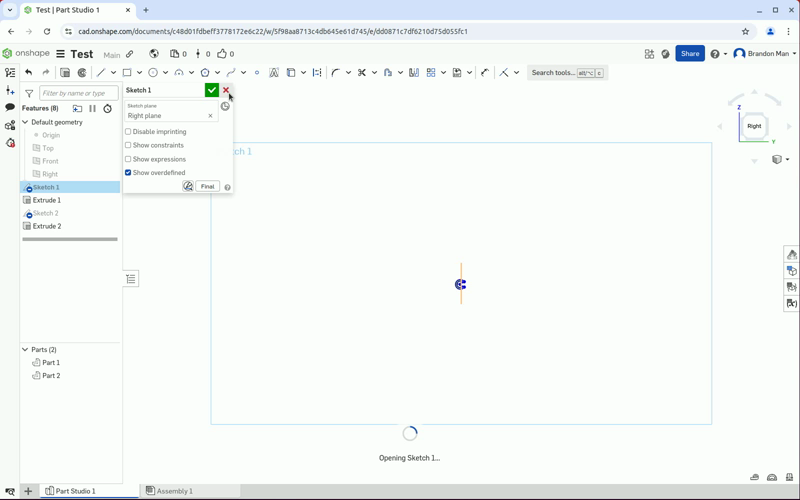
click(229, 92)
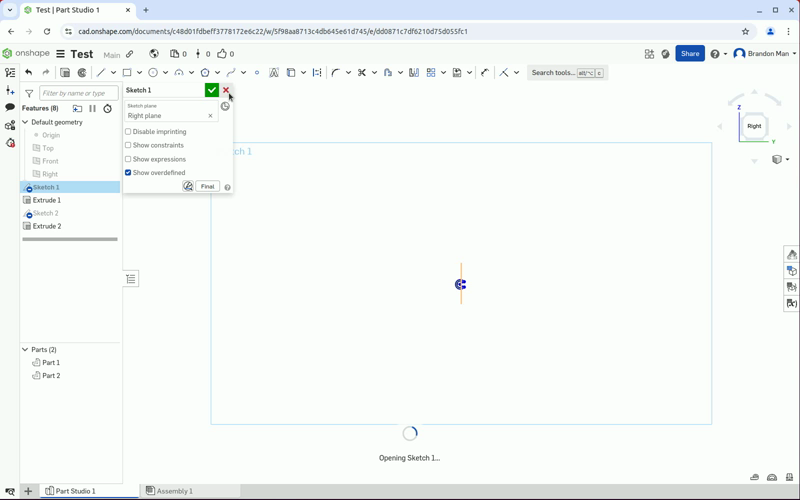
key(shift+s)
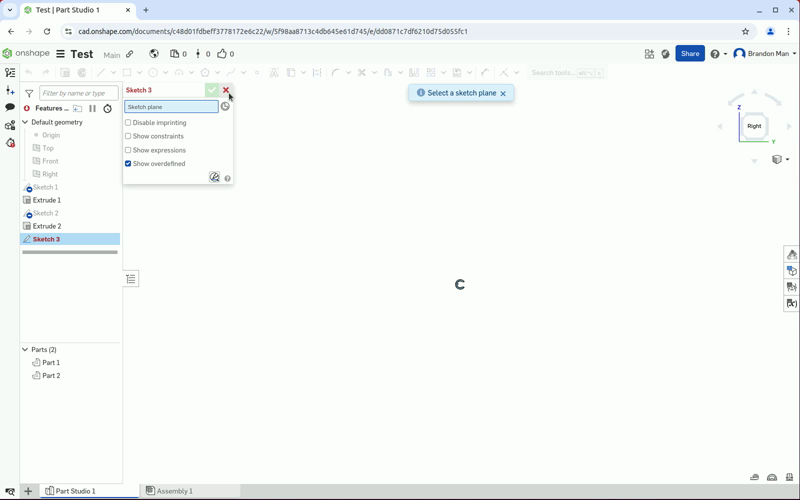
mouse_move(73, 176)
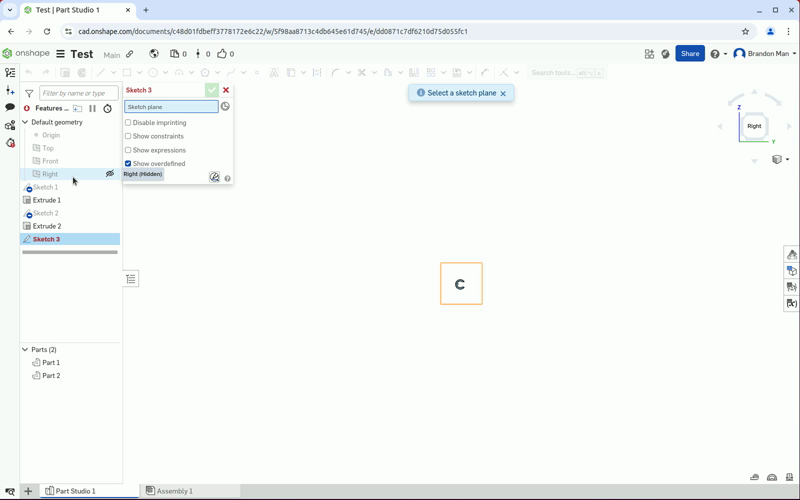
click(73, 176)
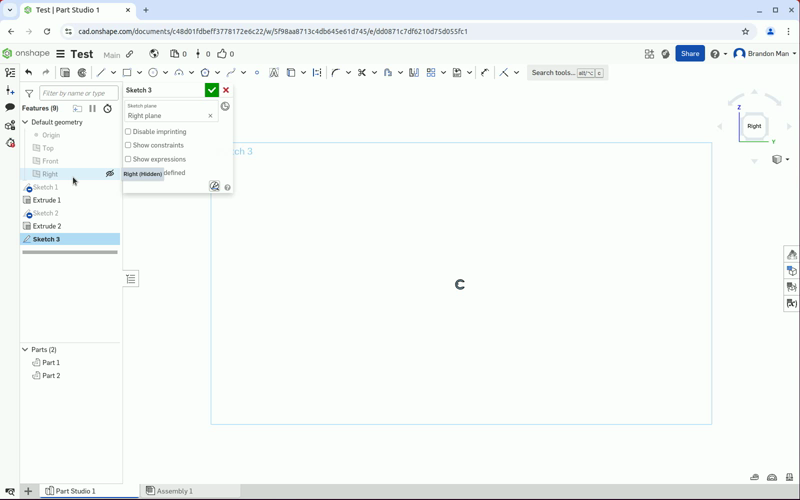
mouse_move(73, 352)
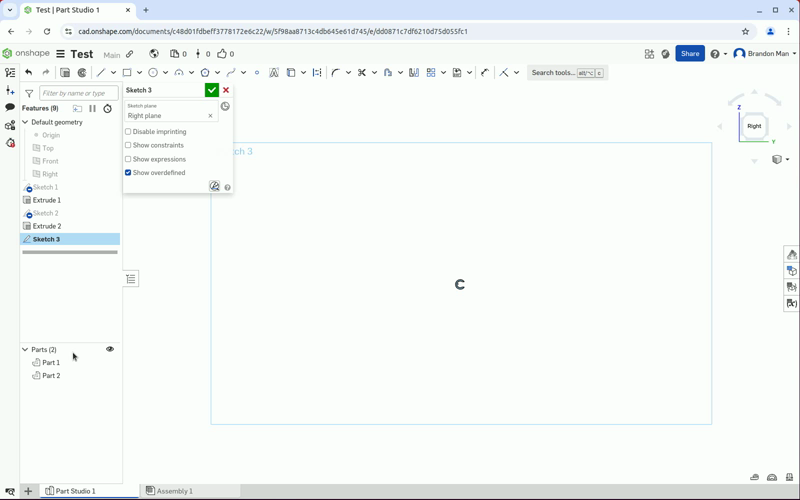
key(y)
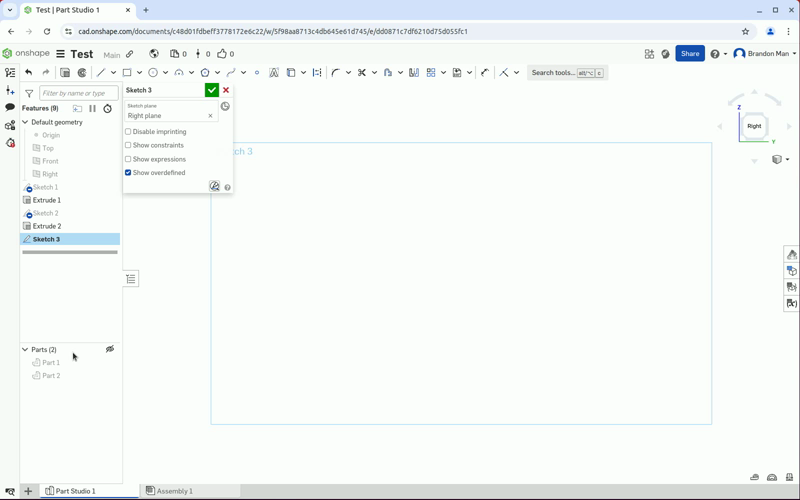
key(l)
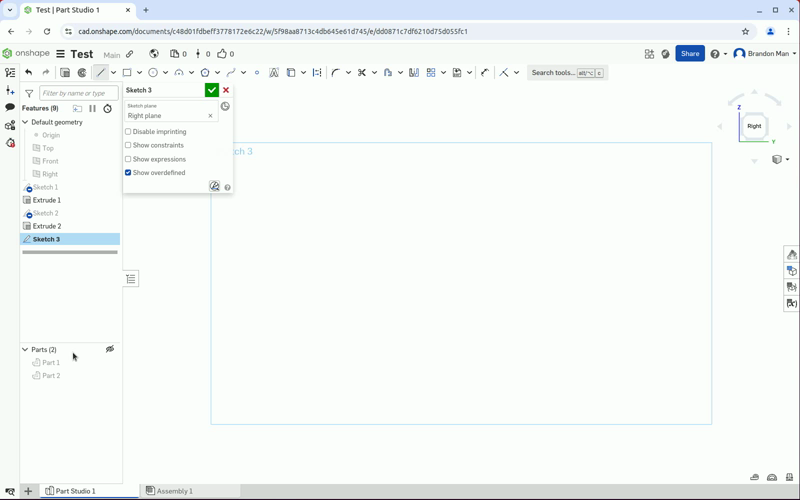
key_down(shift)
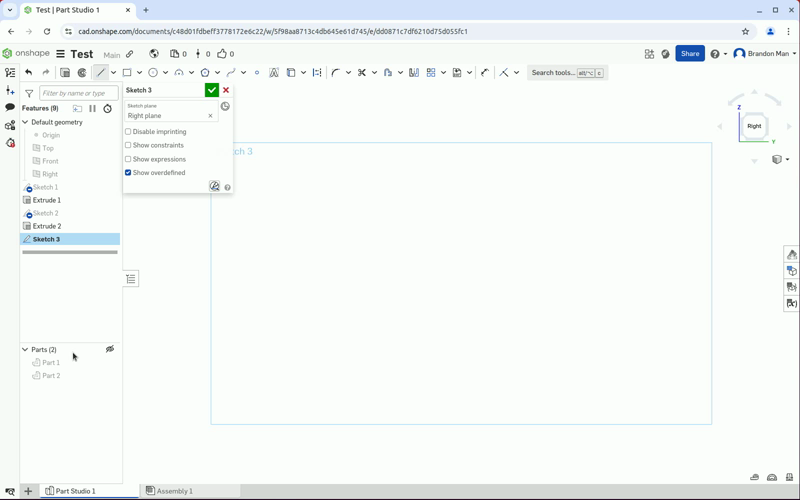
mouse_move(568, 286)
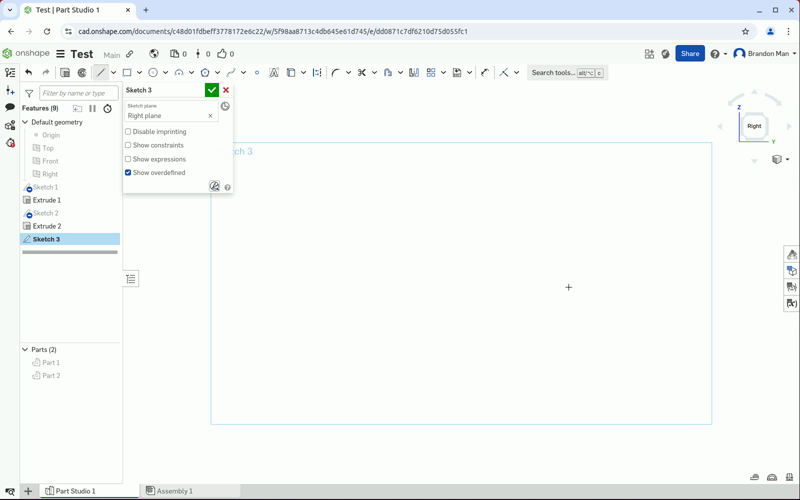
click(568, 286)
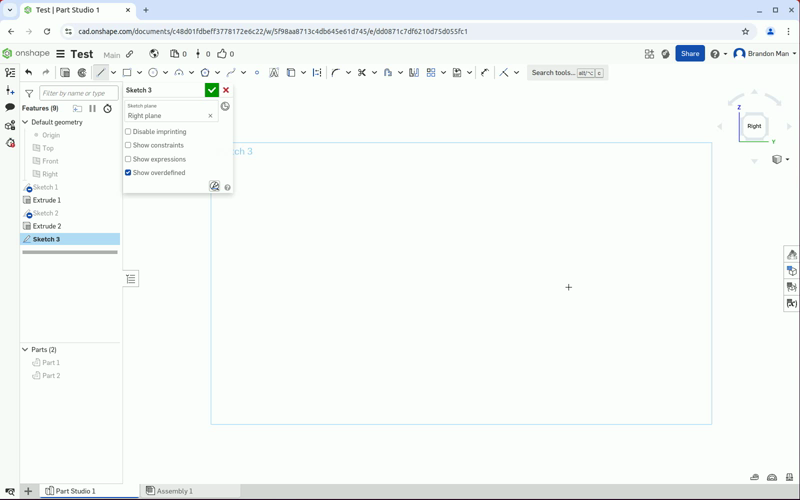
key_up(shift)
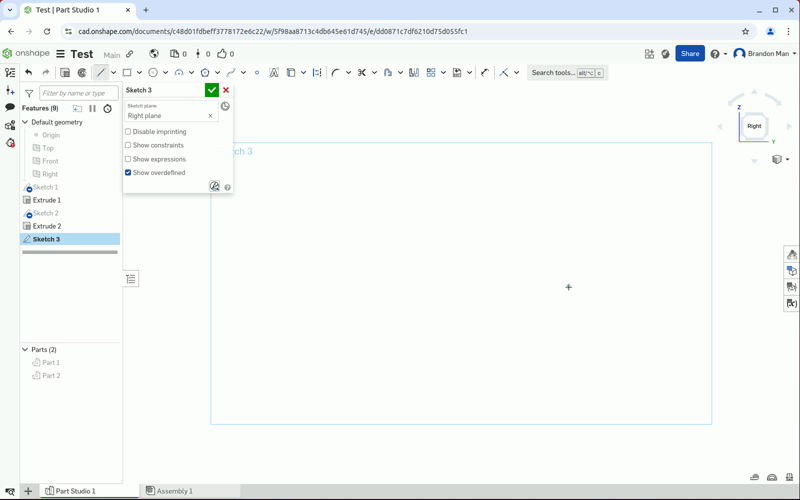
key_down(shift)
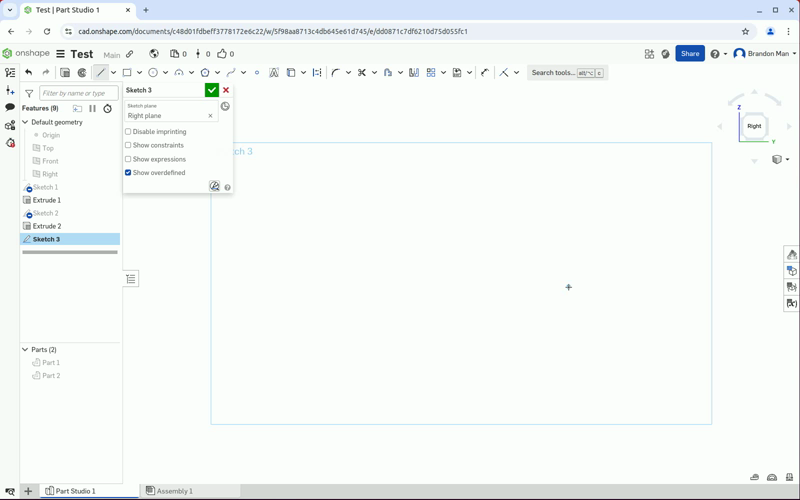
mouse_move(589, 286)
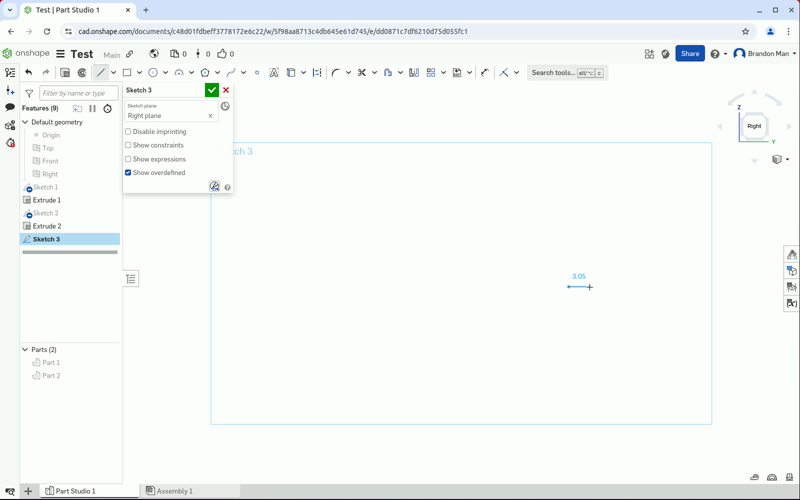
mouse_move(571, 286)
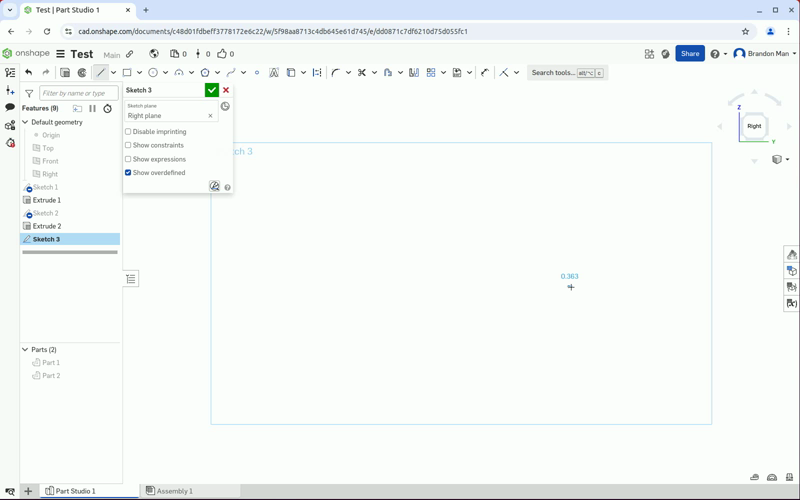
scroll(6)
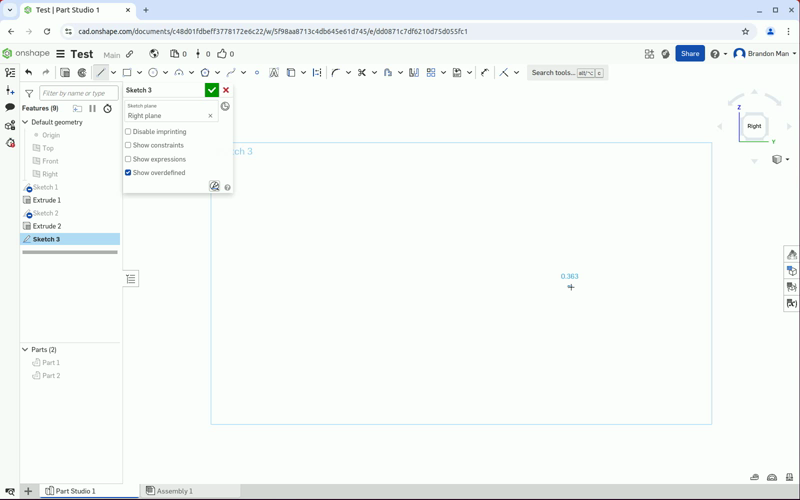
scroll(6)
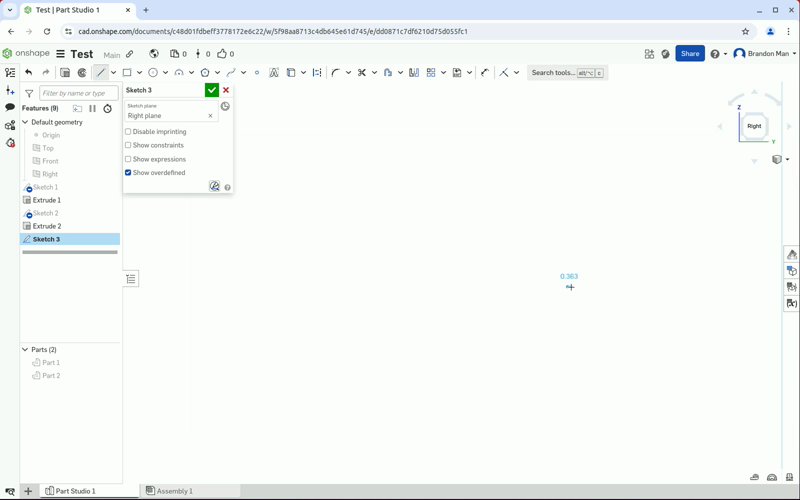
scroll(6)
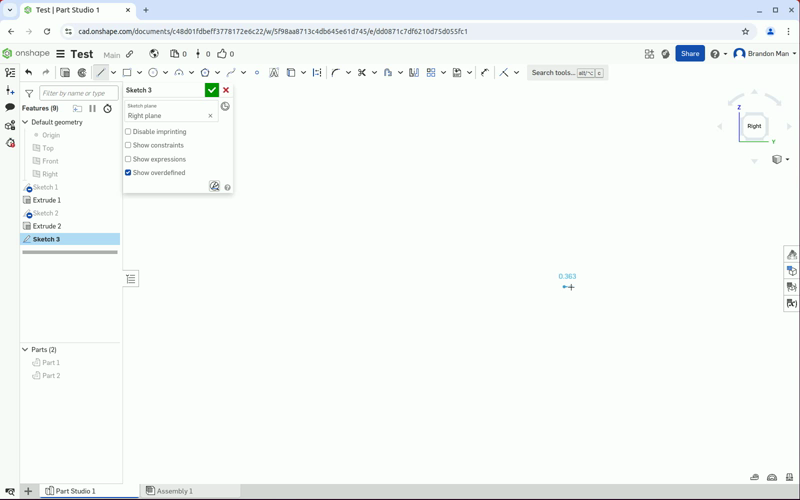
scroll(6)
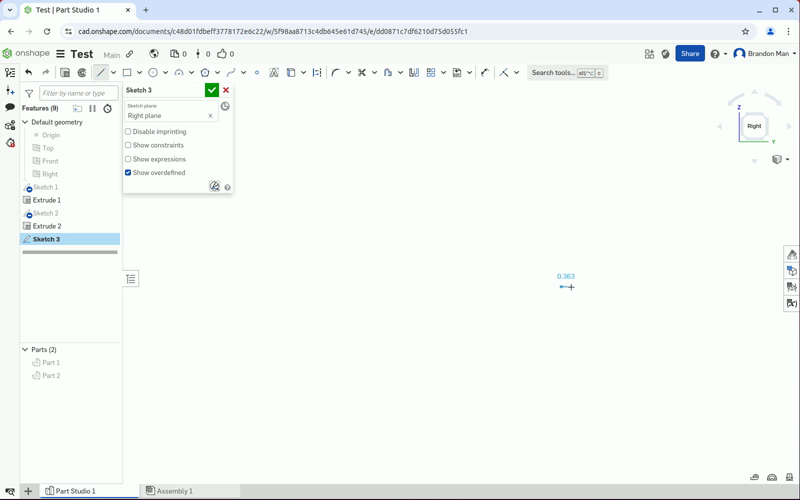
scroll(6)
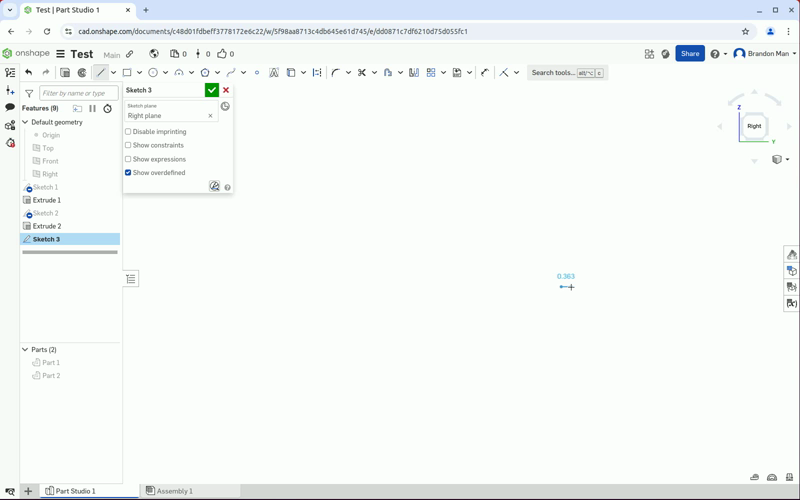
scroll(6)
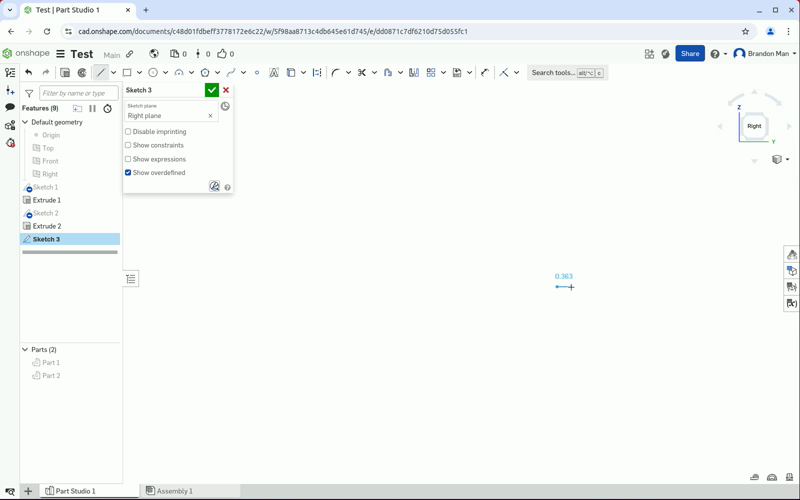
scroll(6)
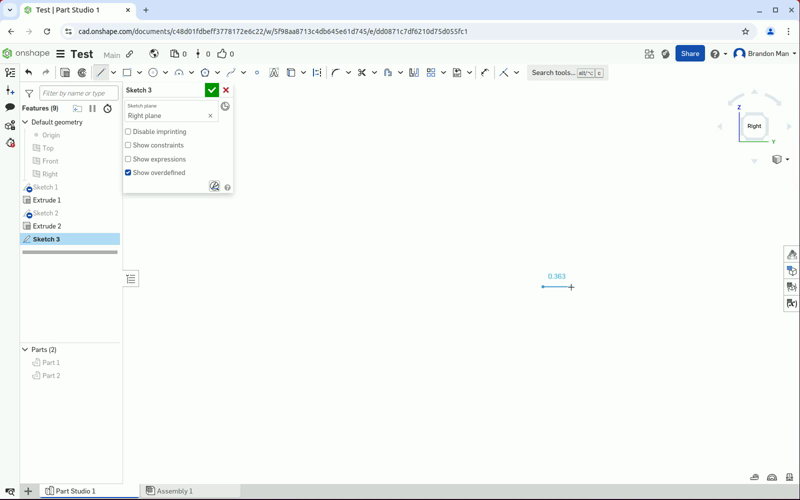
click(571, 286)
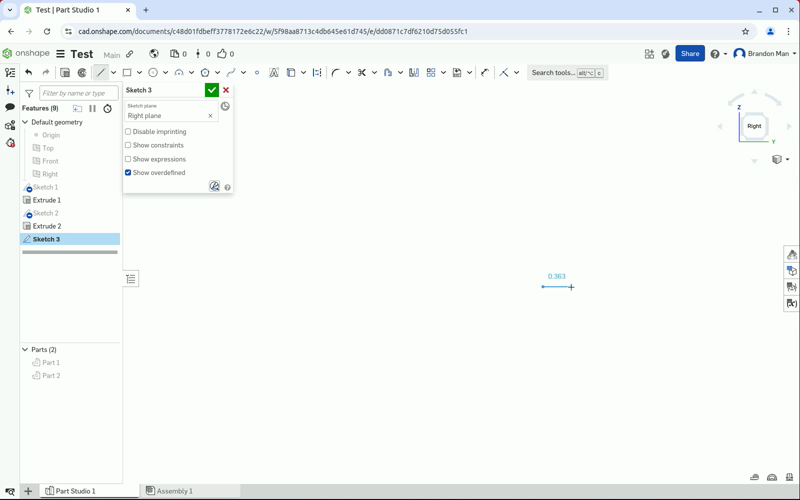
scroll(-6)
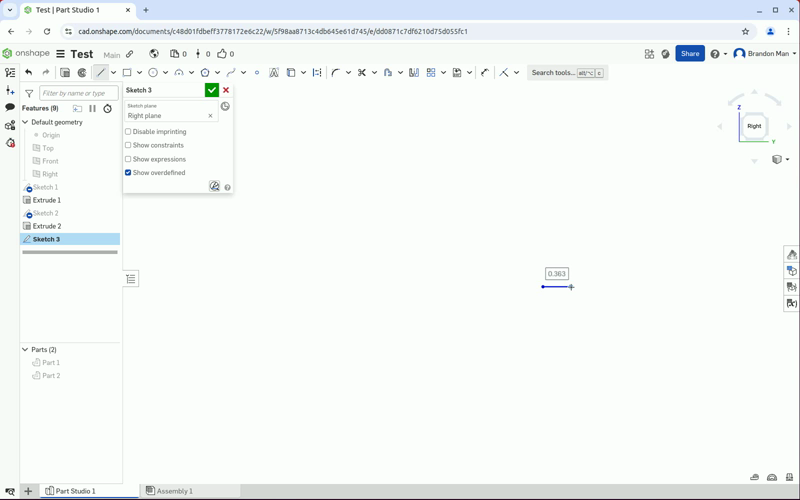
scroll(-6)
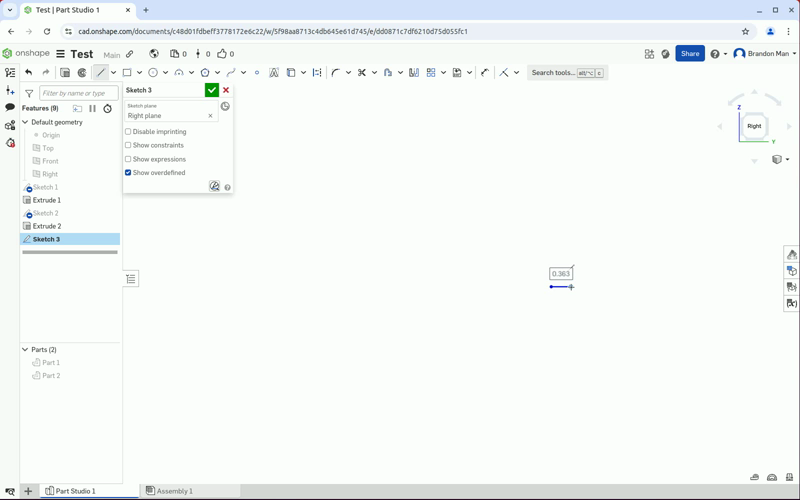
scroll(-6)
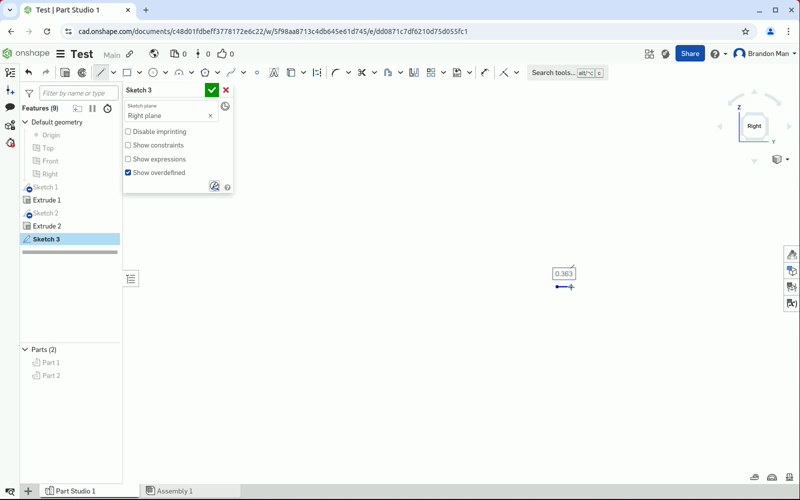
scroll(-6)
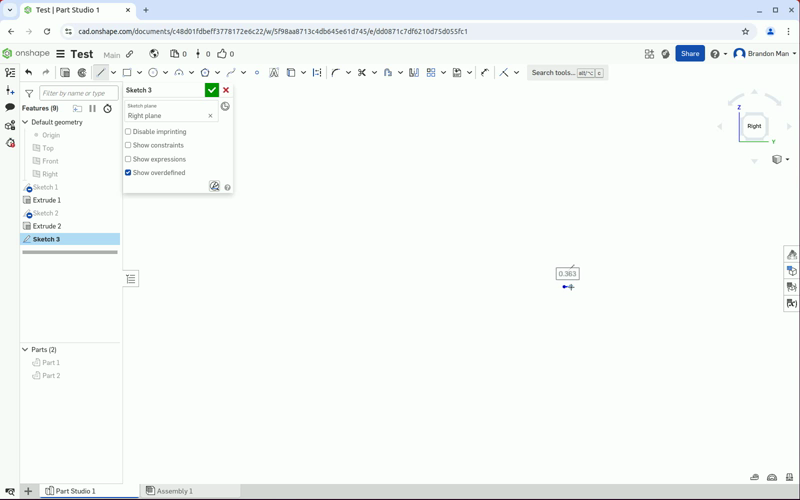
scroll(-6)
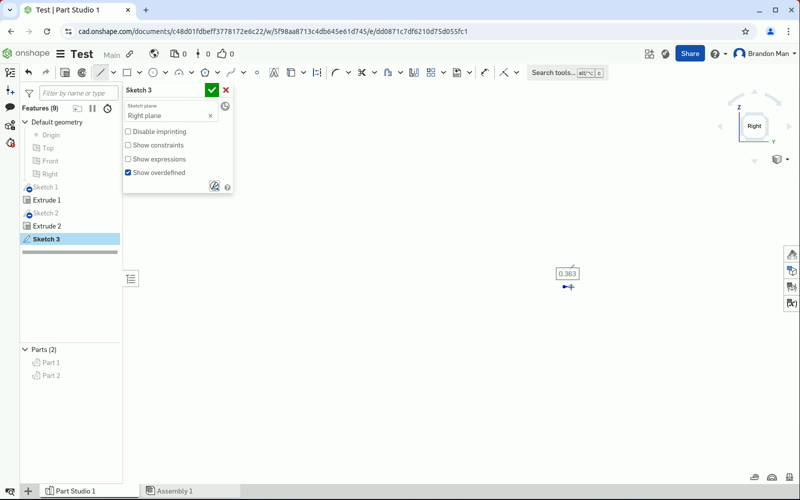
scroll(-6)
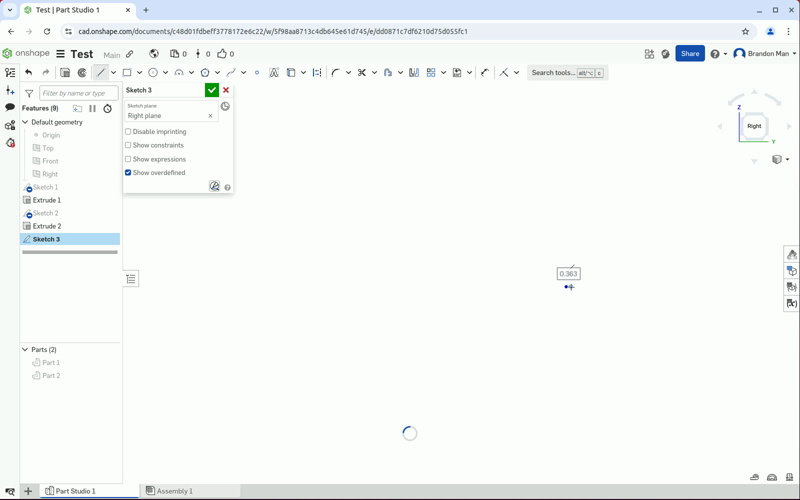
scroll(-6)
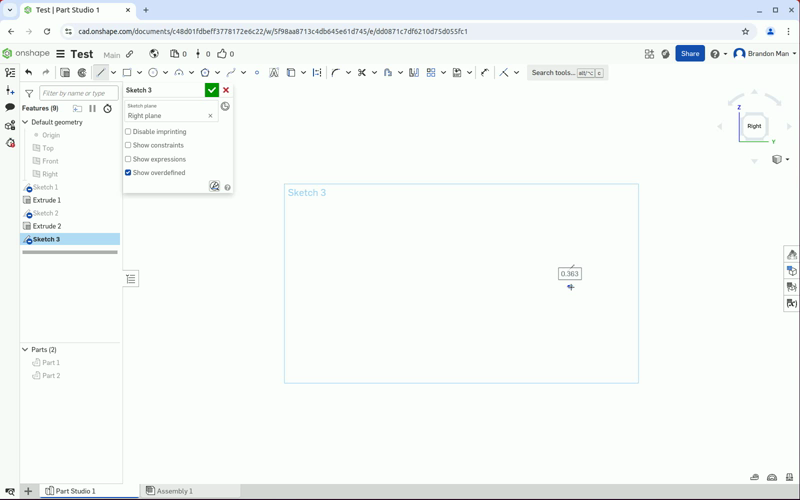
key_up(shift)
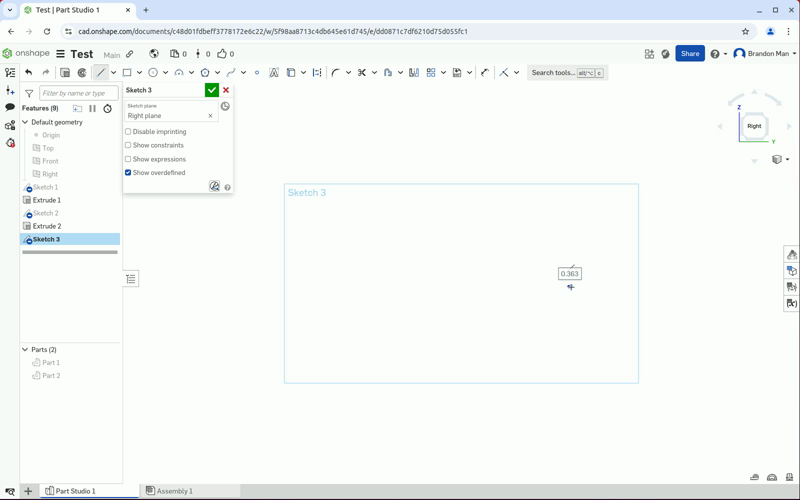
key(esc)
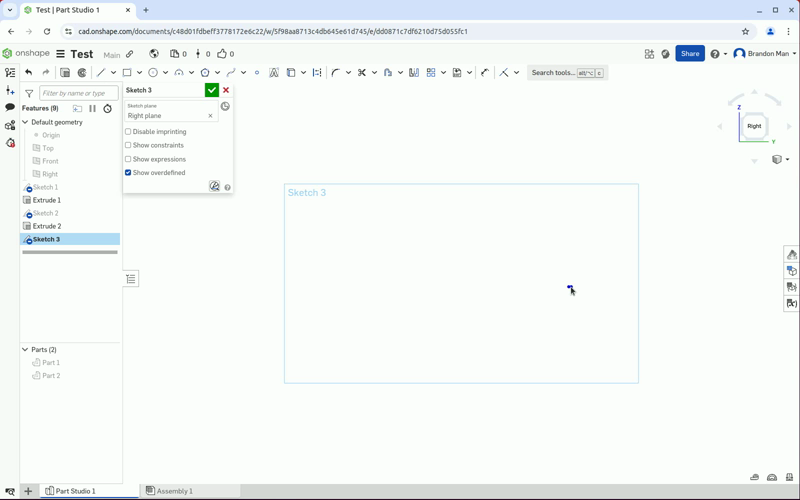
key(a)
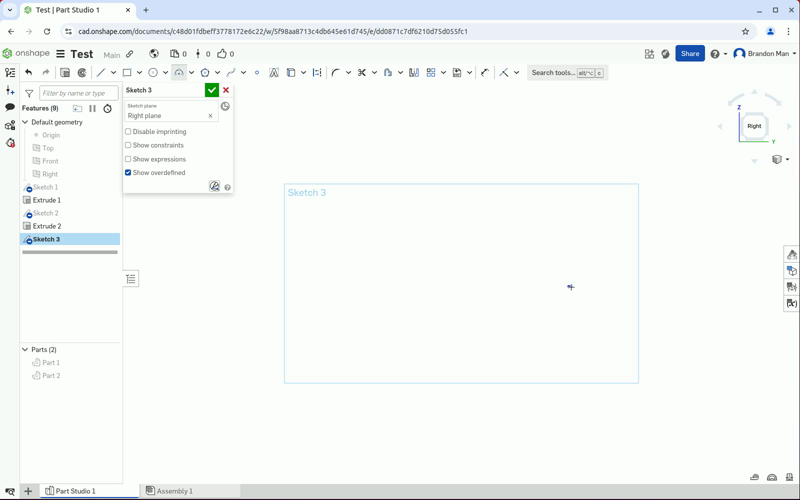
mouse_move(571, 286)
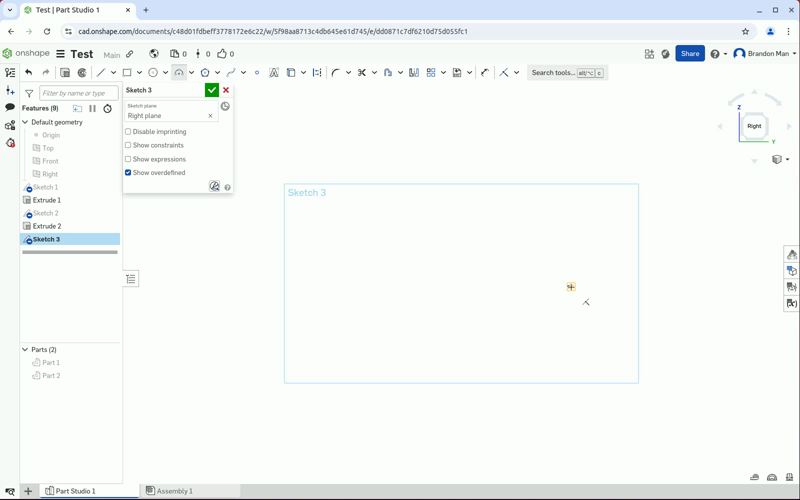
scroll(6)
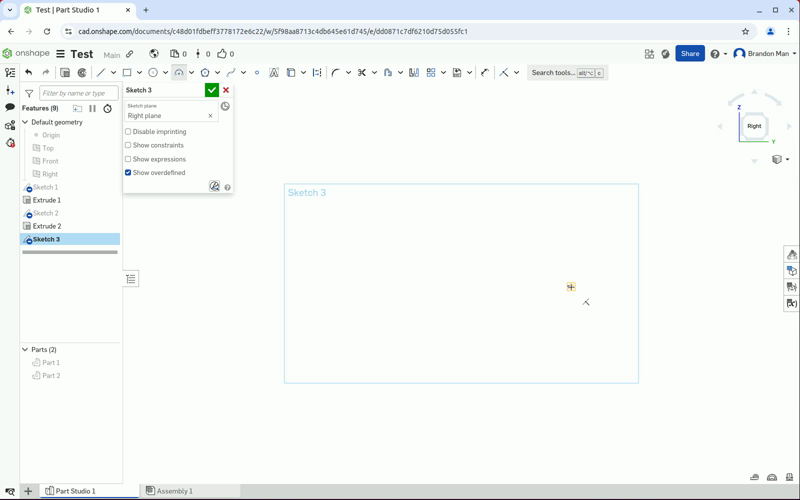
scroll(6)
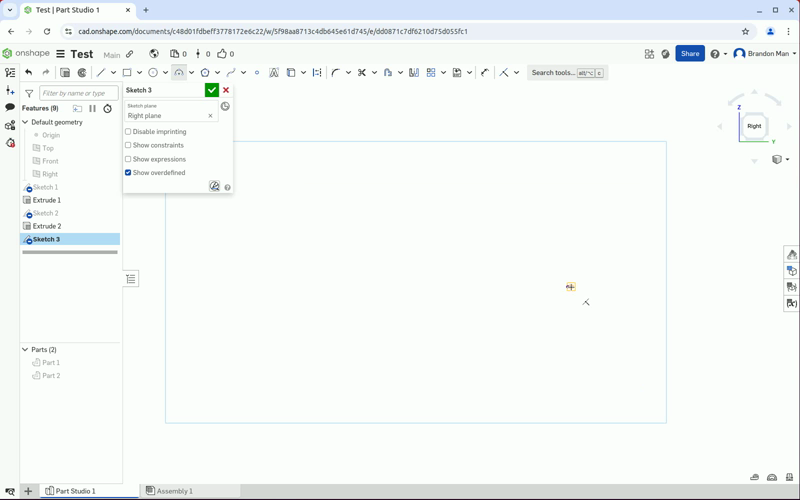
scroll(6)
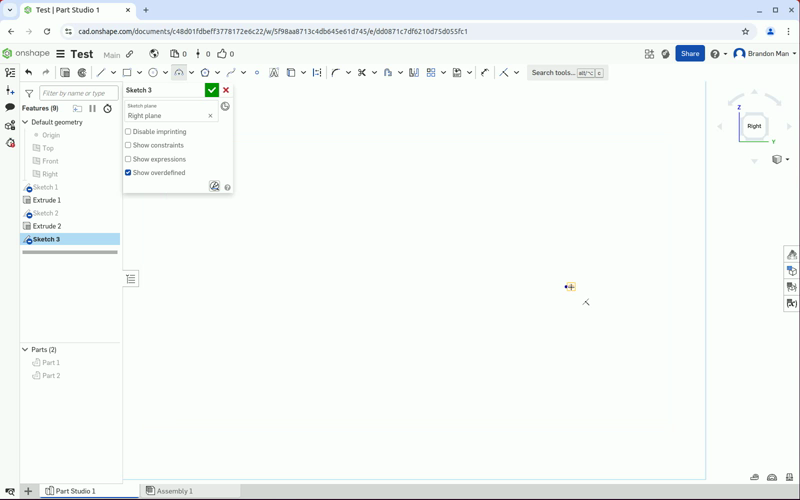
scroll(6)
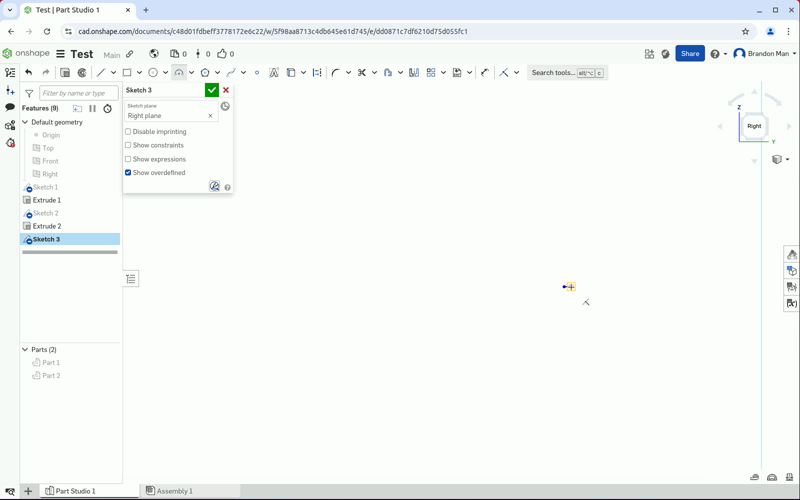
scroll(6)
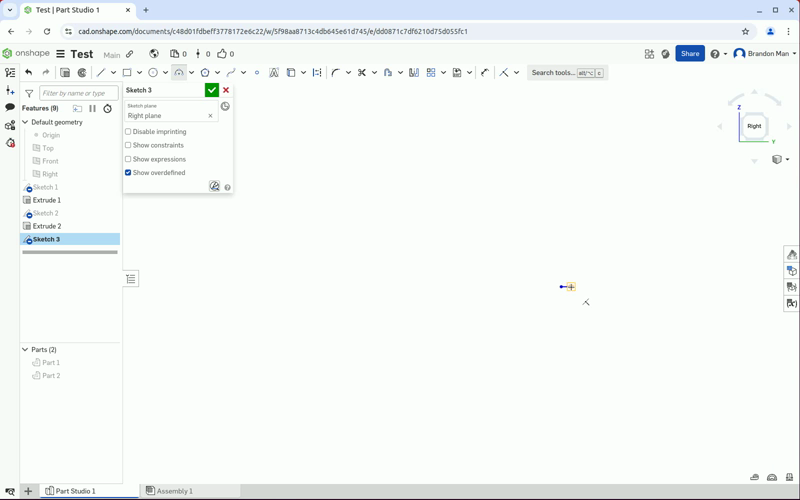
scroll(6)
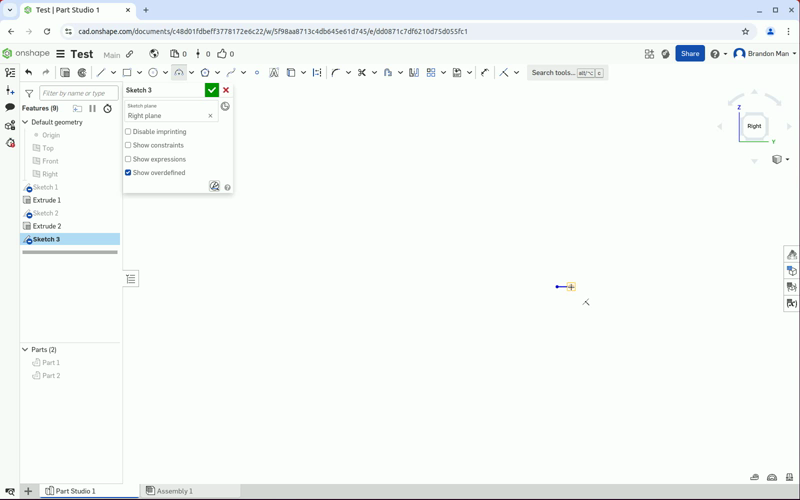
scroll(6)
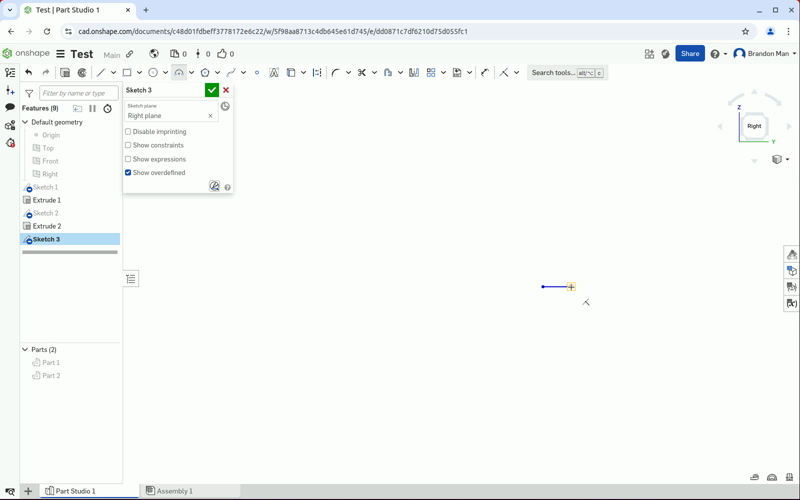
click(571, 286)
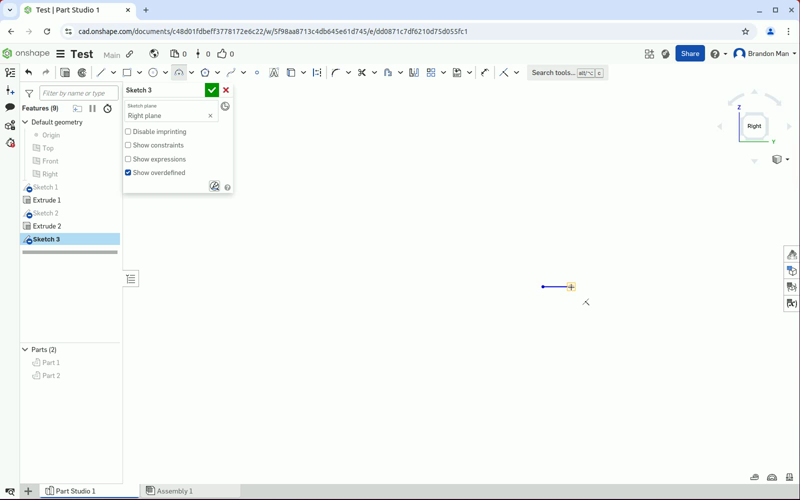
scroll(-6)
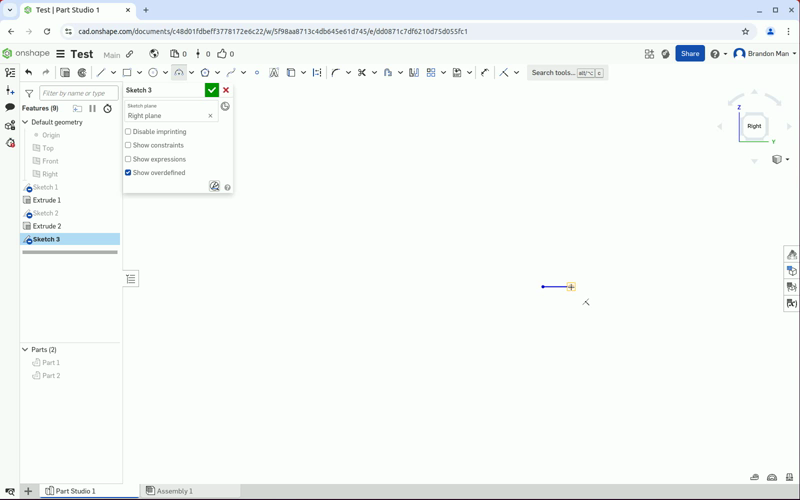
scroll(-6)
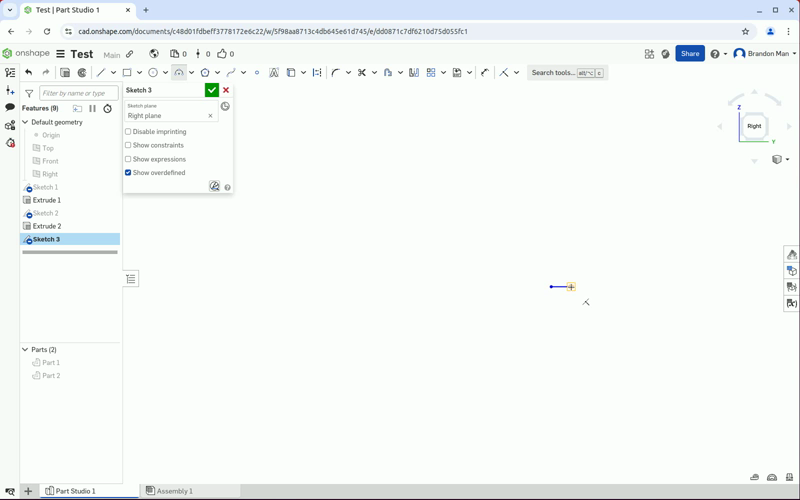
scroll(-6)
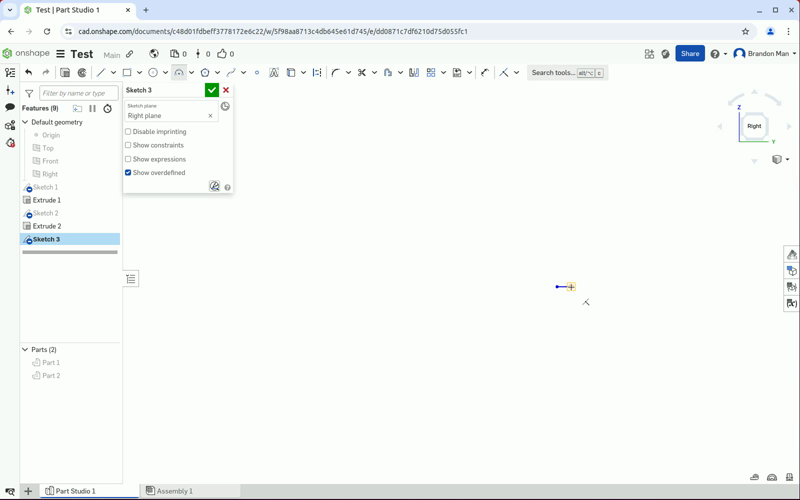
scroll(-6)
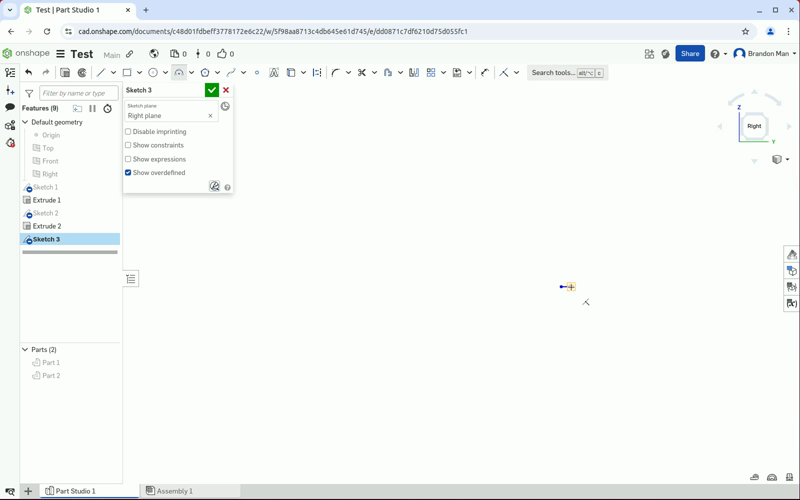
scroll(-6)
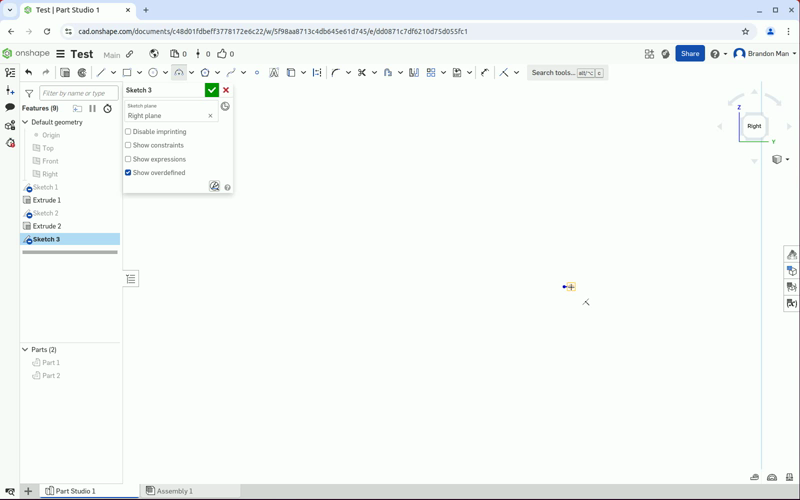
scroll(-6)
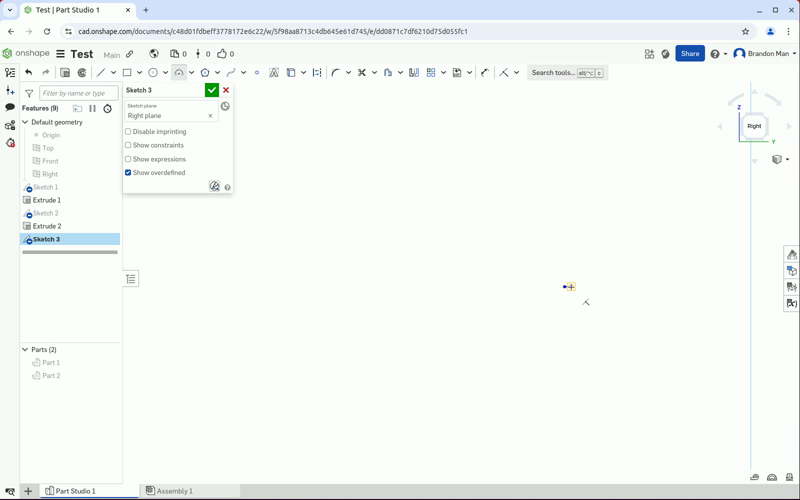
scroll(-6)
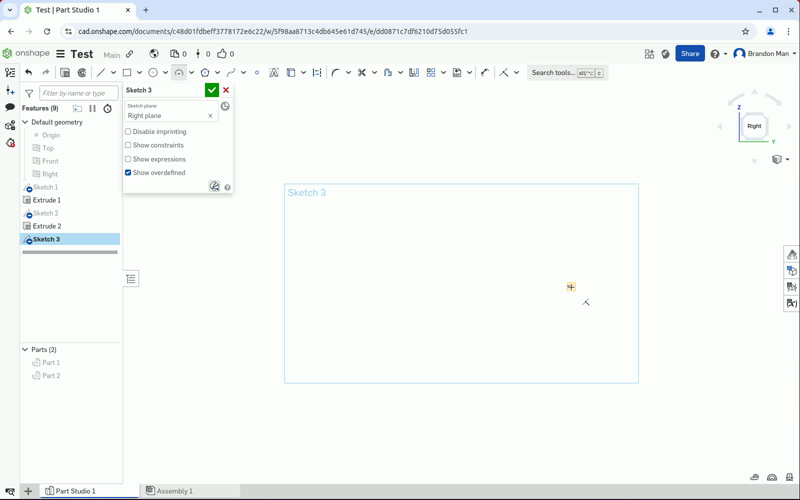
key_down(shift)
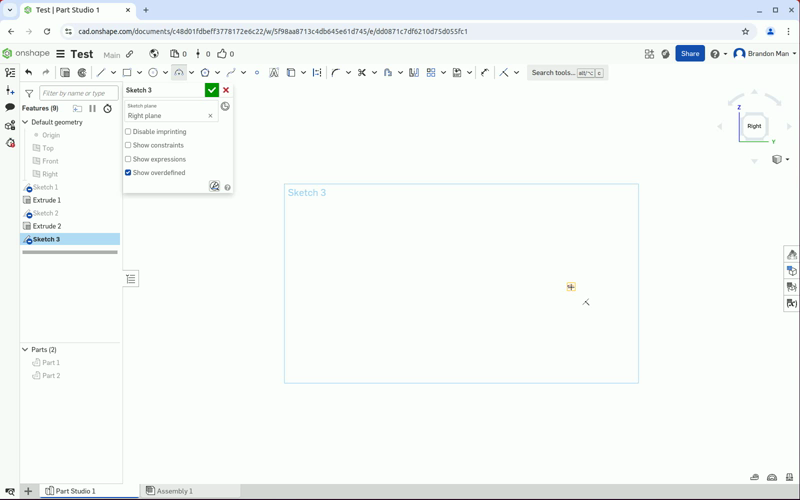
mouse_move(574, 283)
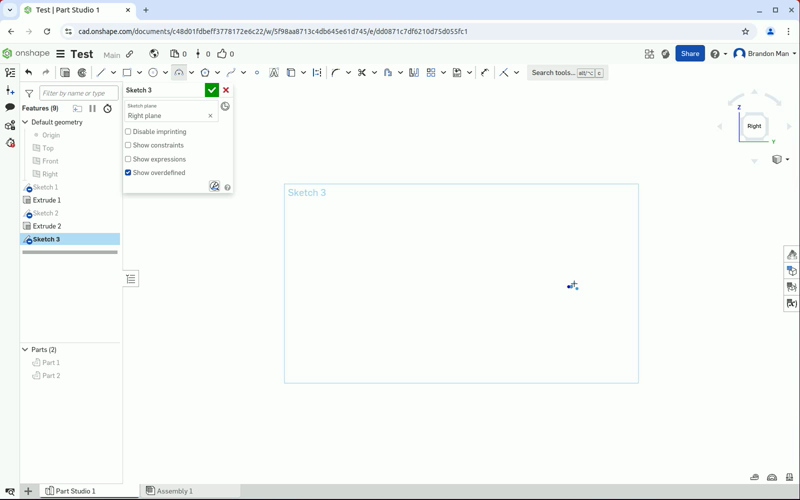
scroll(6)
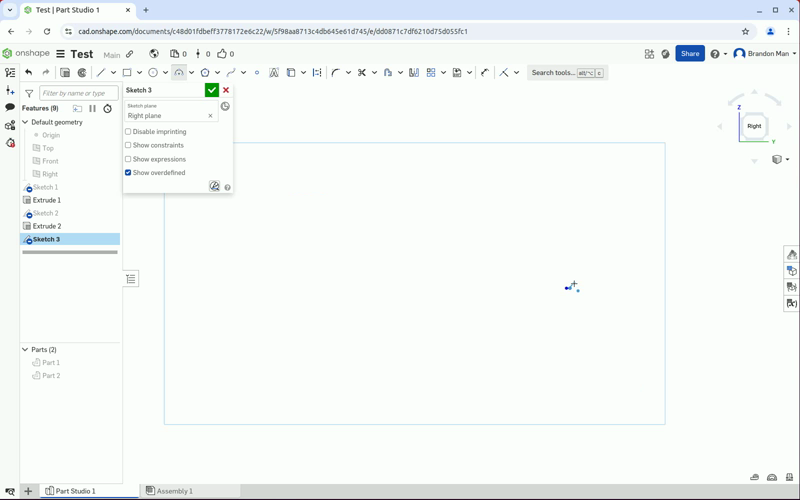
scroll(6)
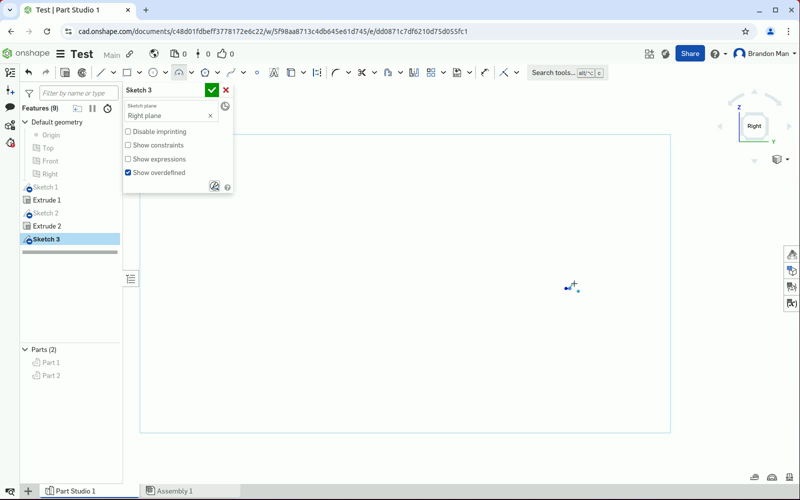
scroll(6)
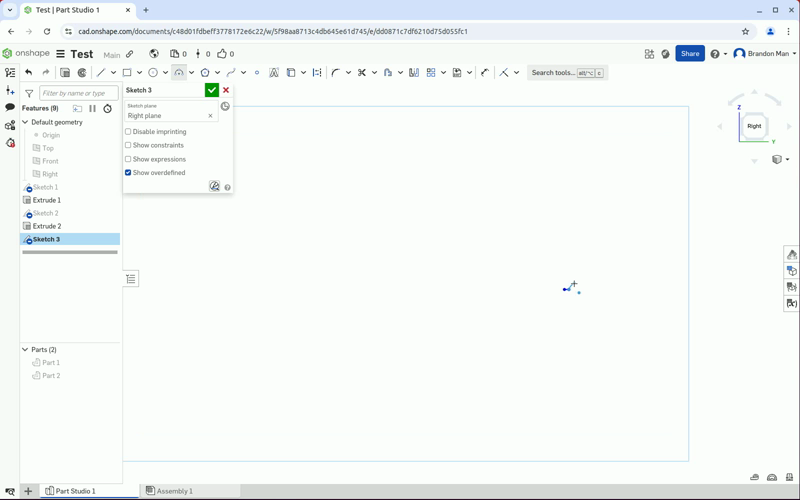
scroll(6)
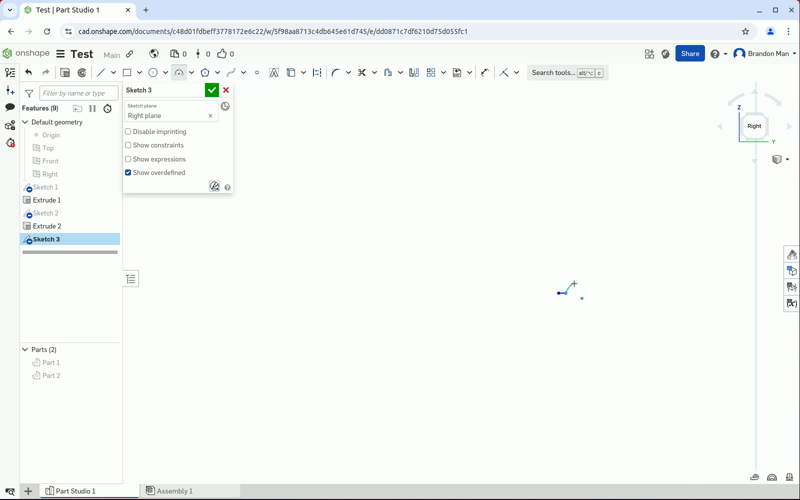
scroll(6)
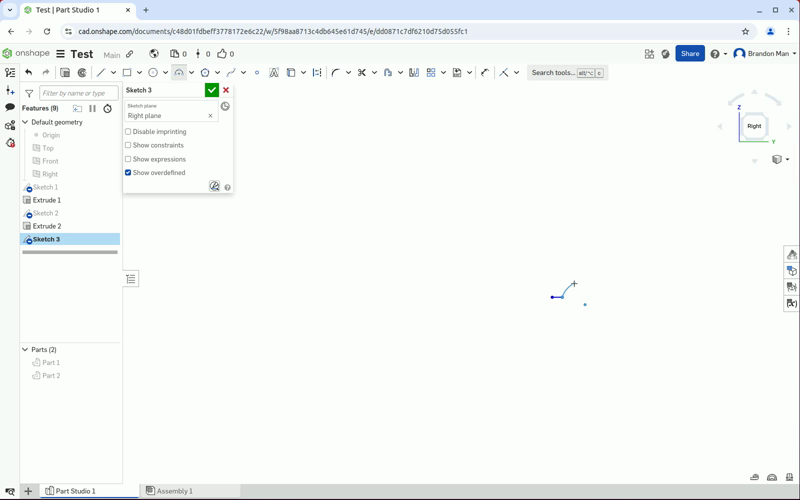
scroll(6)
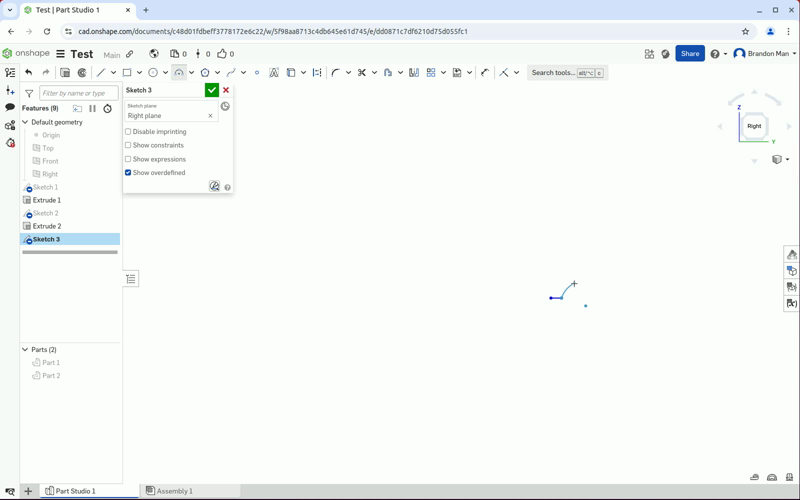
scroll(6)
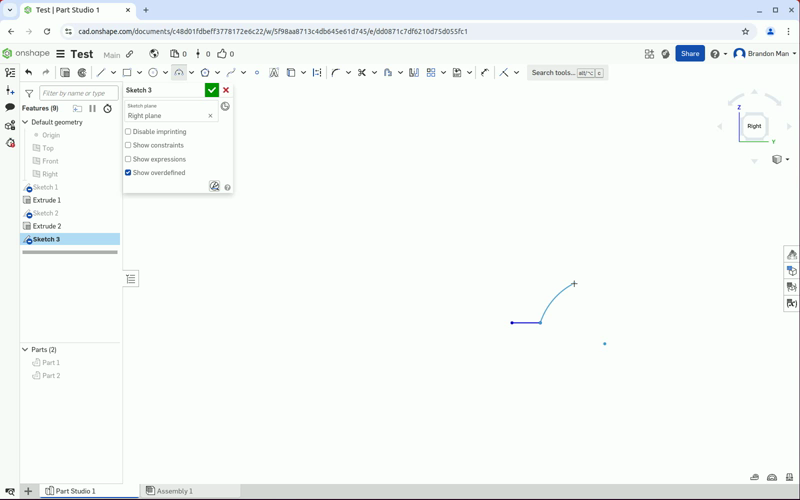
click(574, 283)
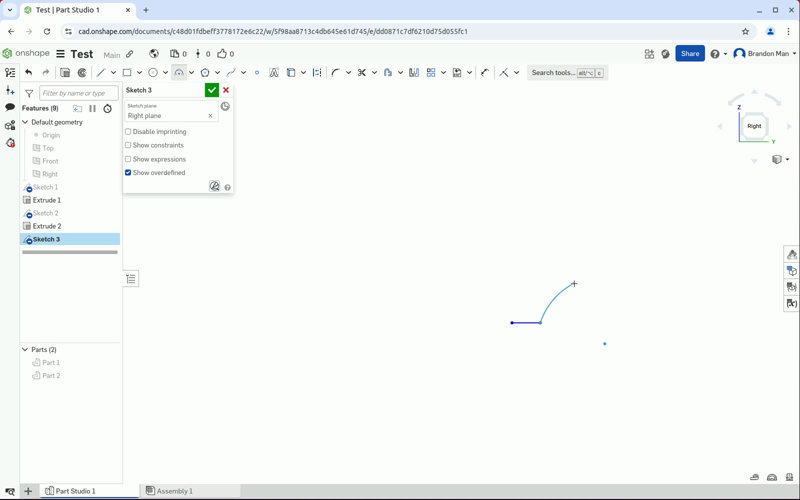
scroll(-6)
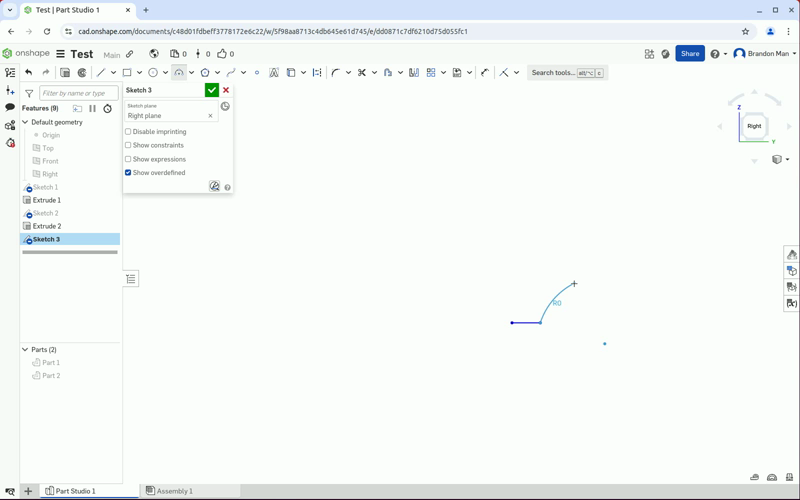
scroll(-6)
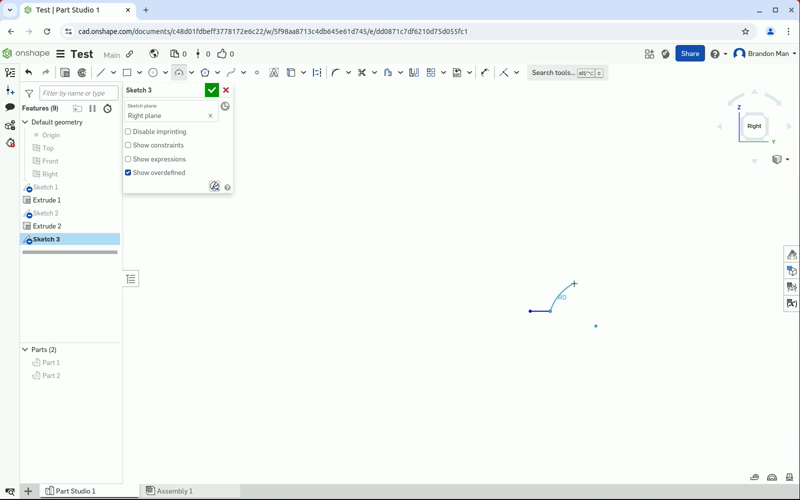
scroll(-6)
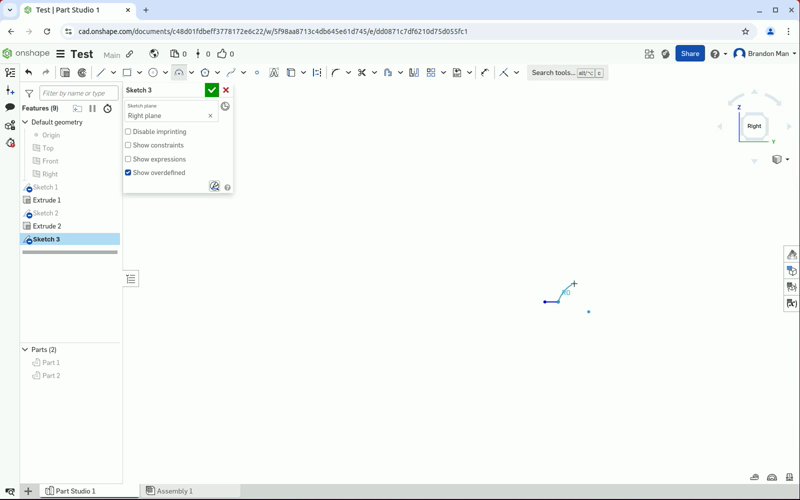
scroll(-6)
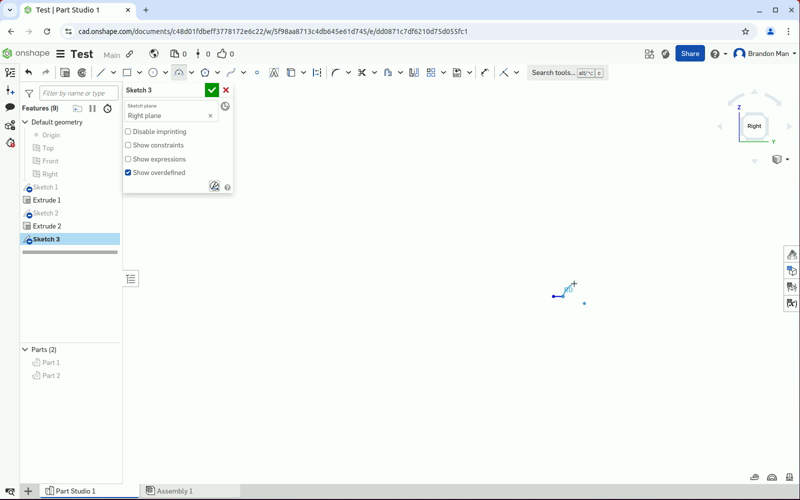
scroll(-6)
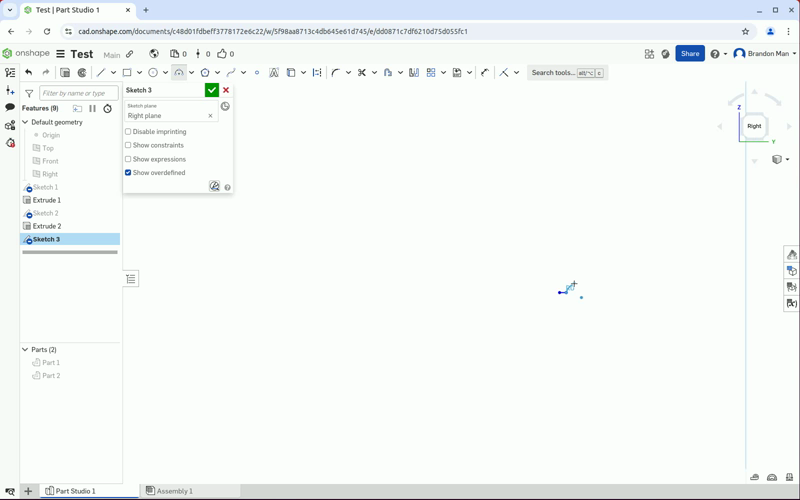
scroll(-6)
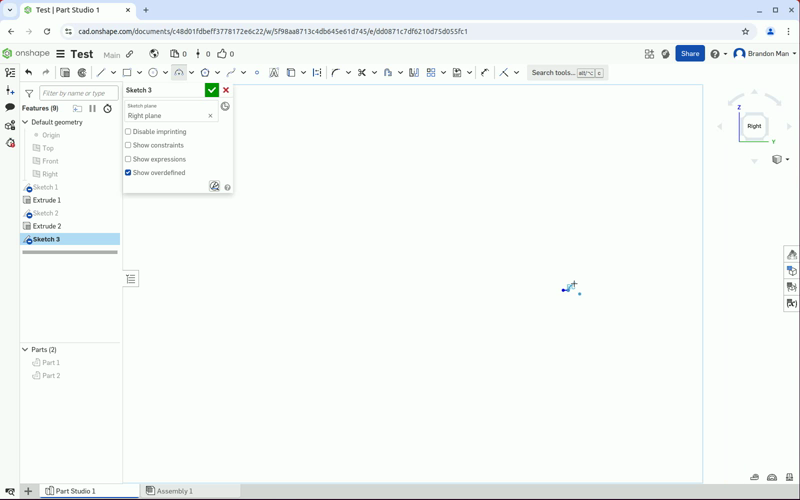
scroll(-6)
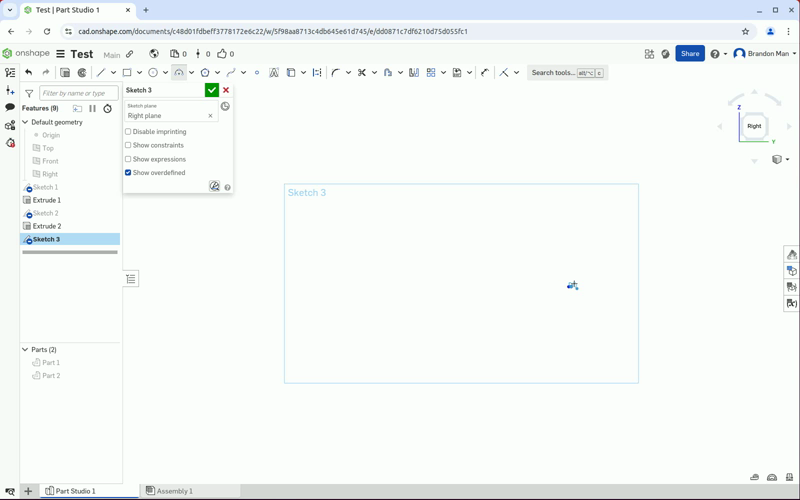
mouse_move(573, 285)
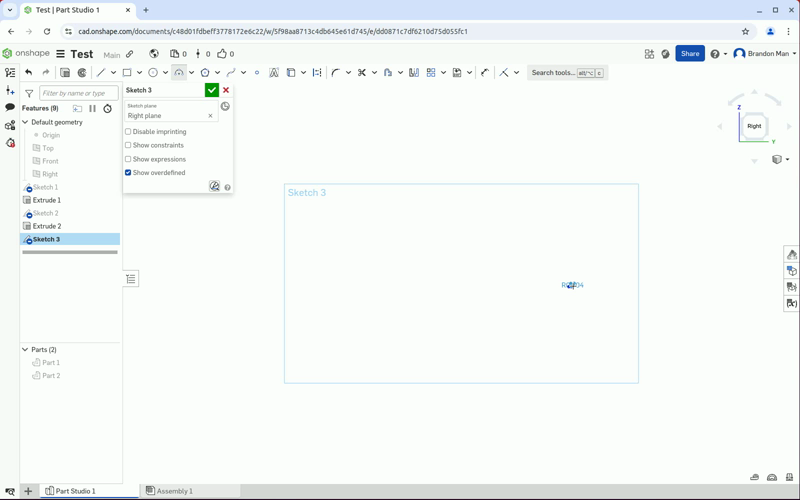
scroll(6)
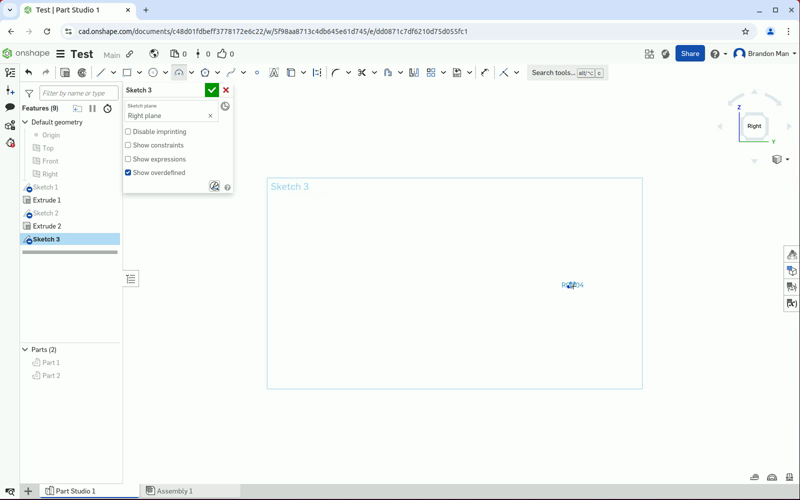
scroll(6)
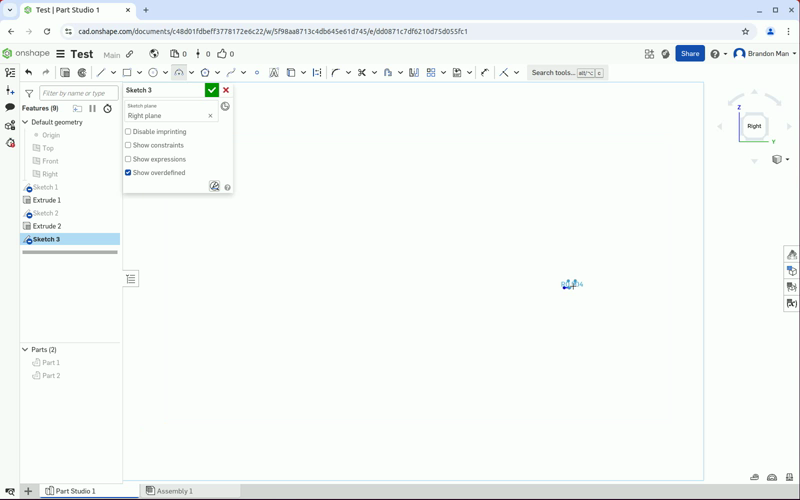
scroll(6)
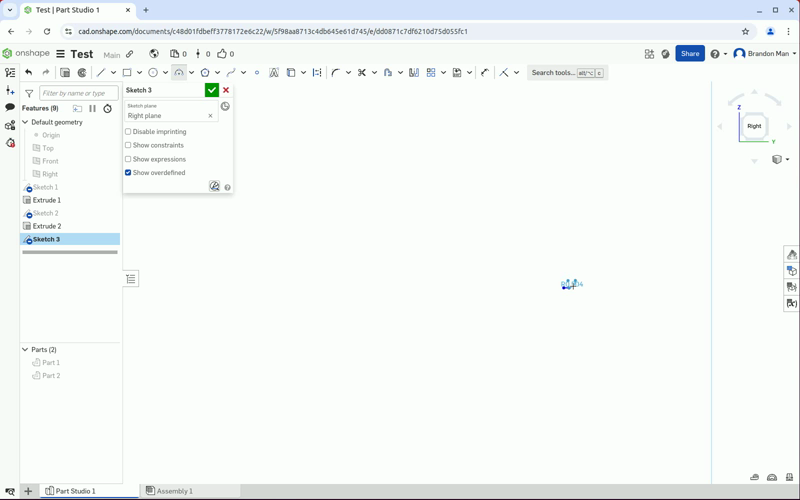
scroll(6)
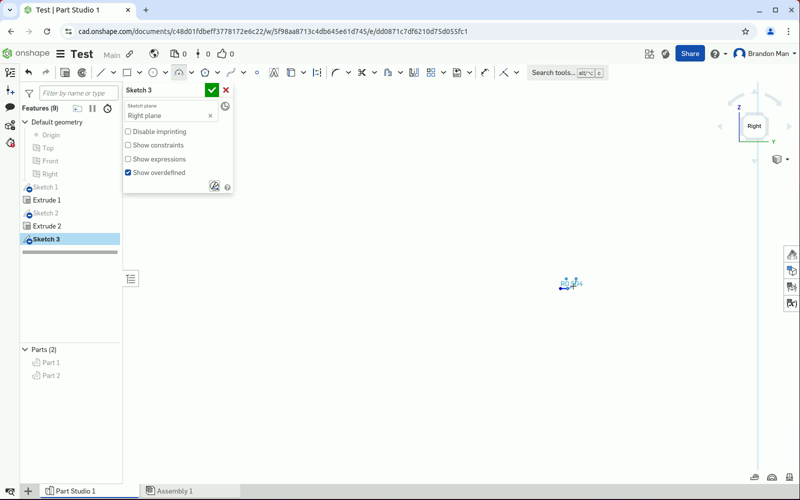
scroll(6)
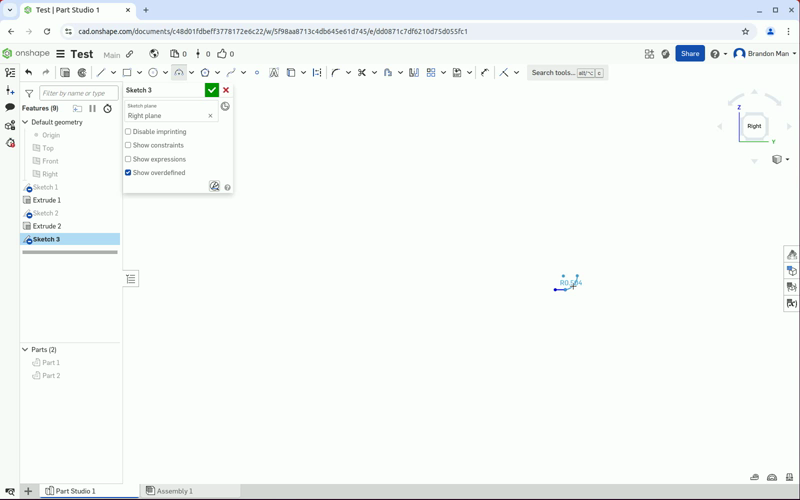
scroll(6)
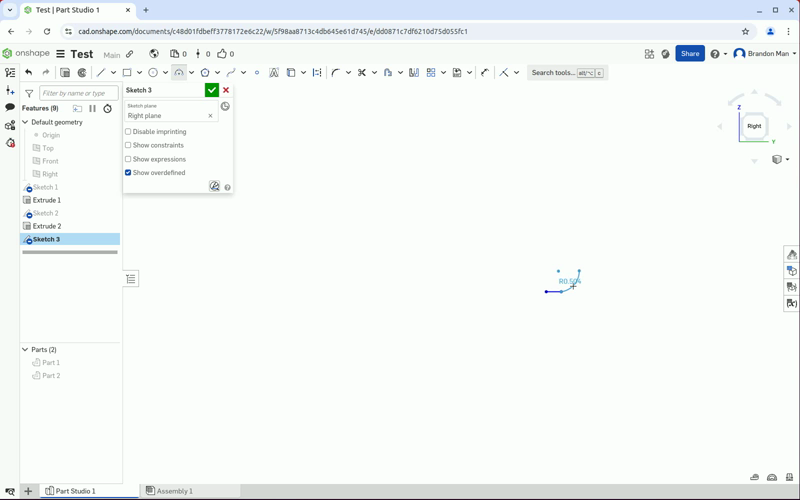
scroll(6)
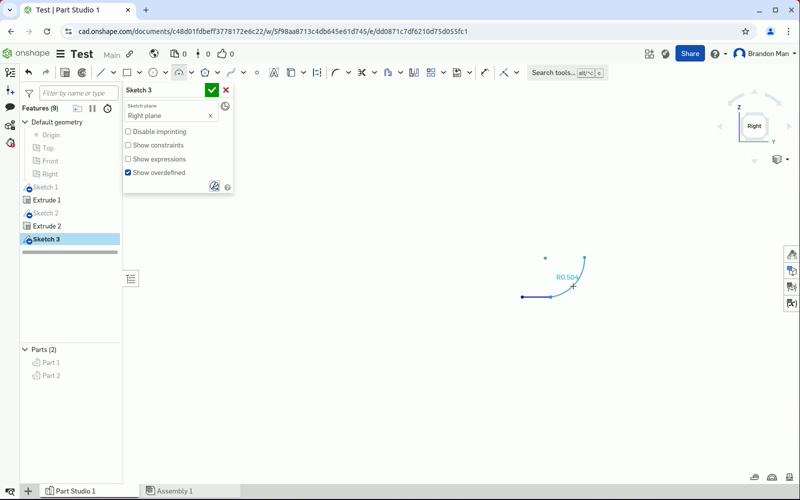
click(573, 285)
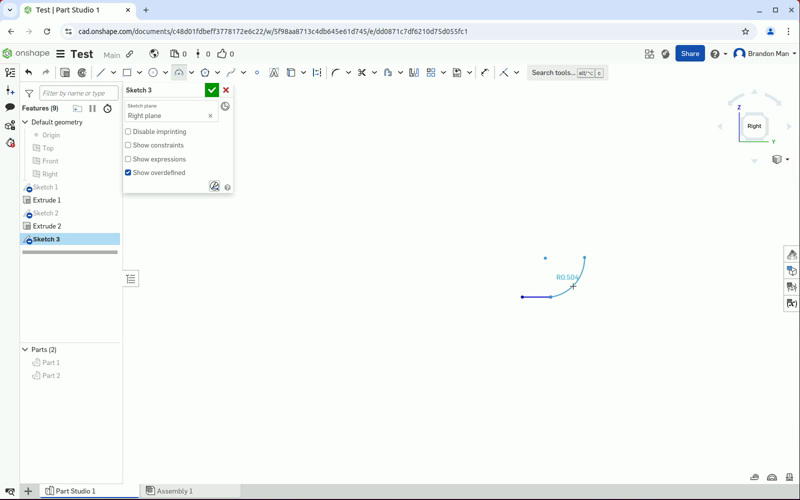
scroll(-6)
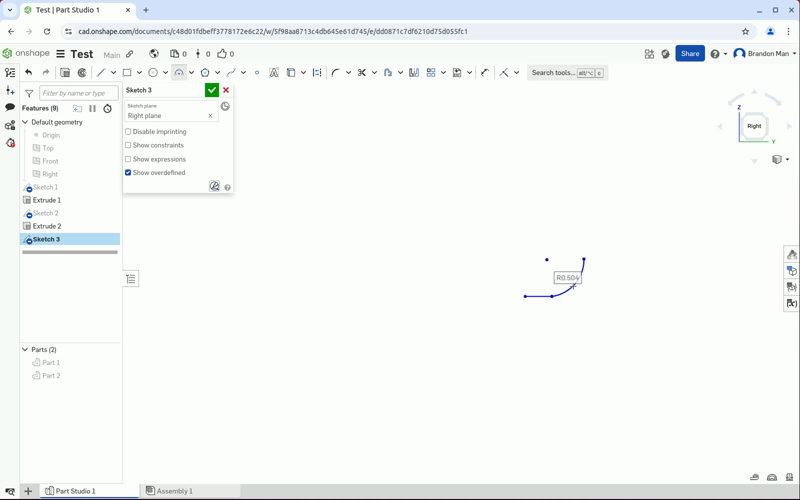
scroll(-6)
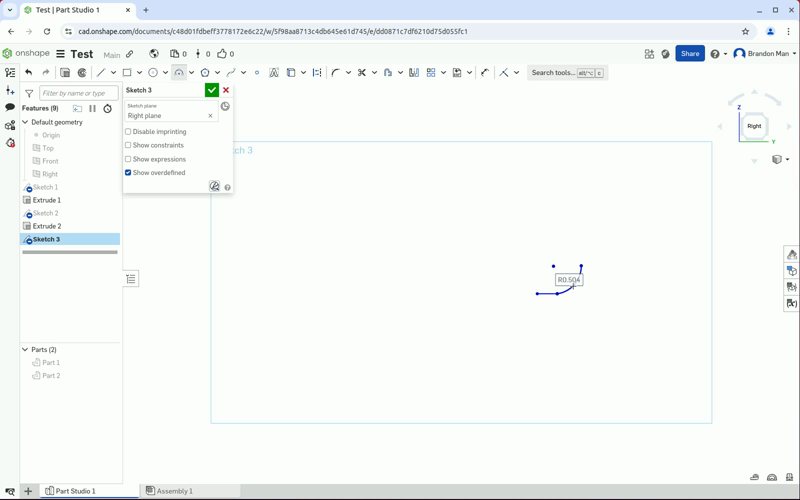
scroll(-6)
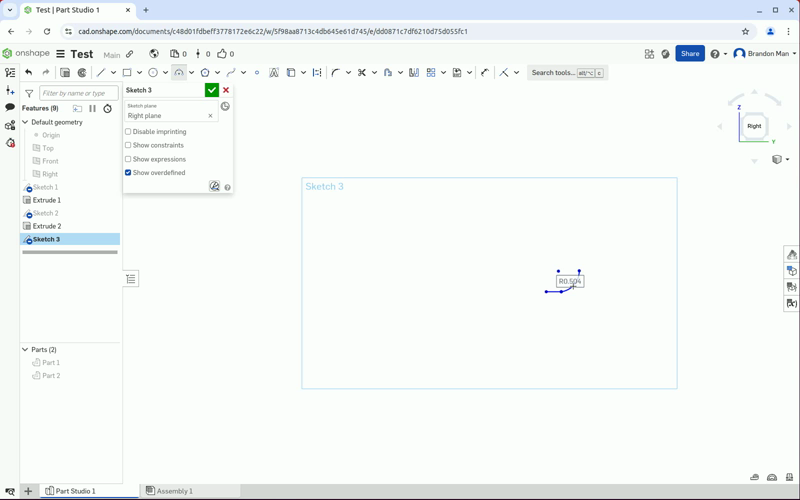
scroll(-6)
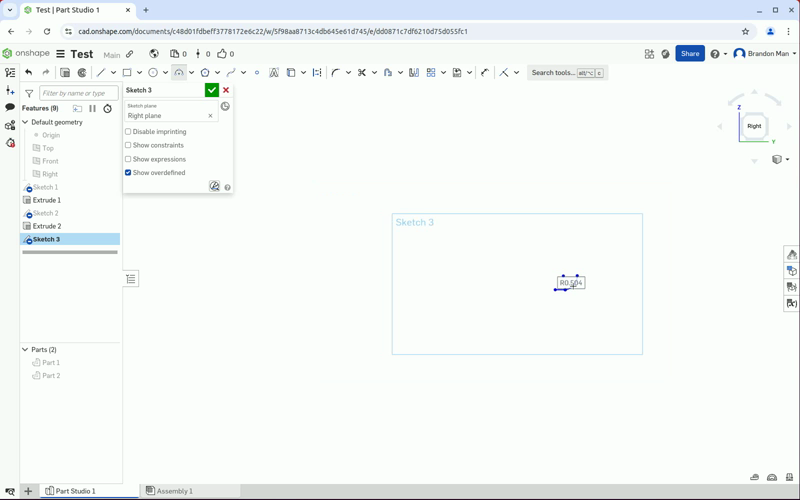
scroll(-6)
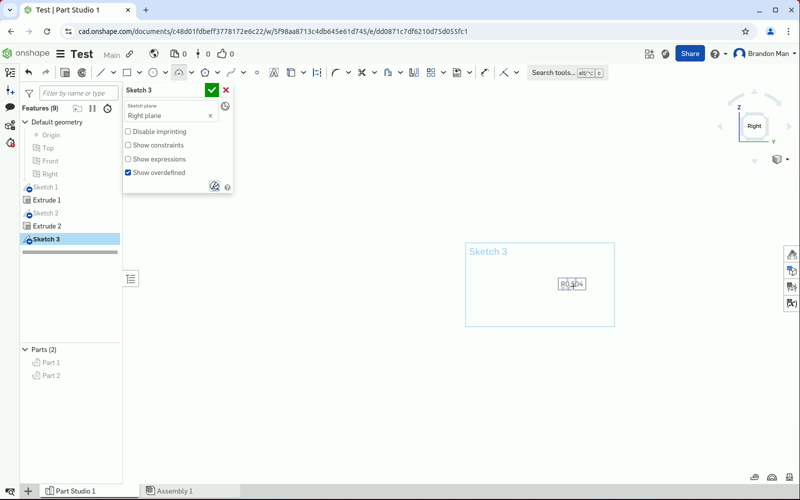
scroll(-6)
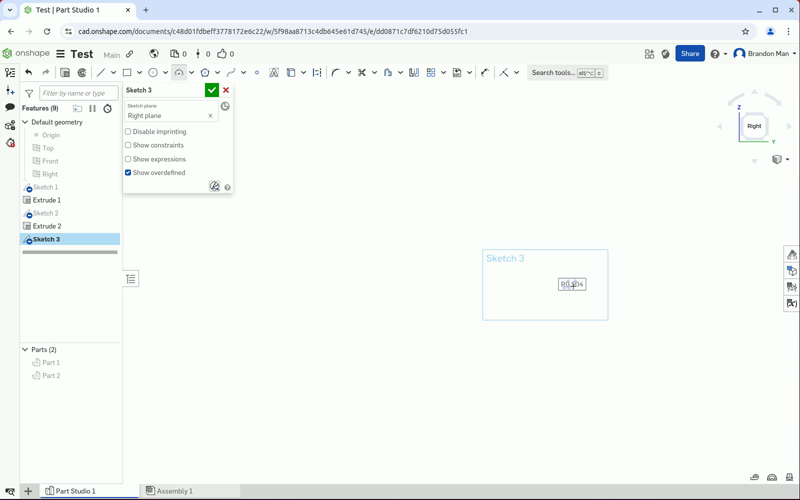
scroll(-6)
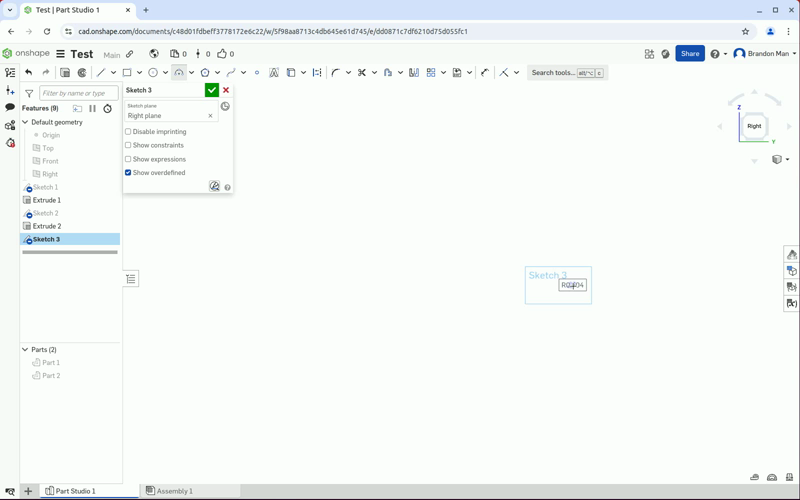
key_up(shift)
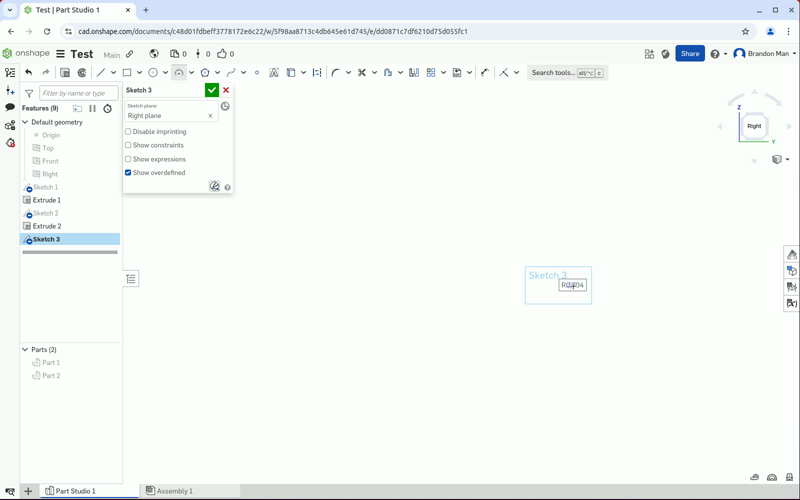
key(esc)
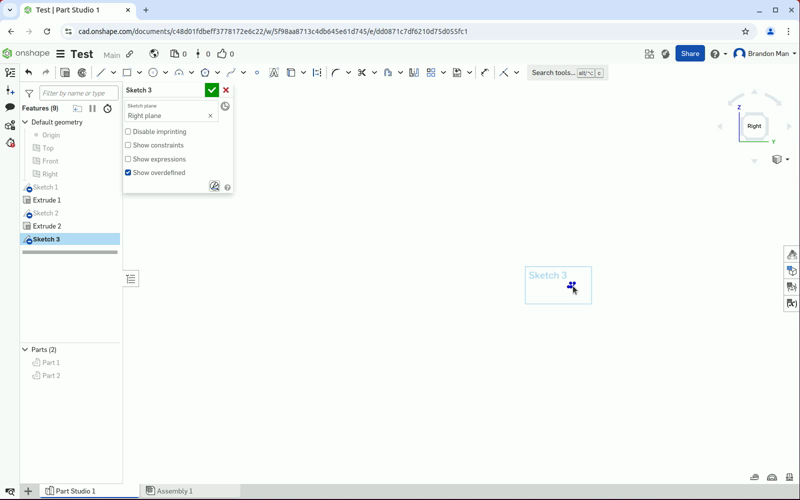
key(l)
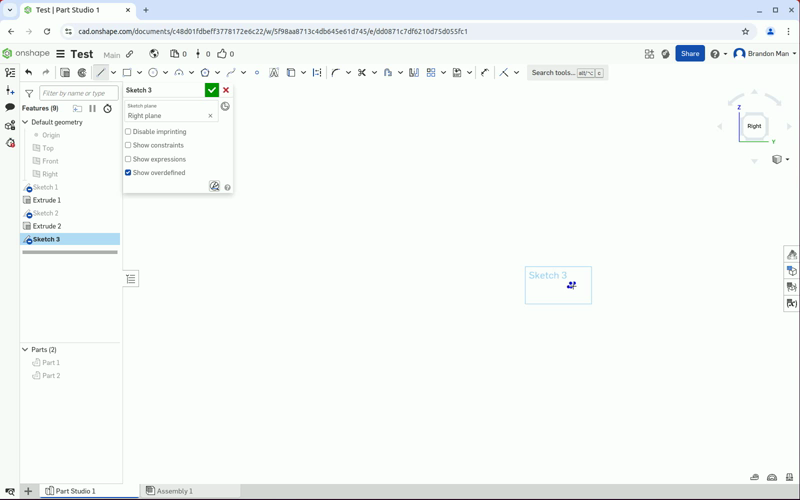
mouse_move(574, 283)
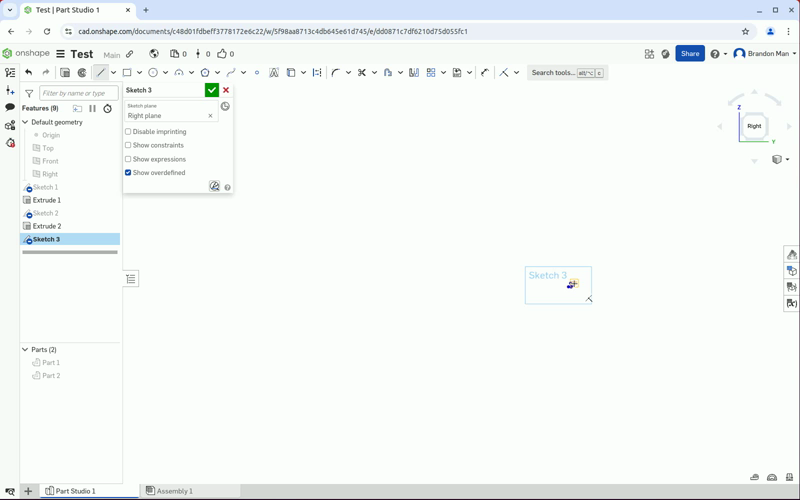
scroll(6)
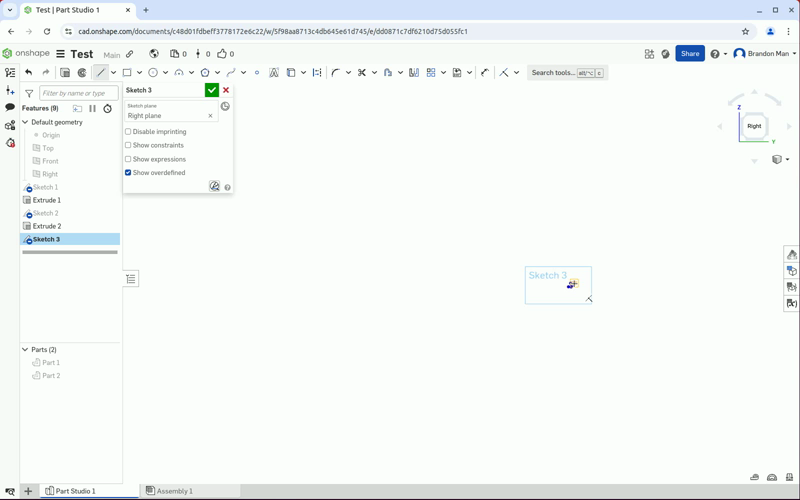
scroll(6)
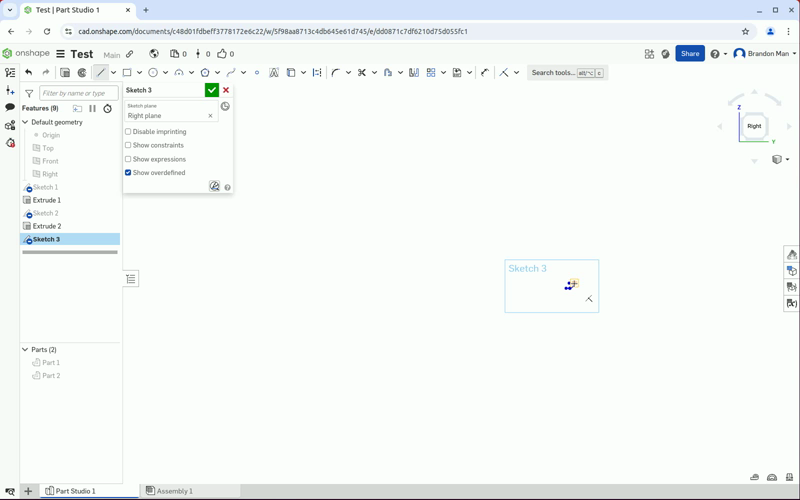
scroll(6)
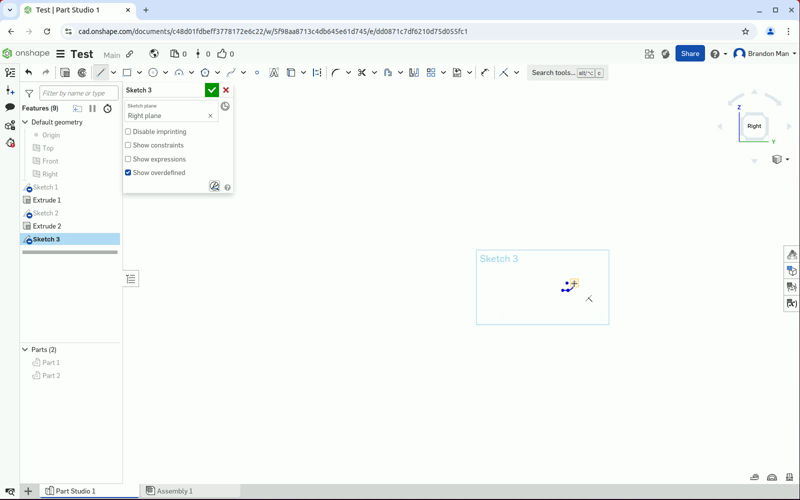
scroll(6)
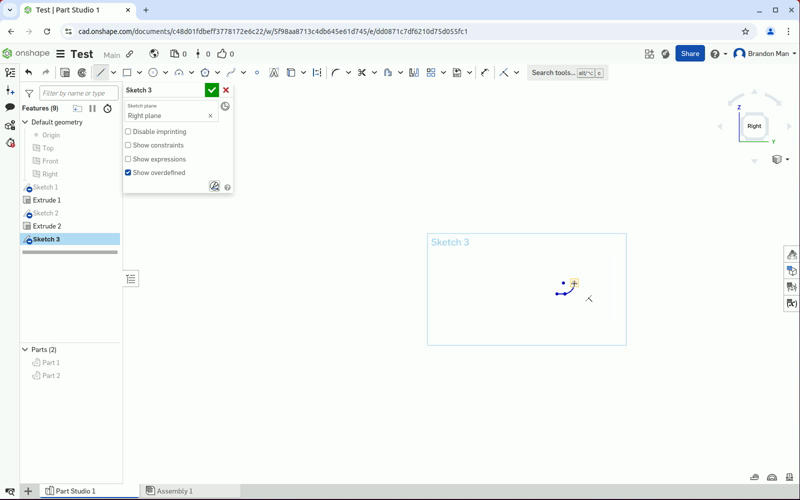
scroll(6)
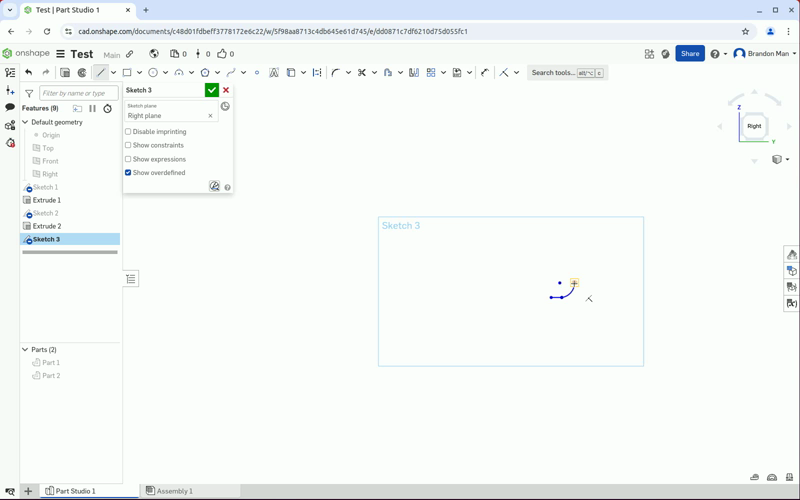
scroll(6)
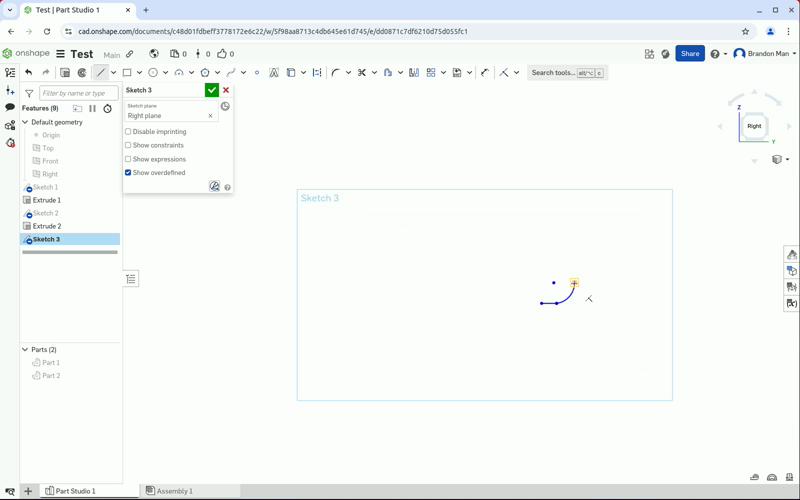
scroll(6)
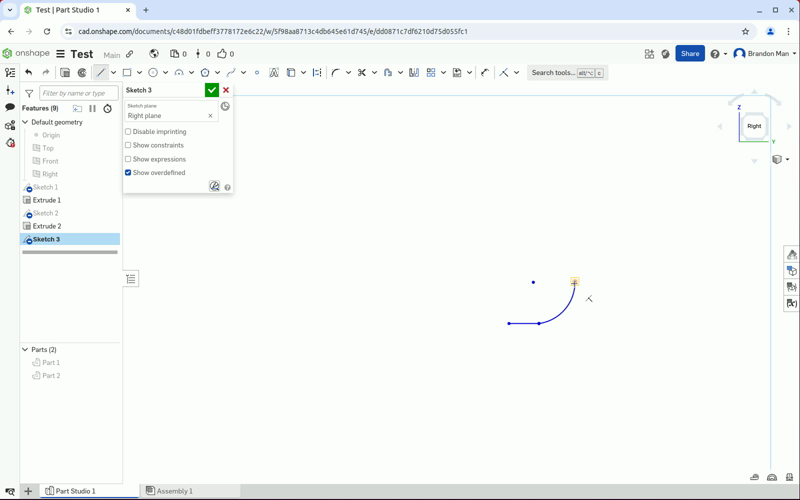
click(574, 283)
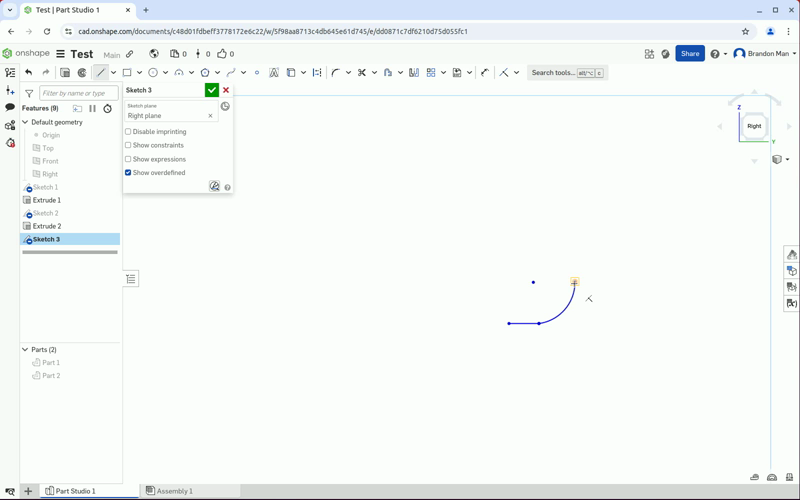
scroll(-6)
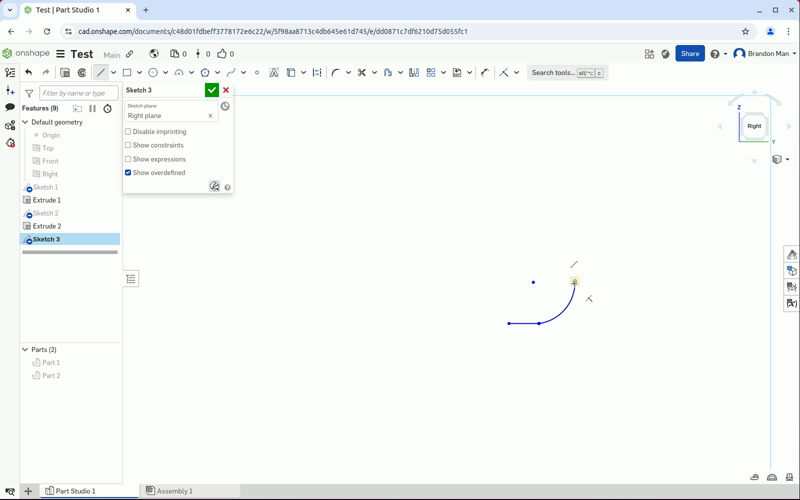
scroll(-6)
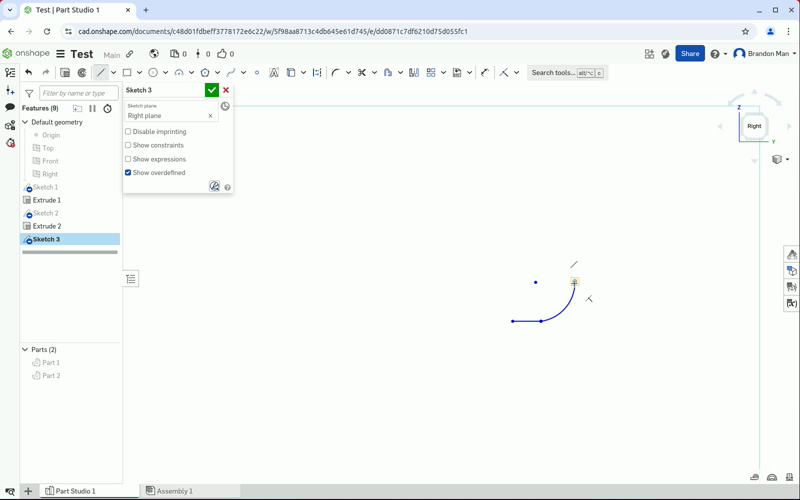
scroll(-6)
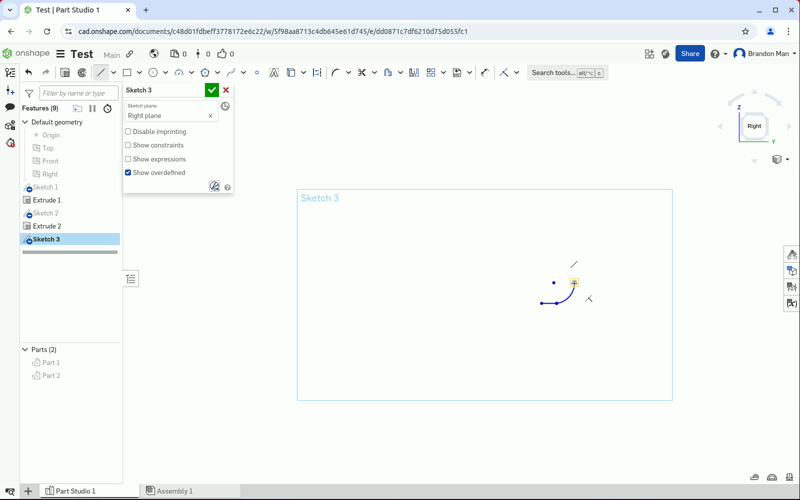
scroll(-6)
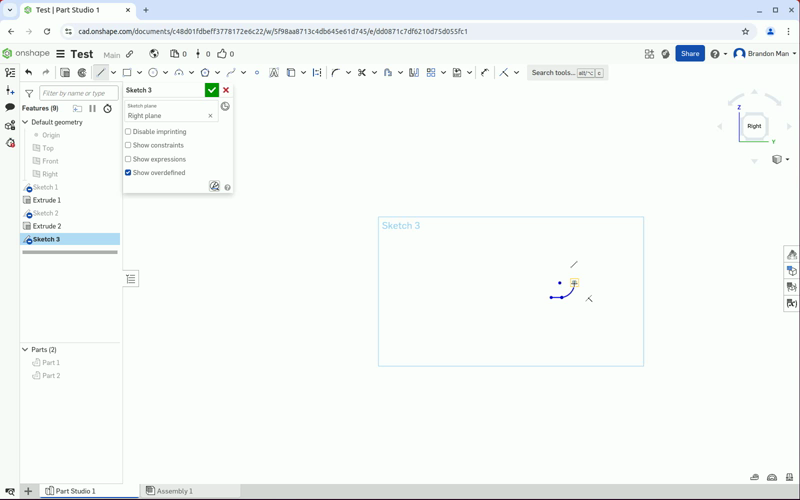
scroll(-6)
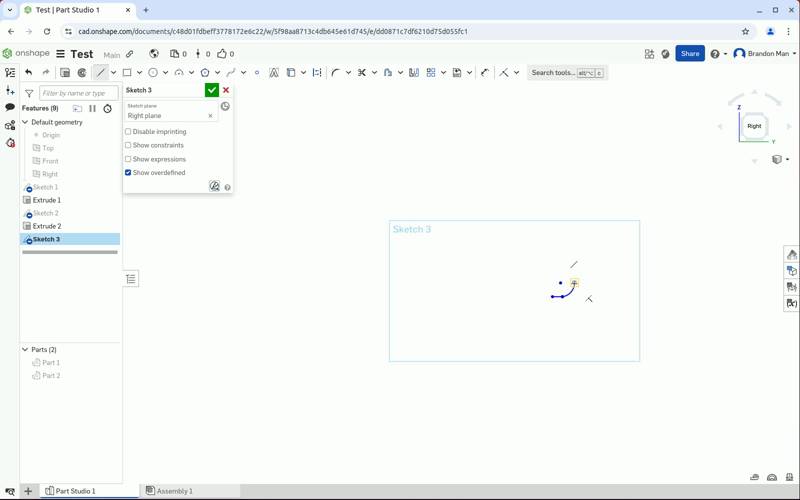
scroll(-6)
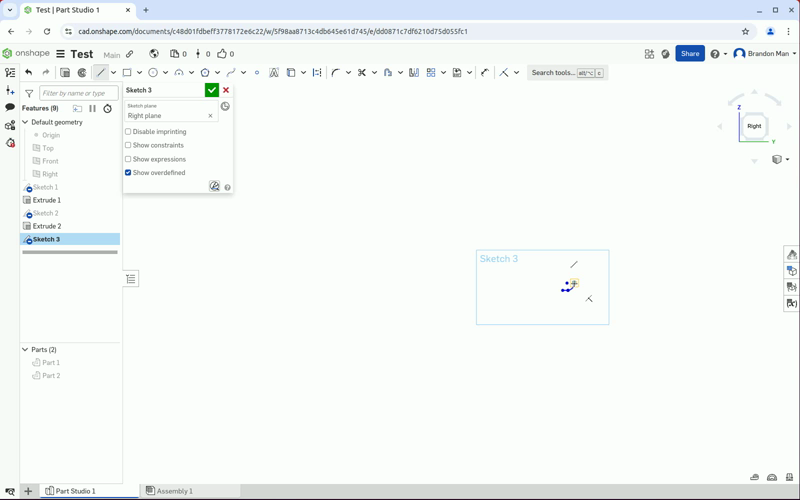
scroll(-6)
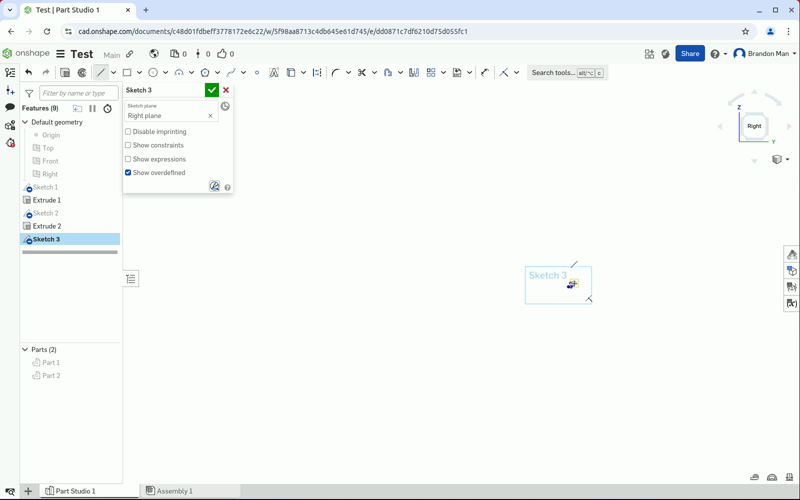
key_down(shift)
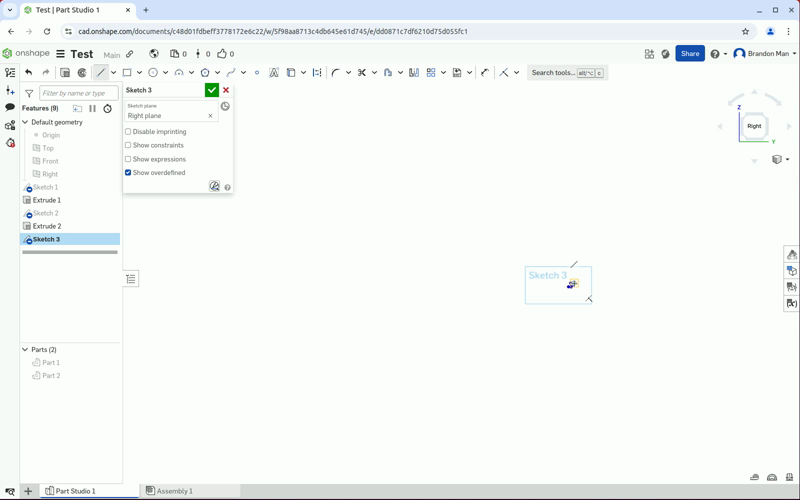
mouse_move(589, 283)
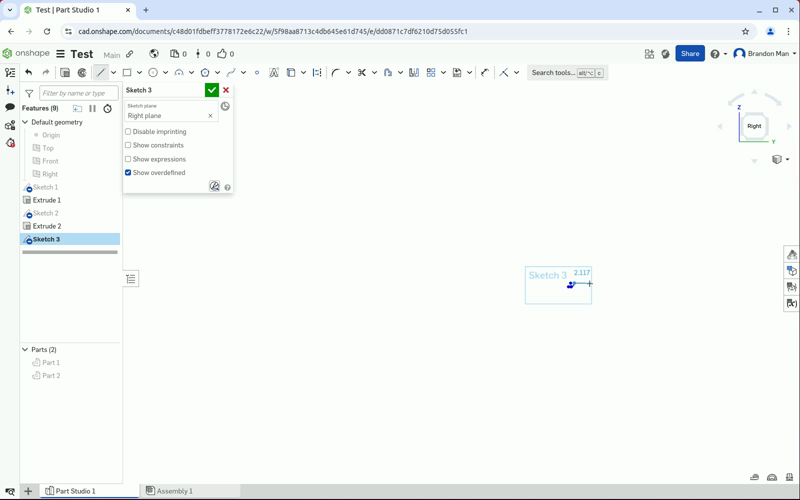
mouse_move(574, 277)
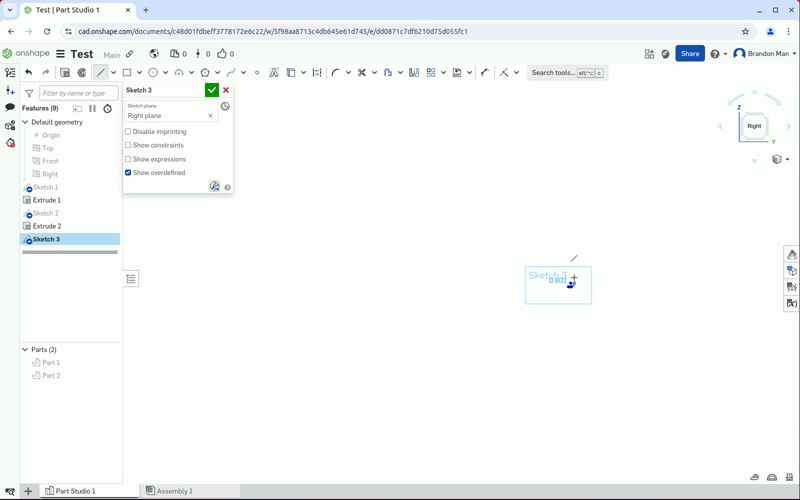
scroll(6)
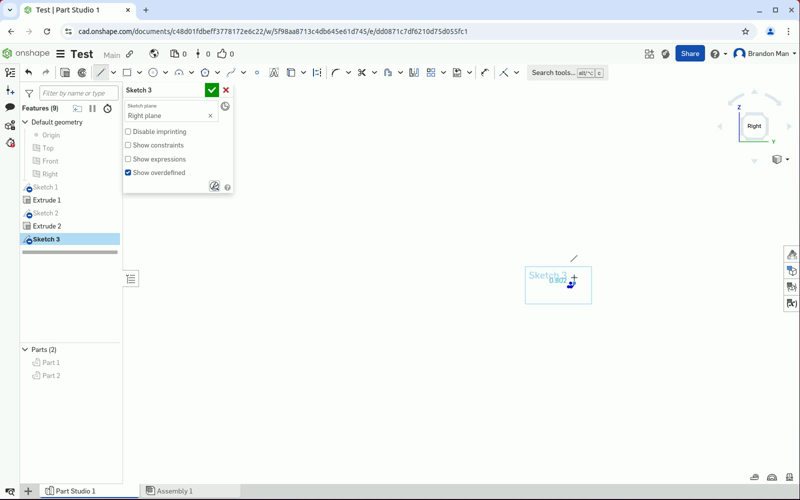
scroll(6)
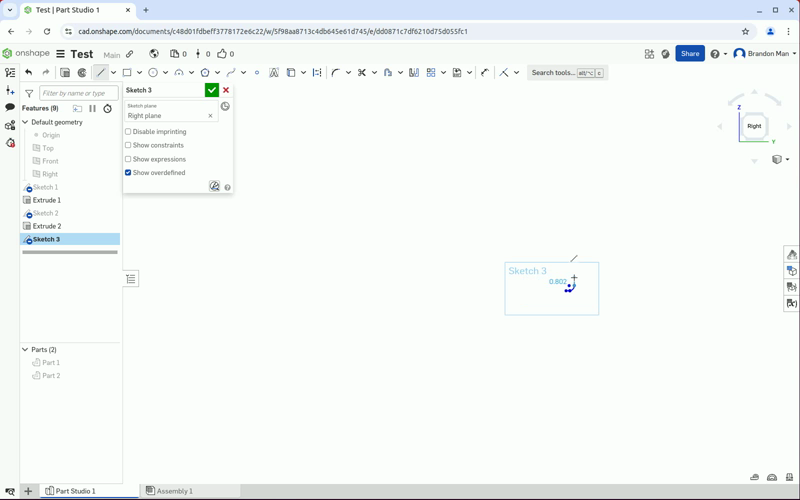
scroll(6)
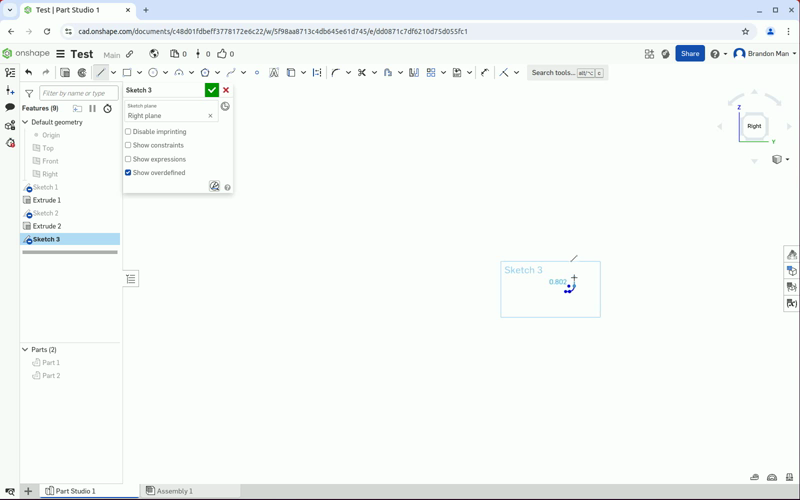
scroll(6)
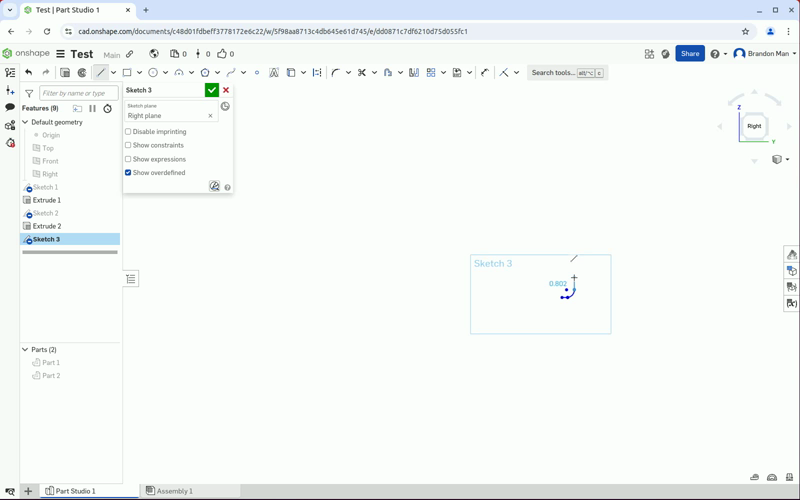
scroll(6)
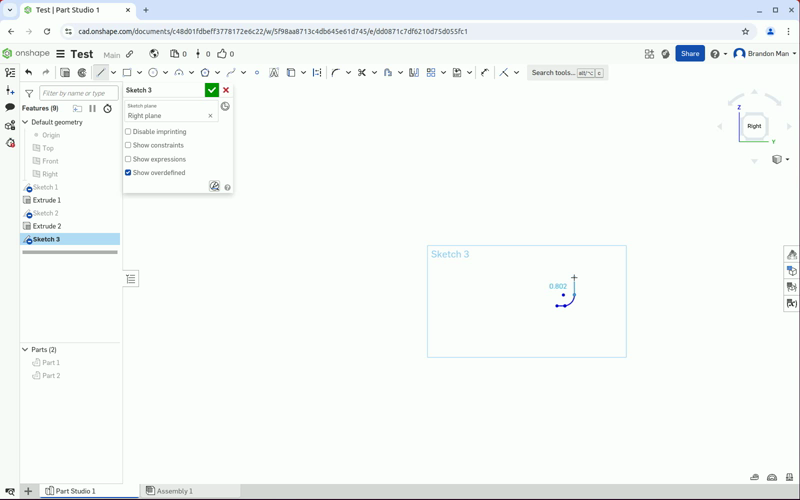
scroll(6)
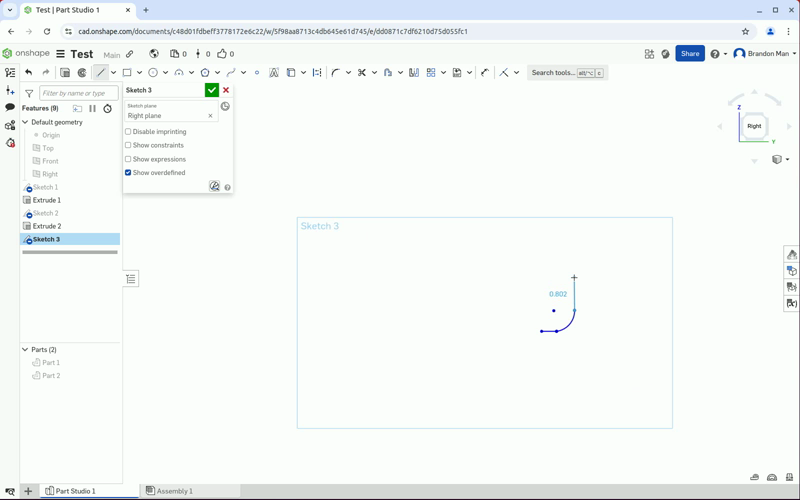
scroll(6)
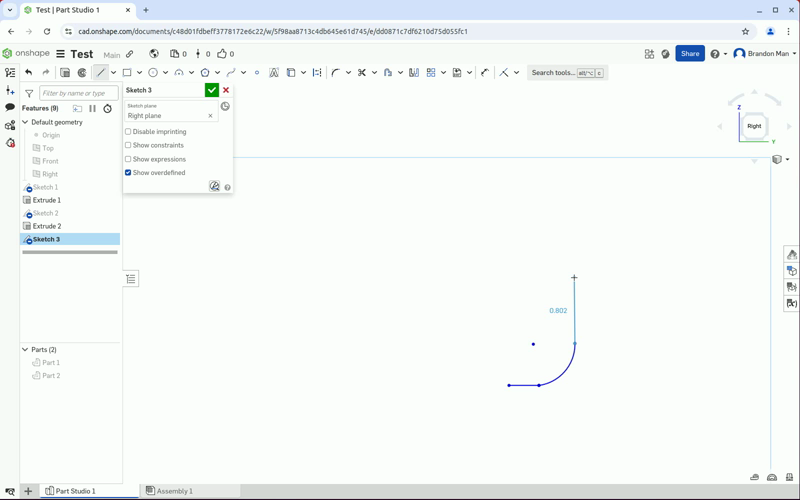
click(574, 277)
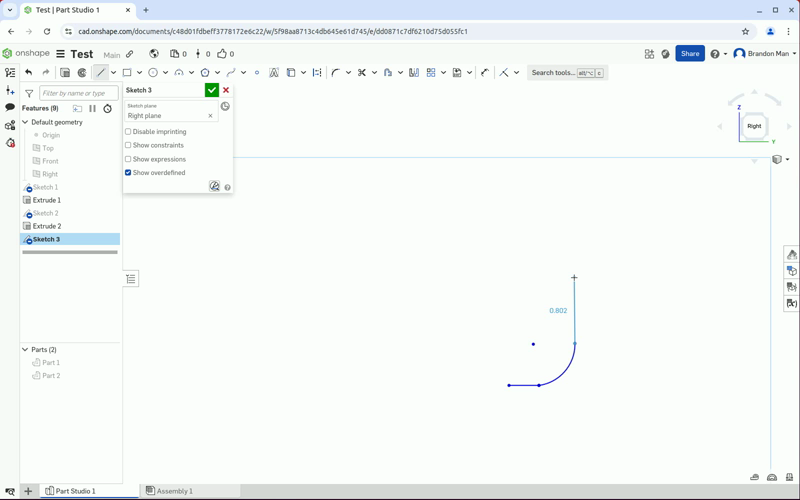
scroll(-6)
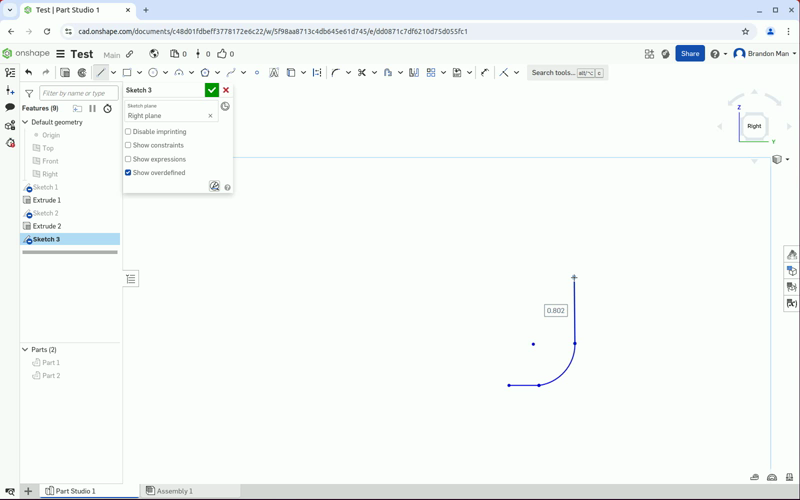
scroll(-6)
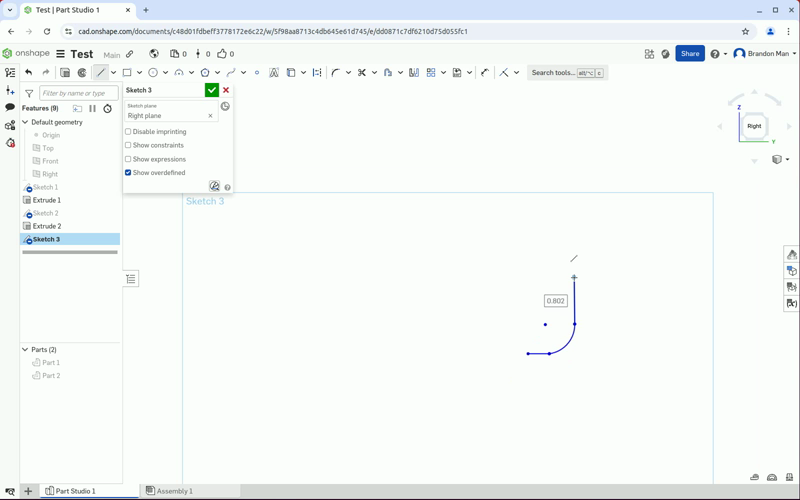
scroll(-6)
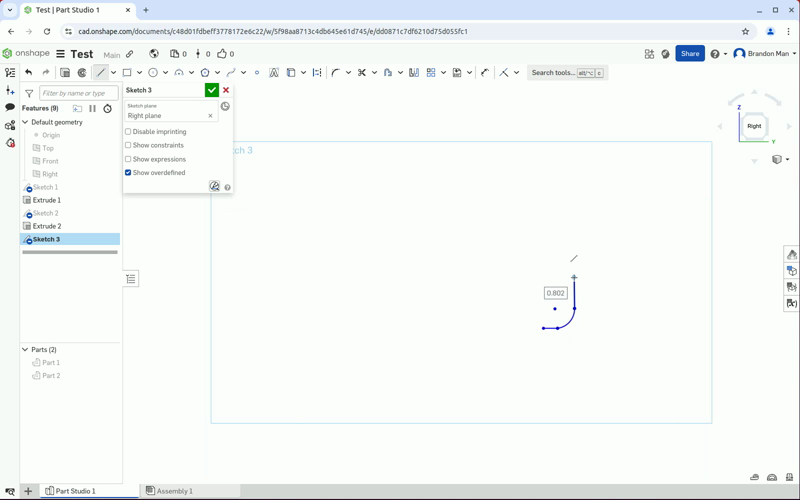
scroll(-6)
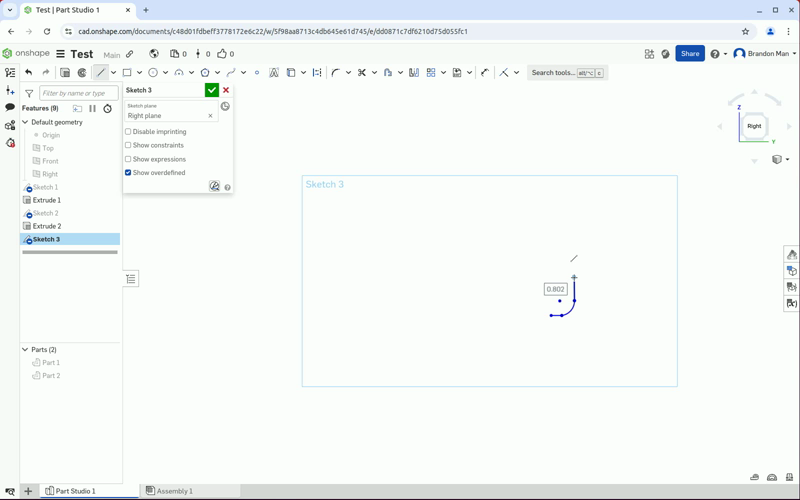
scroll(-6)
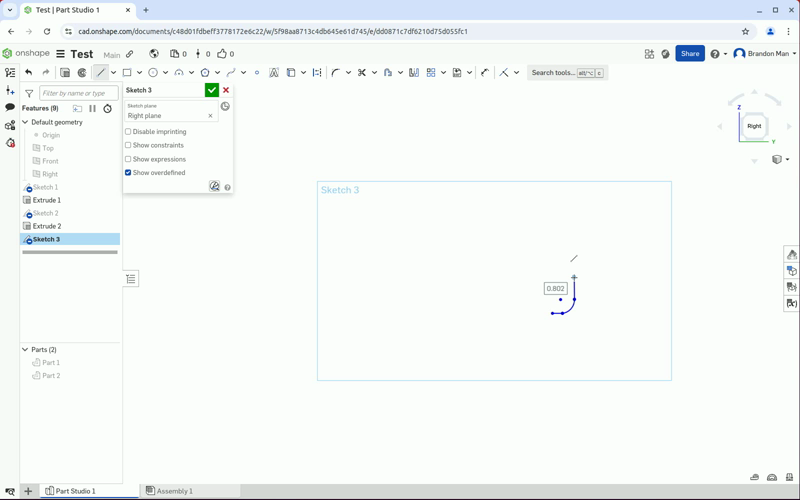
scroll(-6)
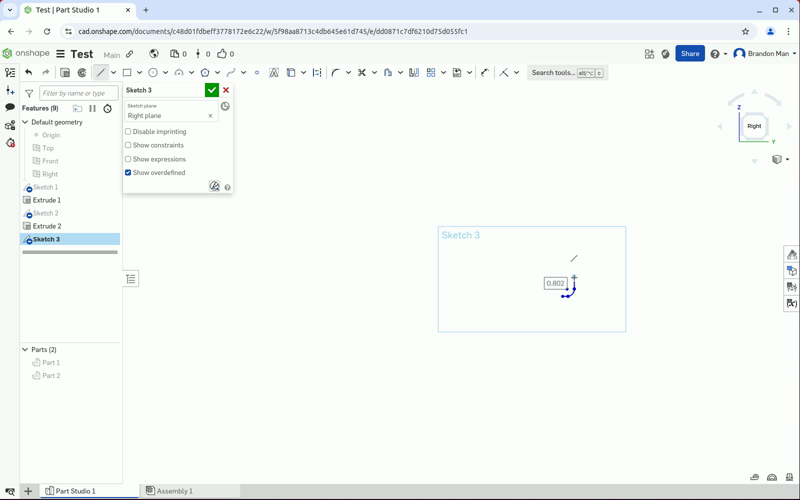
scroll(-6)
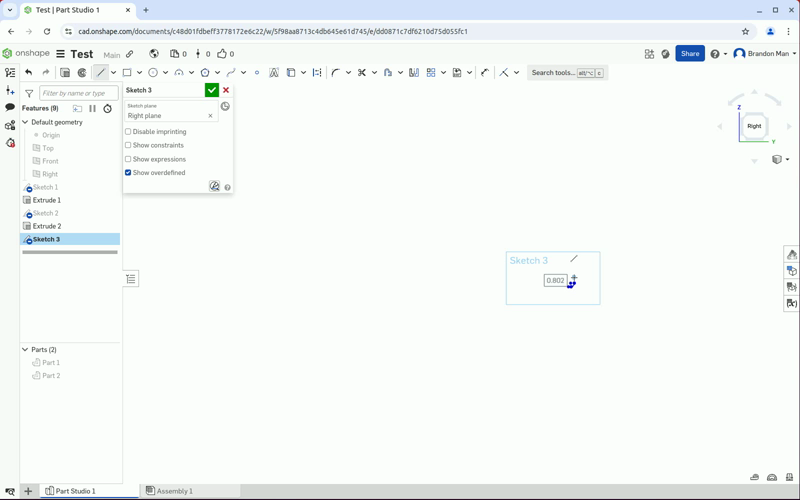
key_up(shift)
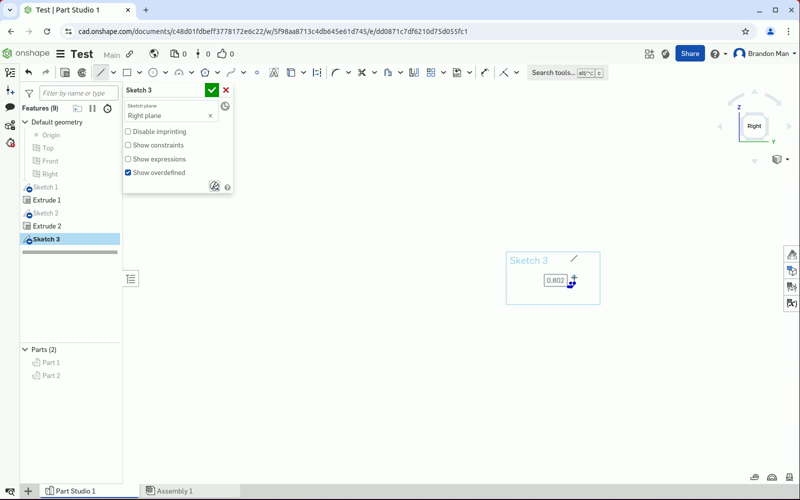
key_down(shift)
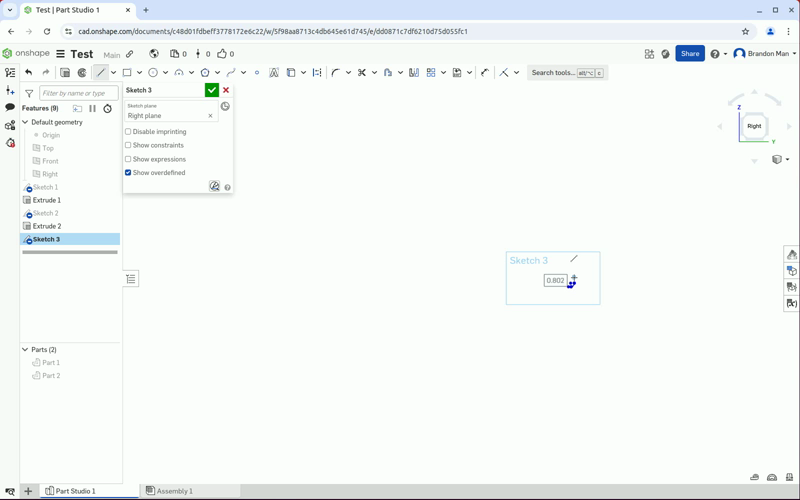
mouse_move(589, 277)
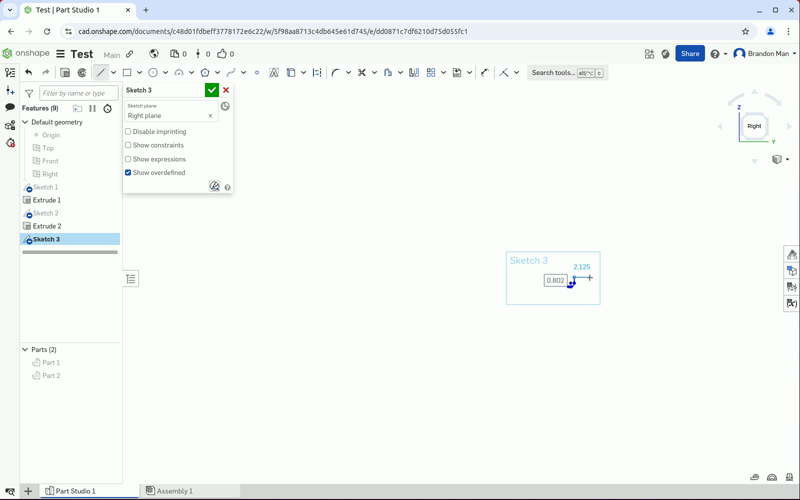
mouse_move(571, 277)
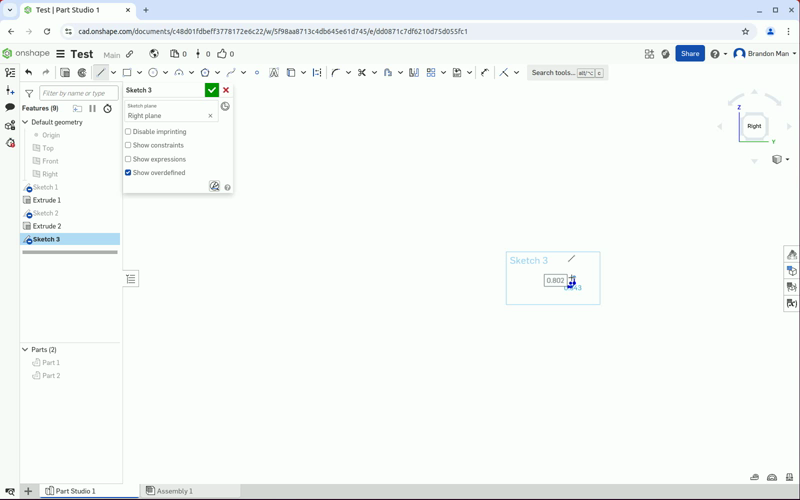
scroll(6)
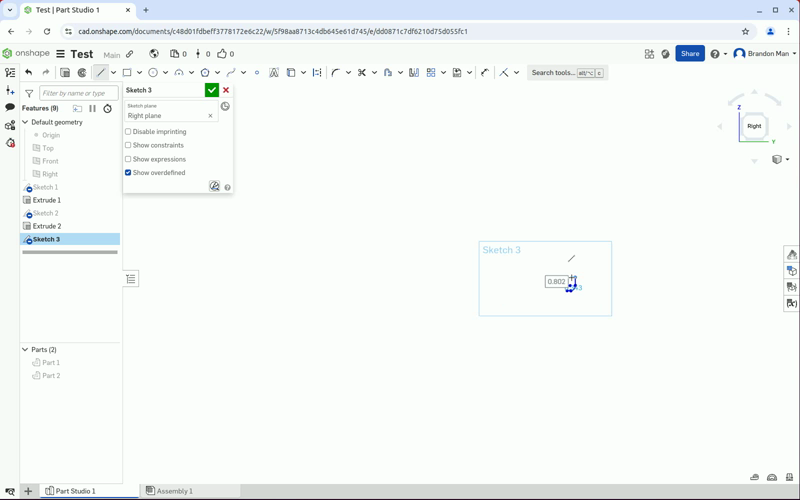
scroll(6)
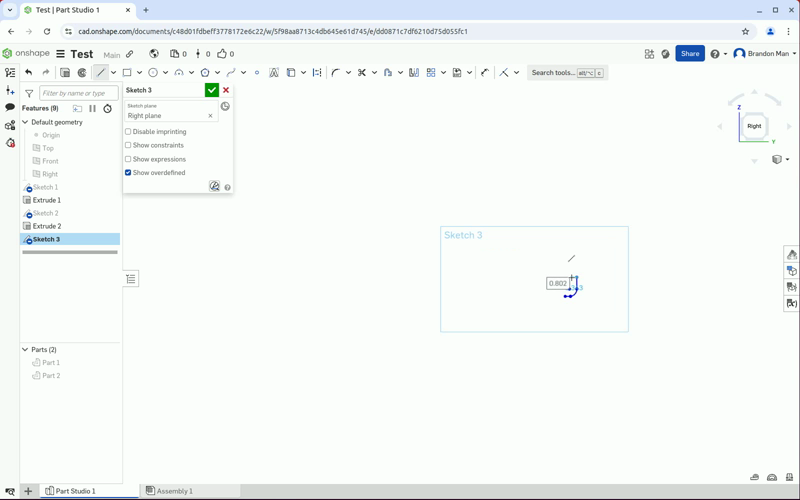
scroll(6)
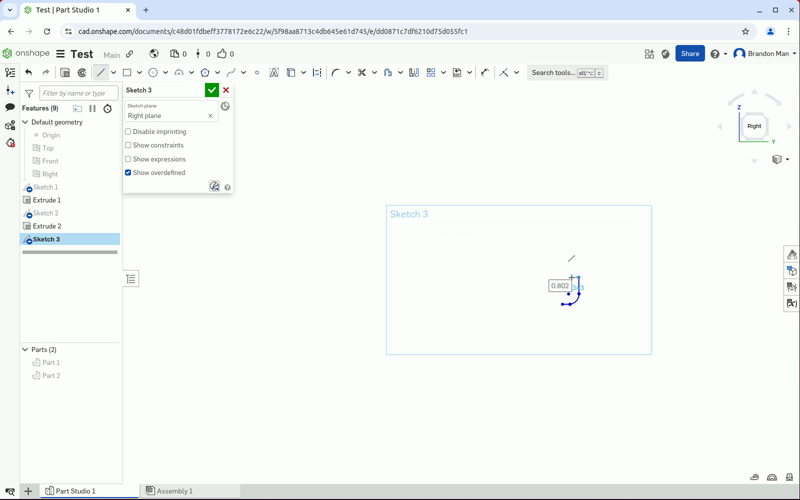
scroll(6)
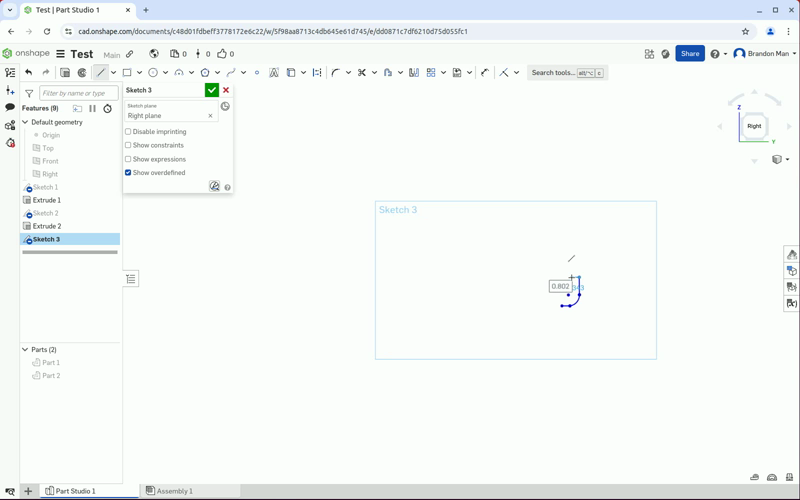
scroll(6)
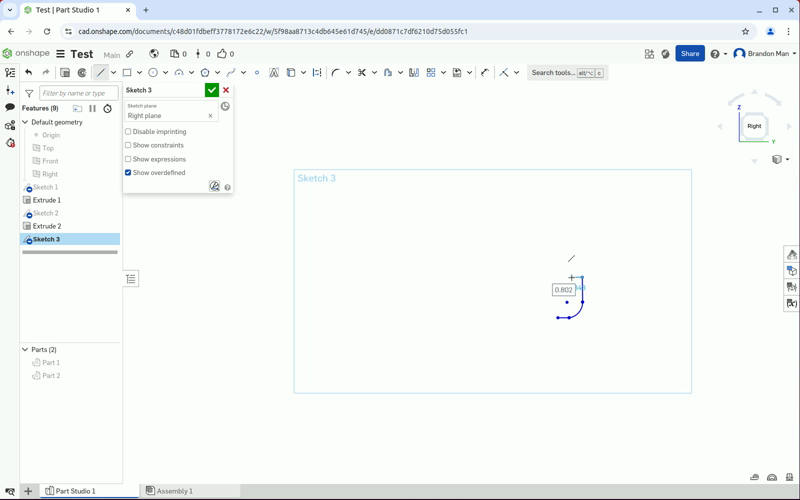
scroll(6)
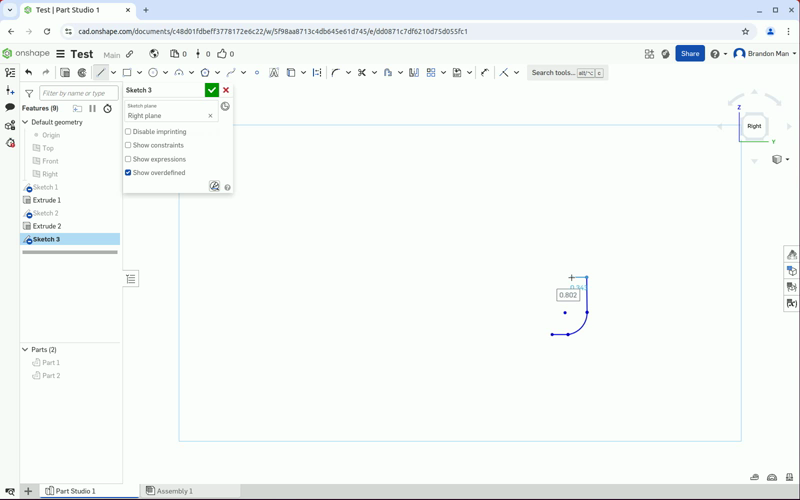
scroll(6)
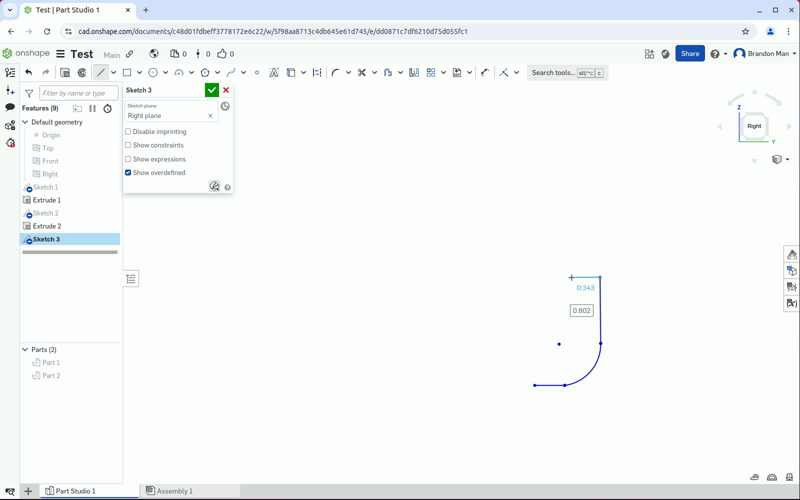
click(571, 277)
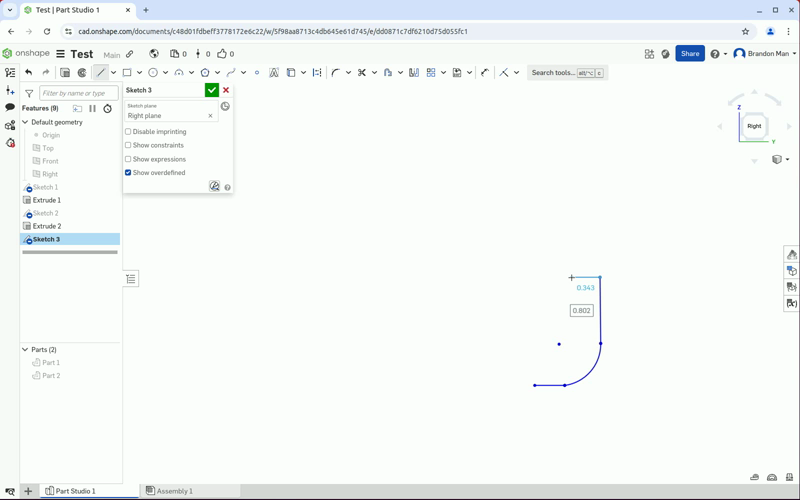
scroll(-6)
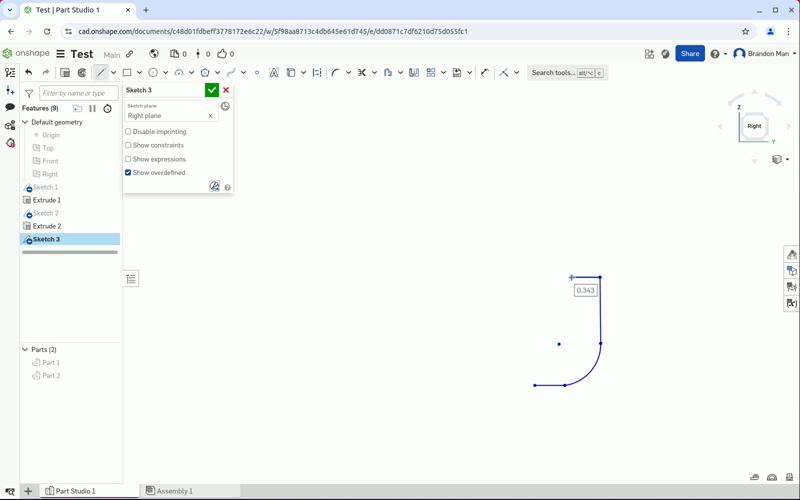
scroll(-6)
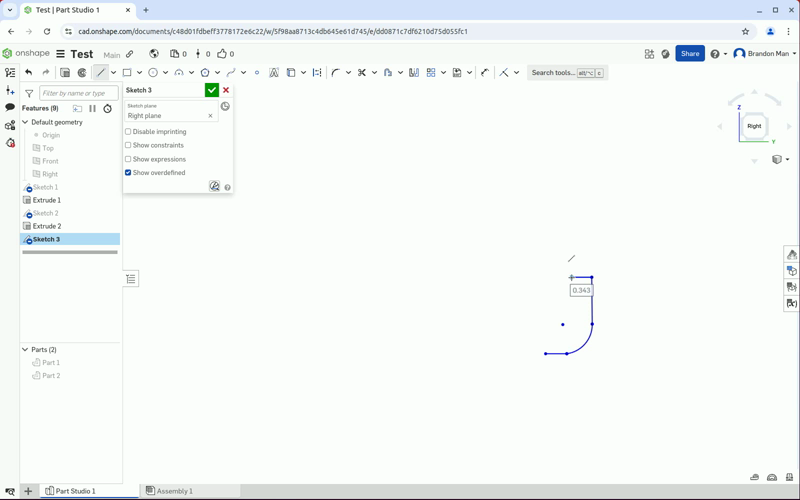
scroll(-6)
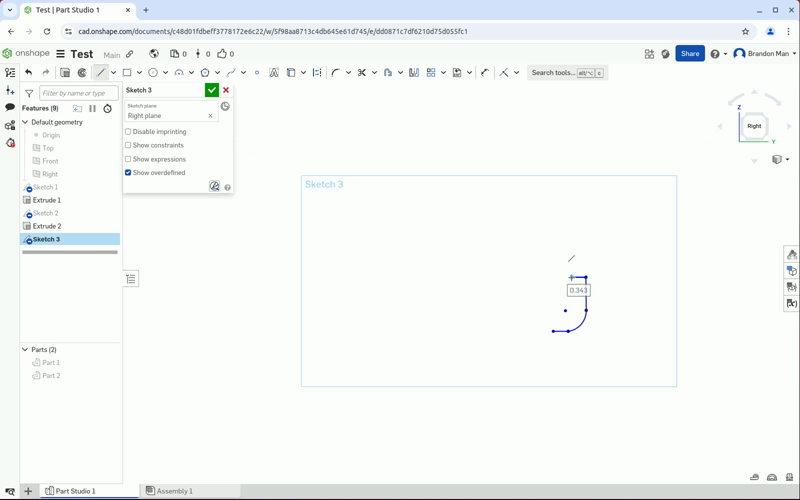
scroll(-6)
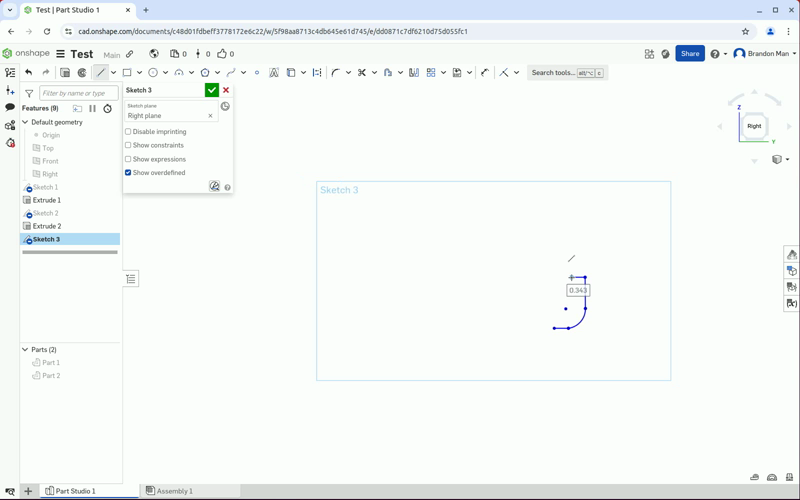
scroll(-6)
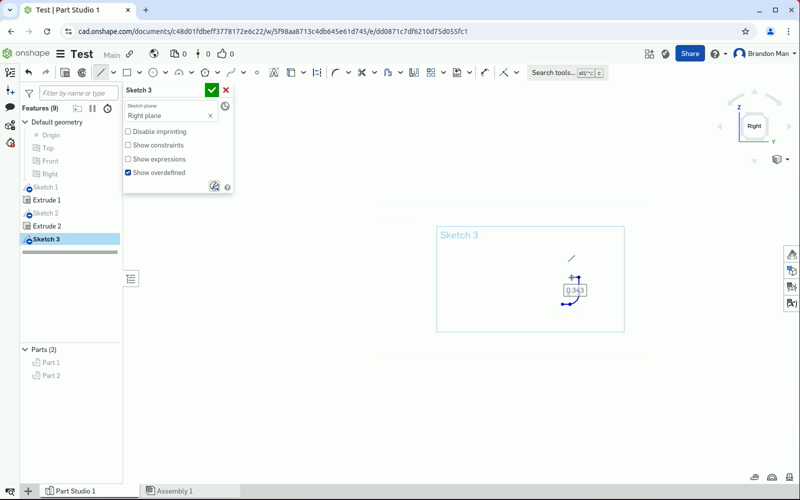
scroll(-6)
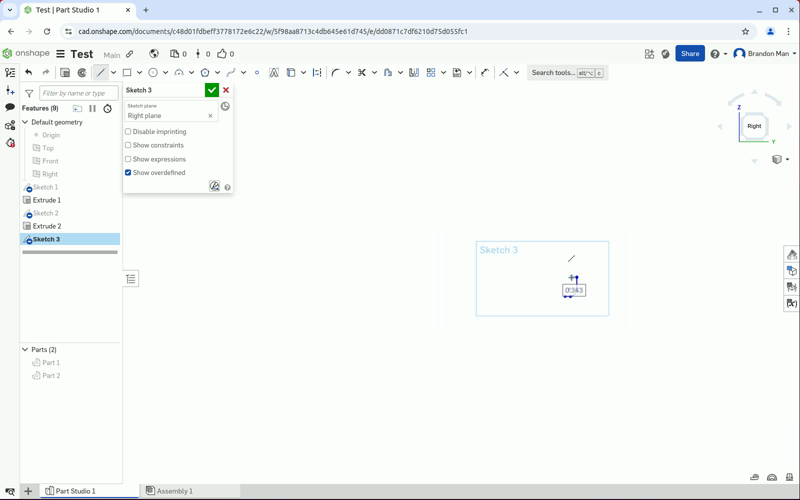
scroll(-6)
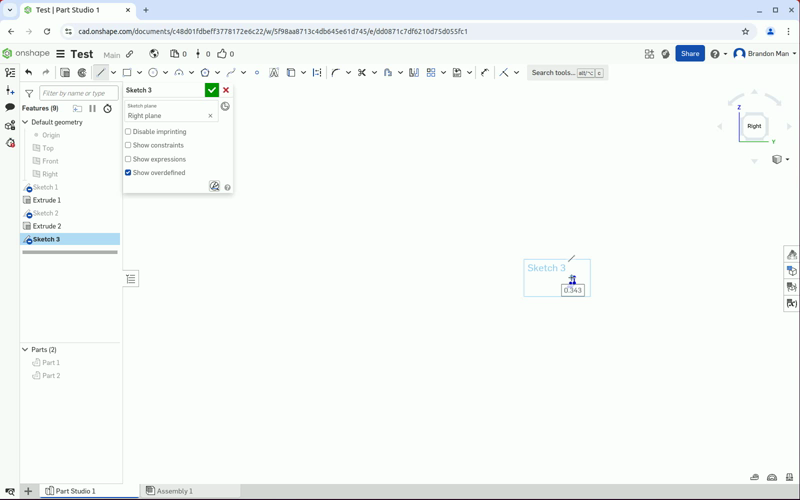
key_up(shift)
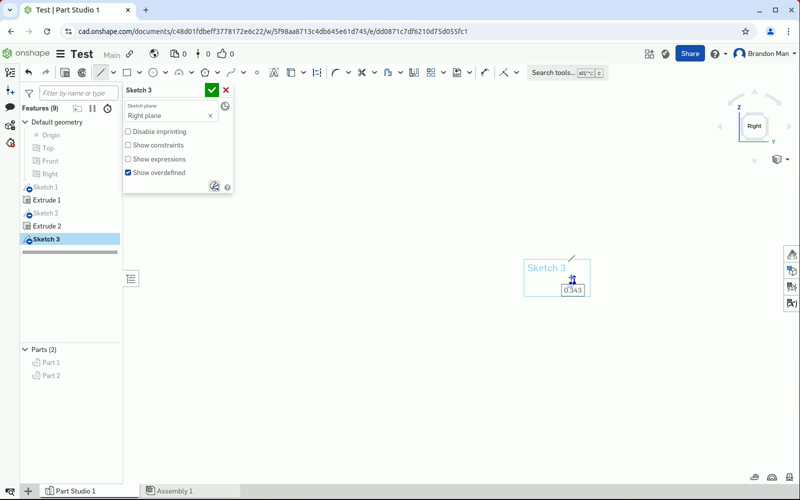
key_down(shift)
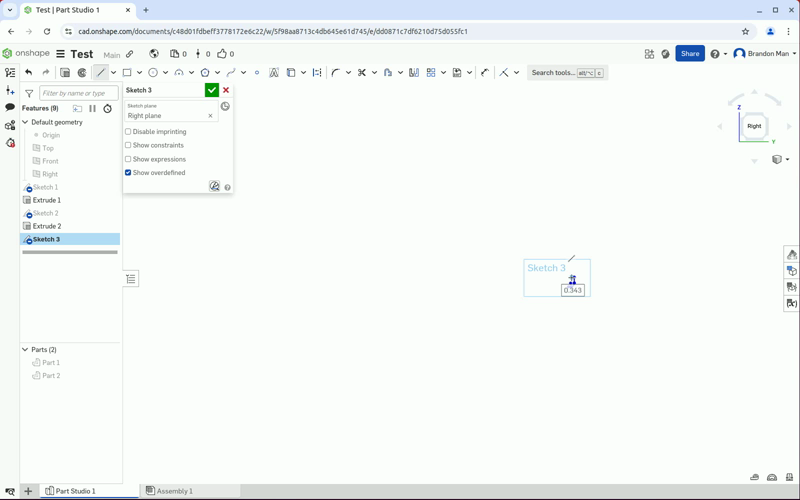
mouse_move(589, 277)
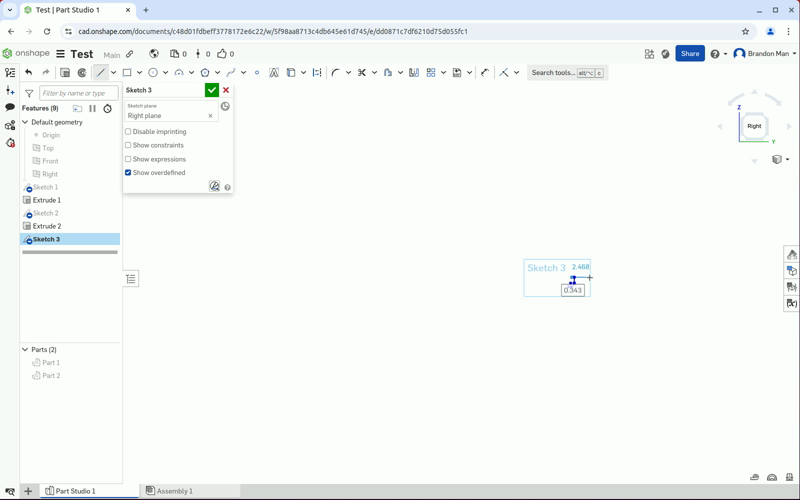
mouse_move(571, 282)
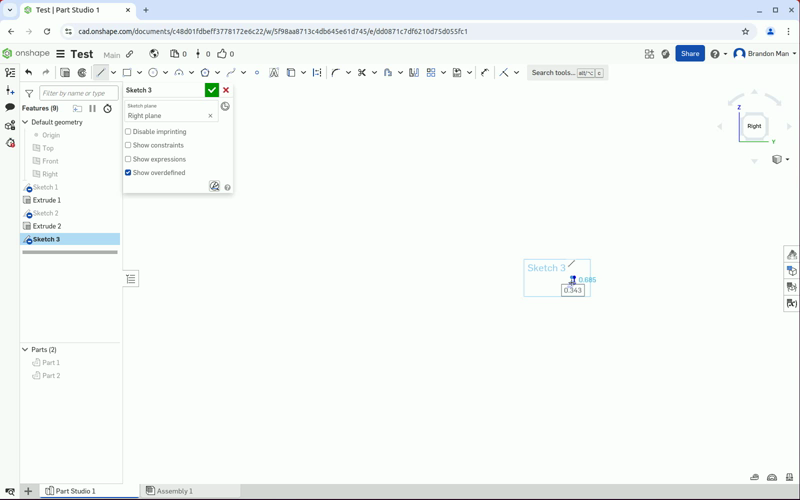
scroll(6)
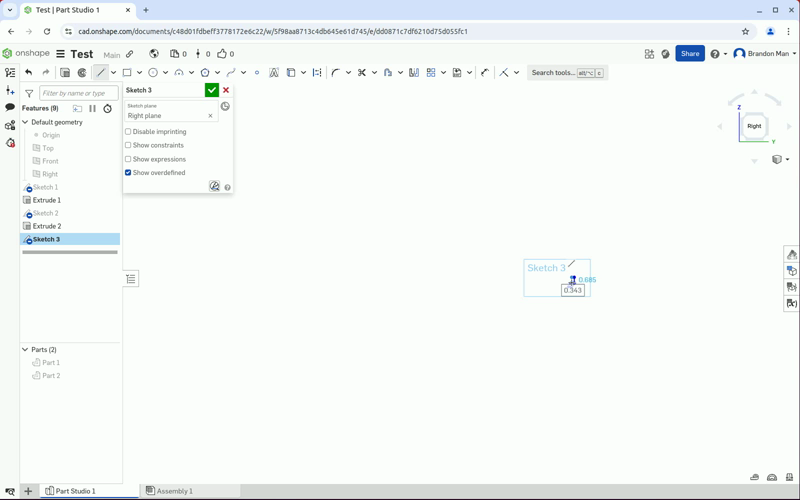
scroll(6)
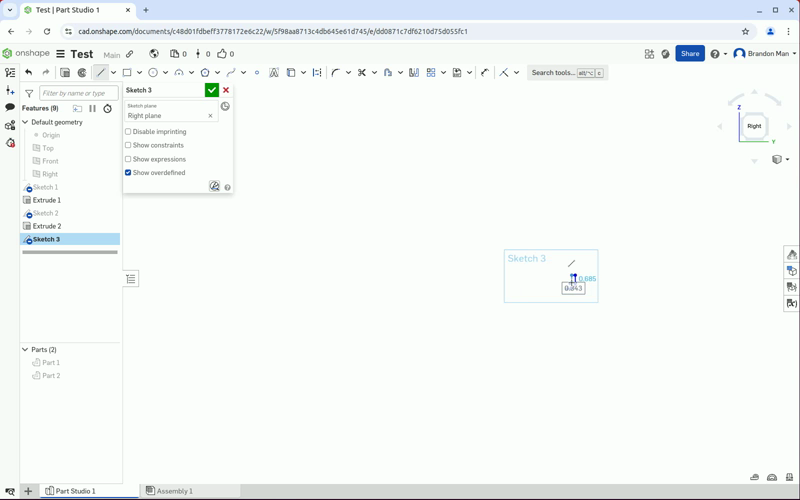
scroll(6)
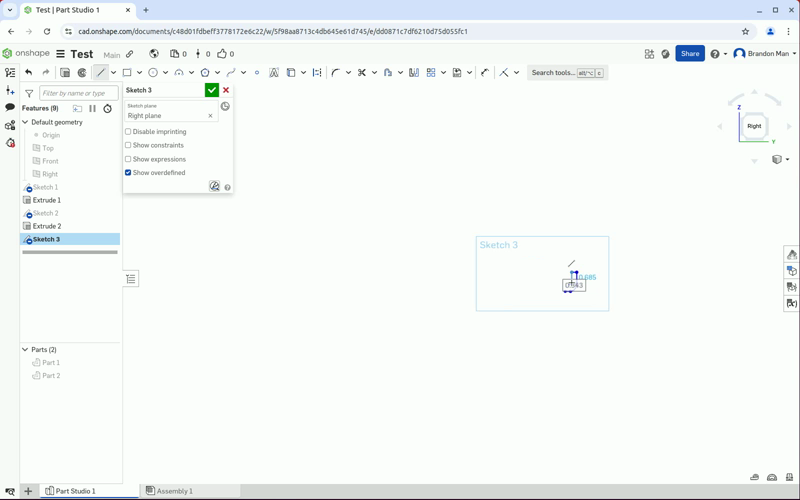
scroll(6)
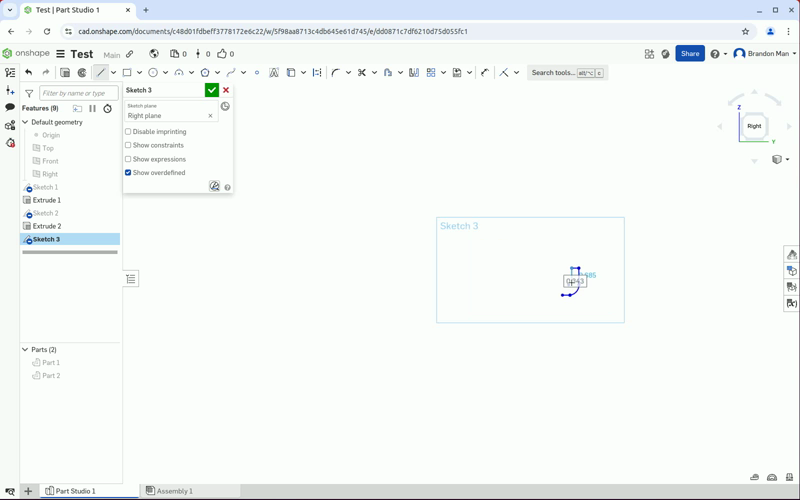
scroll(6)
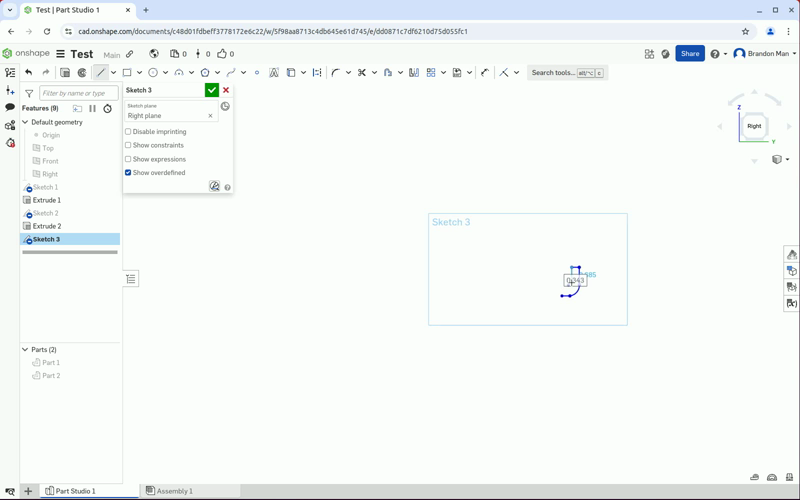
scroll(6)
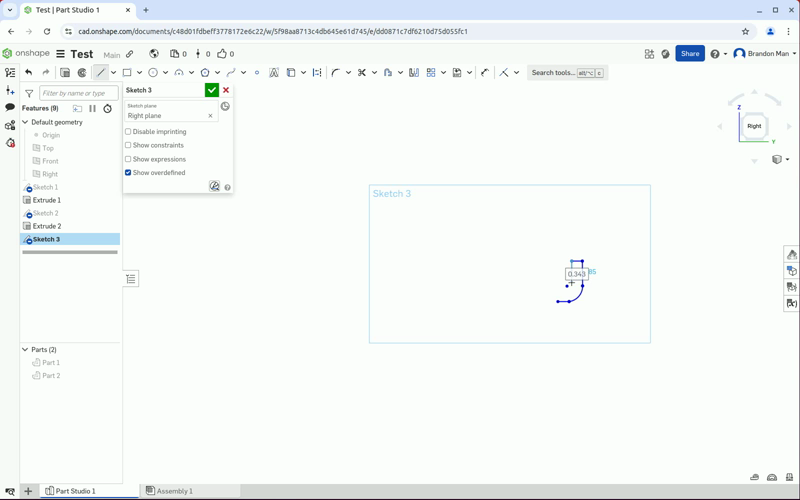
scroll(6)
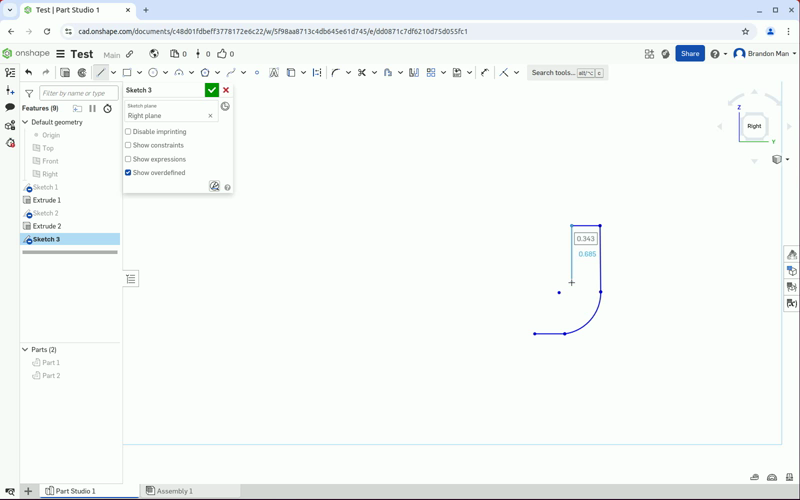
click(571, 282)
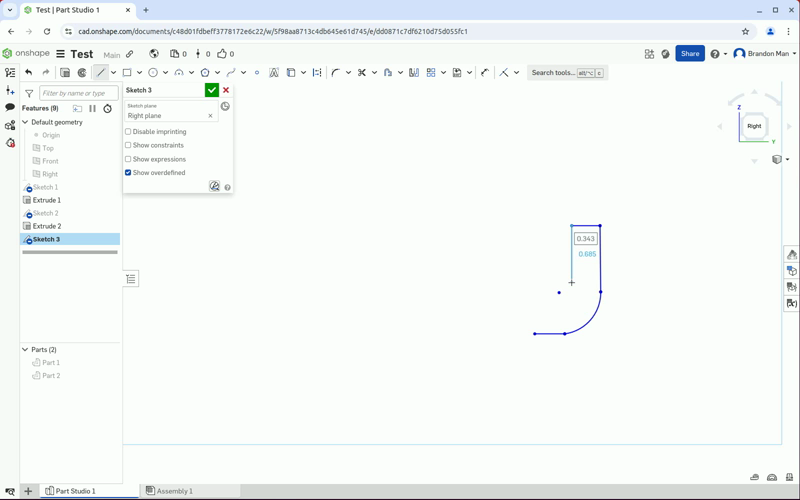
scroll(-6)
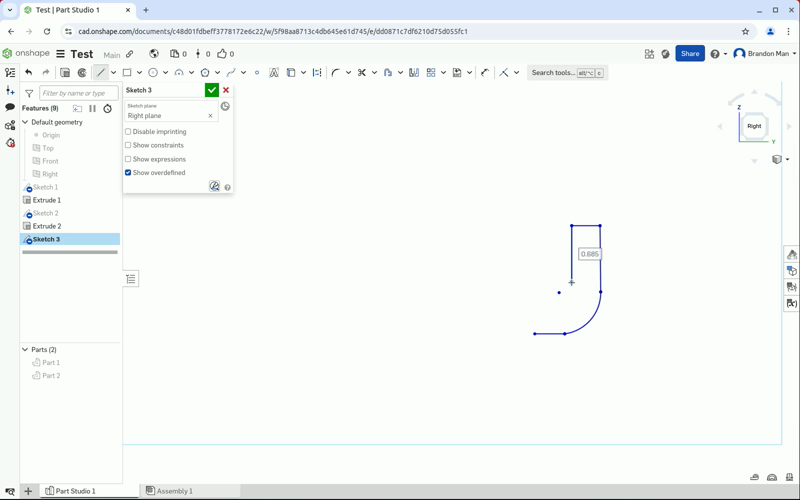
scroll(-6)
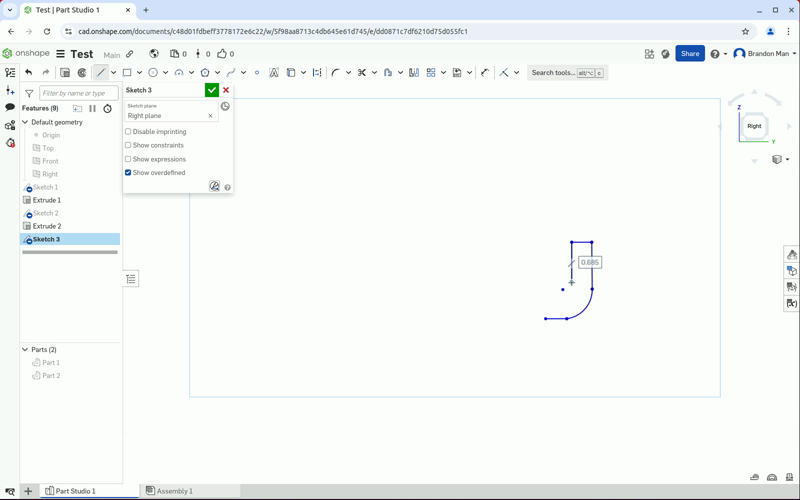
scroll(-6)
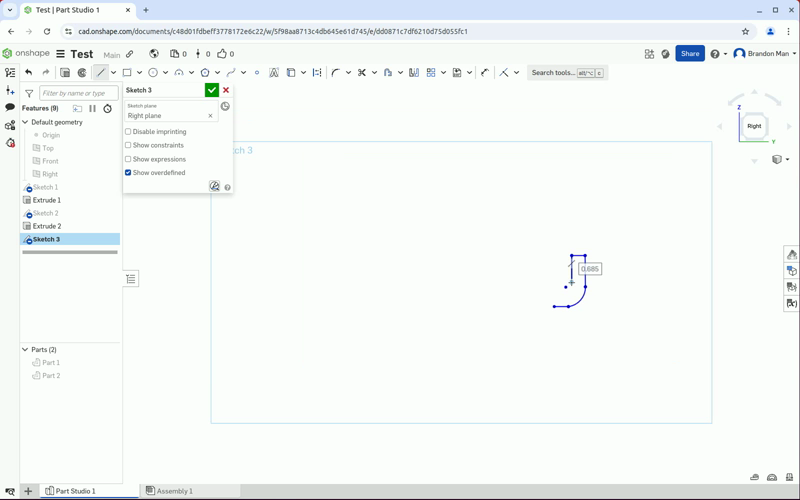
scroll(-6)
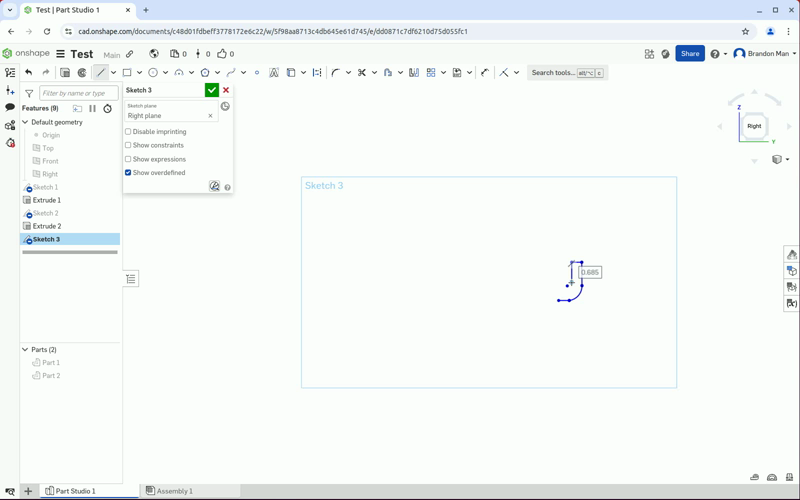
scroll(-6)
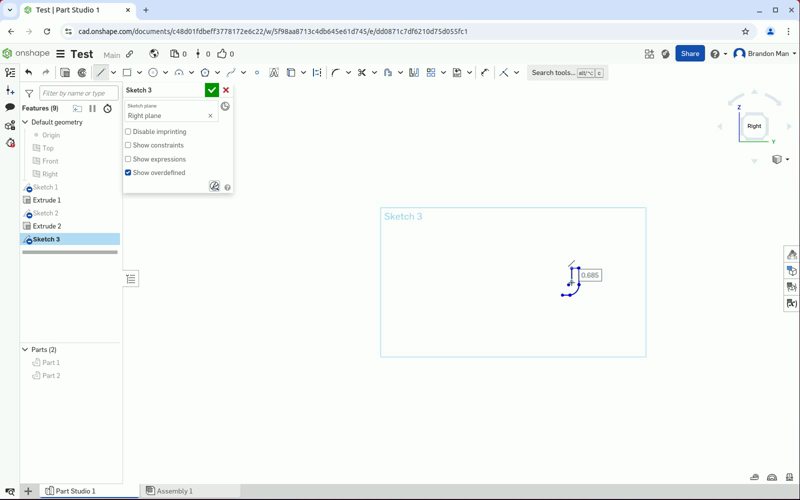
scroll(-6)
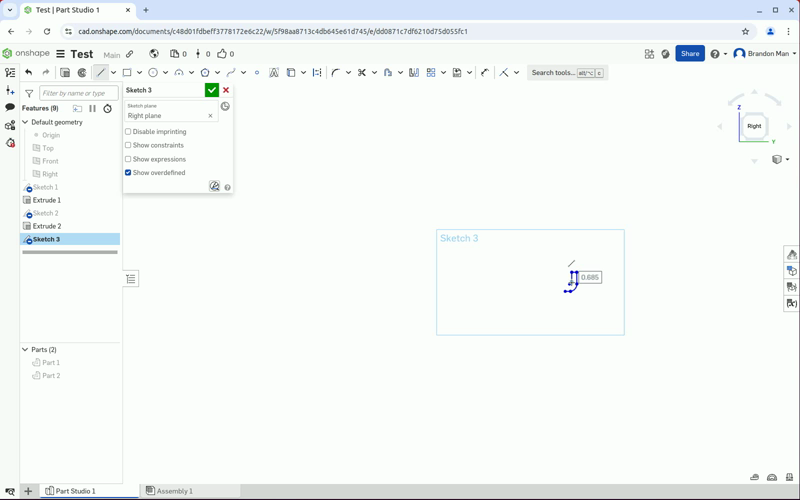
scroll(-6)
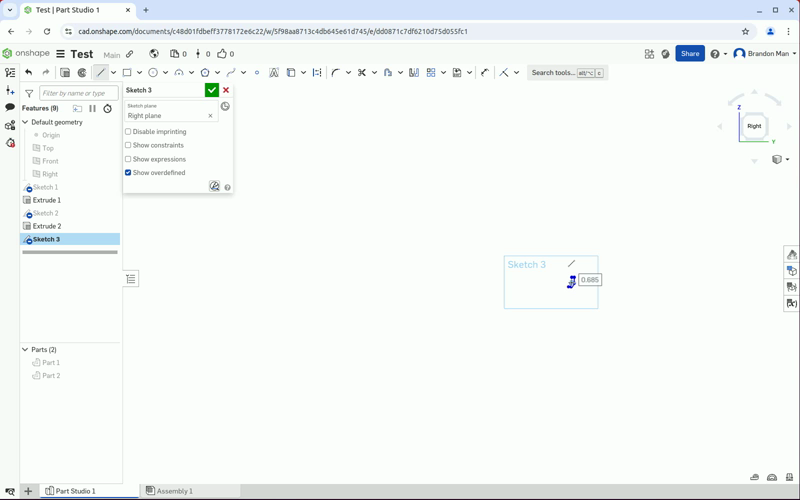
key_up(shift)
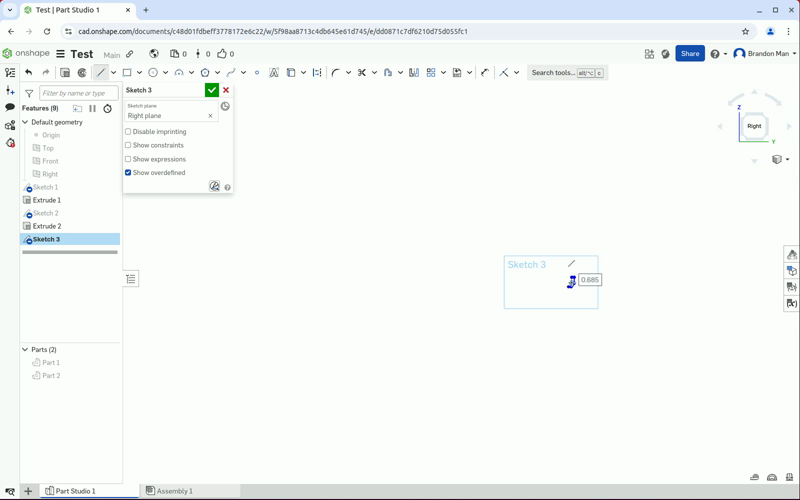
key(esc)
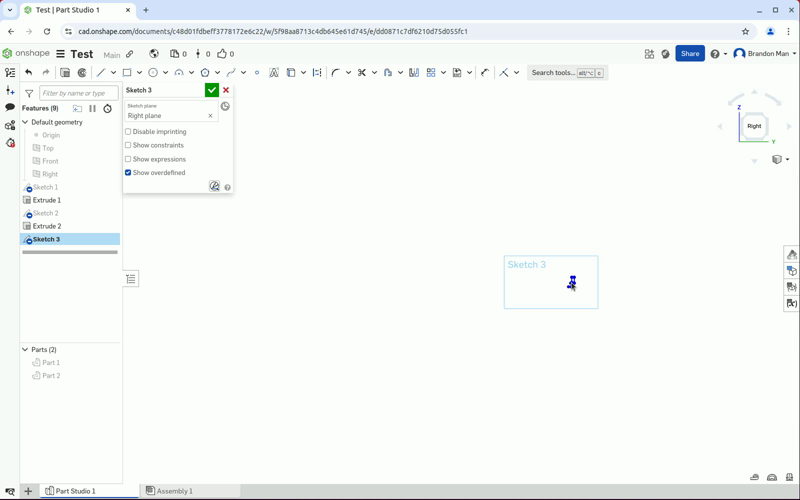
key(a)
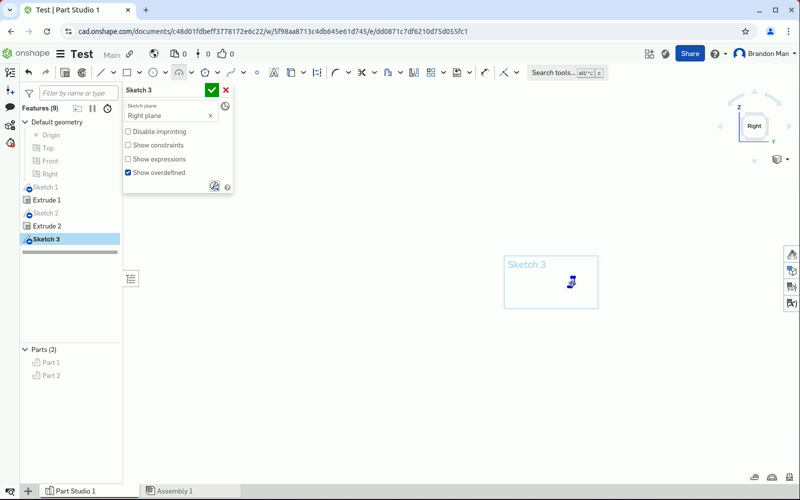
mouse_move(571, 282)
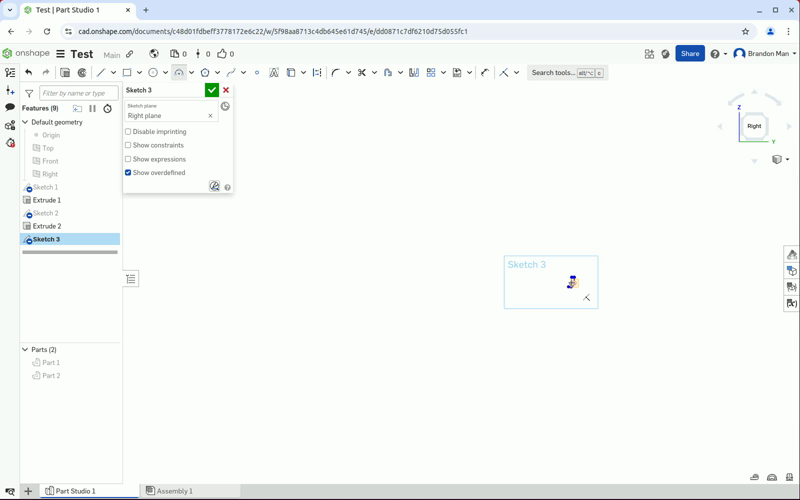
scroll(6)
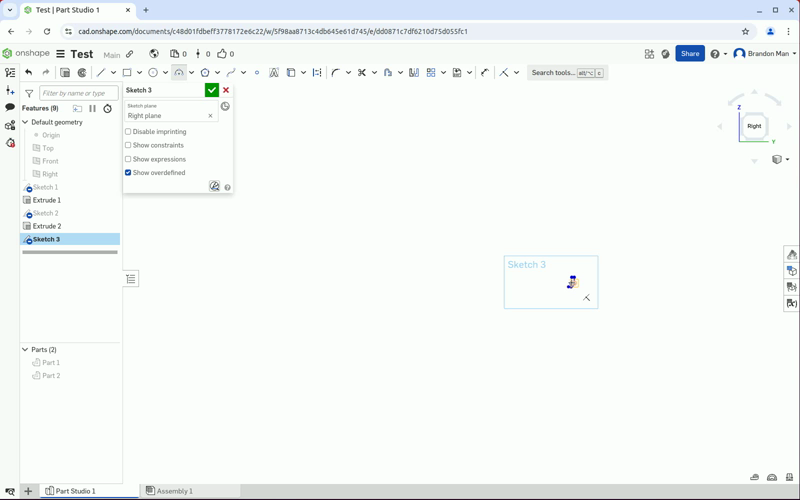
scroll(6)
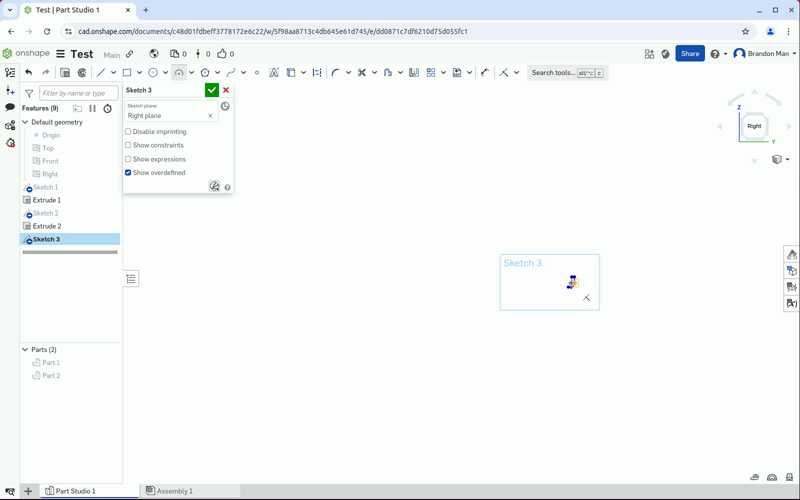
scroll(6)
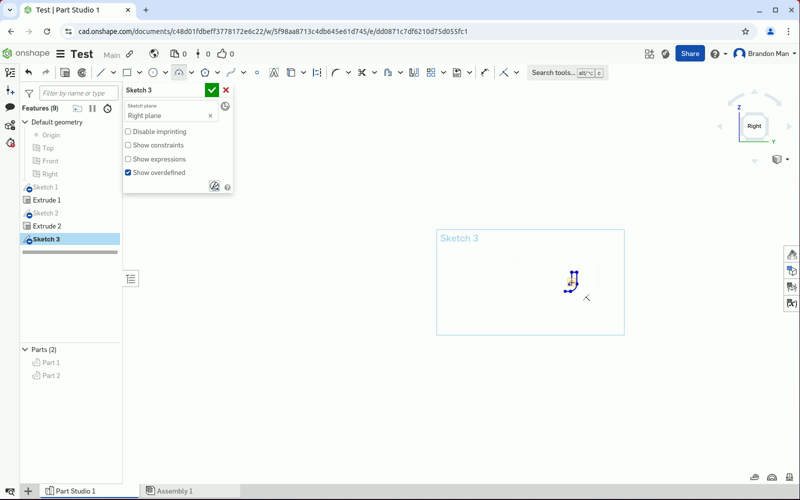
scroll(6)
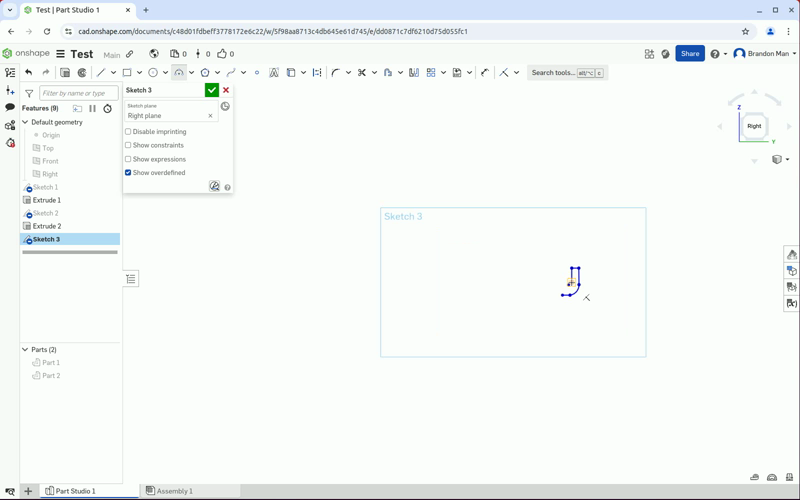
scroll(6)
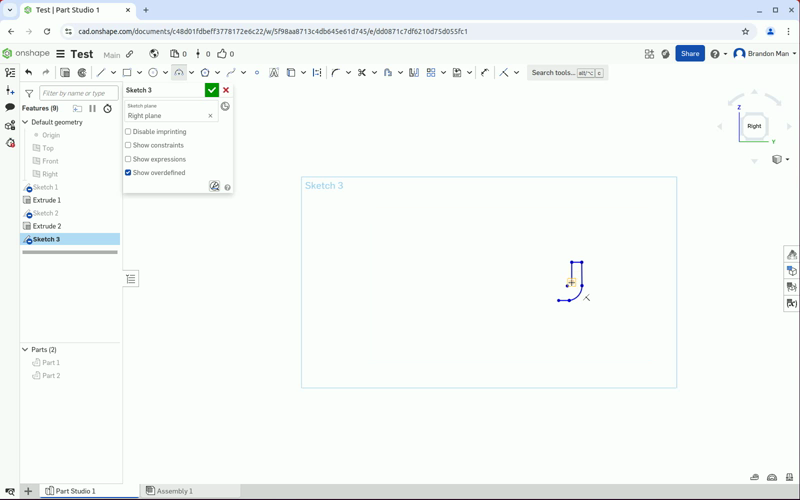
scroll(6)
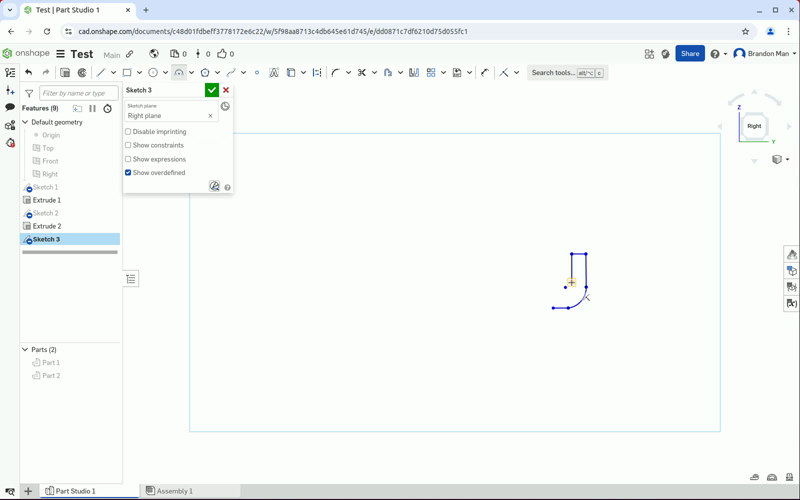
scroll(6)
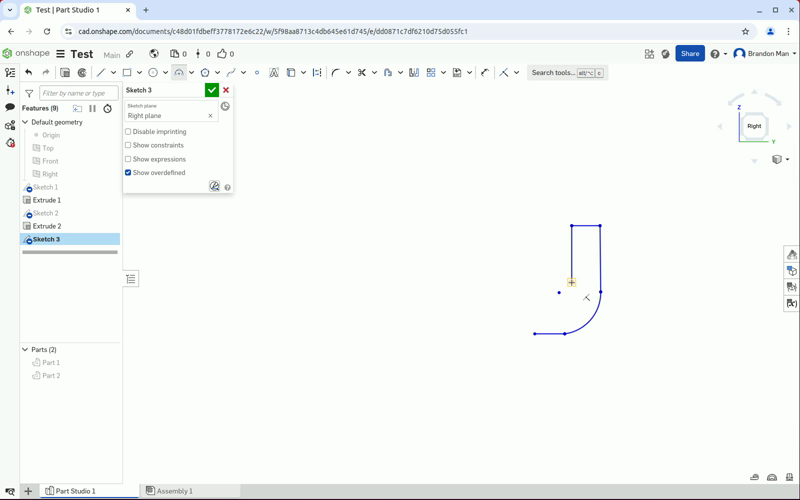
click(571, 282)
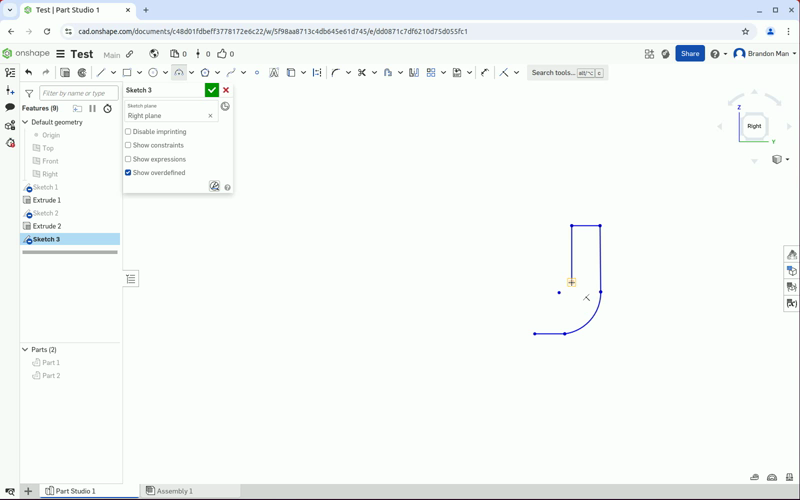
scroll(-6)
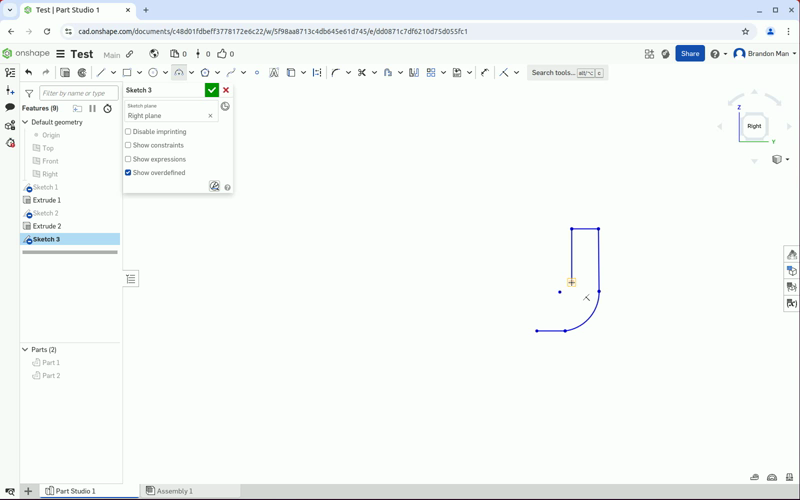
scroll(-6)
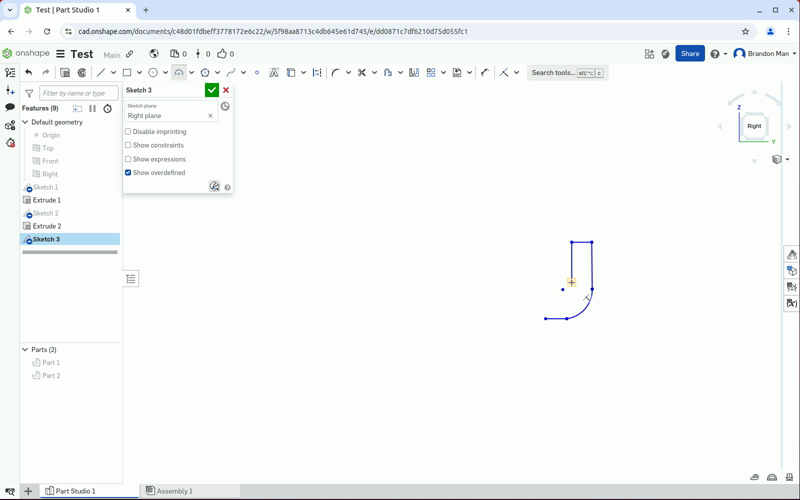
scroll(-6)
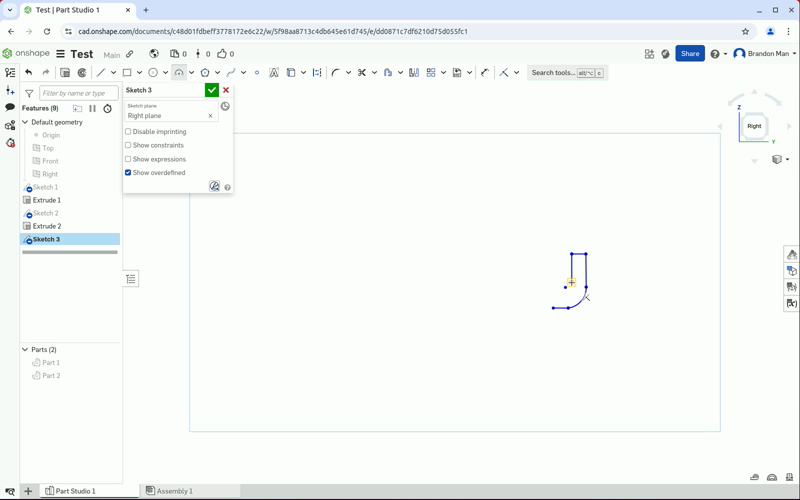
scroll(-6)
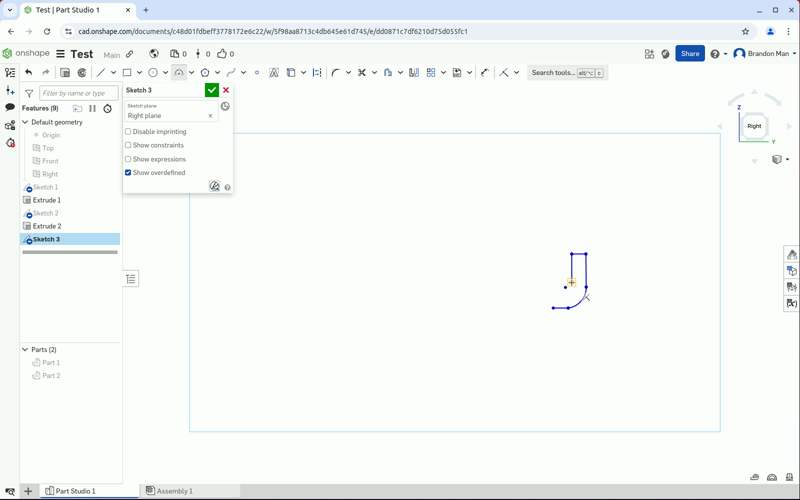
scroll(-6)
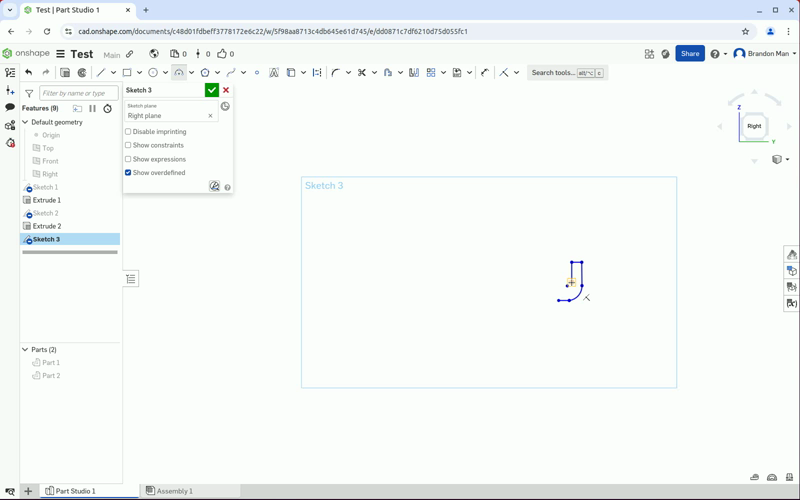
scroll(-6)
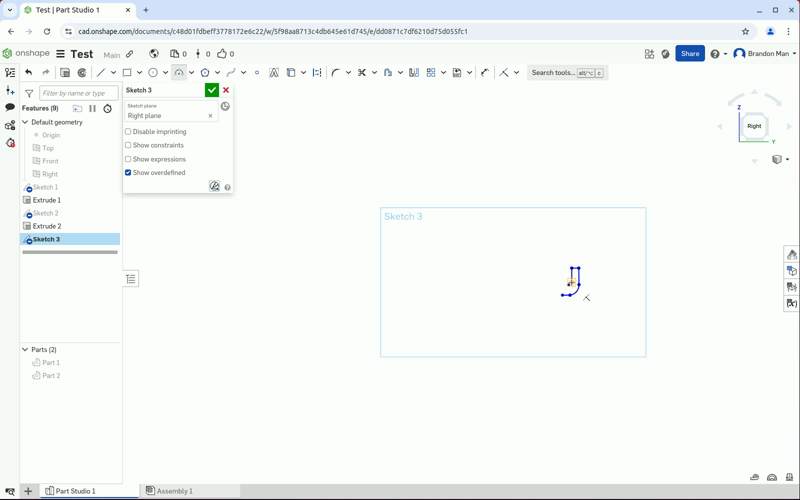
scroll(-6)
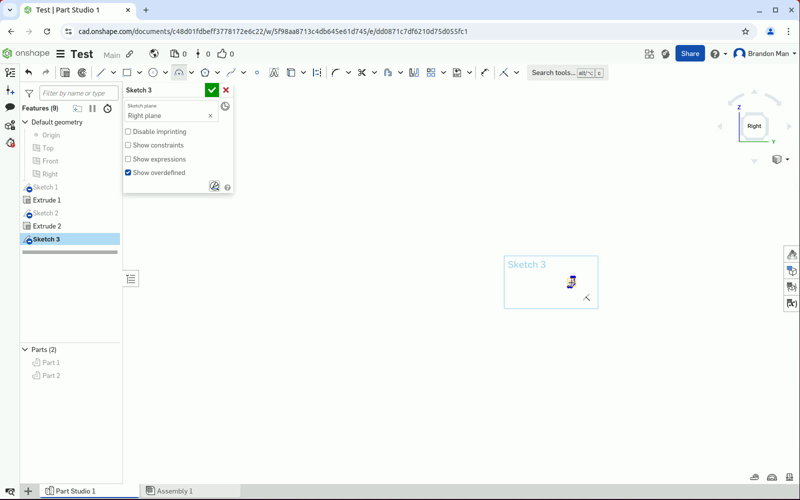
key_down(shift)
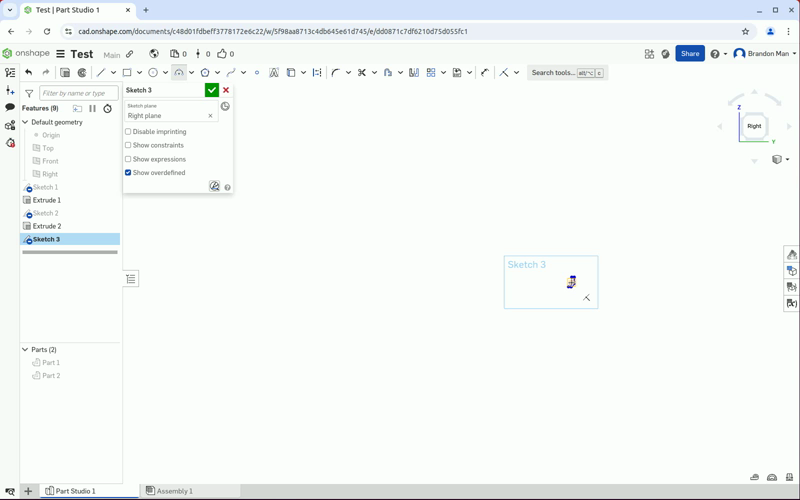
mouse_move(568, 285)
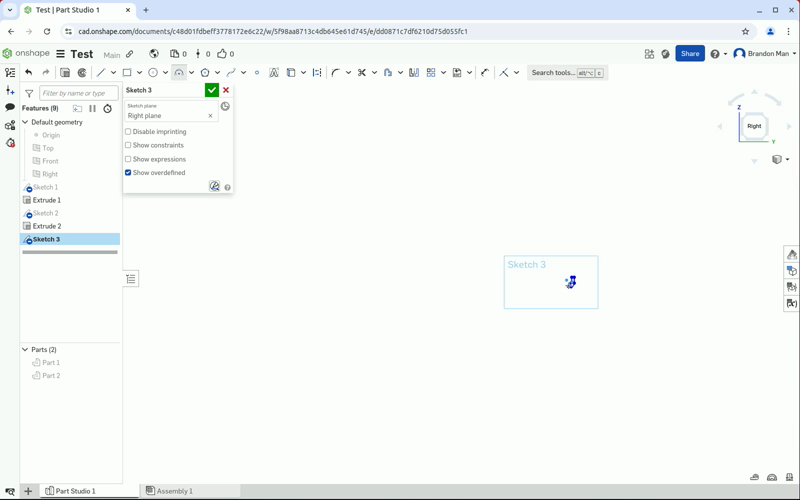
scroll(6)
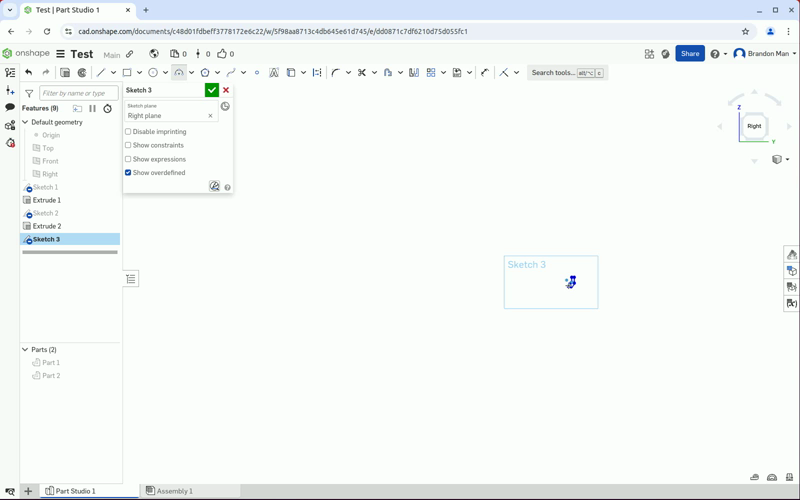
scroll(6)
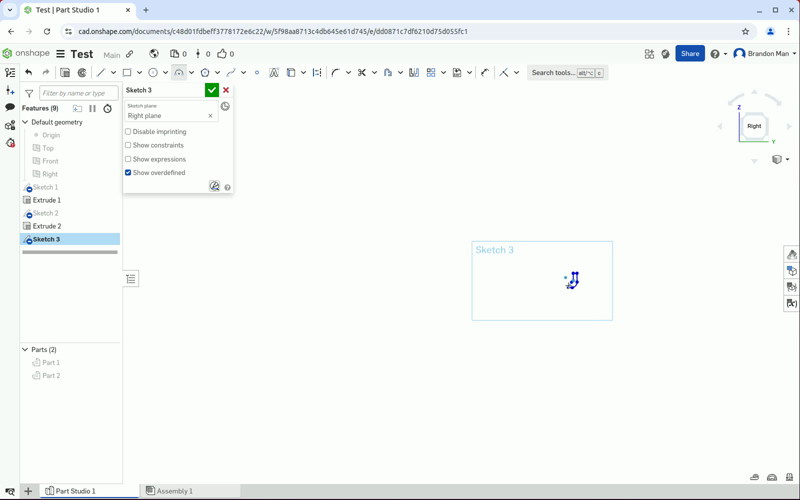
scroll(6)
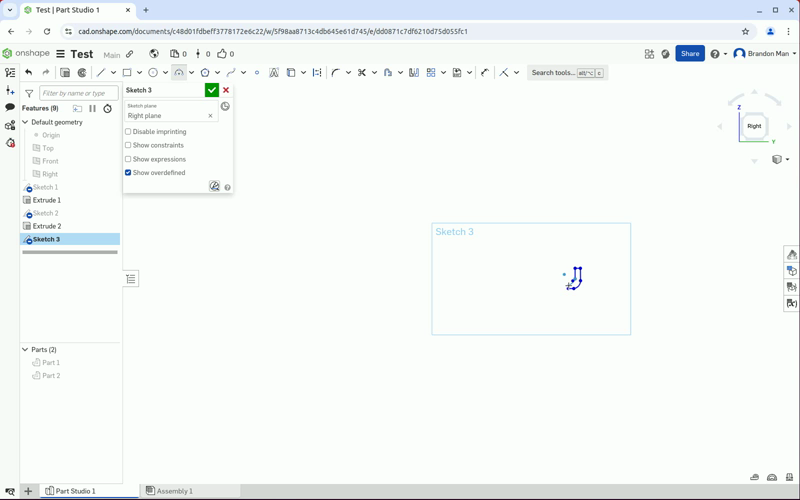
scroll(6)
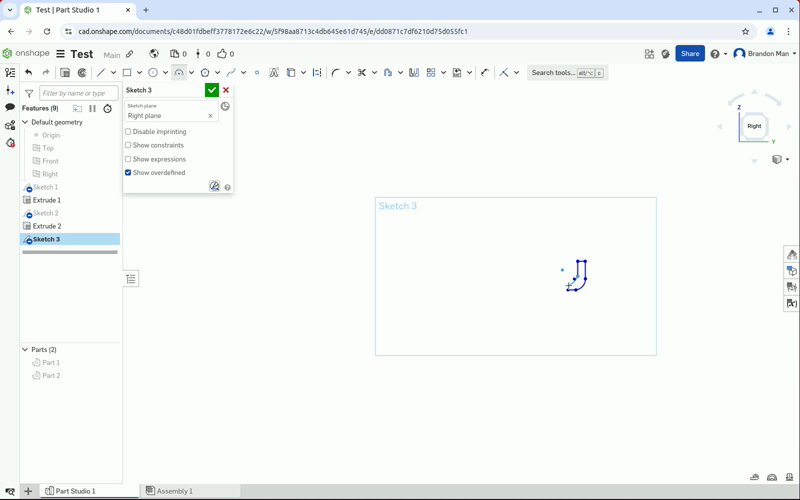
scroll(6)
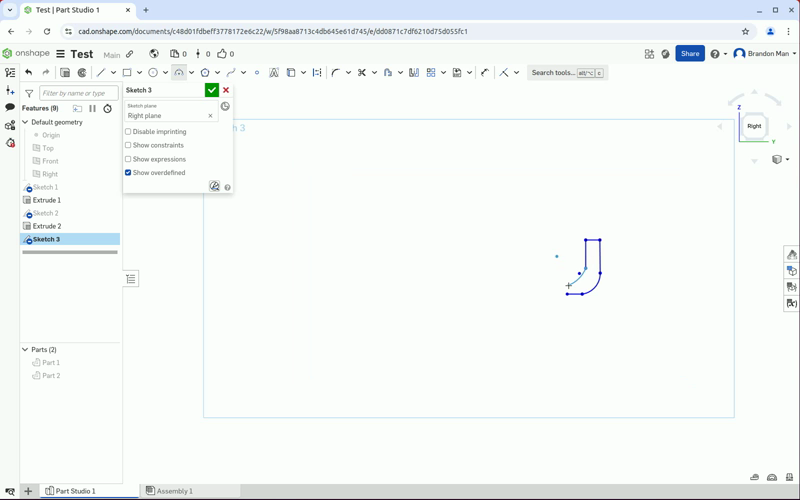
scroll(6)
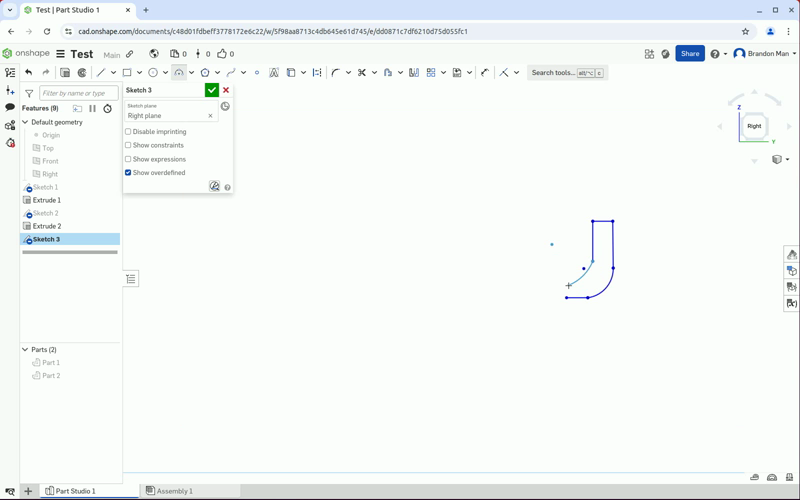
scroll(6)
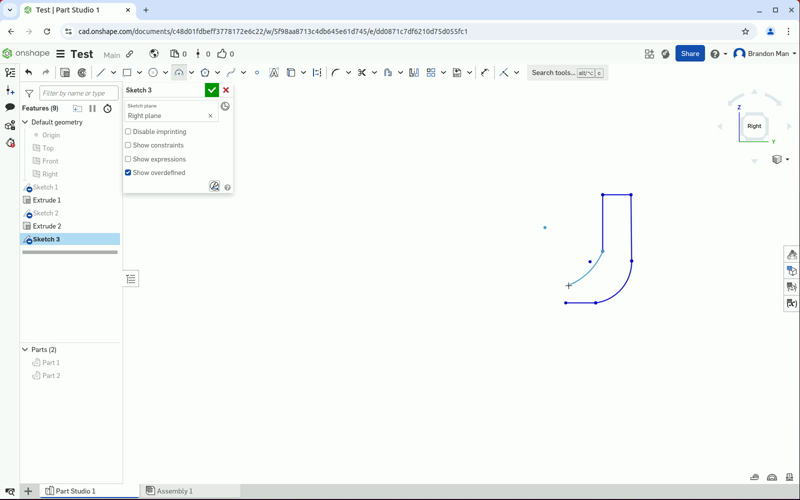
click(568, 285)
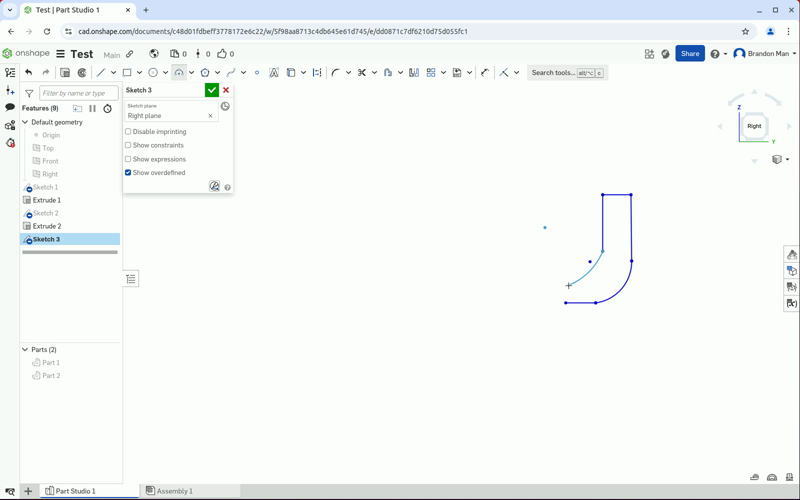
scroll(-6)
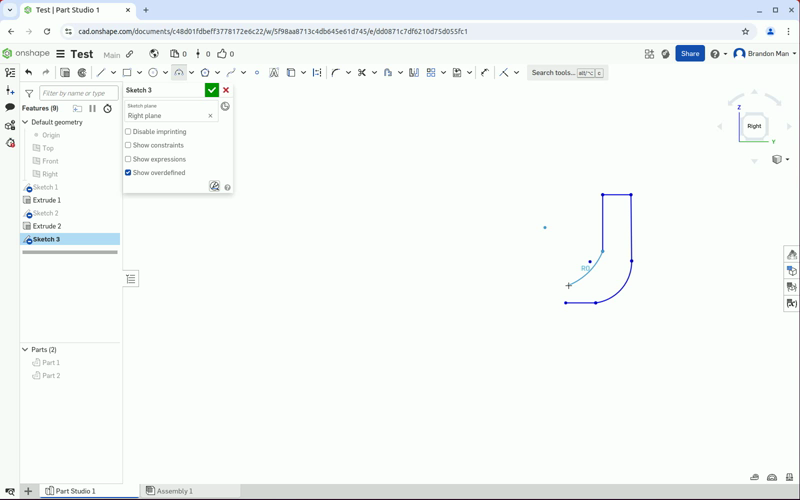
scroll(-6)
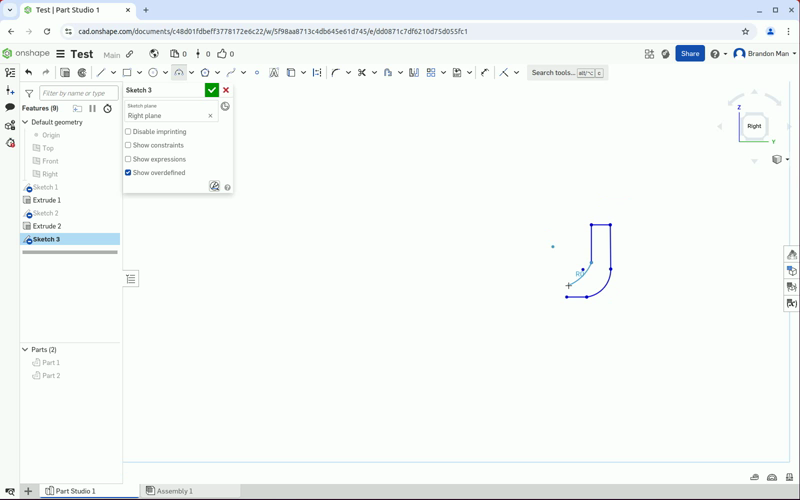
scroll(-6)
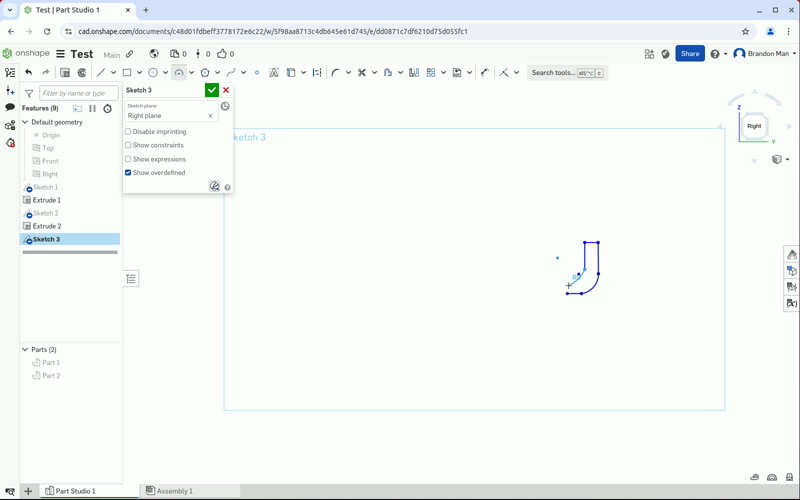
scroll(-6)
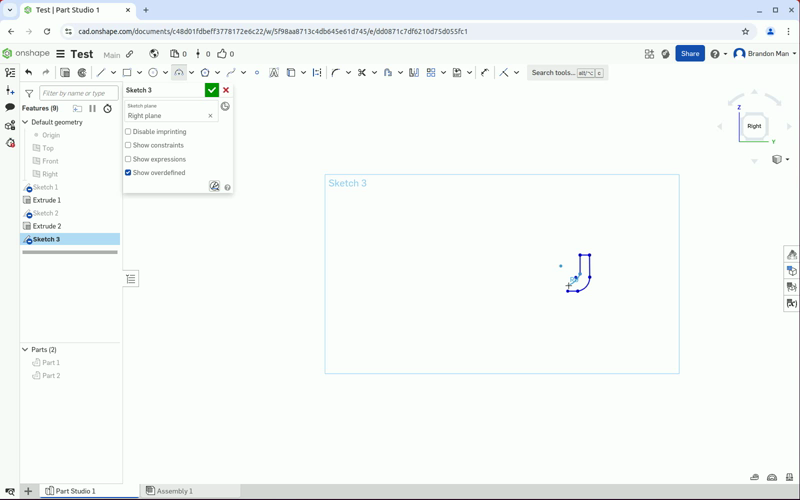
scroll(-6)
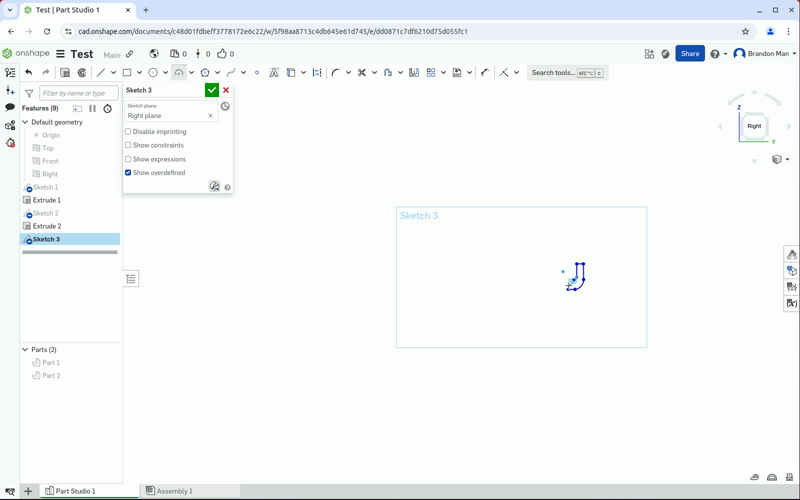
scroll(-6)
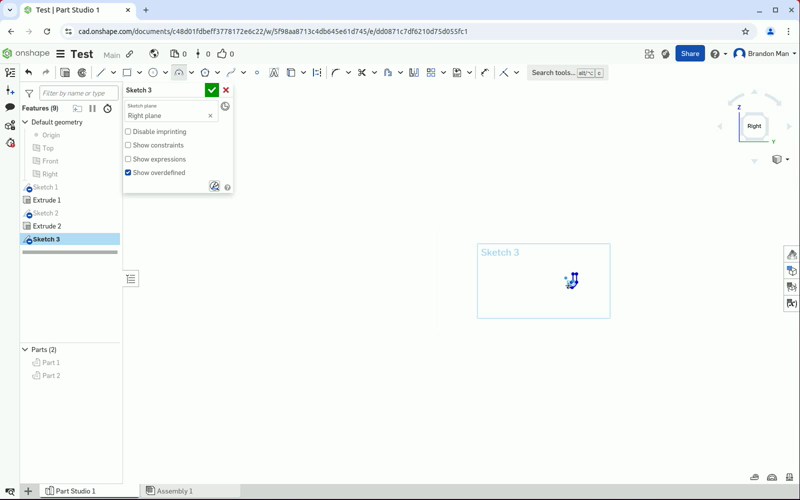
scroll(-6)
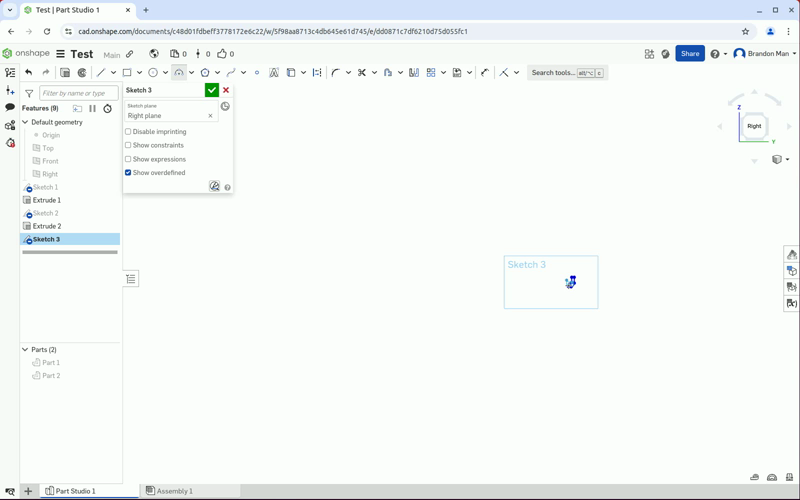
mouse_move(570, 284)
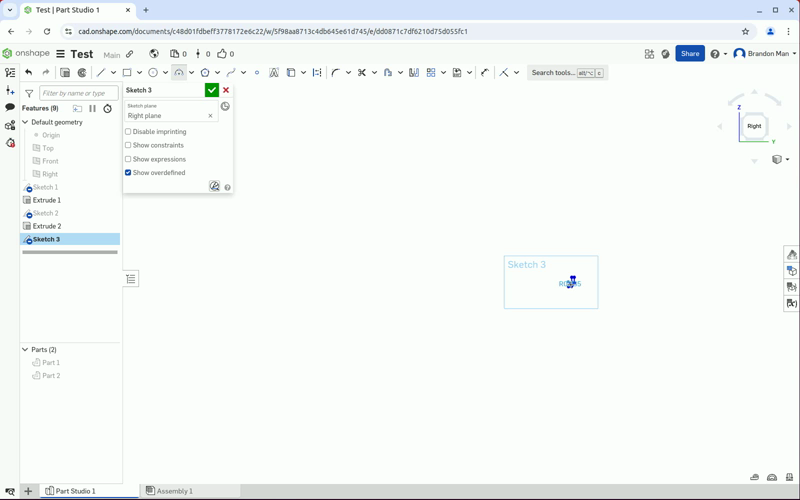
scroll(6)
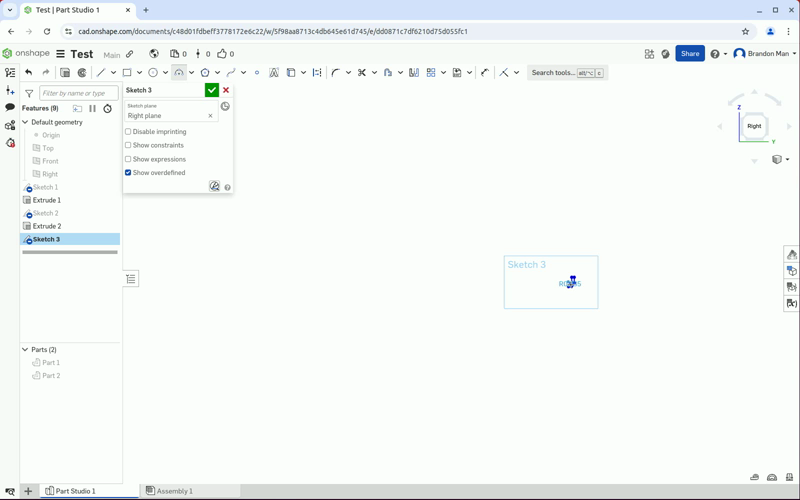
scroll(6)
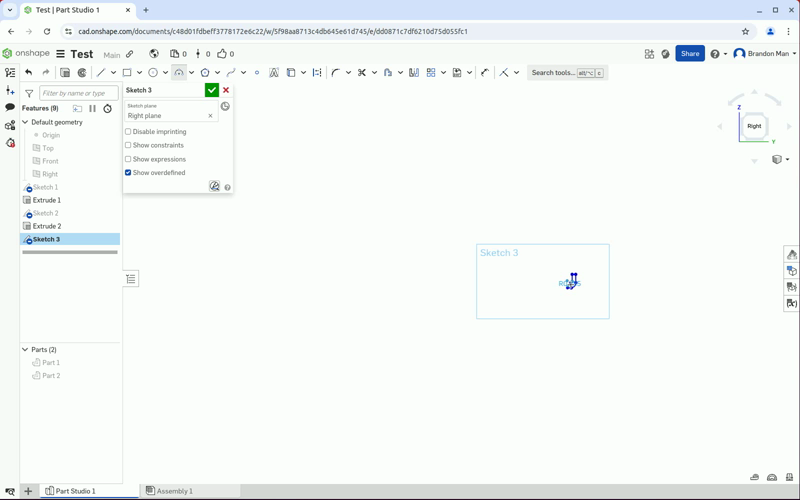
scroll(6)
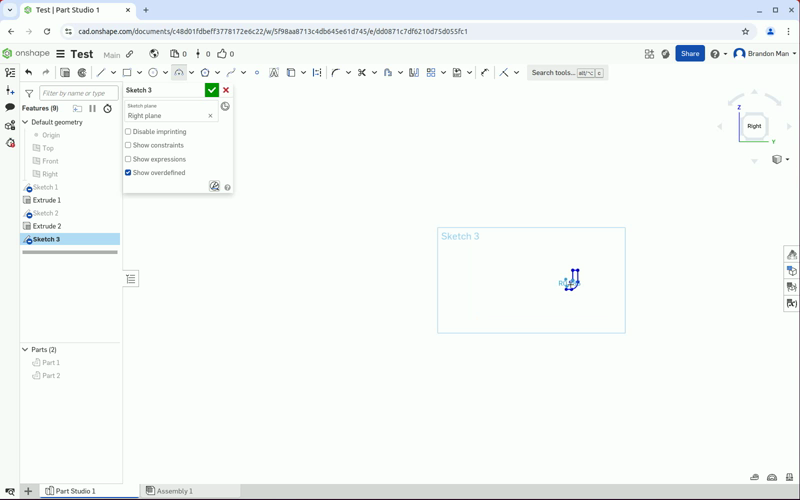
scroll(6)
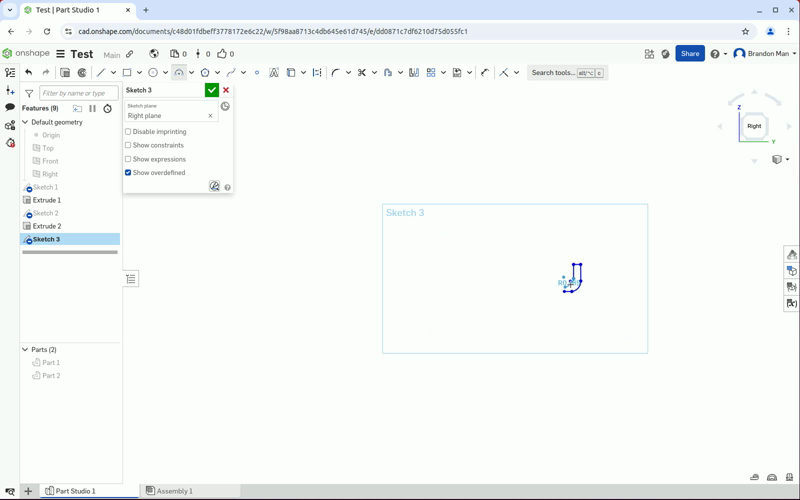
scroll(6)
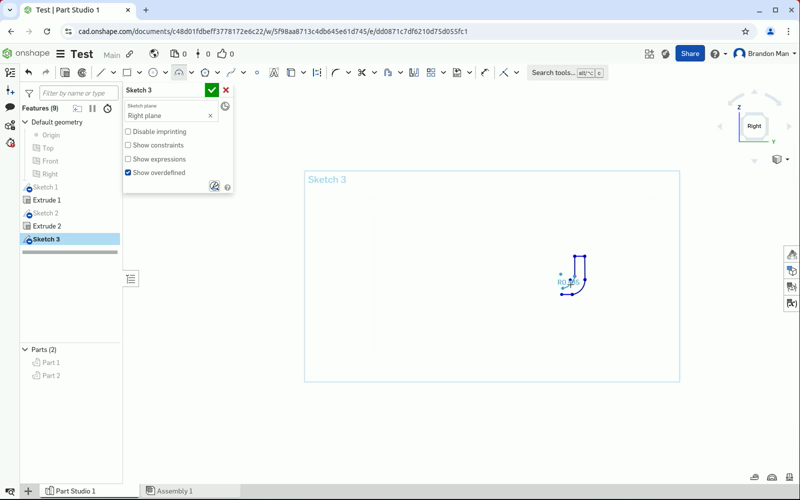
scroll(6)
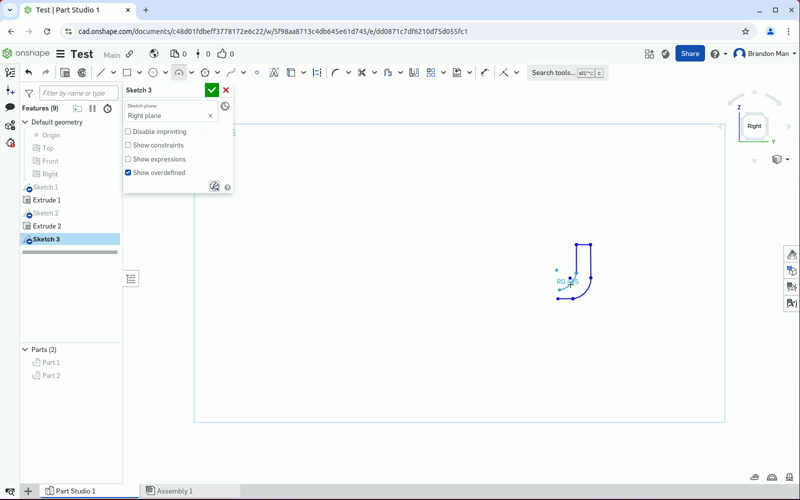
scroll(6)
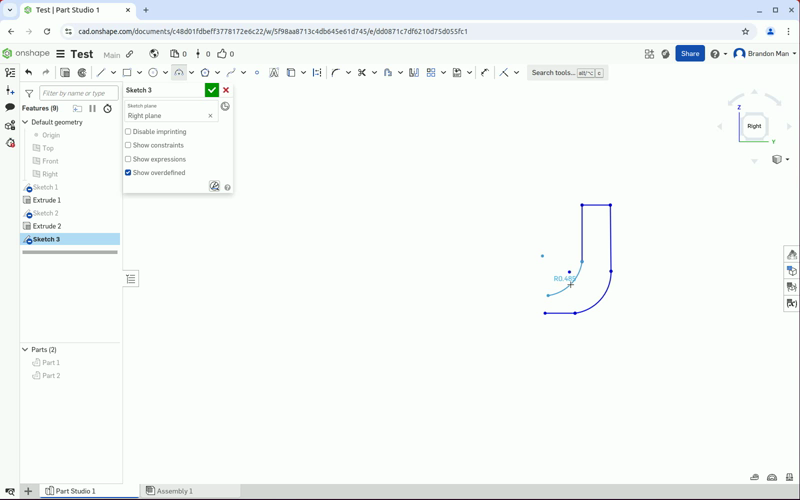
click(570, 284)
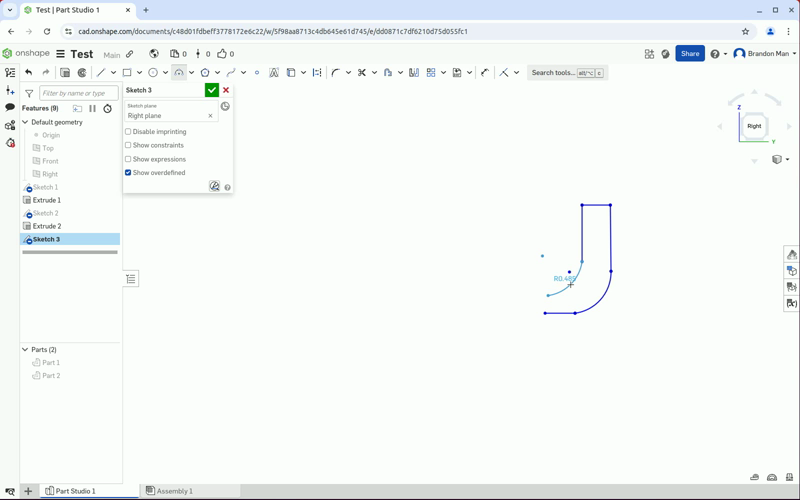
scroll(-6)
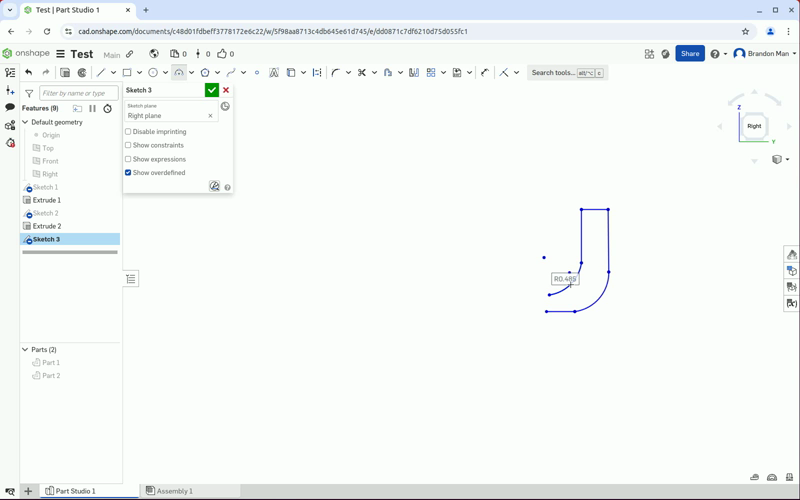
scroll(-6)
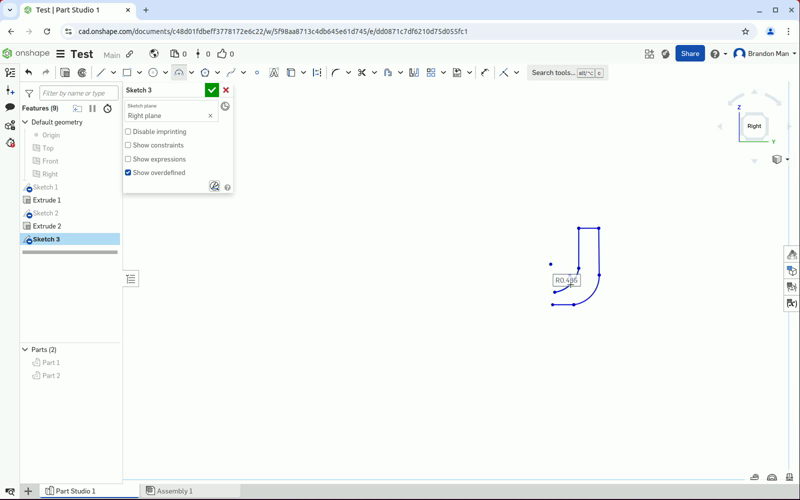
scroll(-6)
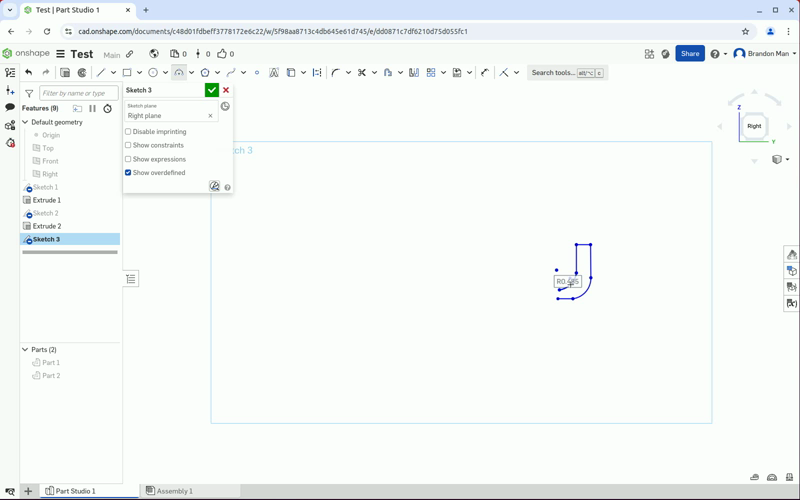
scroll(-6)
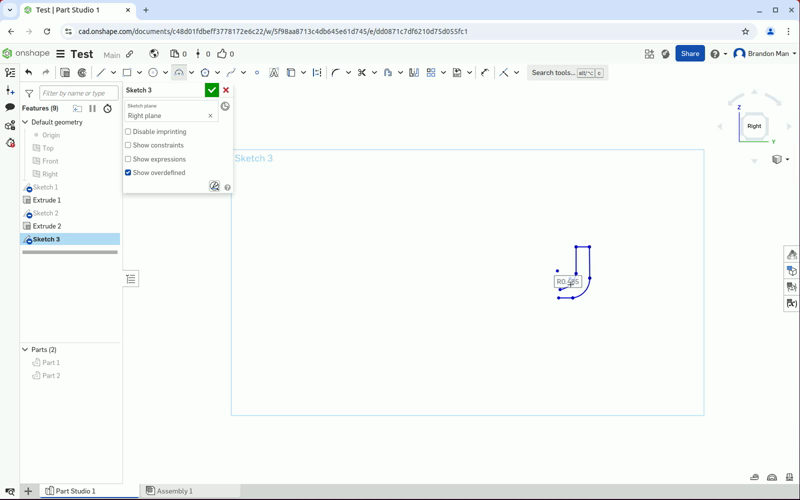
scroll(-6)
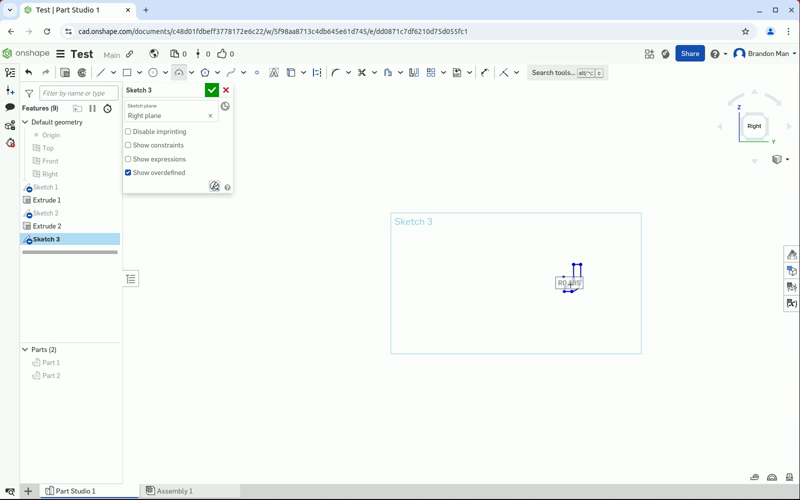
scroll(-6)
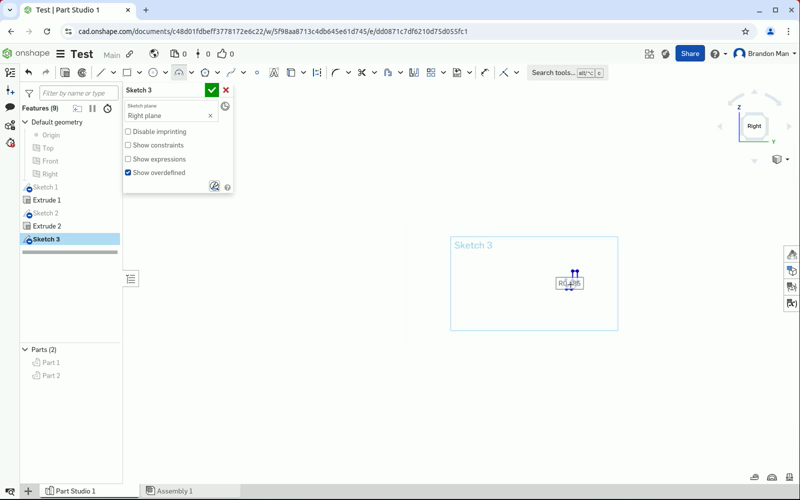
scroll(-6)
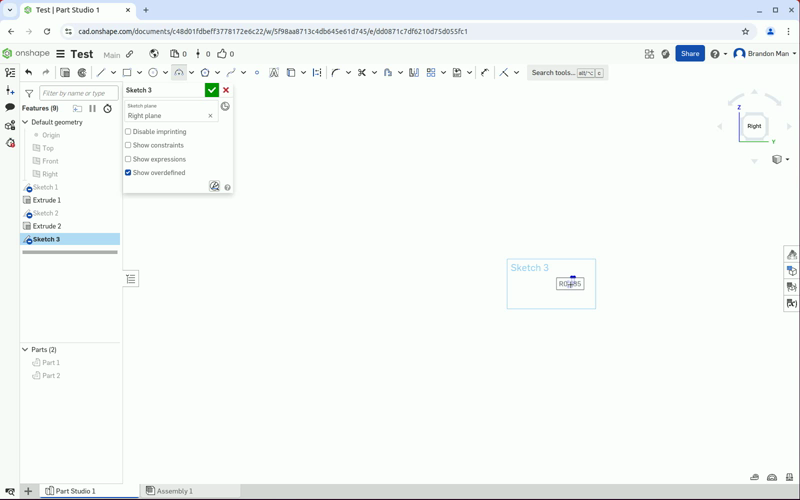
key_up(shift)
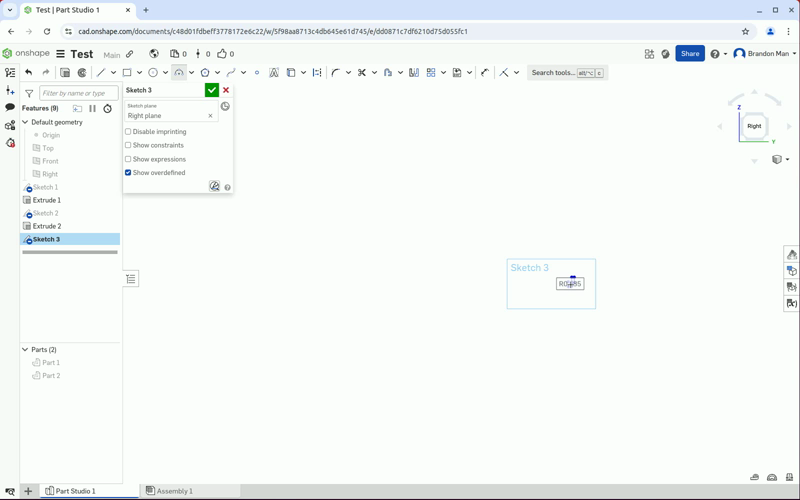
key(esc)
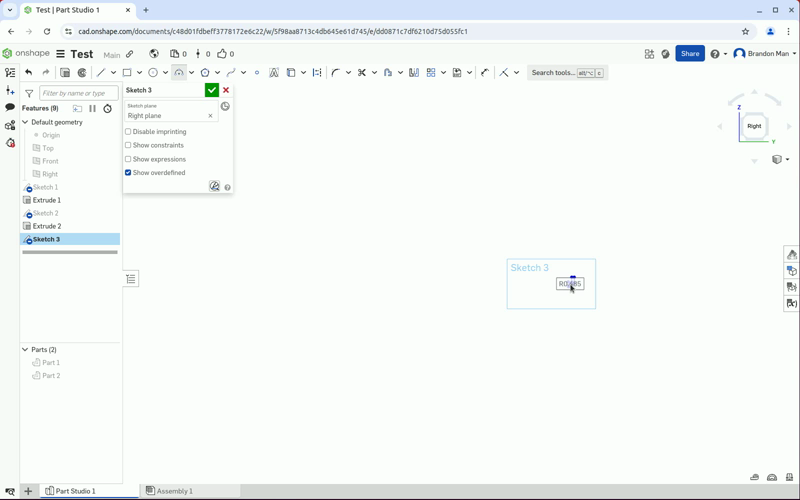
key(l)
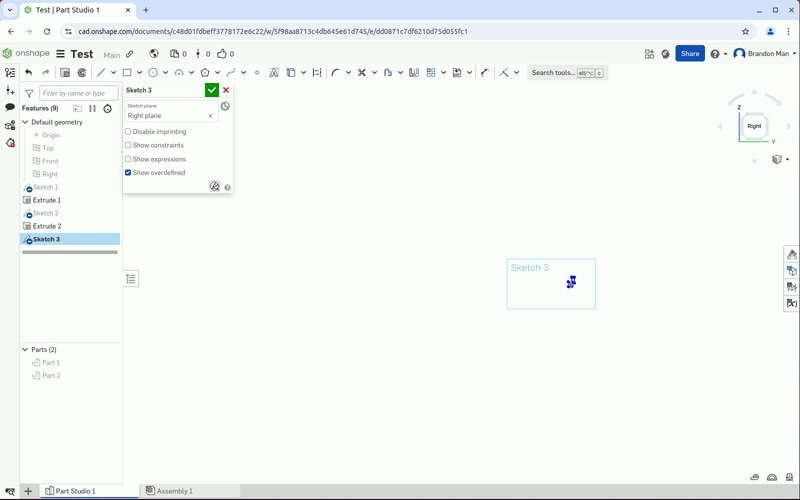
mouse_move(568, 285)
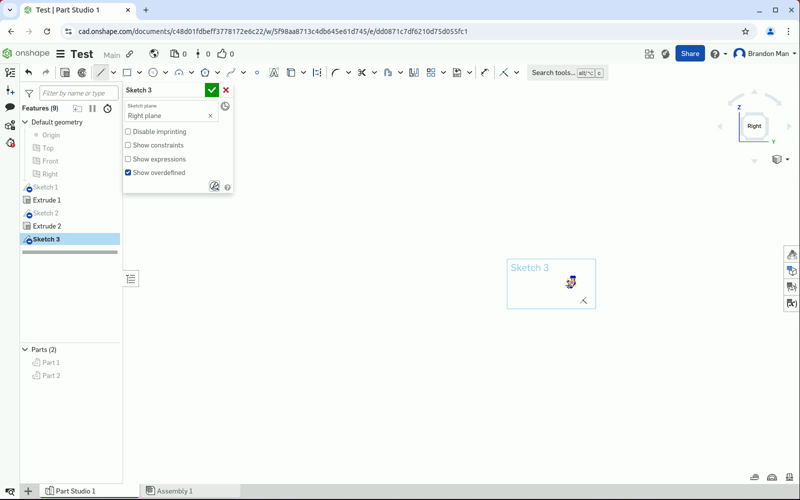
scroll(6)
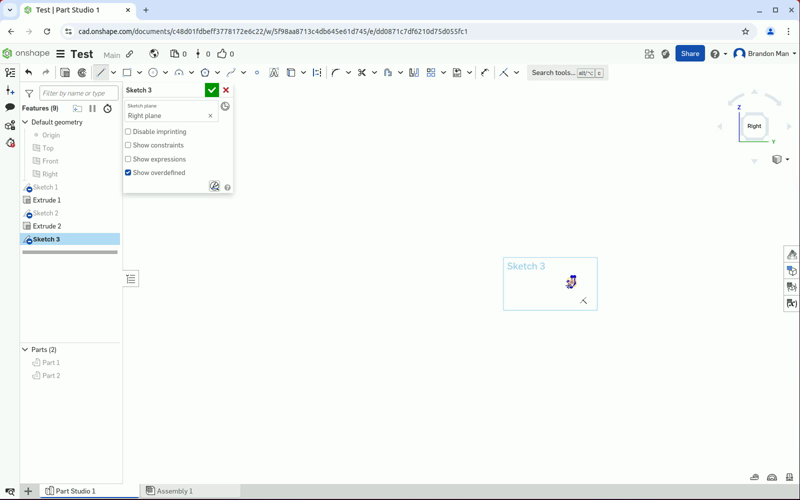
scroll(6)
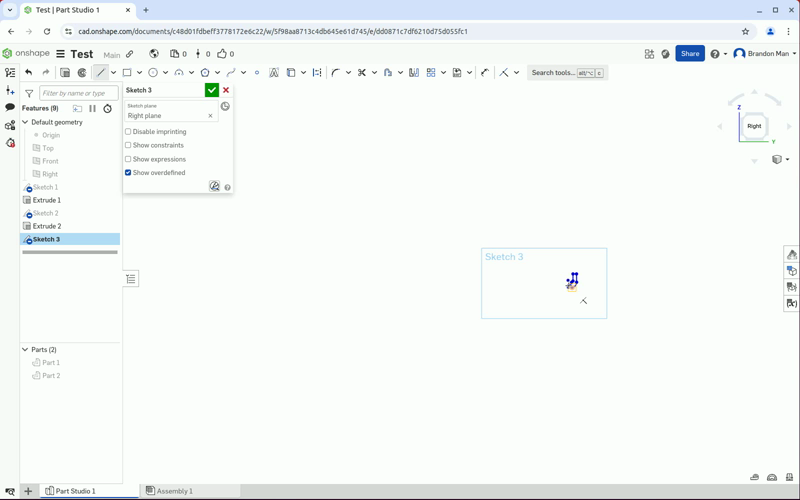
scroll(6)
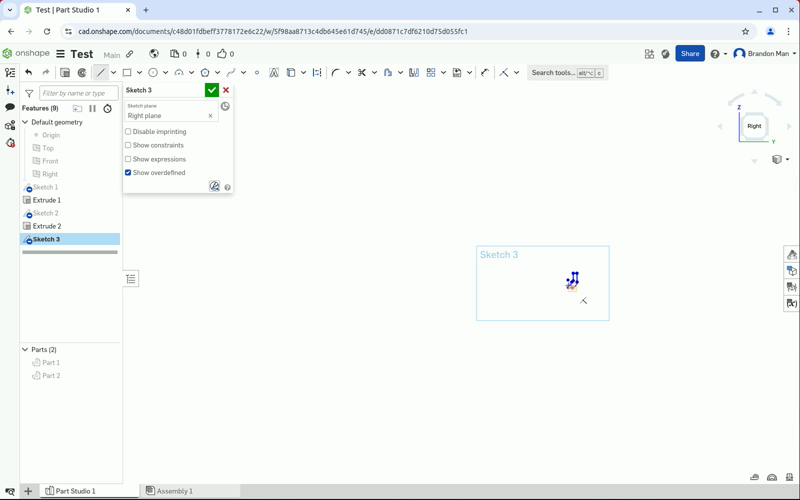
scroll(6)
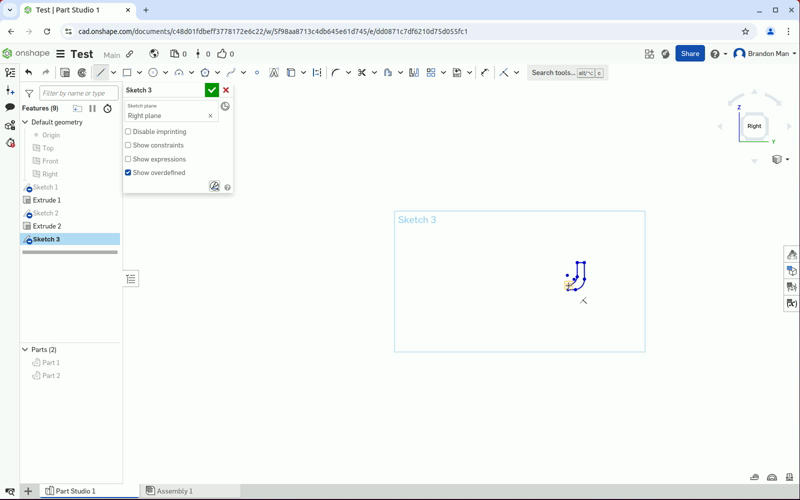
scroll(6)
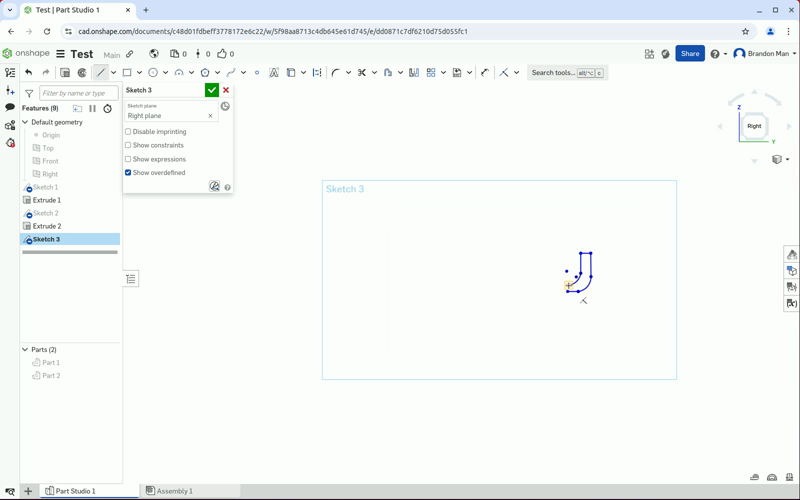
scroll(6)
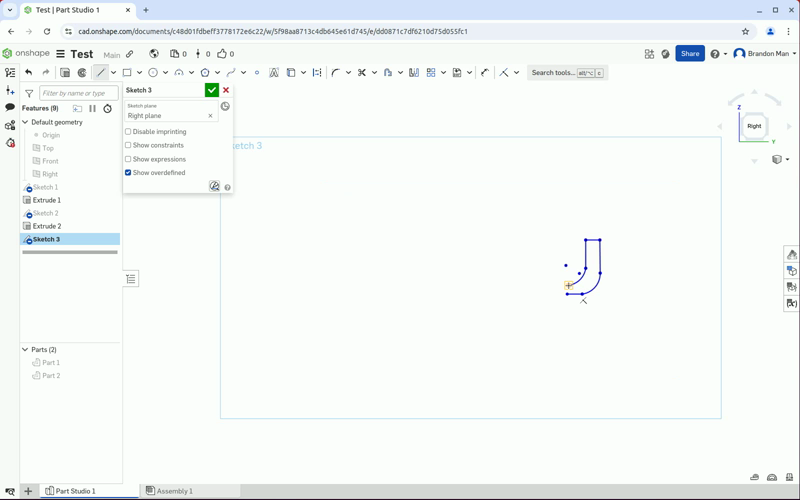
scroll(6)
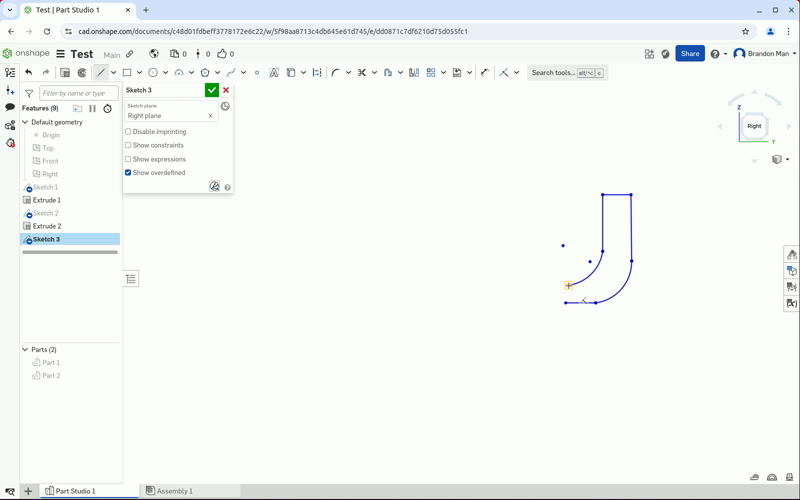
click(568, 285)
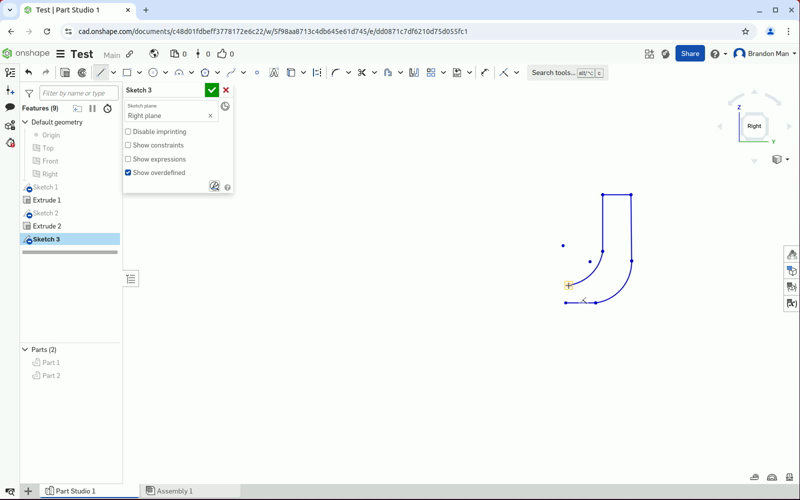
scroll(-6)
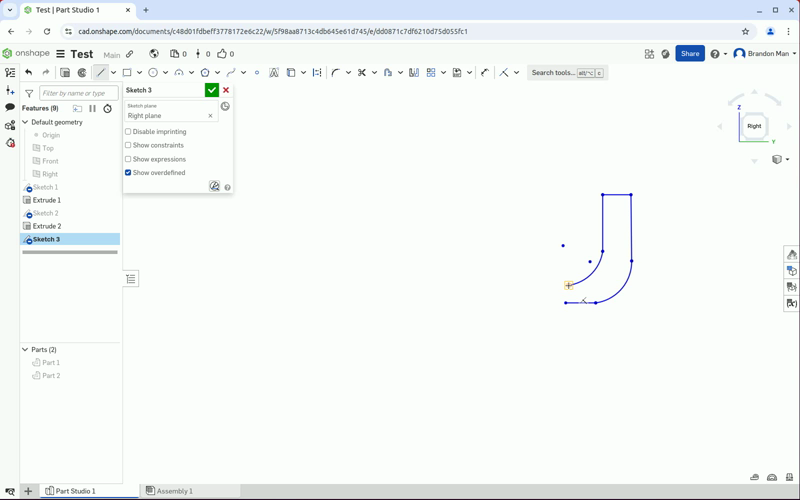
scroll(-6)
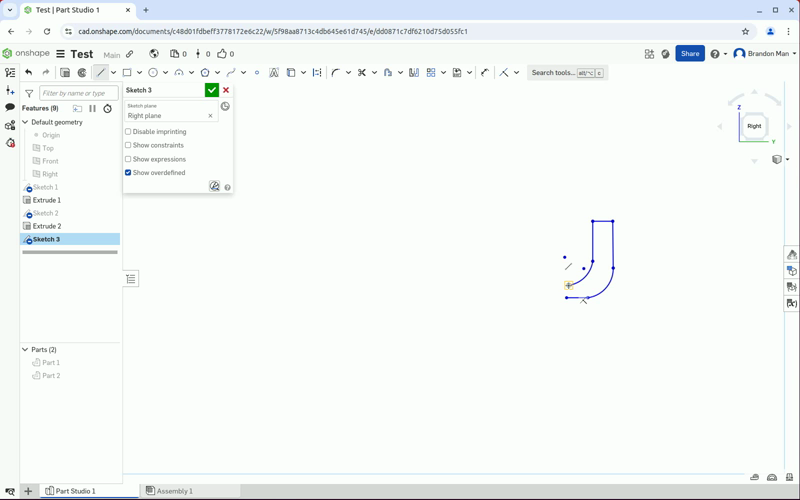
scroll(-6)
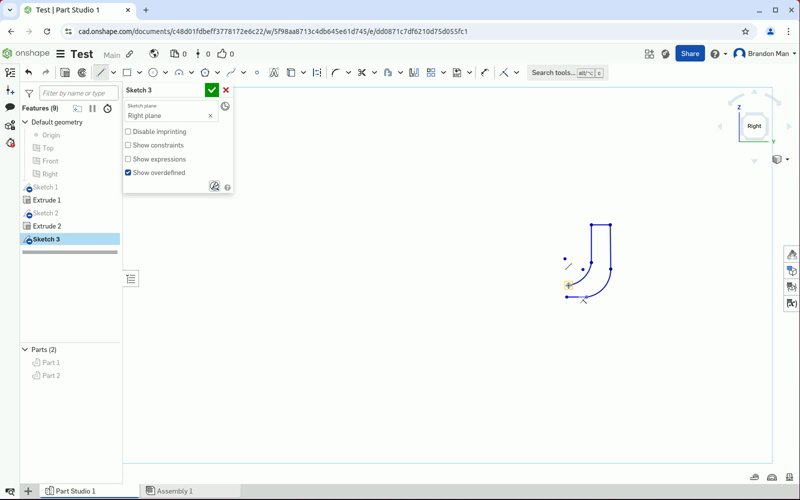
scroll(-6)
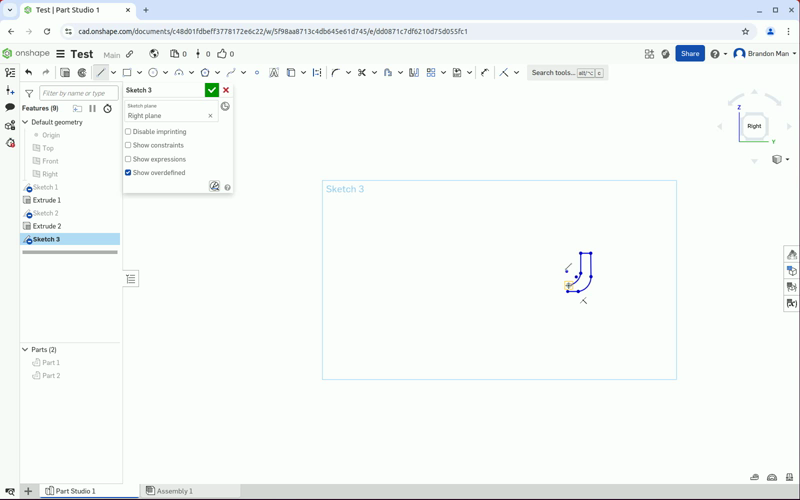
scroll(-6)
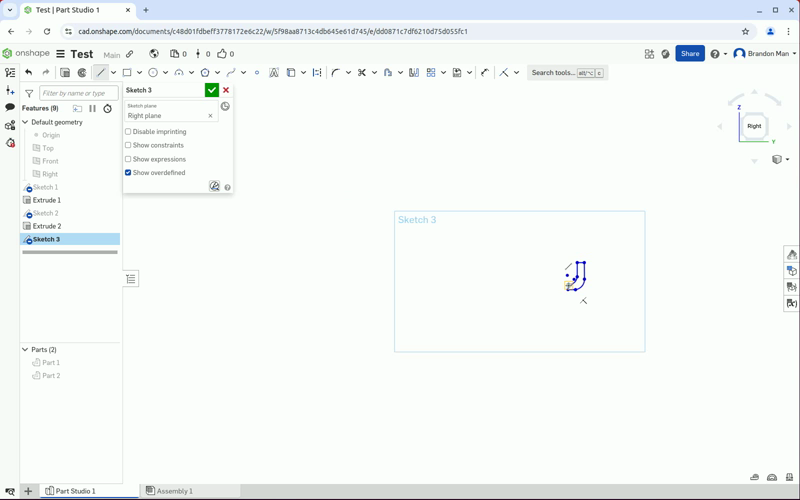
scroll(-6)
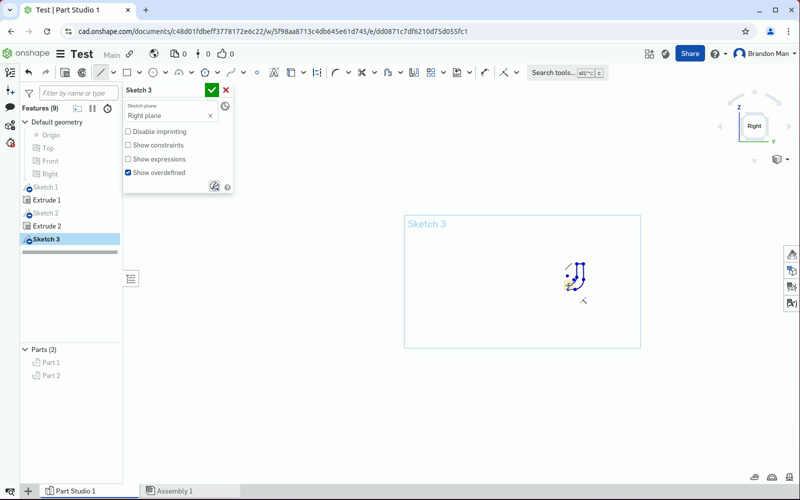
scroll(-6)
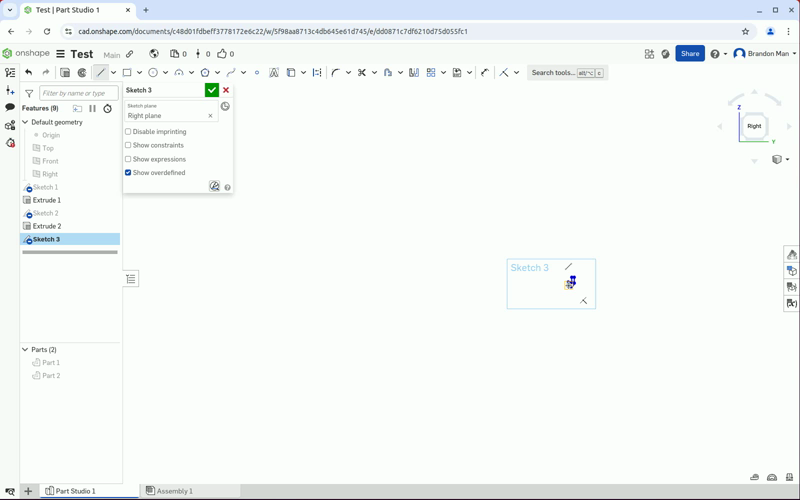
mouse_move(589, 285)
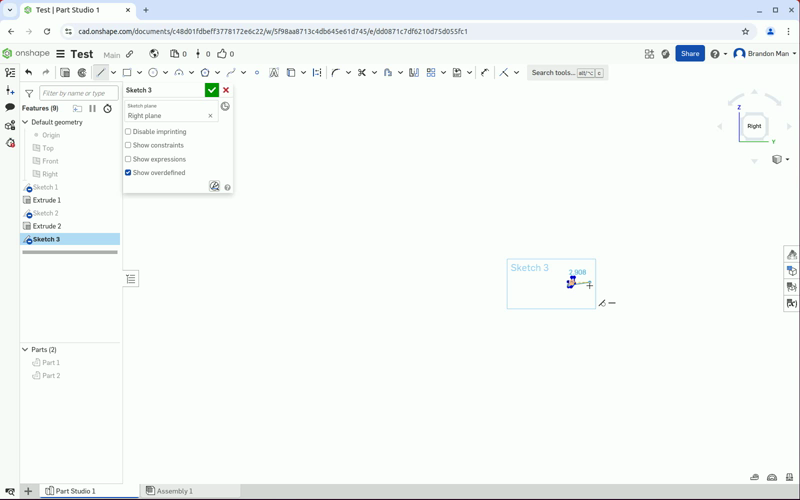
key_down(shift)
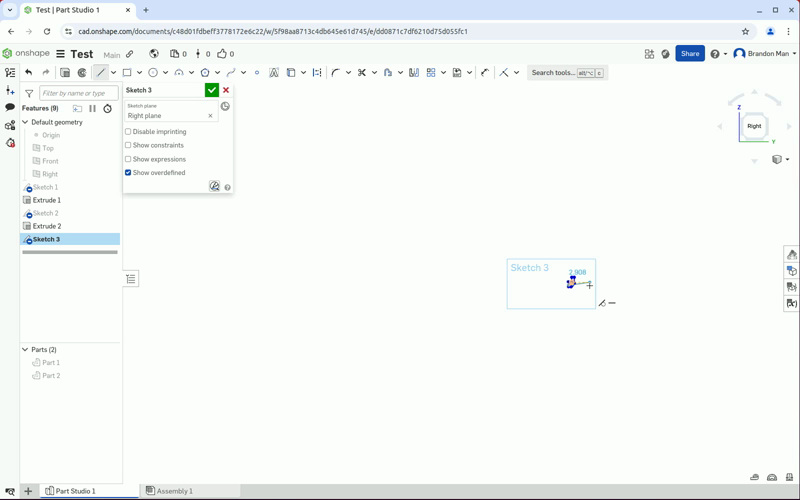
mouse_move(568, 286)
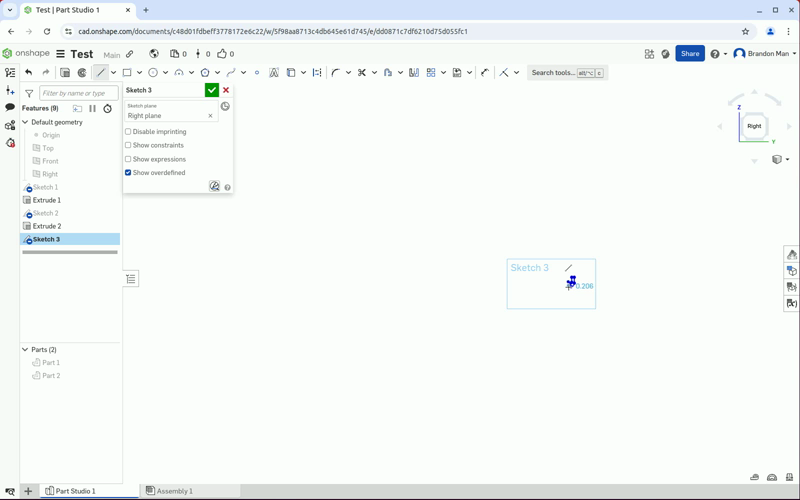
scroll(6)
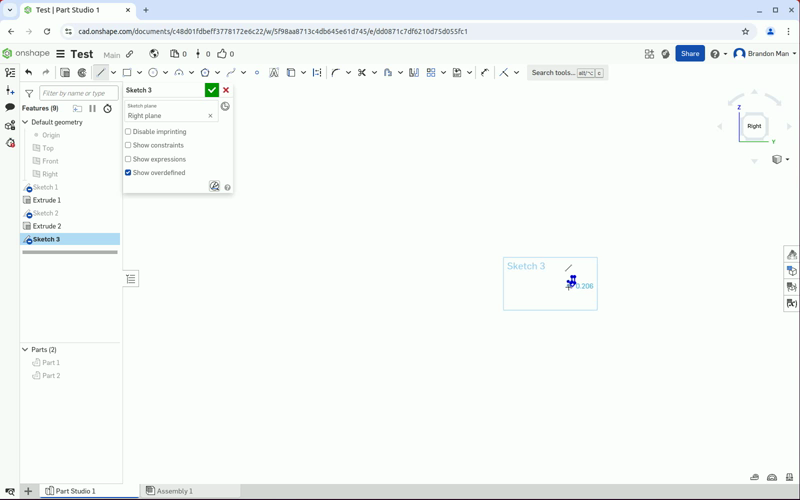
scroll(6)
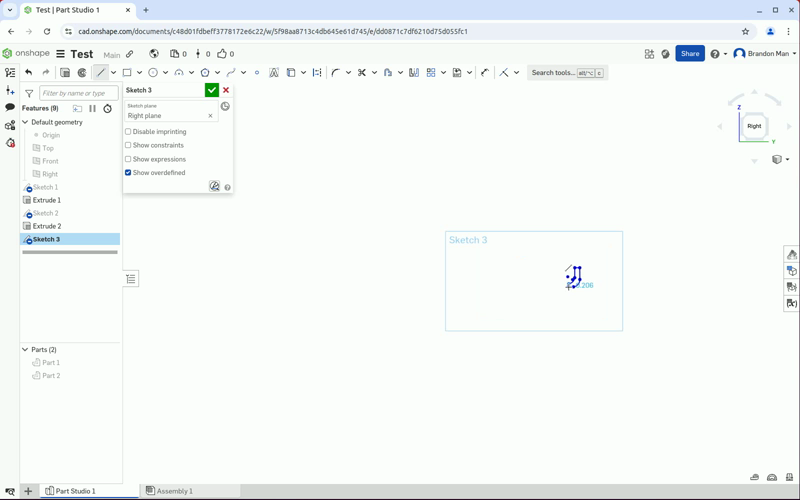
scroll(6)
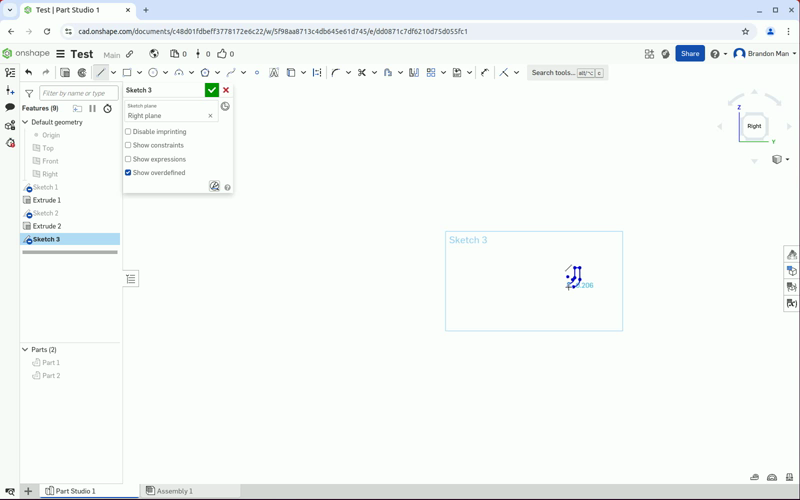
scroll(6)
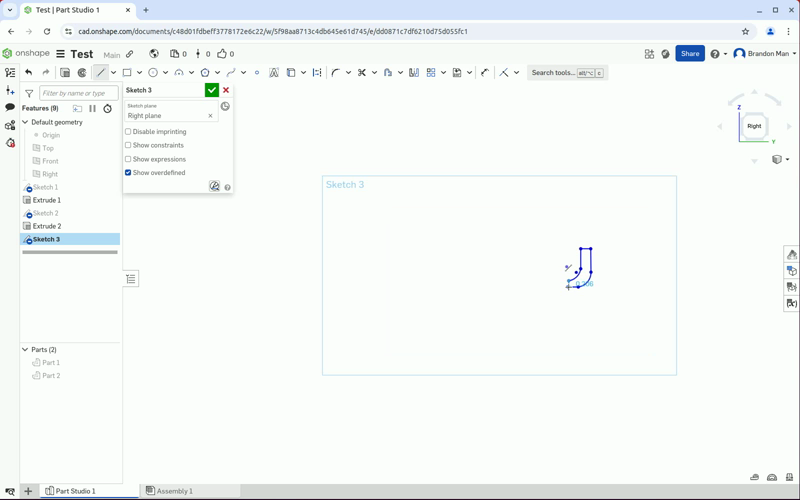
scroll(6)
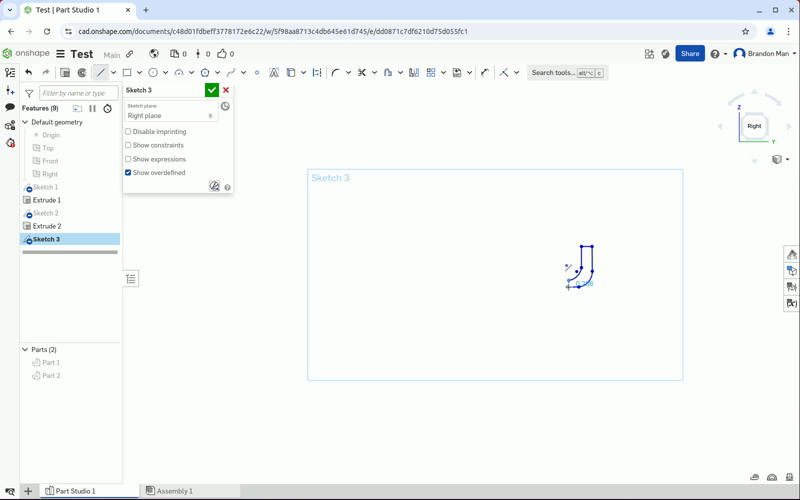
scroll(6)
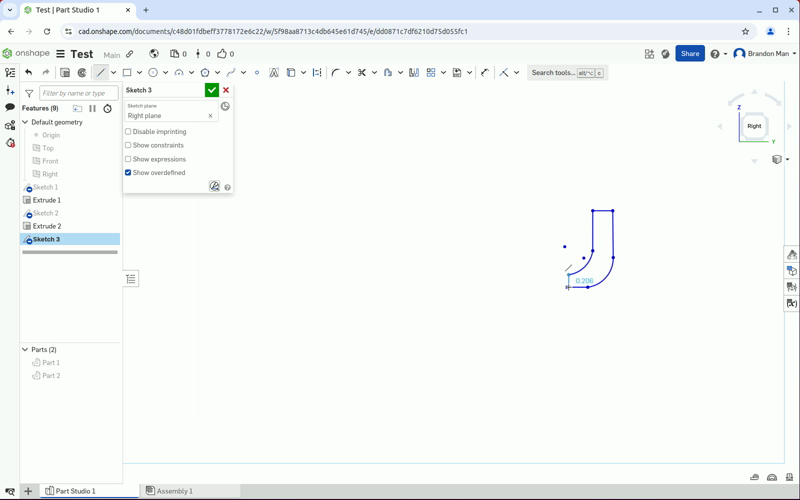
scroll(6)
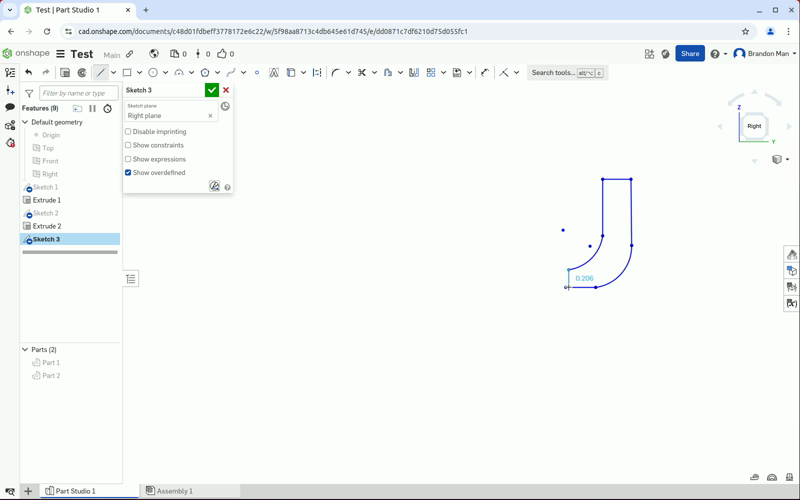
key_up(shift)
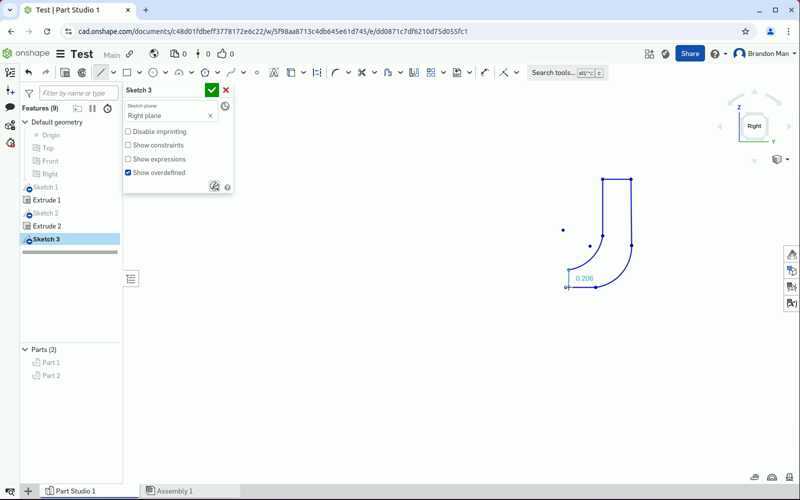
click(568, 286)
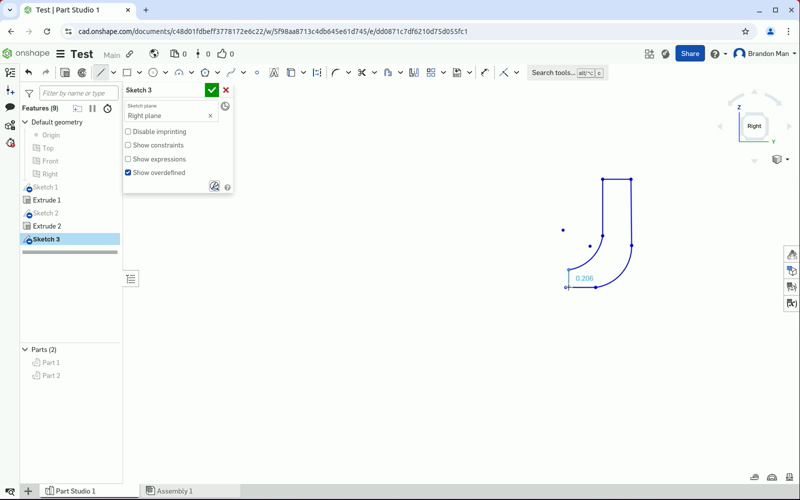
scroll(-6)
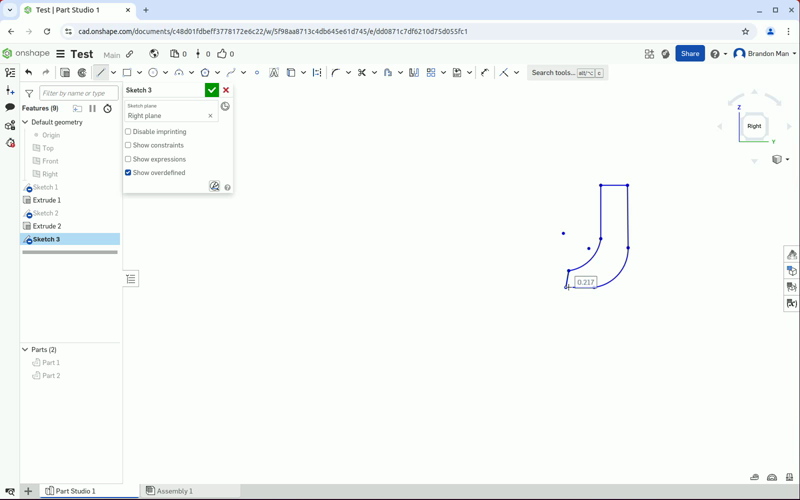
scroll(-6)
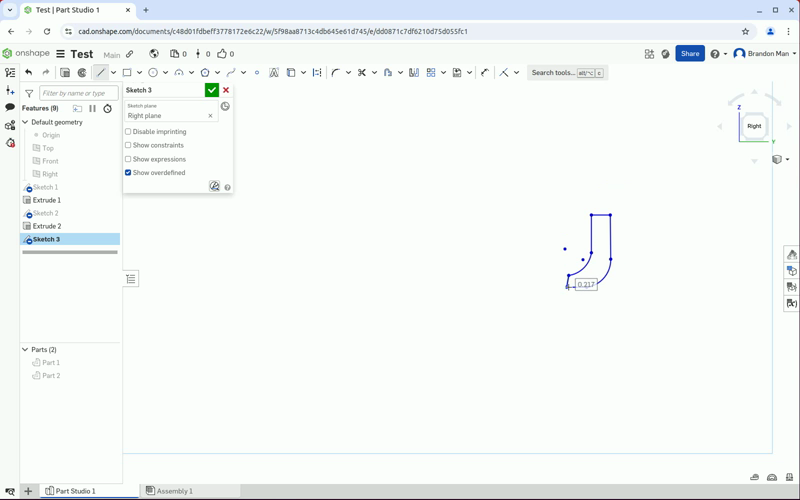
scroll(-6)
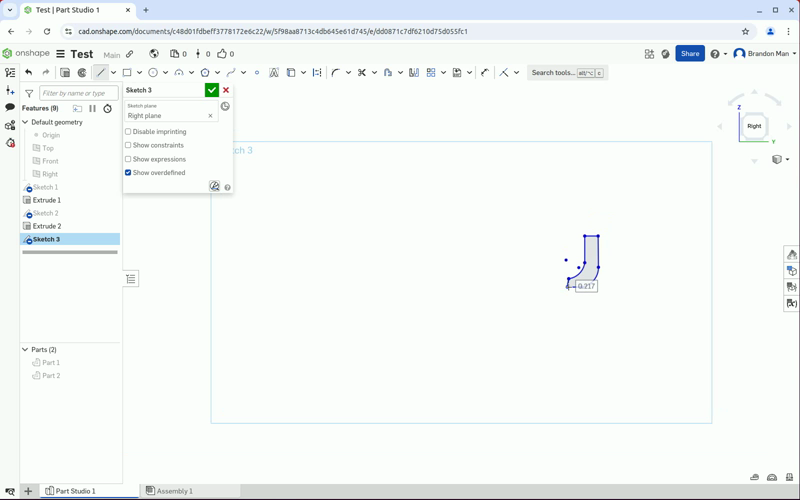
scroll(-6)
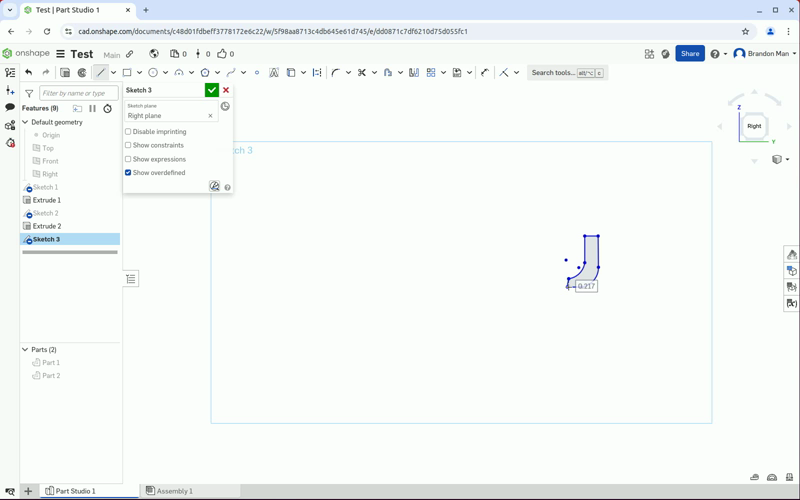
scroll(-6)
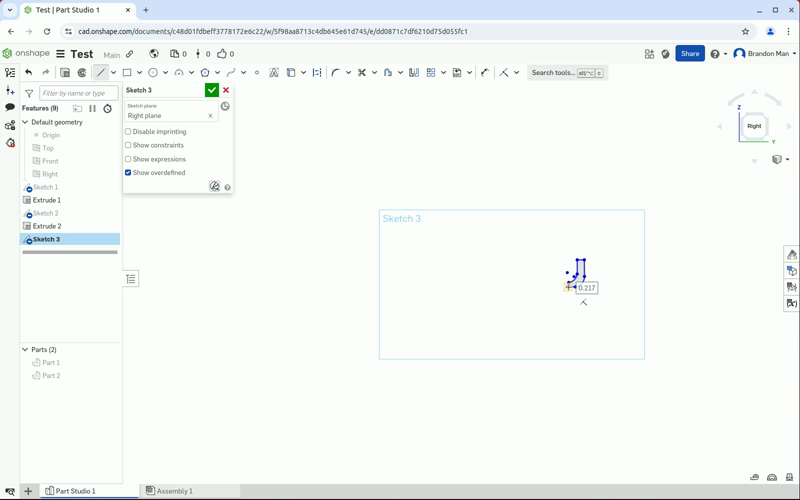
scroll(-6)
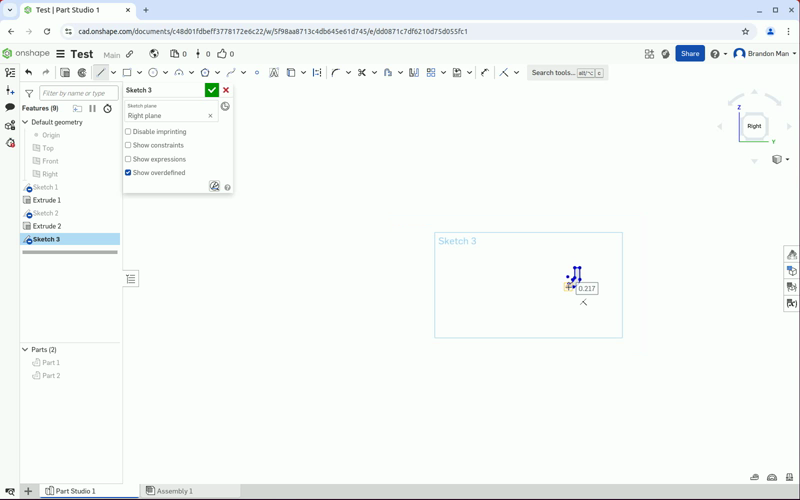
scroll(-6)
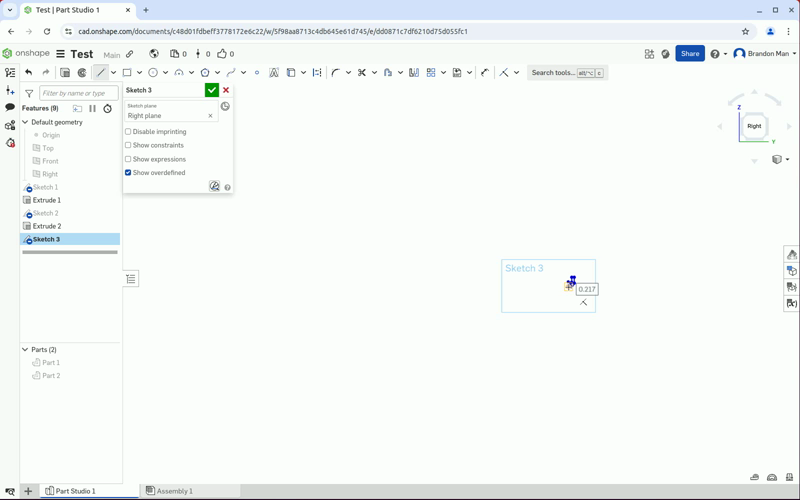
key(esc)
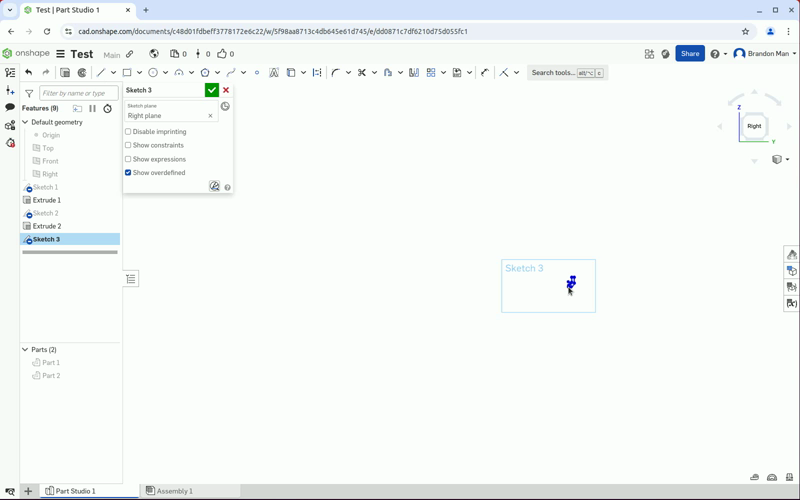
mouse_move(572, 279)
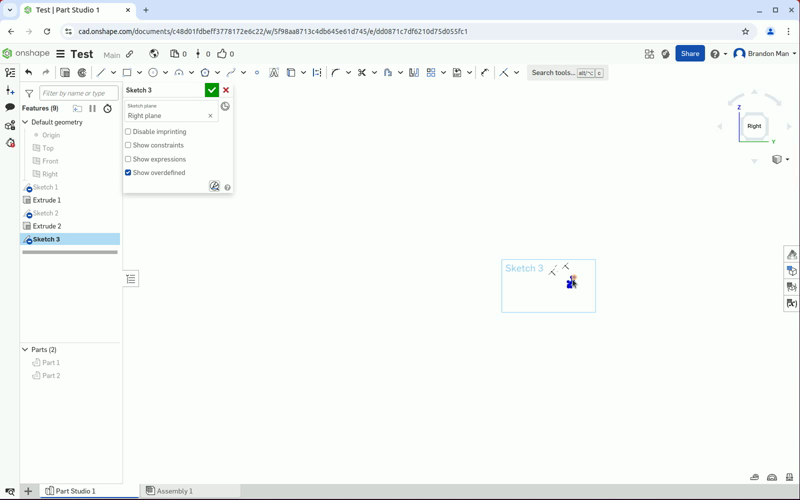
scroll(6)
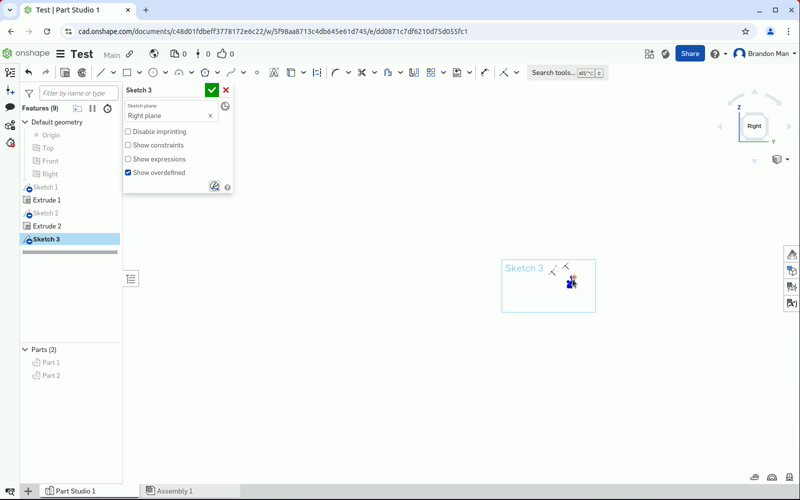
scroll(6)
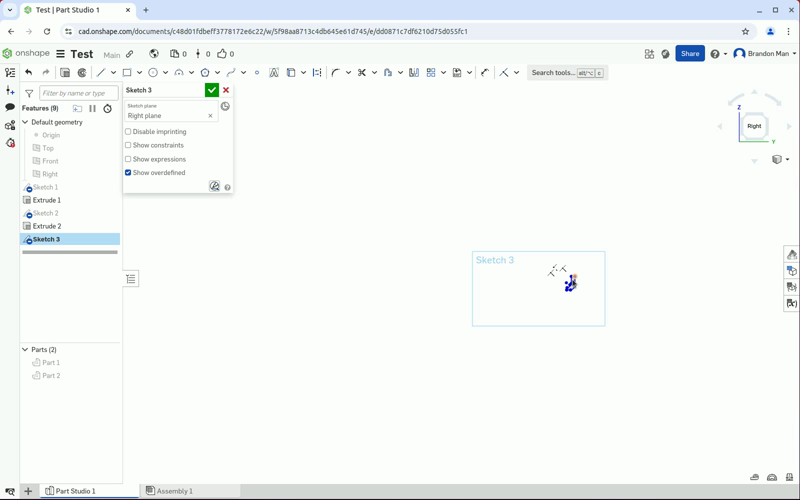
scroll(6)
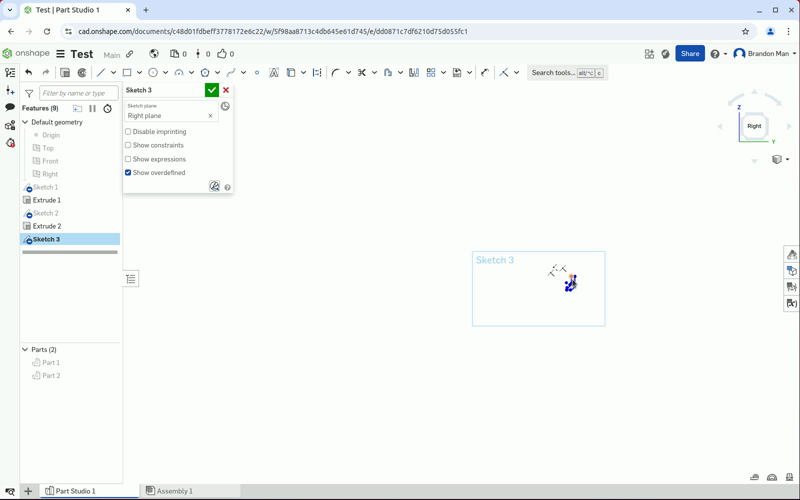
scroll(6)
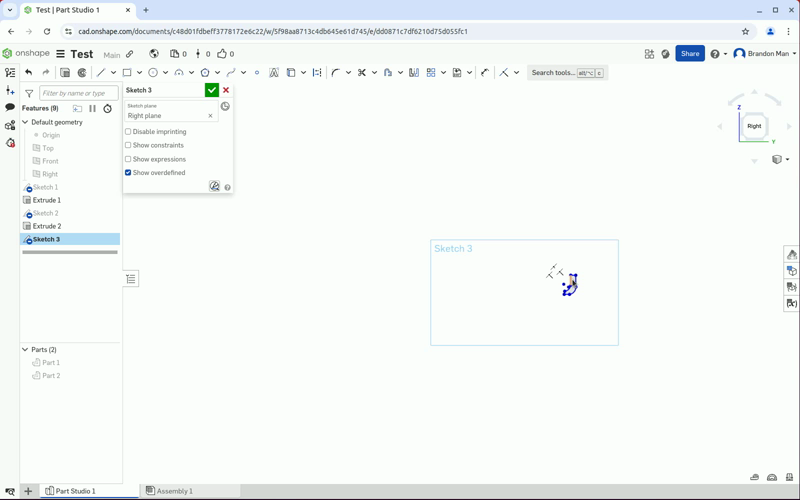
scroll(6)
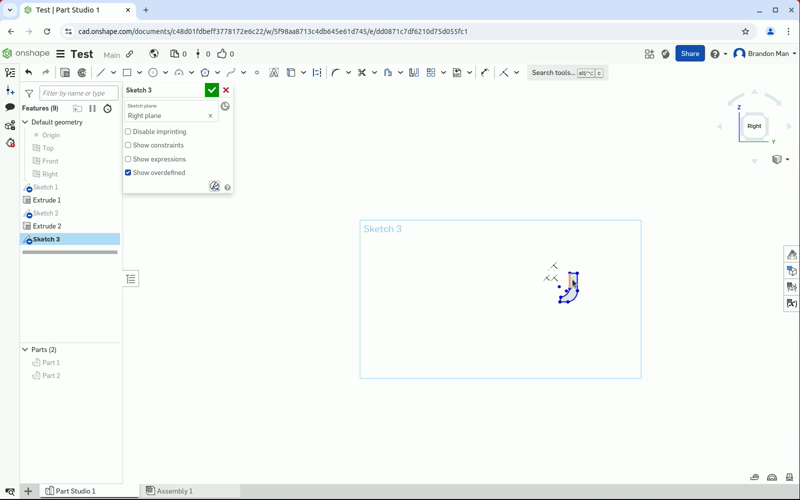
scroll(6)
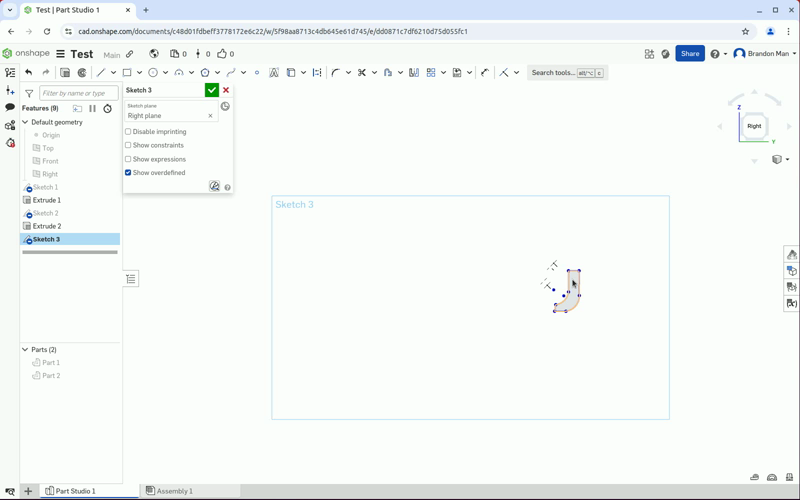
scroll(6)
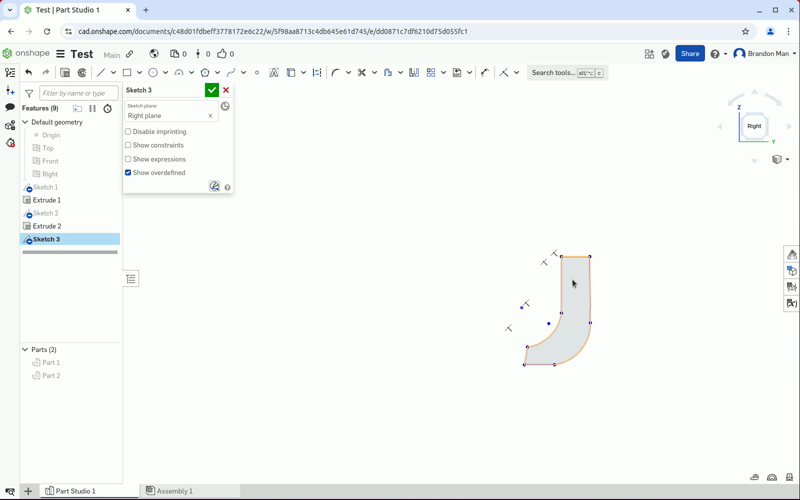
click(572, 279)
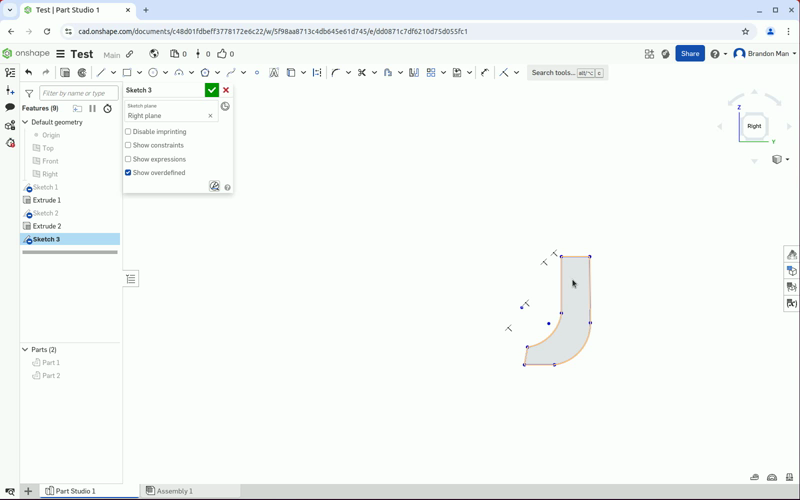
scroll(-6)
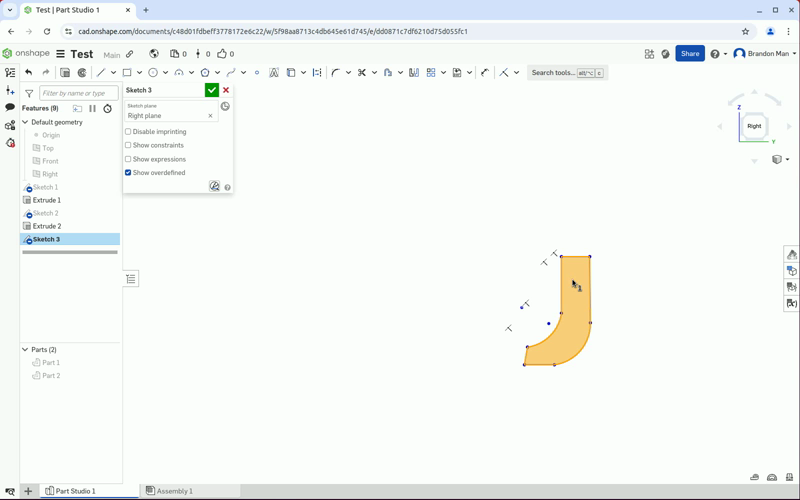
scroll(-6)
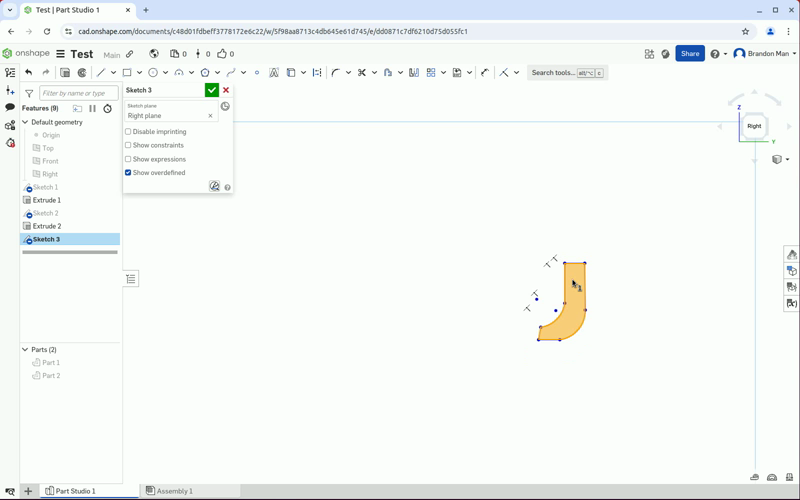
scroll(-6)
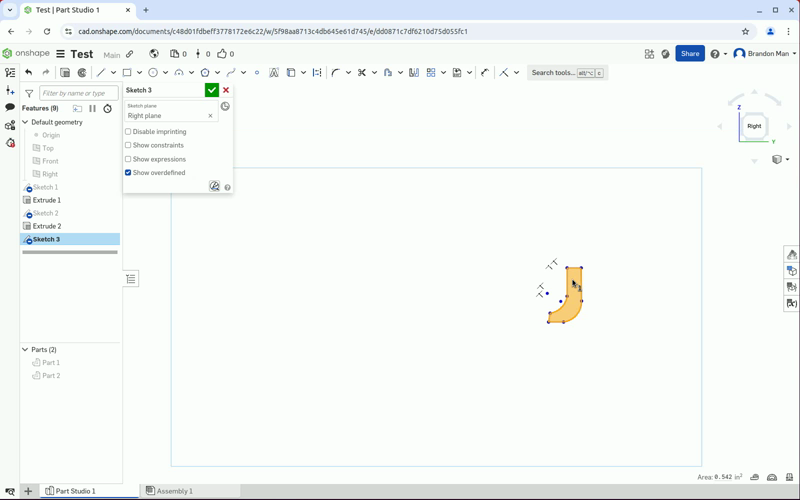
scroll(-6)
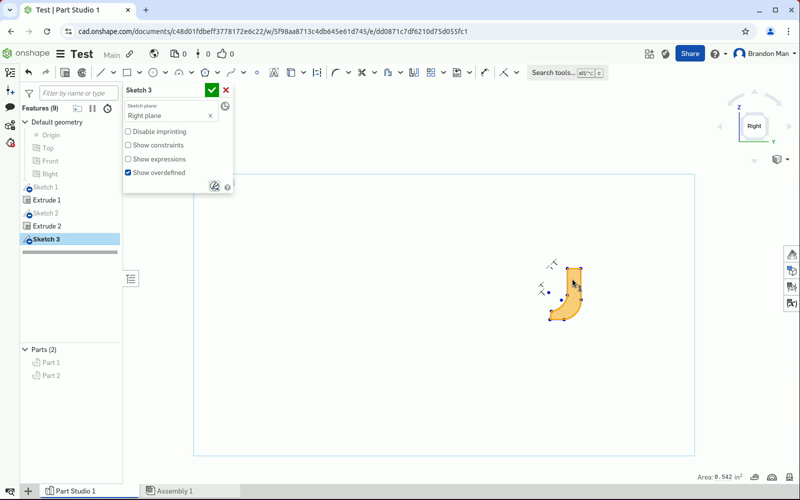
scroll(-6)
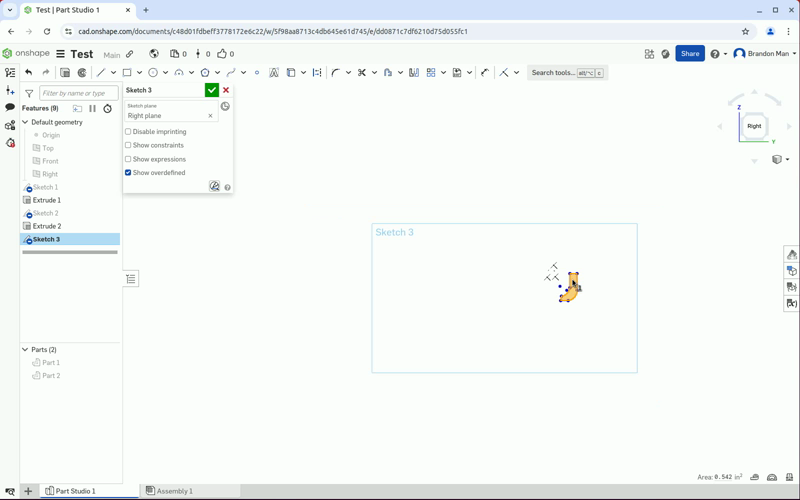
scroll(-6)
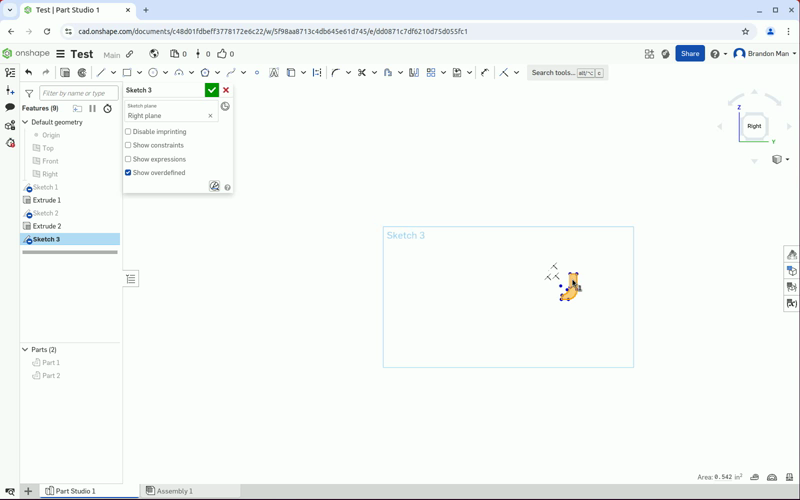
scroll(-6)
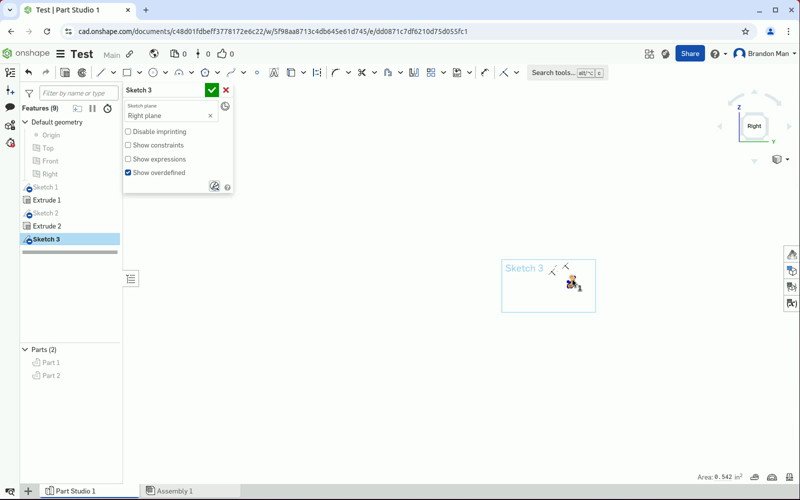
mouse_move(73, 352)
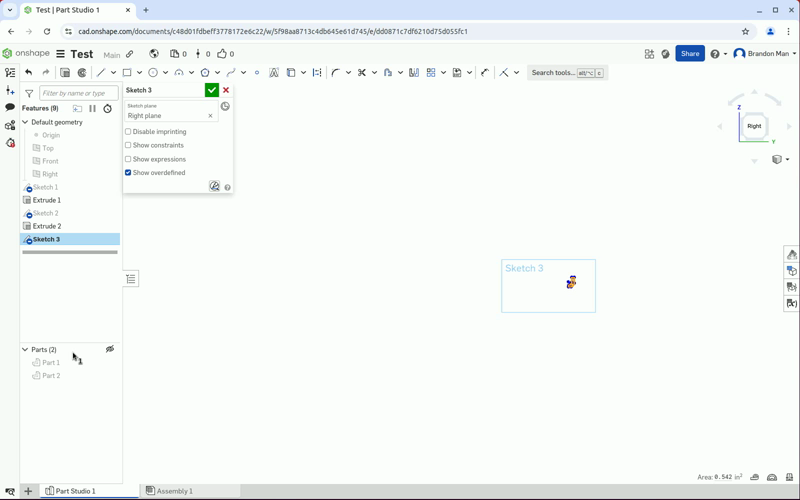
key(shift+y)
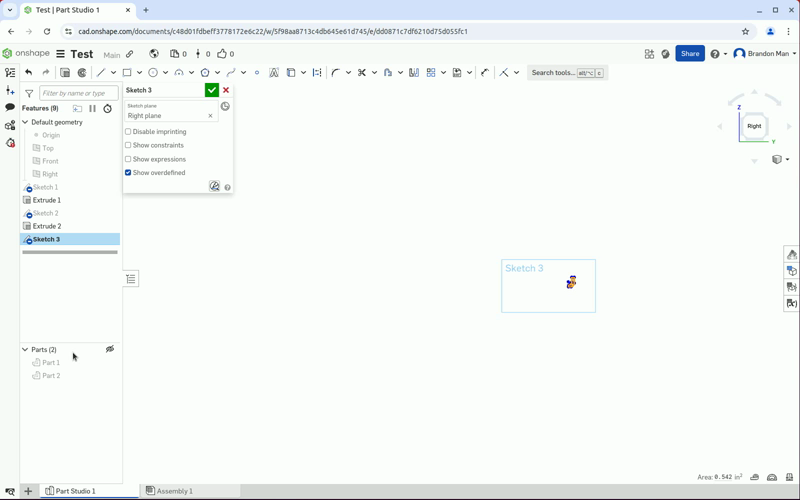
key(shift+e)
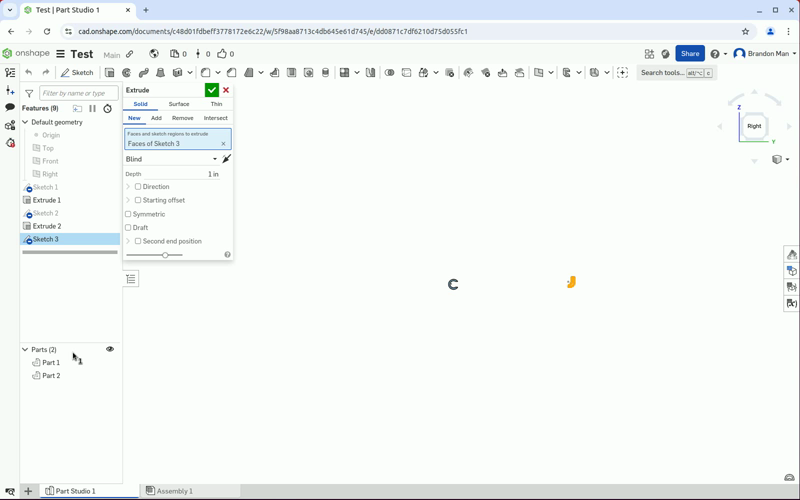
mouse_move(143, 106)
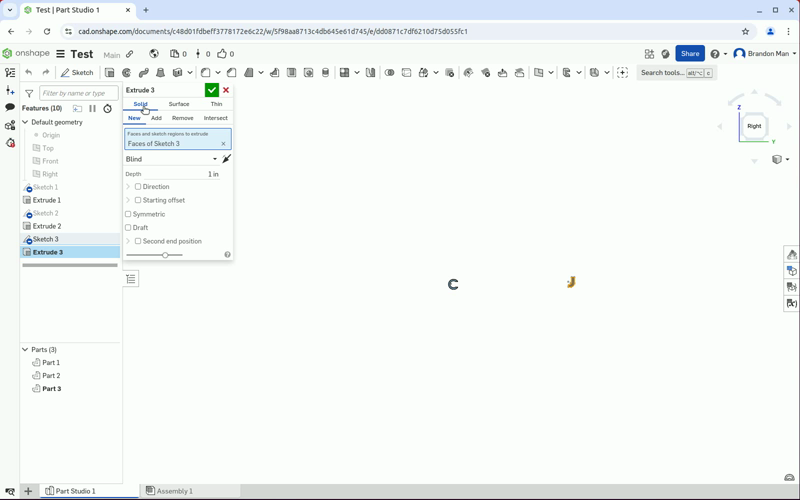
click(143, 106)
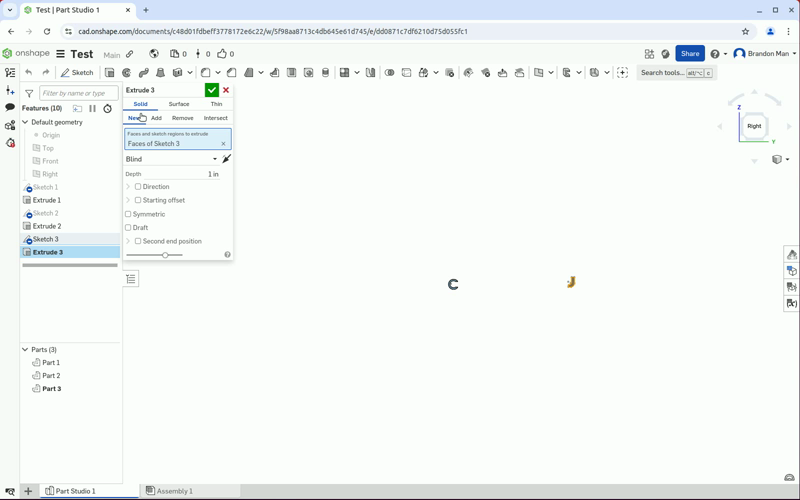
mouse_move(137, 120)
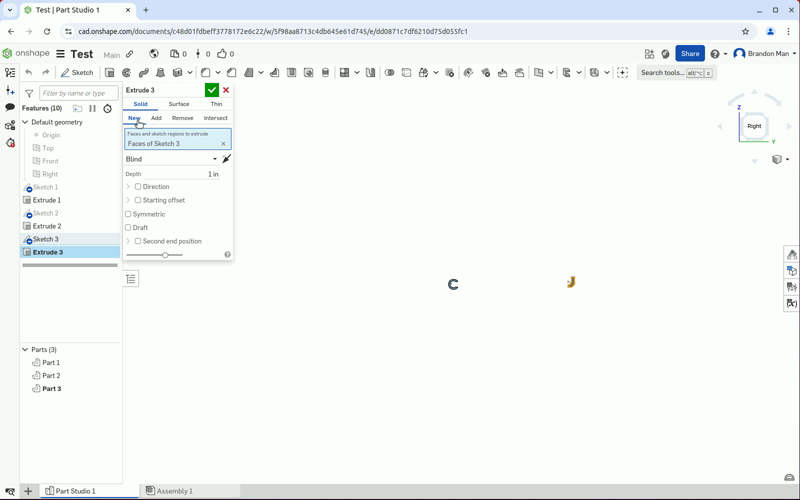
click(137, 120)
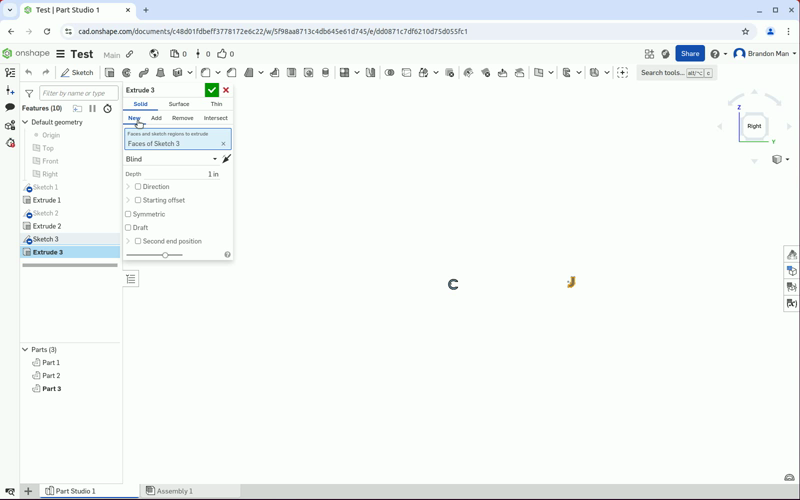
key(tab, 4)
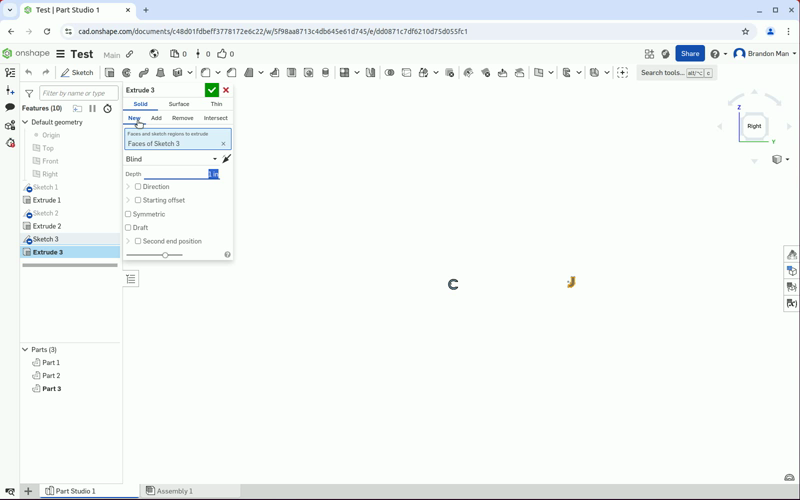
text(0.482)
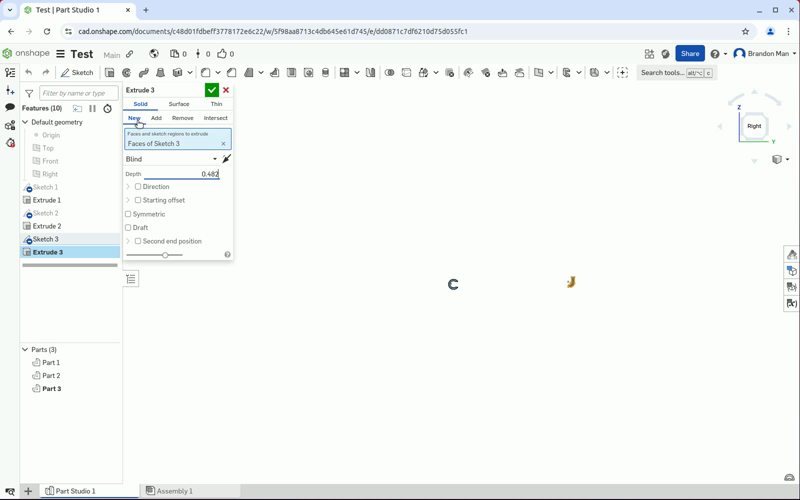
key(tab, 3)
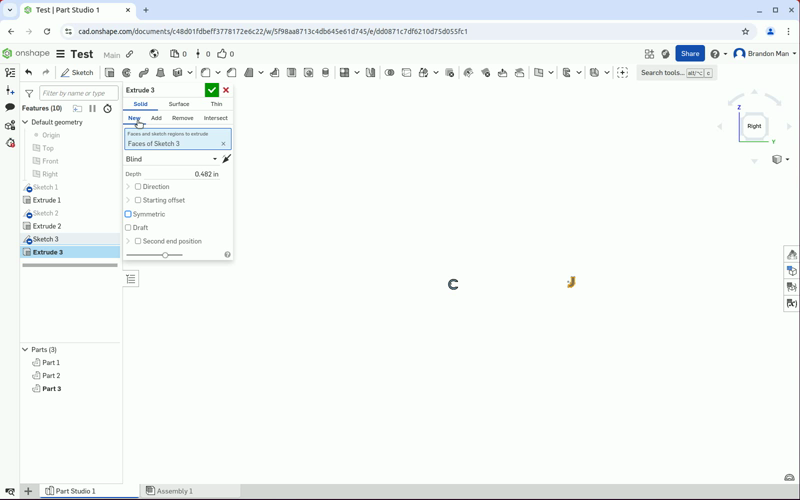
key(space)
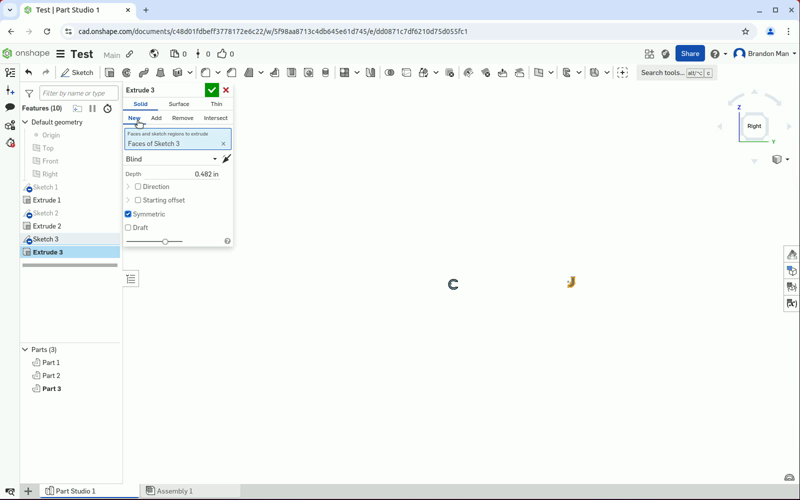
key(enter)
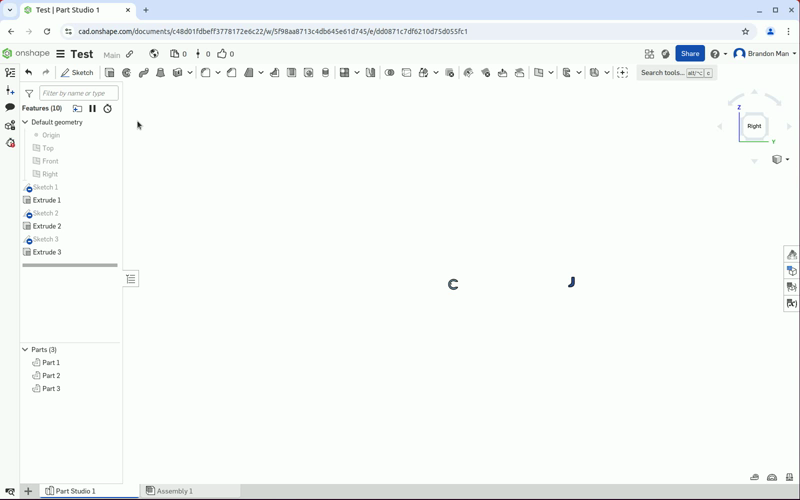
key(shift+h)
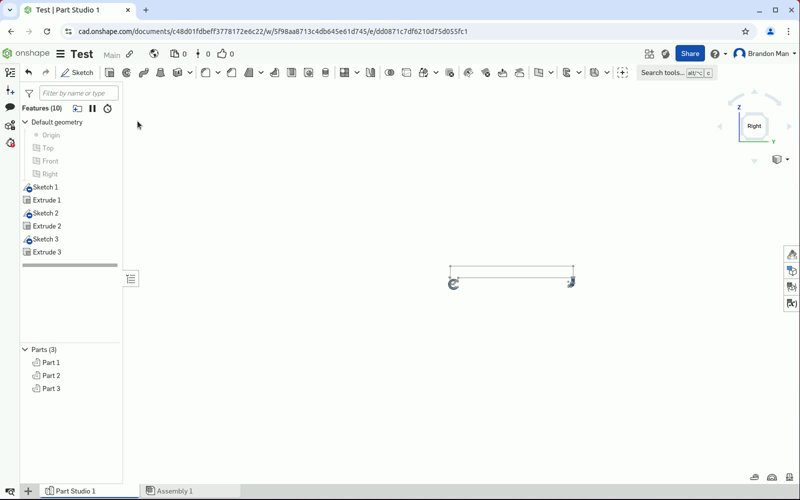
key(shift+h)
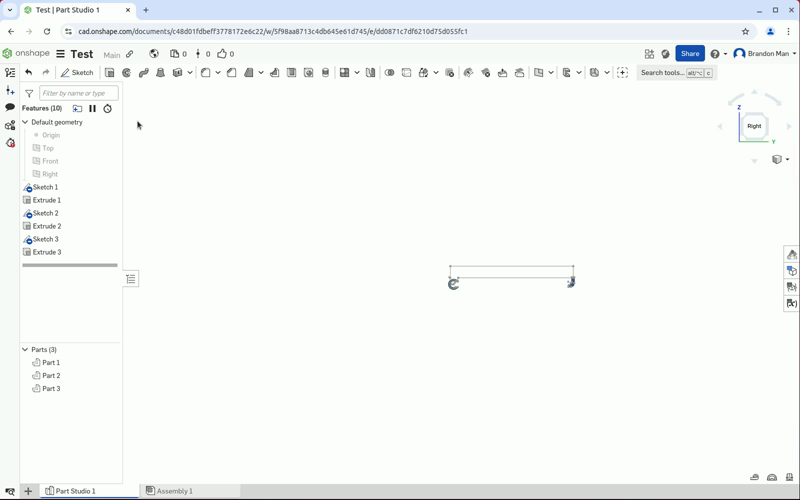
key(shift+7)
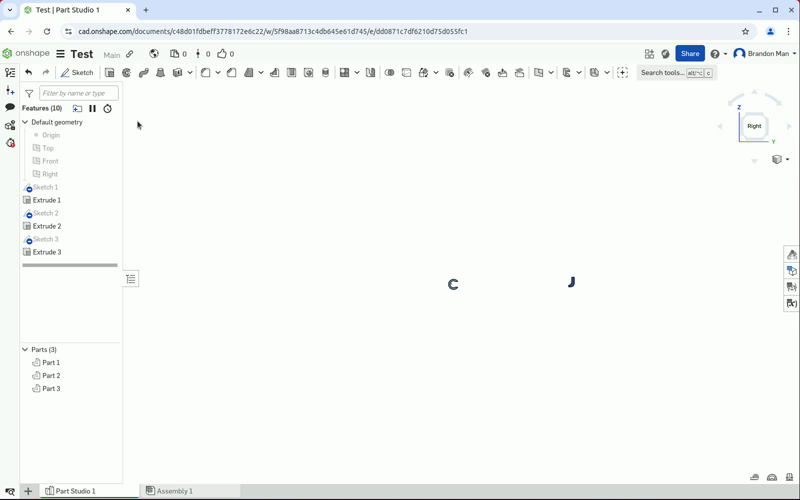
key(right, 2)
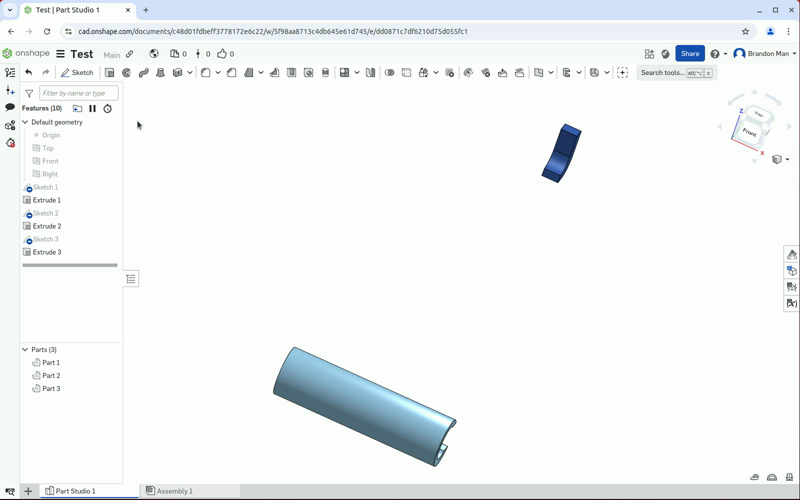
key(down, 2)
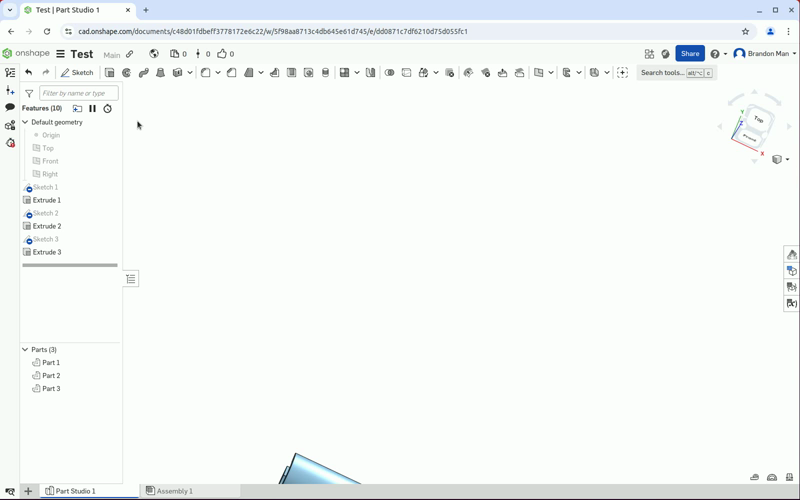
key(up, 2)
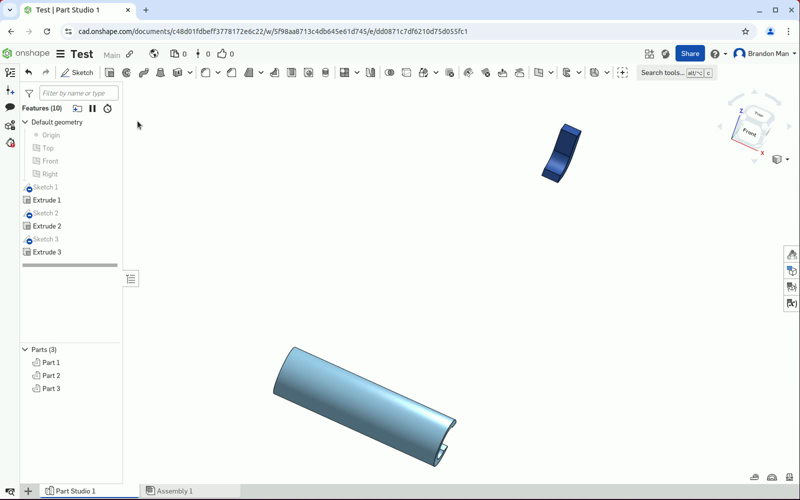
key(left, 2)
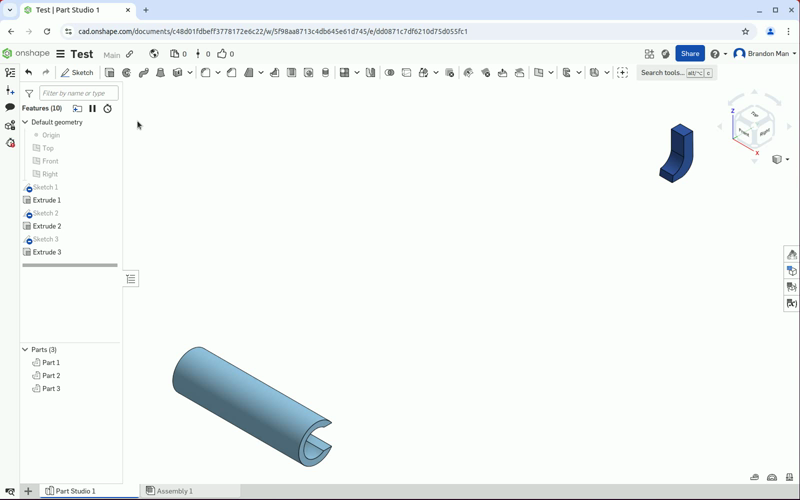
mouse_move(73, 189)
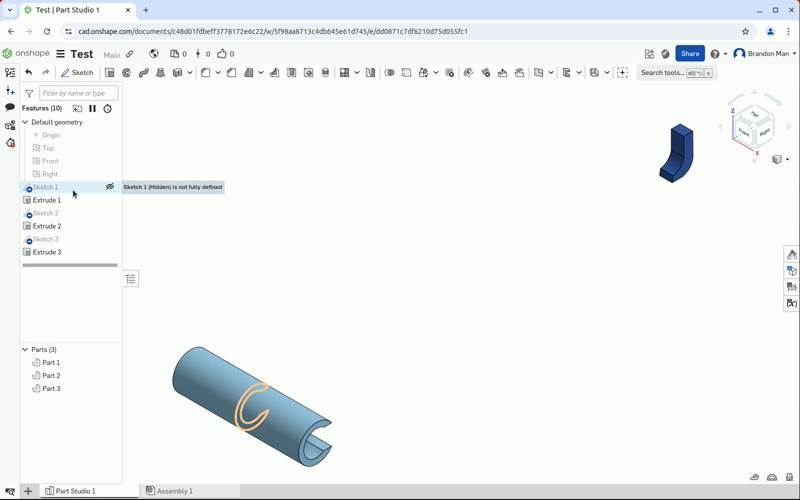
click(73, 189)